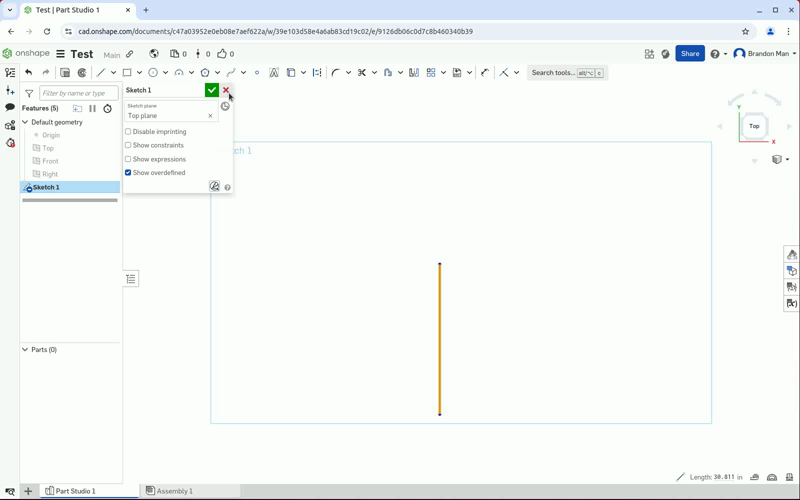
key(shift+h)
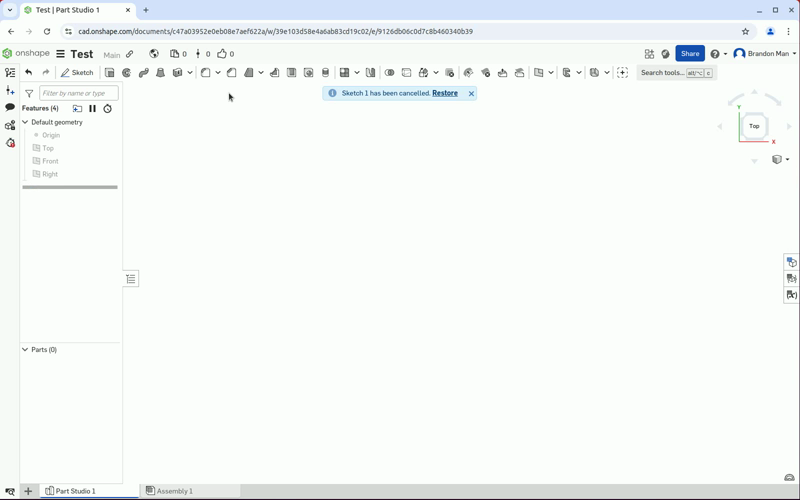
mouse_move(73, 352)
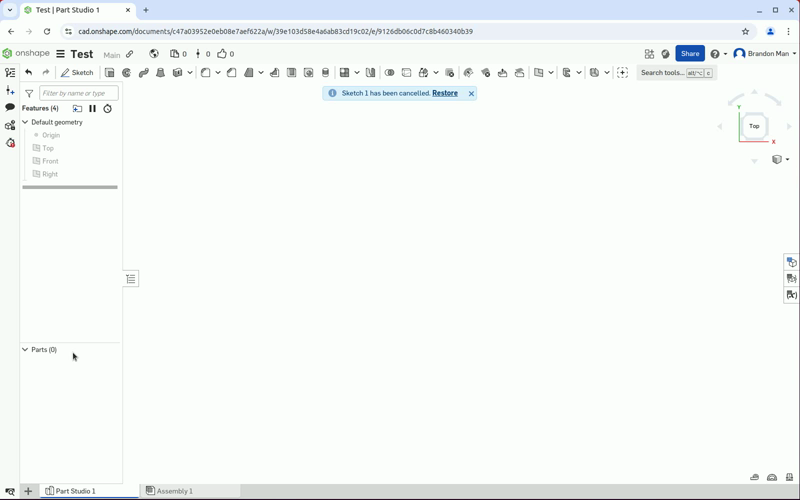
key(y)
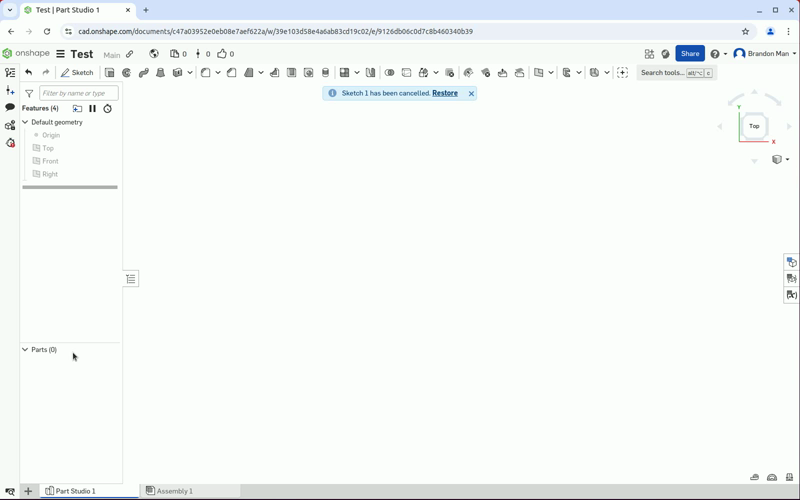
key(shift+p)
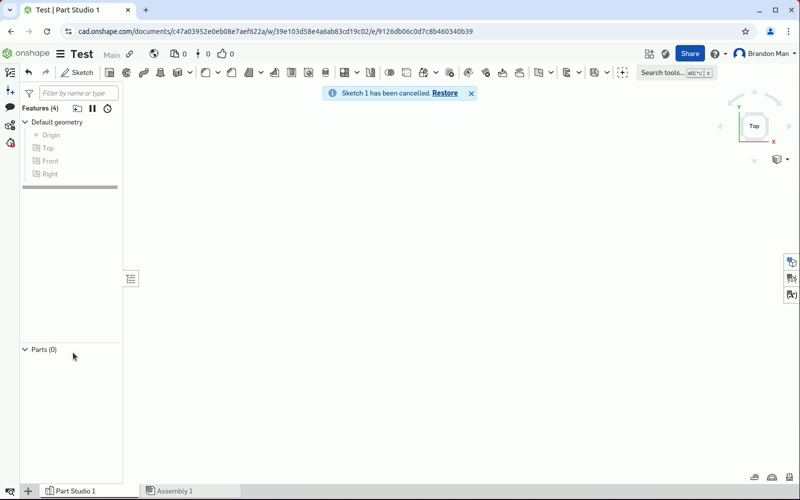
key(space)
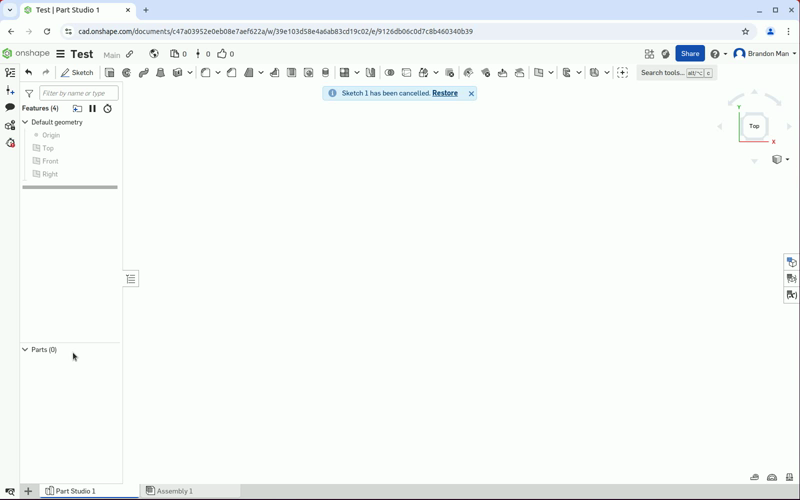
key_down(shift)
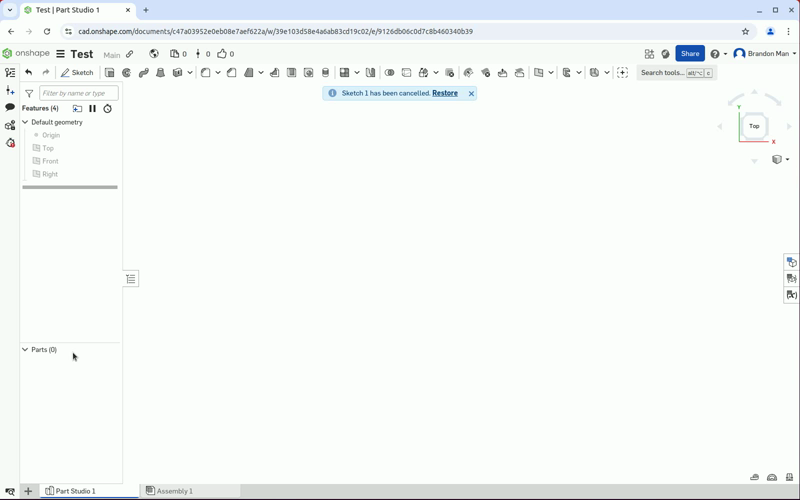
key(up)
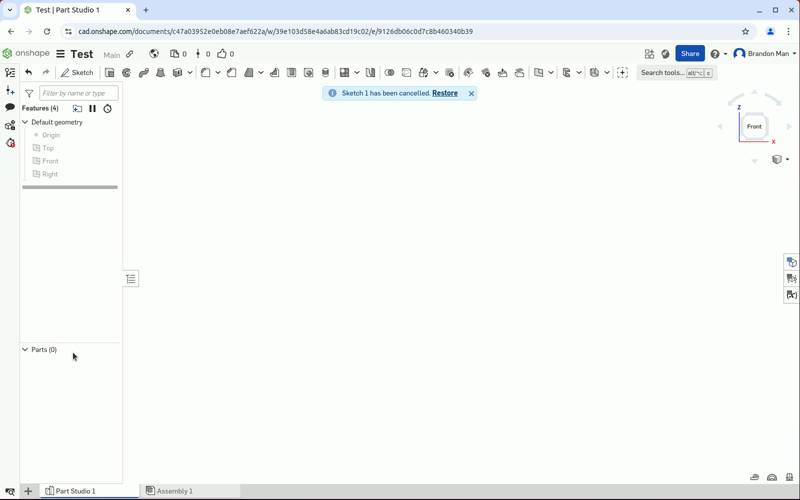
key_up(shift)
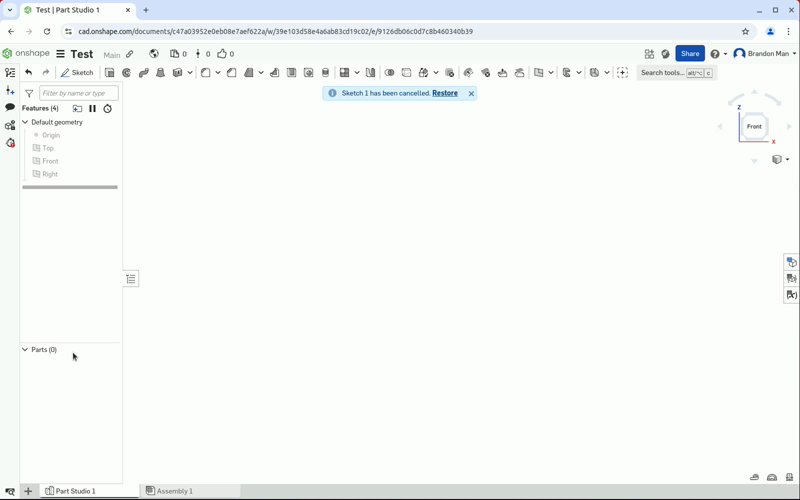
mouse_move(73, 352)
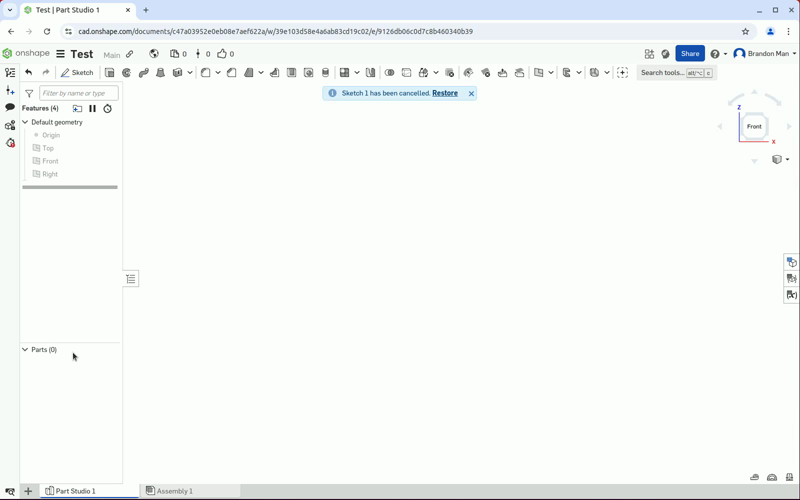
key(shift+y)
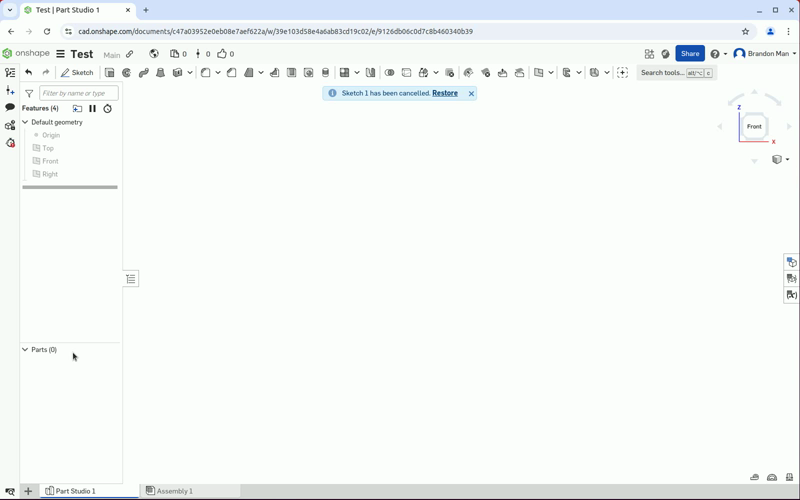
key(shift+s)
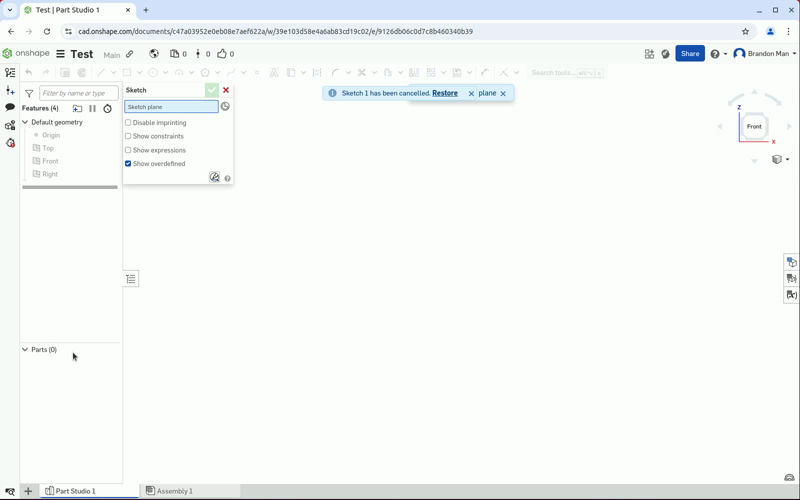
mouse_move(73, 163)
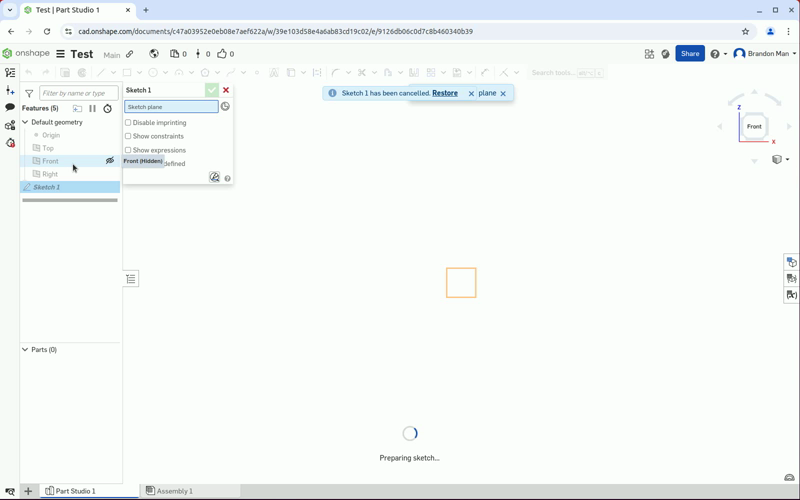
click(73, 163)
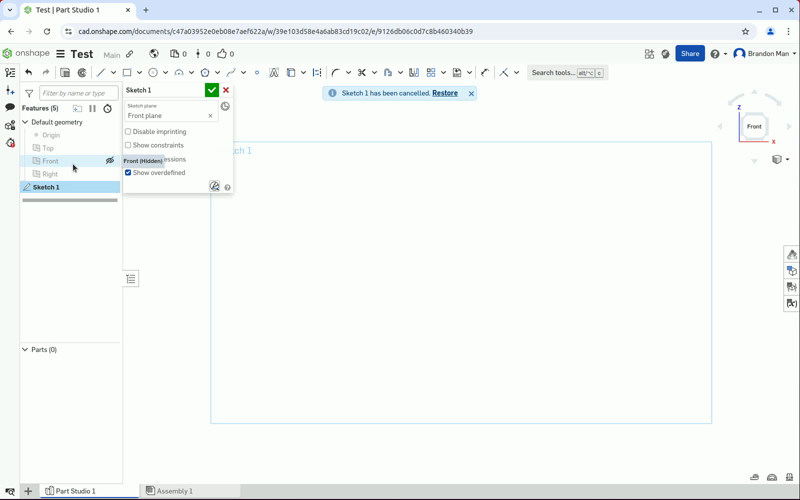
mouse_move(73, 352)
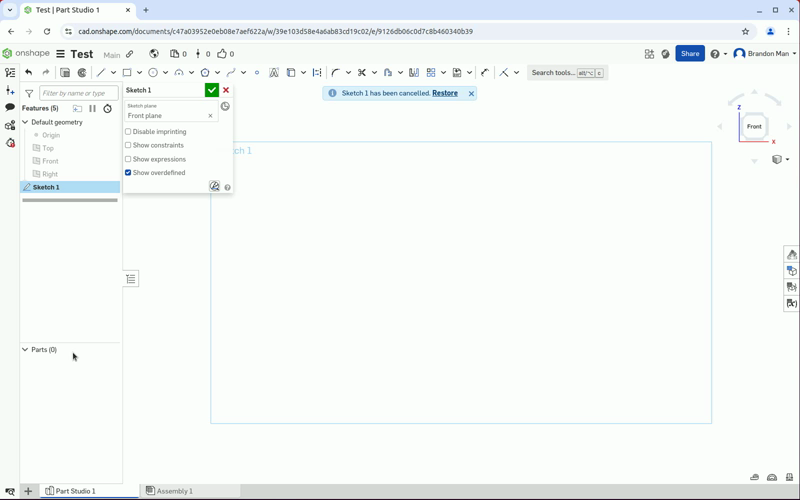
key(y)
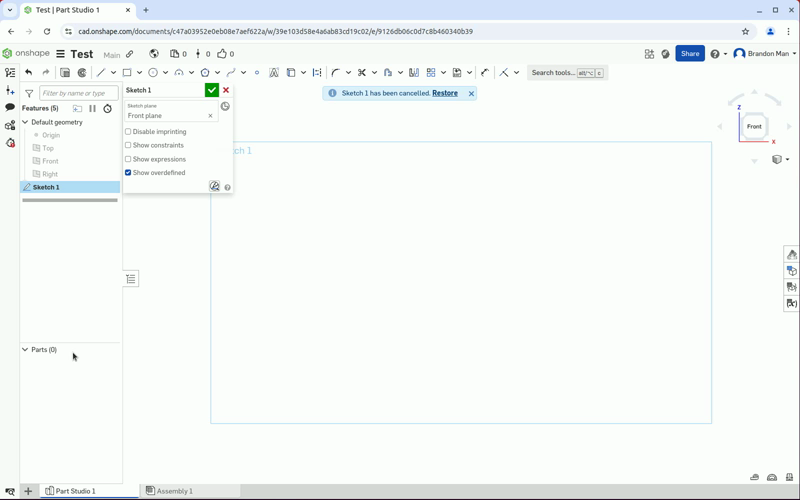
key(l)
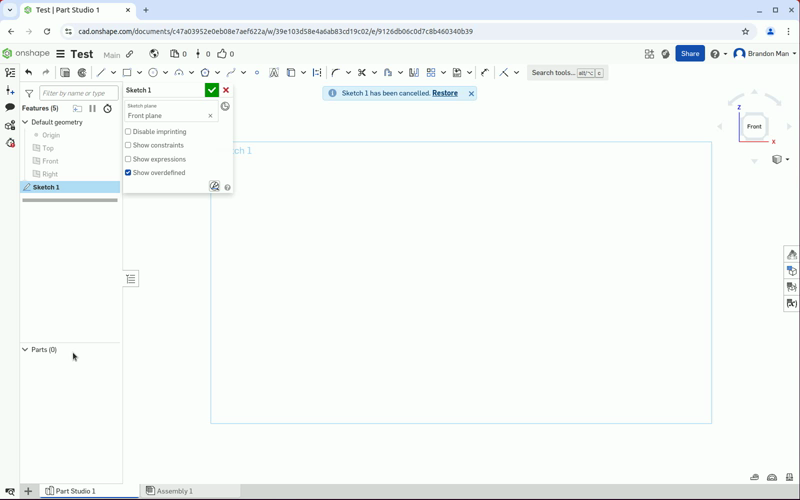
key_down(shift)
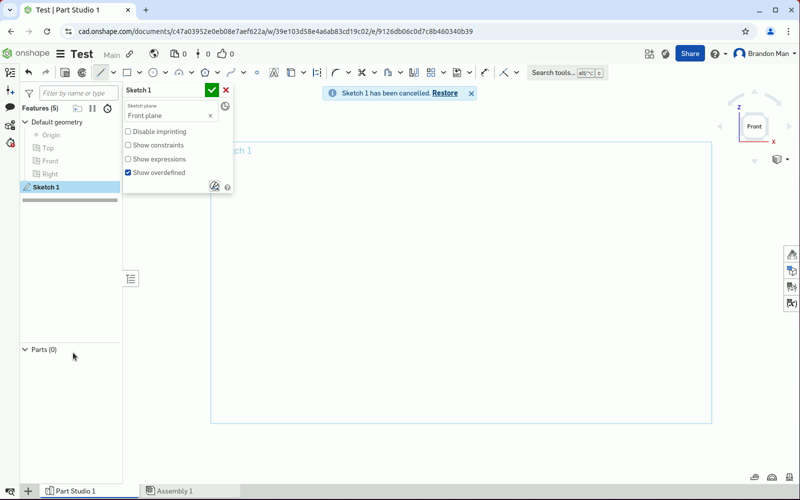
mouse_move(427, 336)
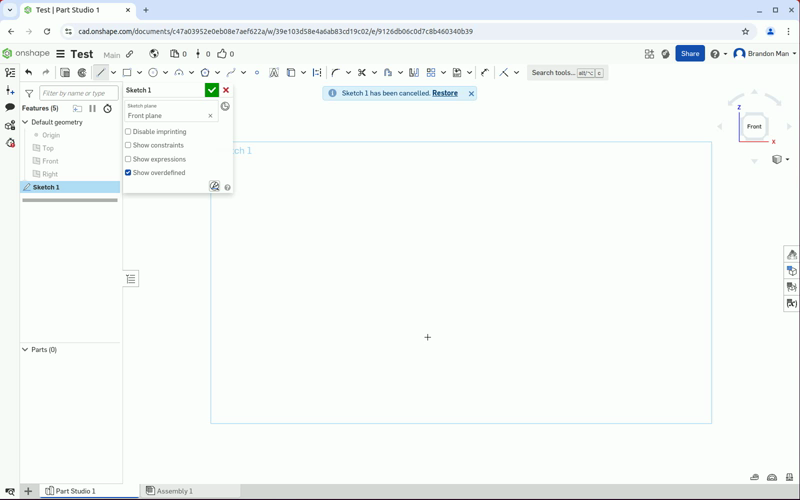
click(427, 336)
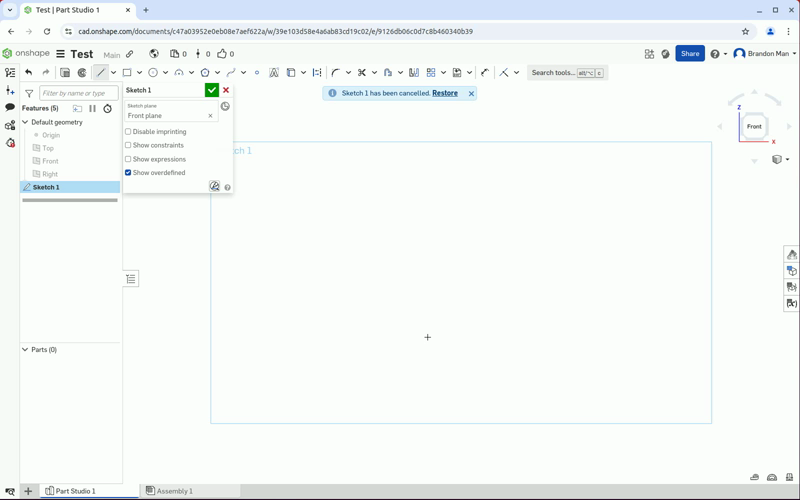
key_up(shift)
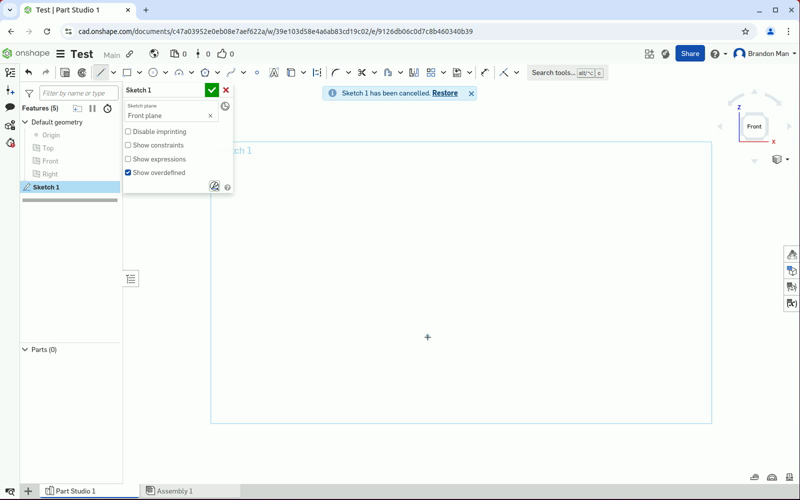
key_down(shift)
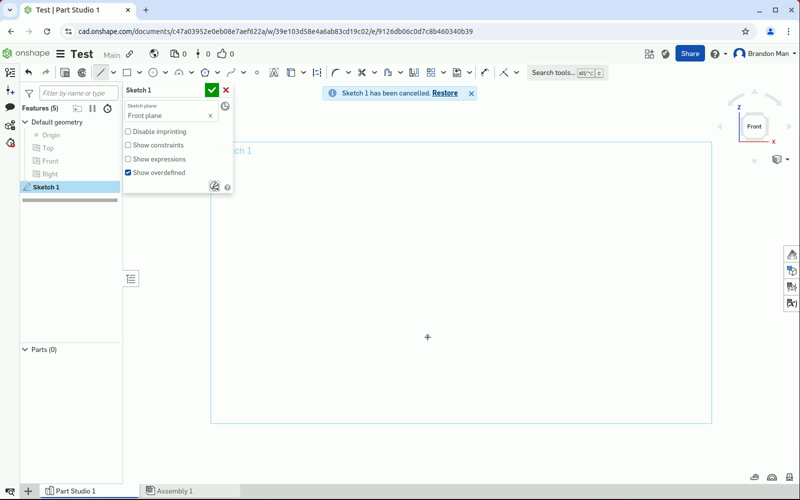
mouse_move(457, 336)
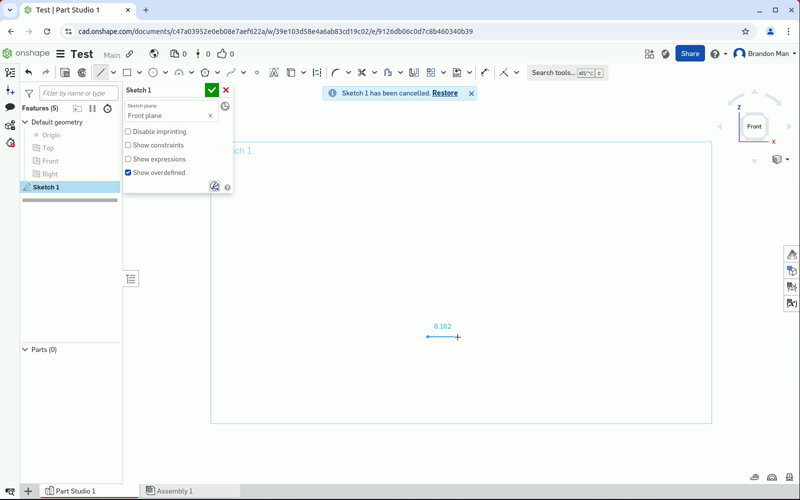
mouse_move(434, 336)
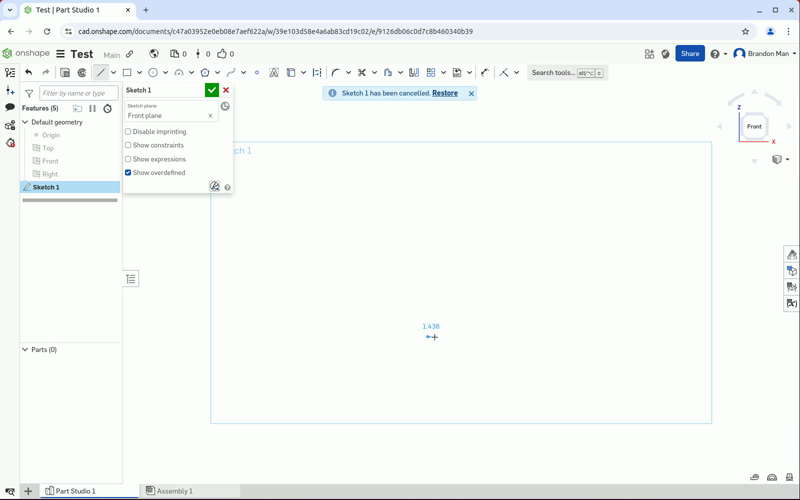
scroll(6)
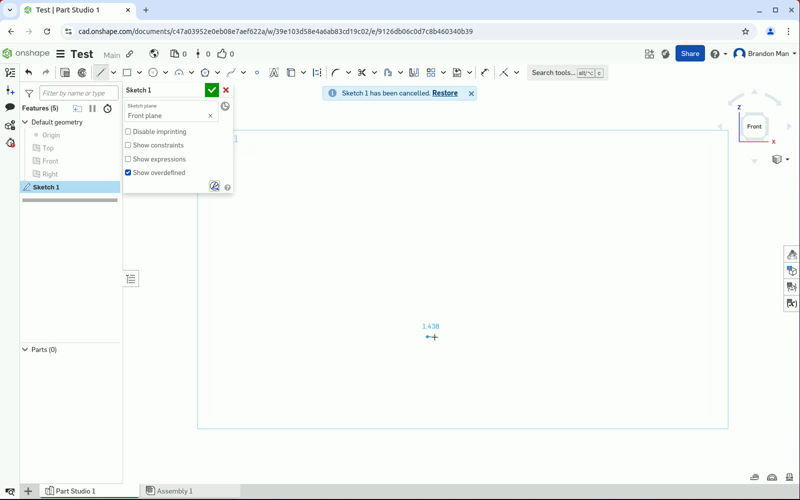
scroll(6)
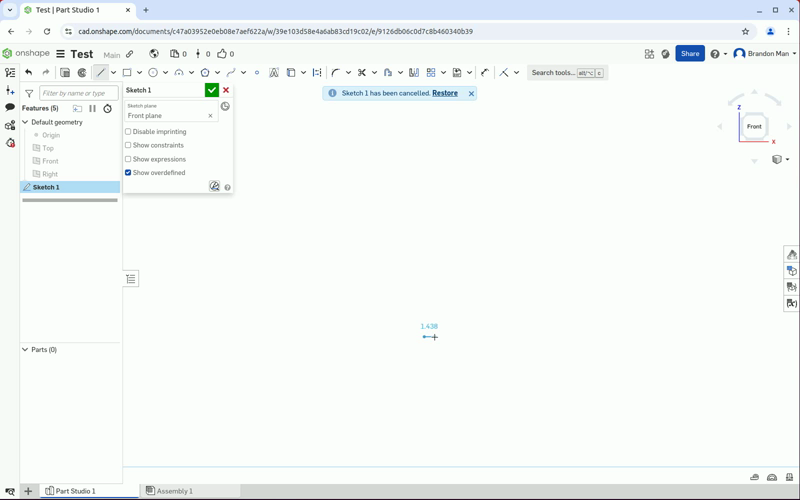
scroll(6)
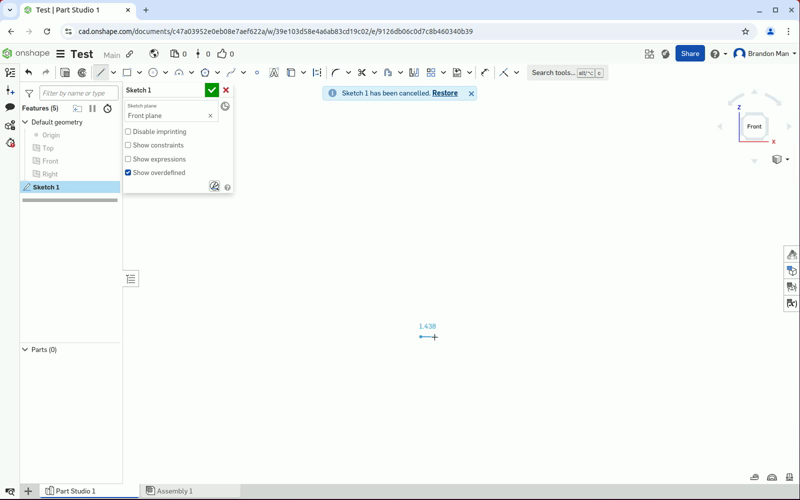
scroll(6)
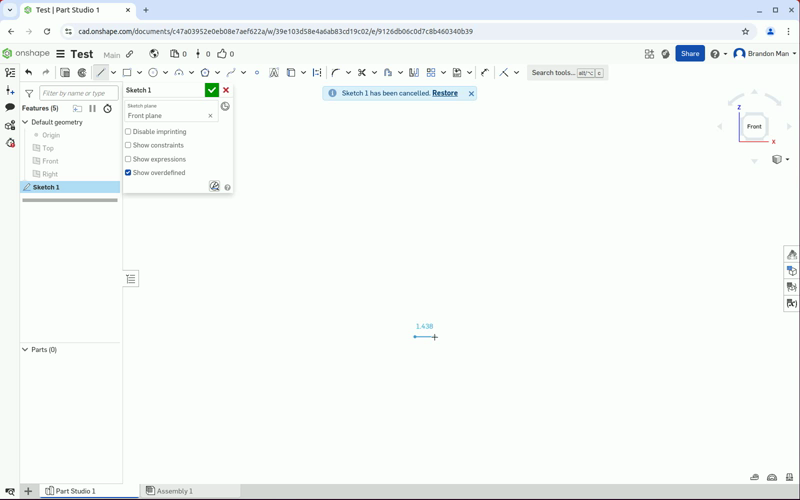
scroll(6)
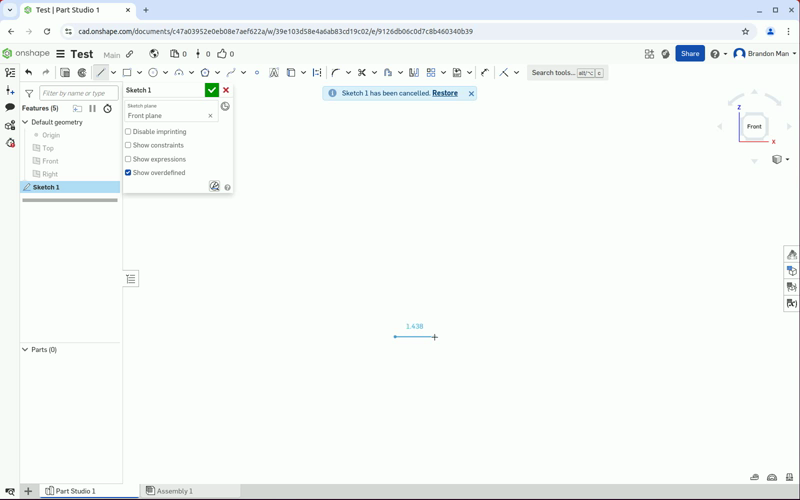
scroll(6)
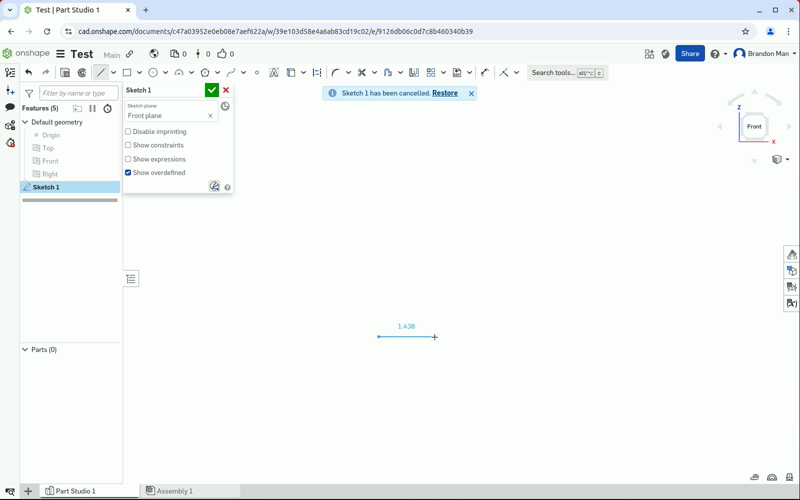
scroll(6)
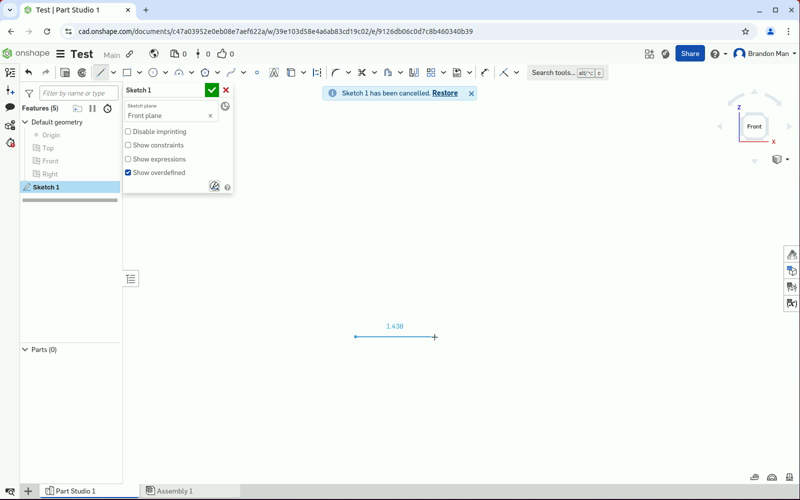
click(434, 336)
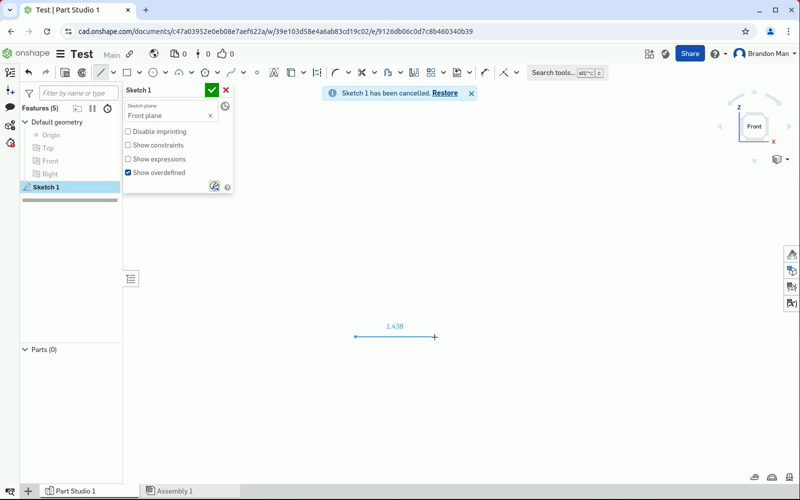
scroll(-6)
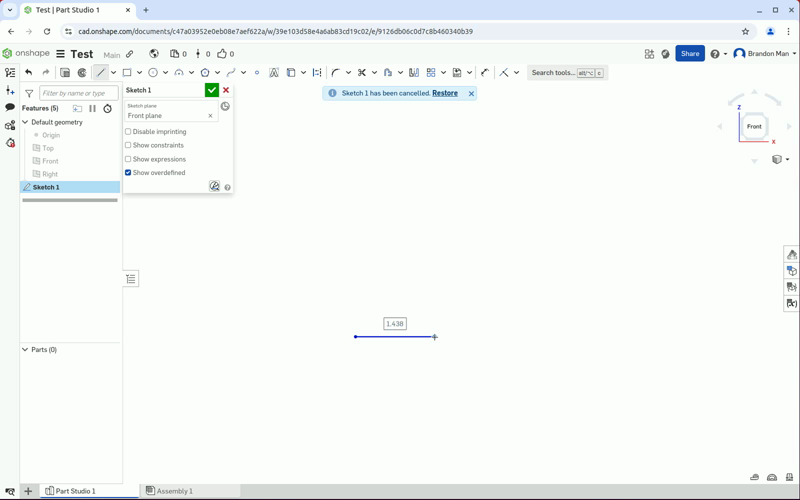
scroll(-6)
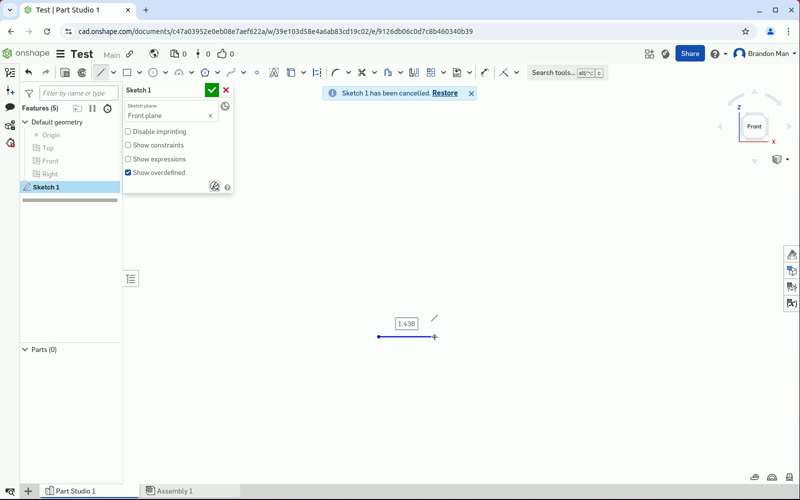
scroll(-6)
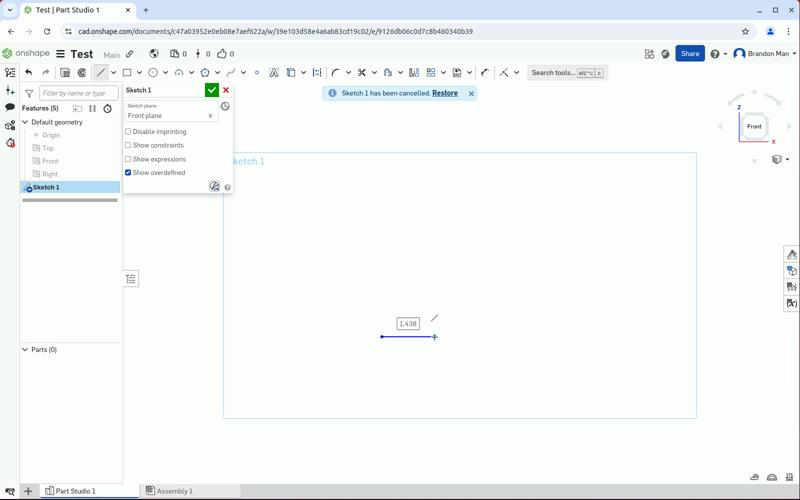
scroll(-6)
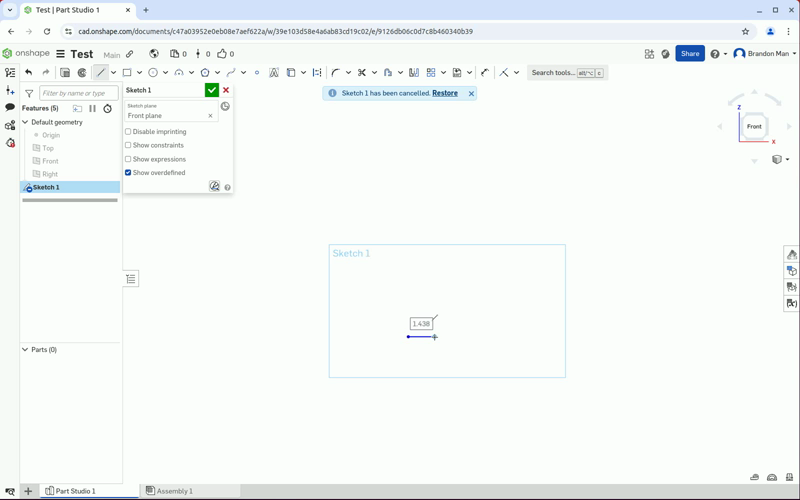
scroll(-6)
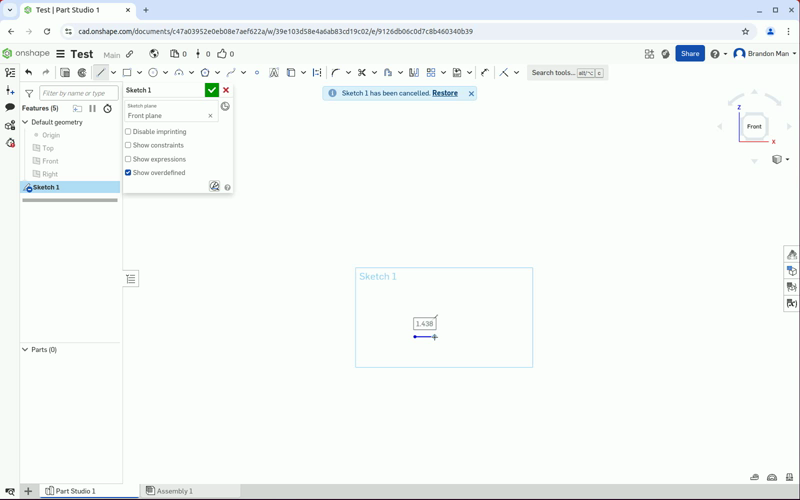
scroll(-6)
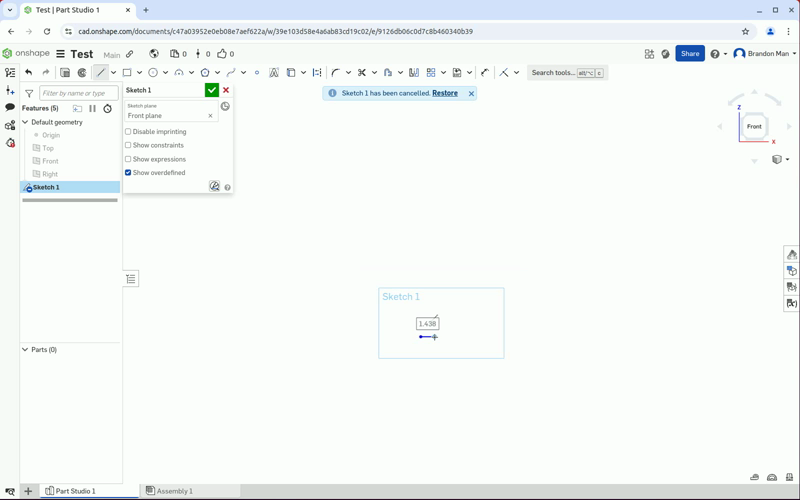
scroll(-6)
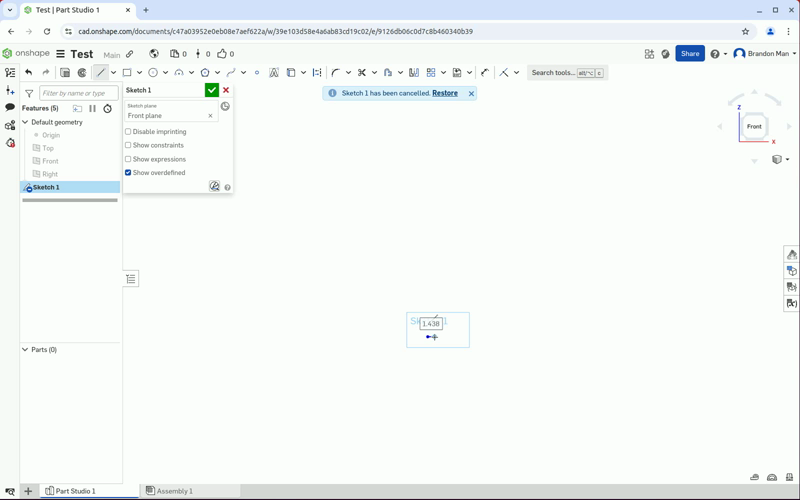
key_up(shift)
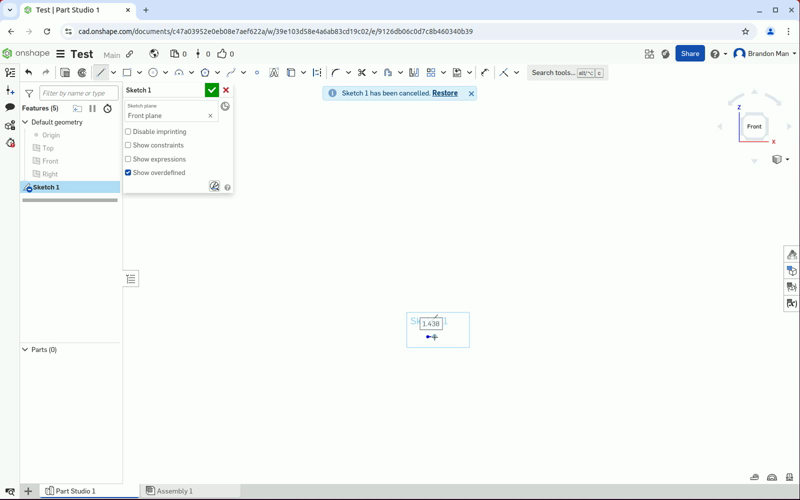
key(esc)
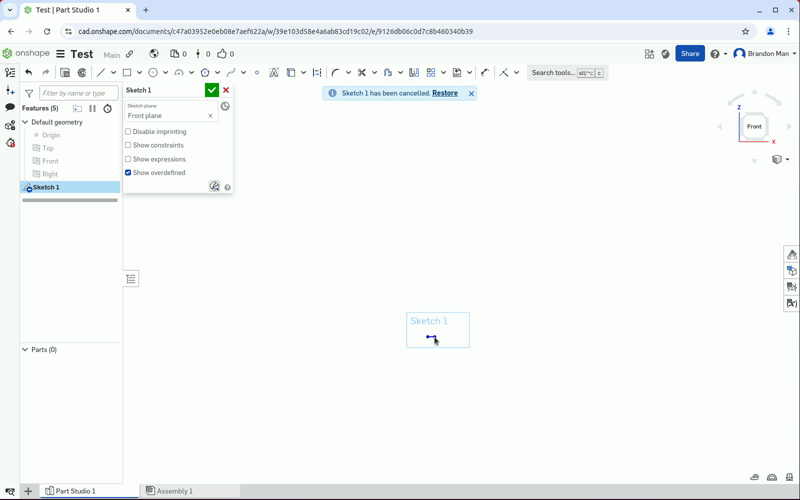
key(a)
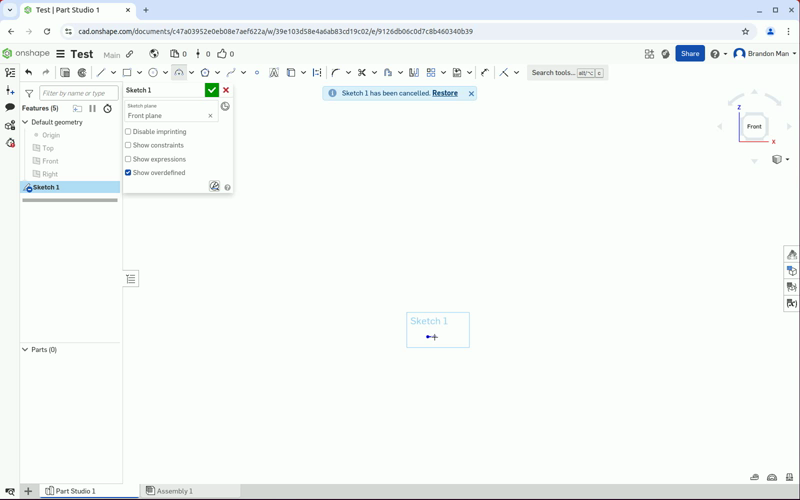
mouse_move(434, 336)
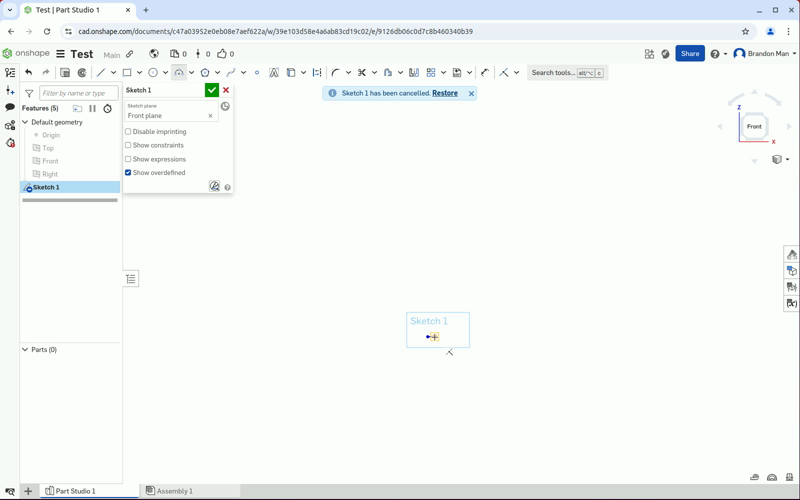
click(434, 336)
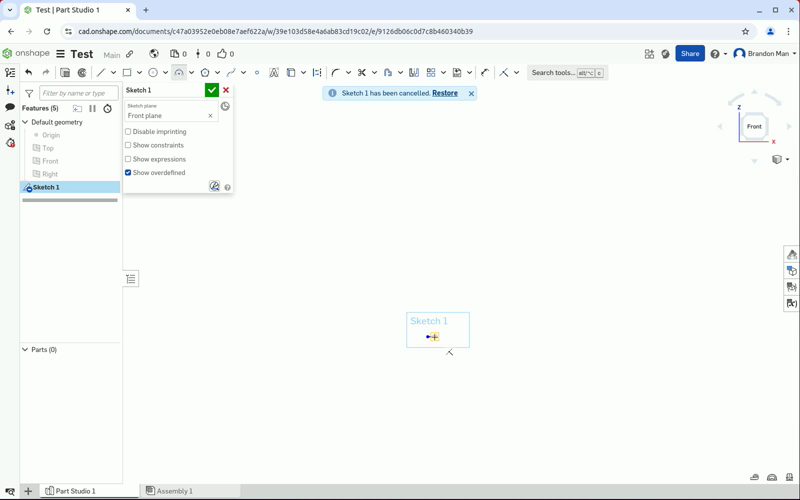
key_down(shift)
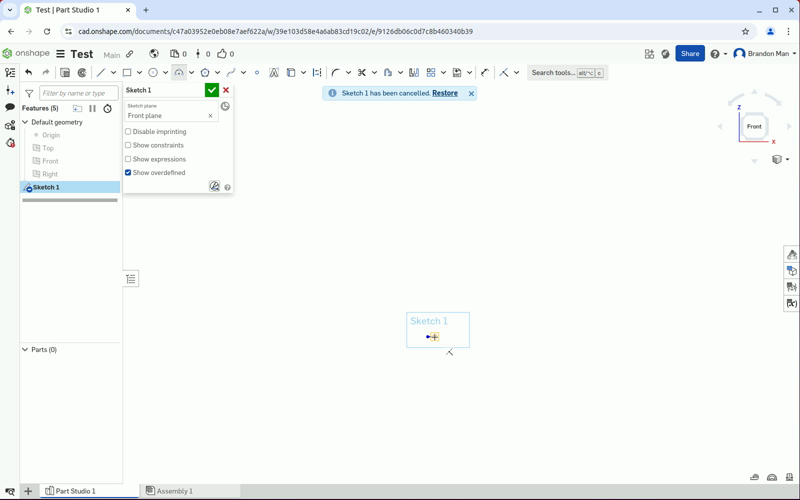
mouse_move(526, 336)
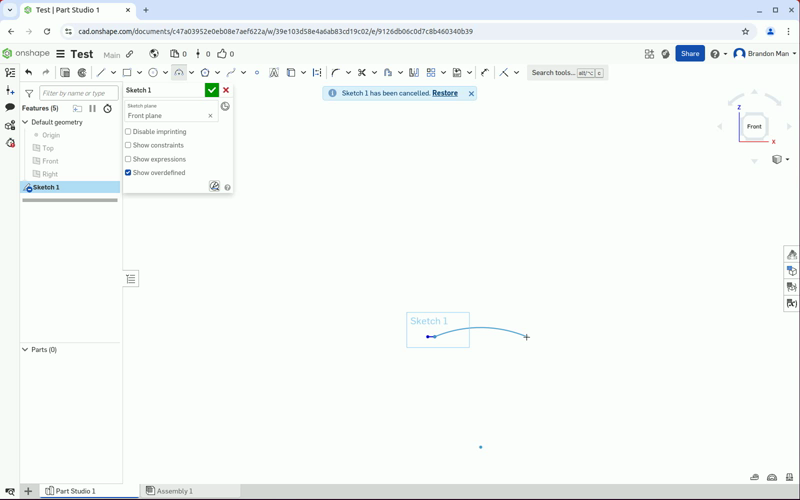
click(526, 336)
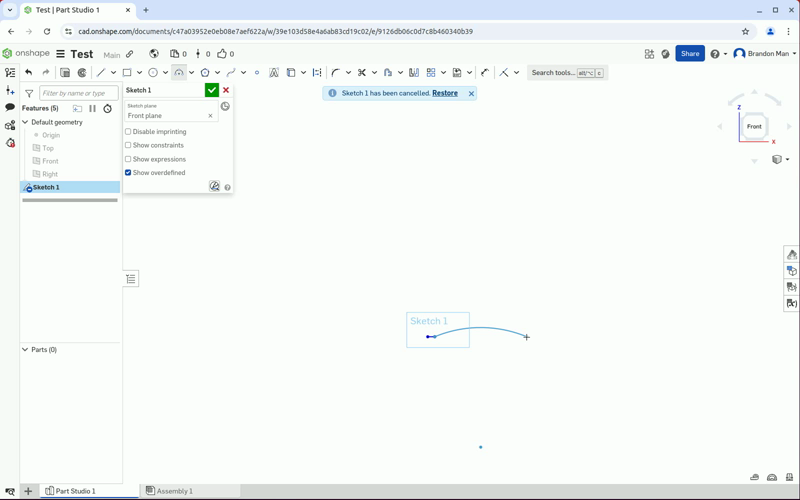
mouse_move(480, 290)
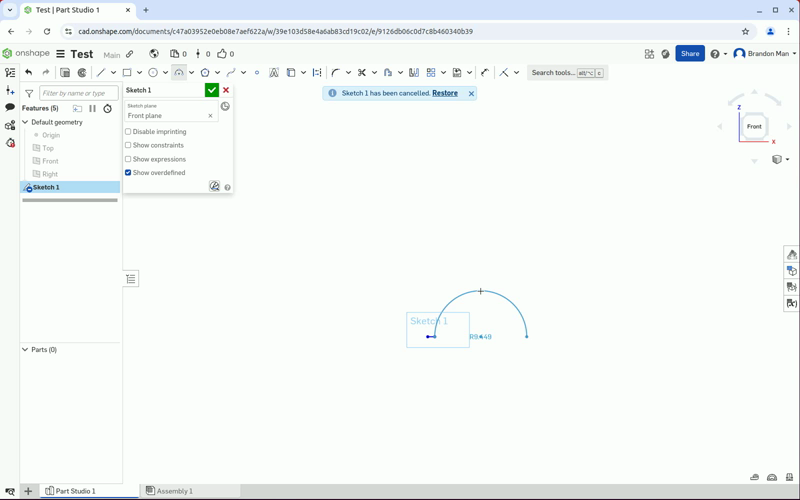
click(480, 290)
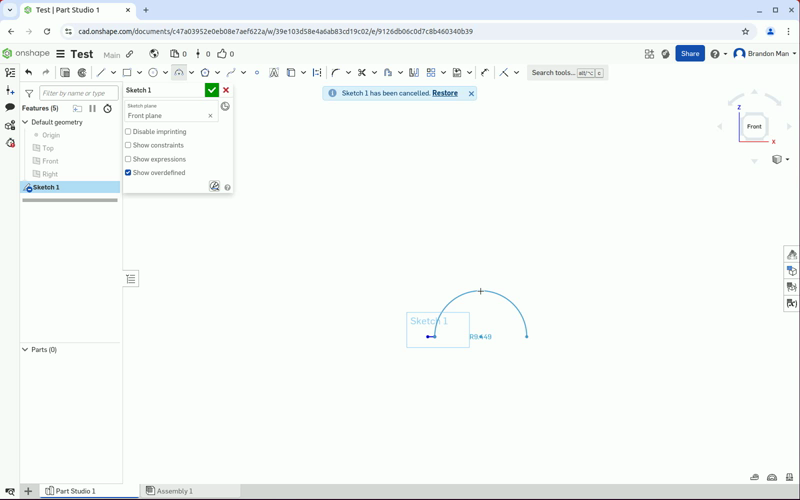
key_up(shift)
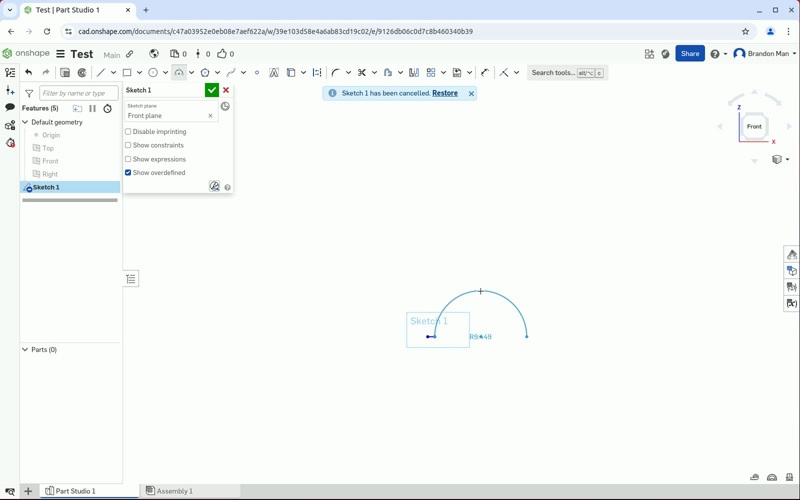
key(esc)
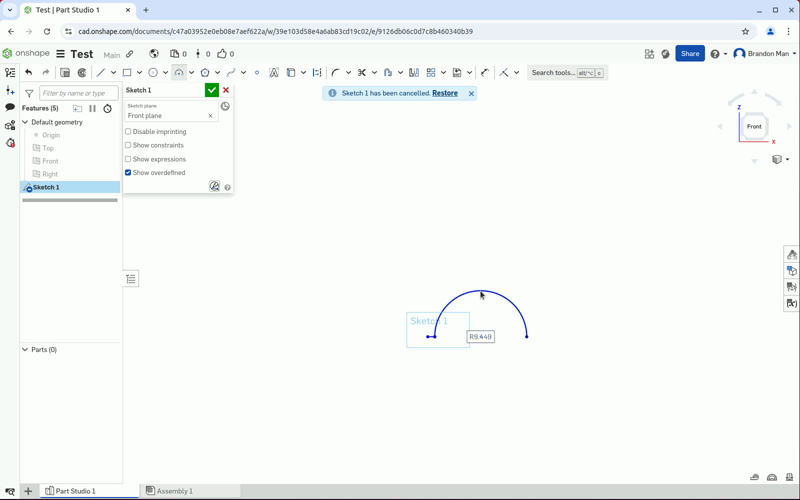
key(l)
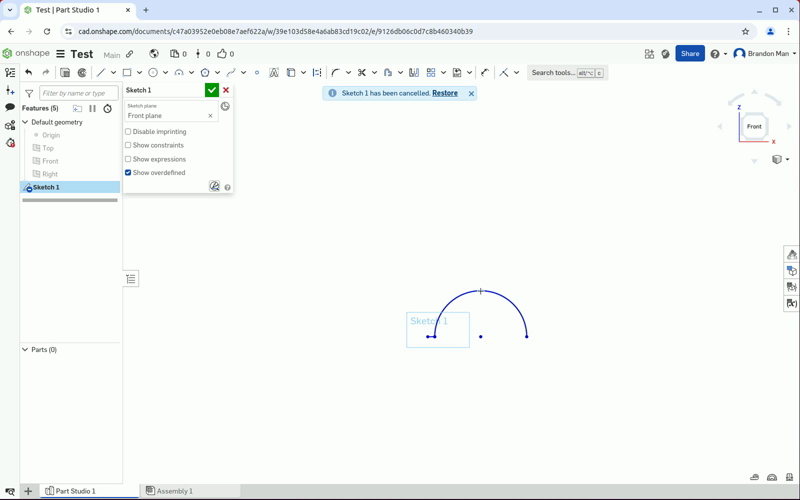
mouse_move(526, 336)
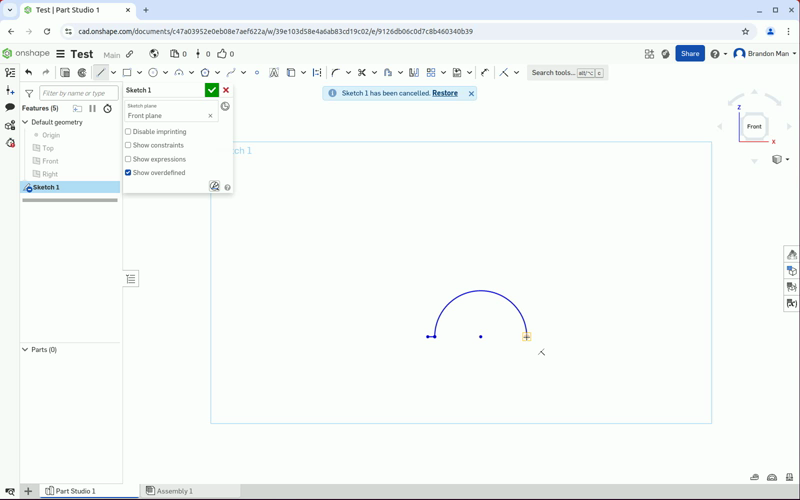
click(526, 336)
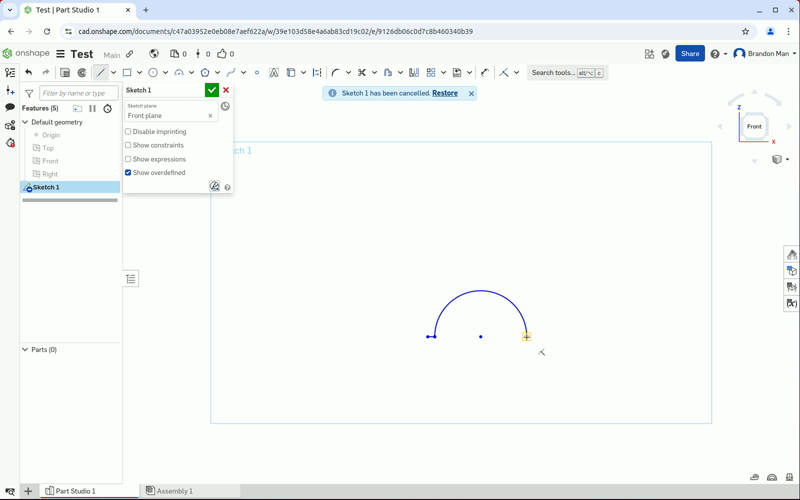
key_down(shift)
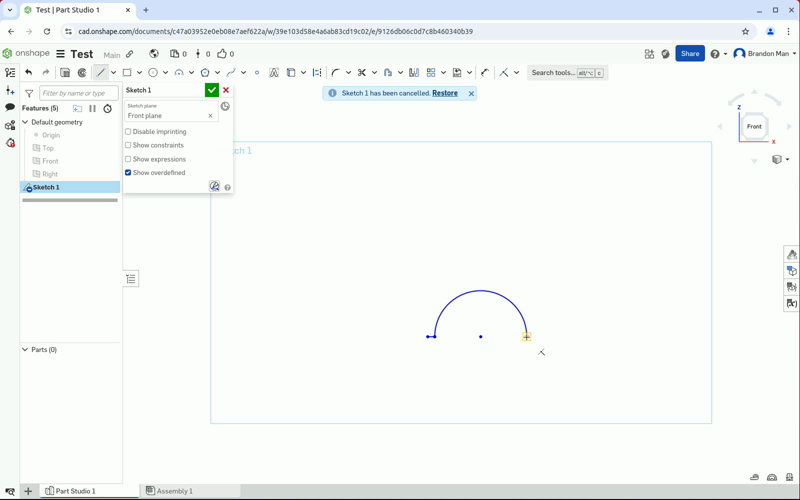
mouse_move(556, 336)
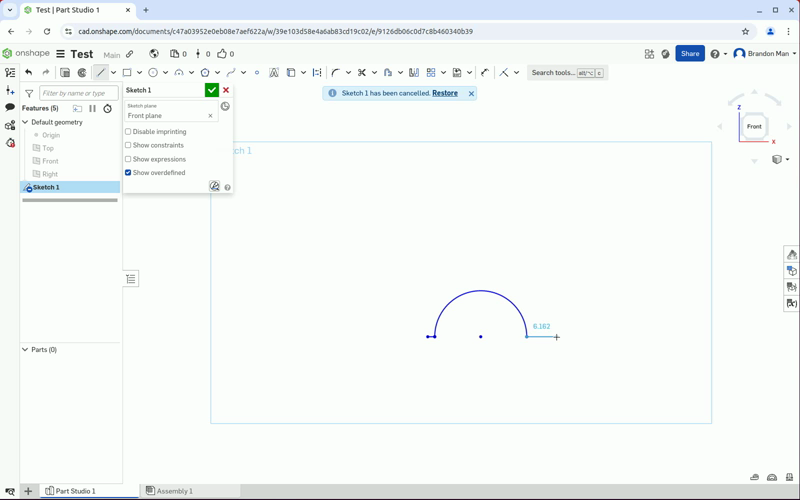
mouse_move(533, 336)
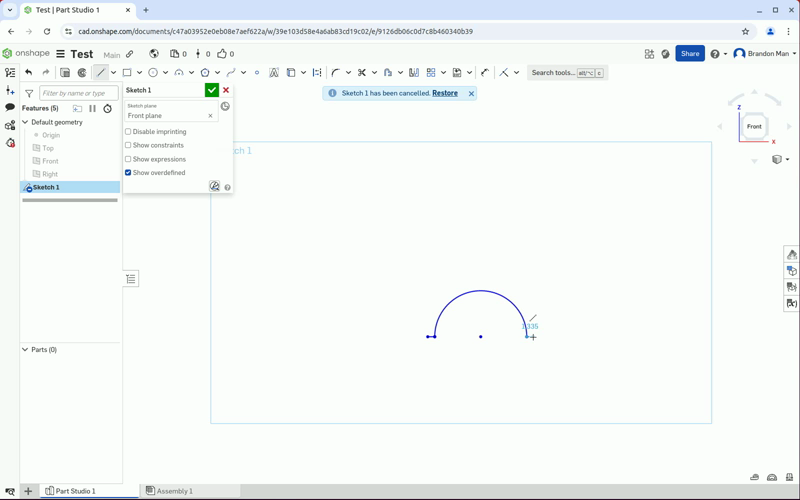
scroll(6)
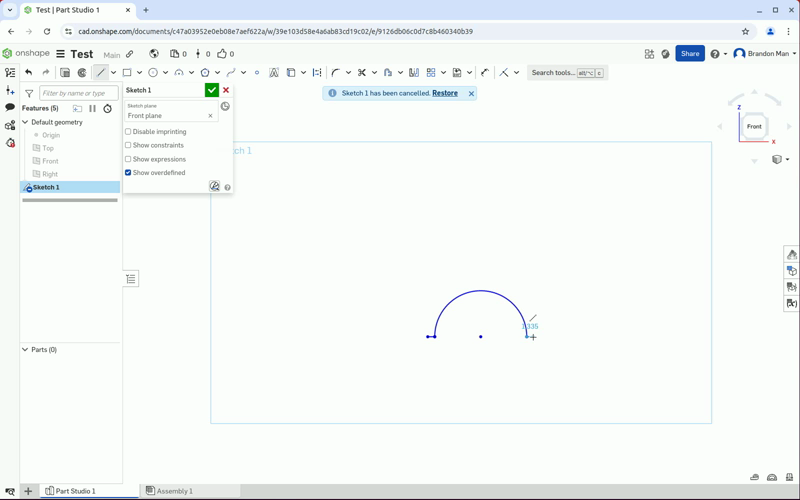
scroll(6)
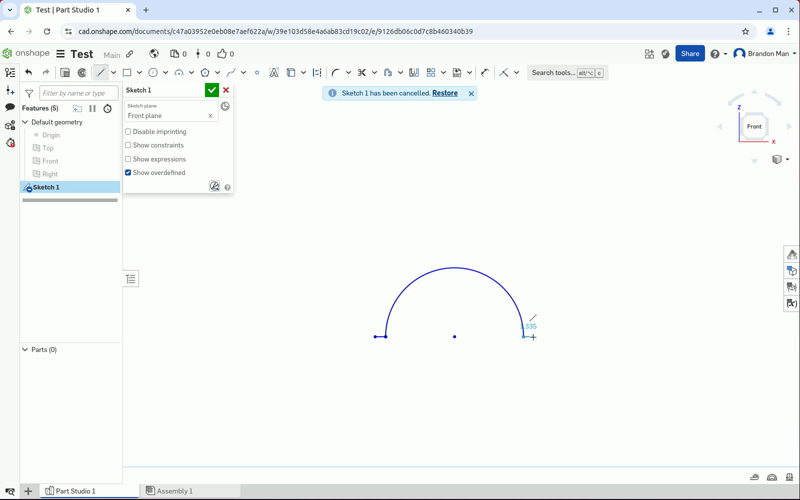
scroll(6)
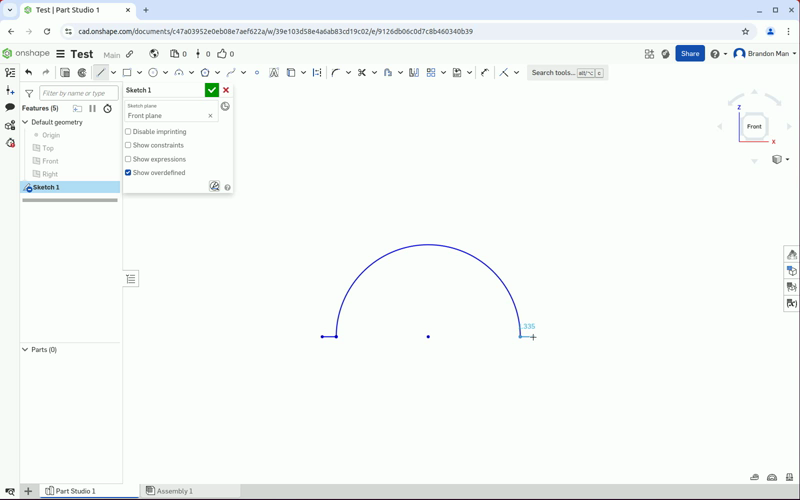
scroll(6)
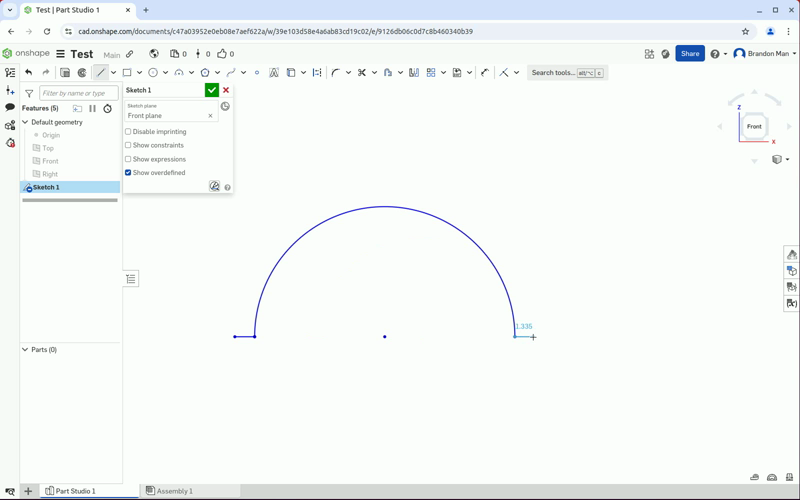
scroll(6)
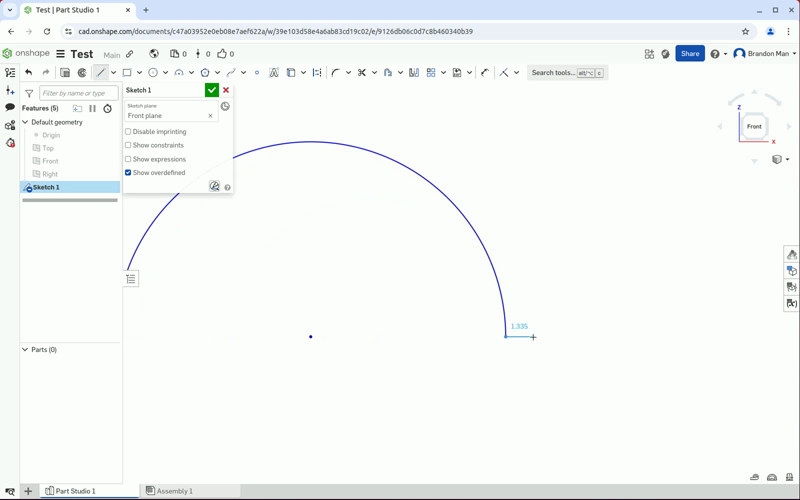
scroll(6)
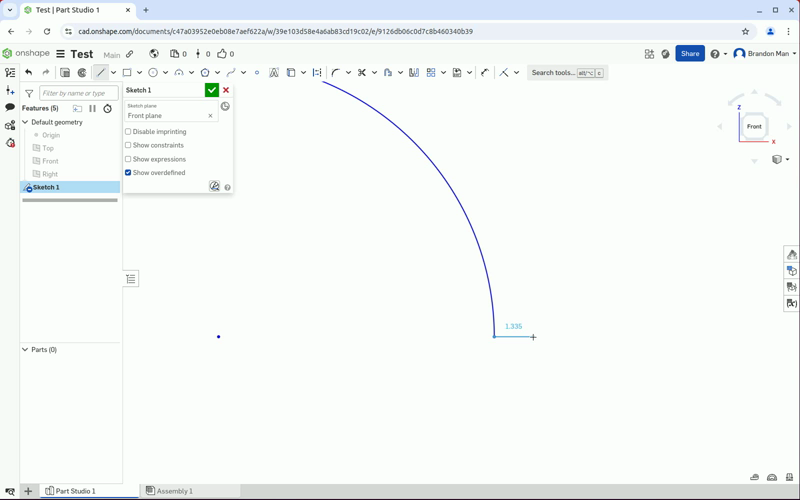
scroll(6)
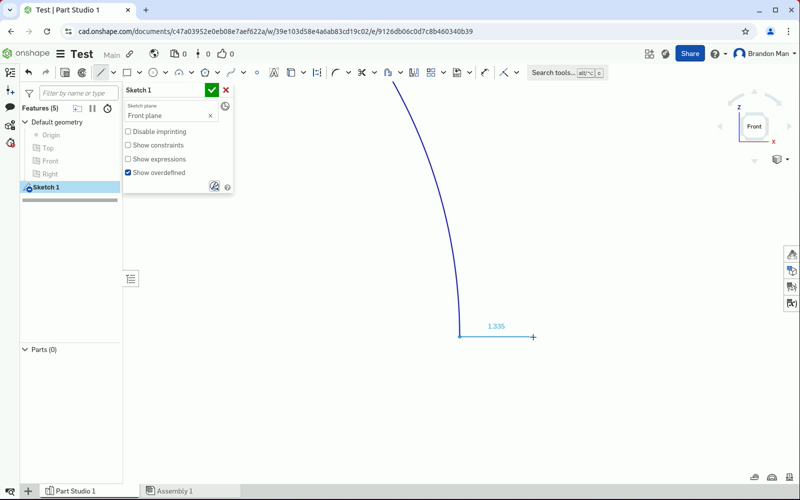
click(533, 336)
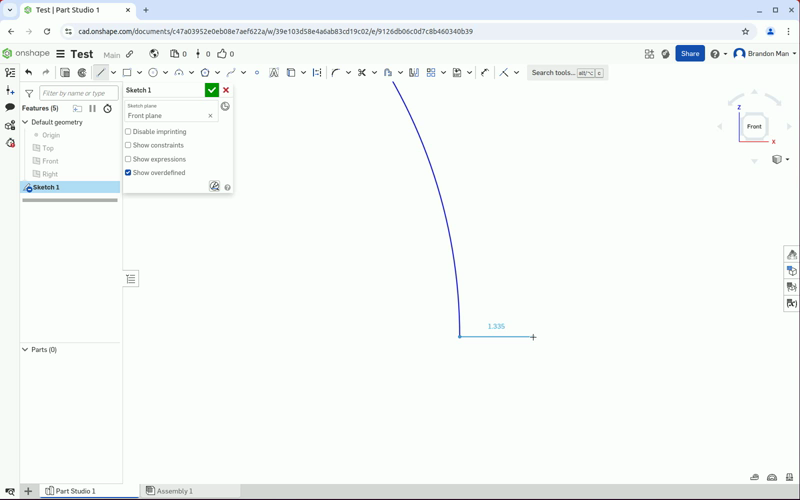
scroll(-6)
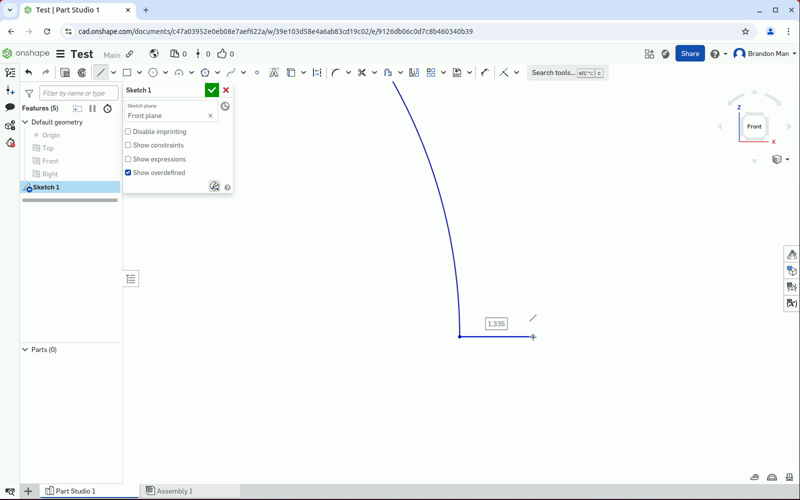
scroll(-6)
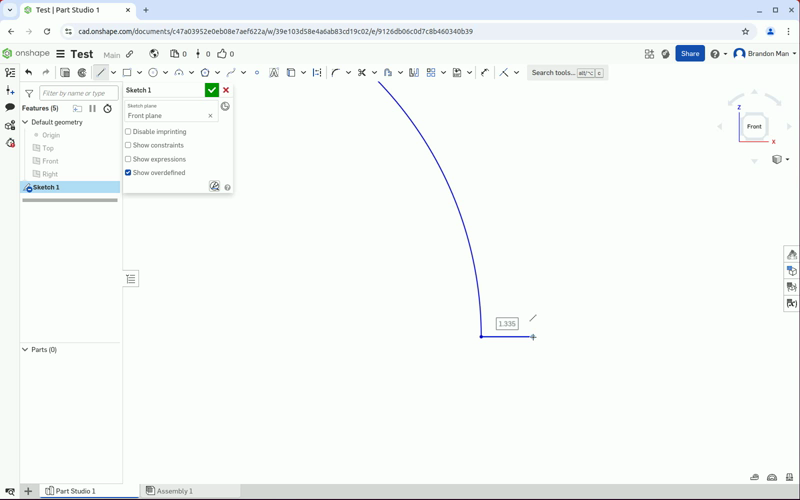
scroll(-6)
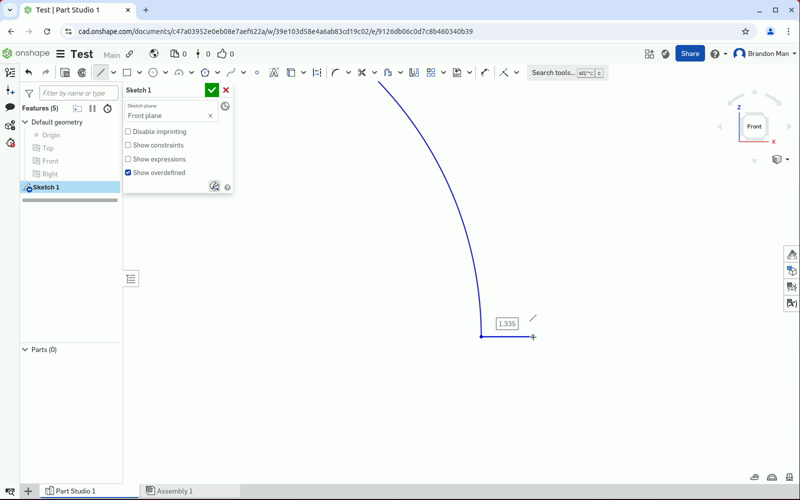
scroll(-6)
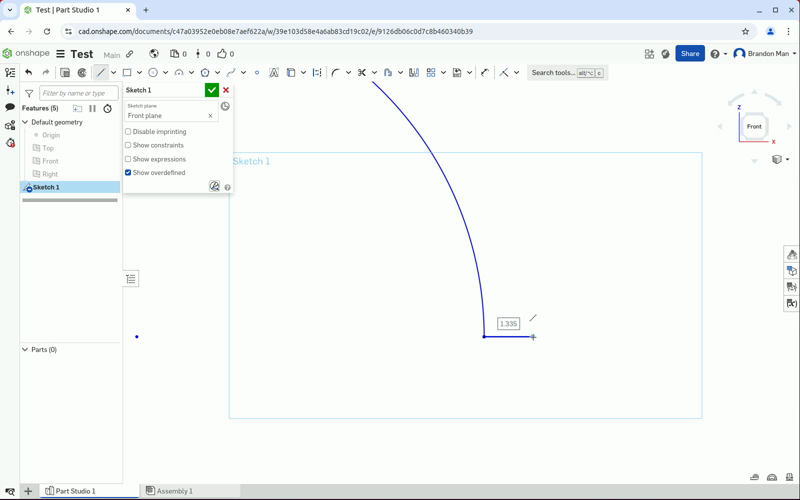
scroll(-6)
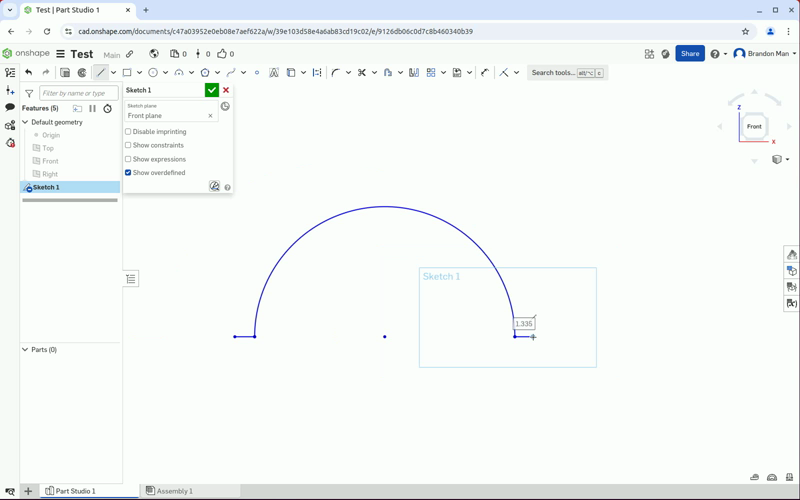
scroll(-6)
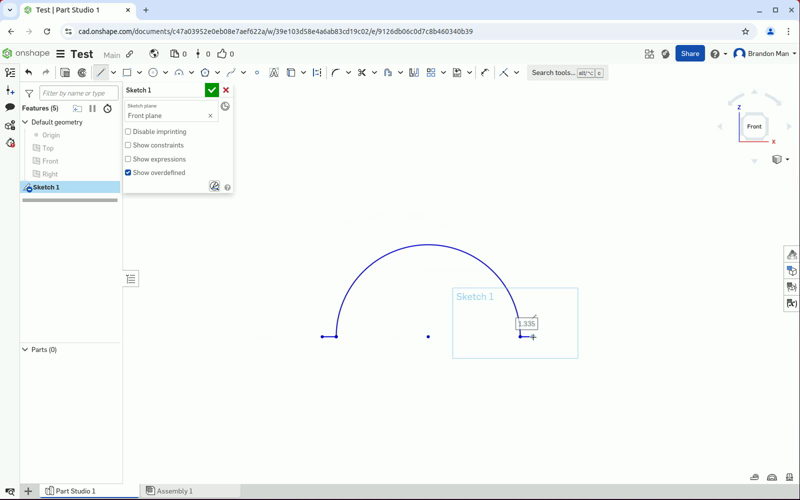
scroll(-6)
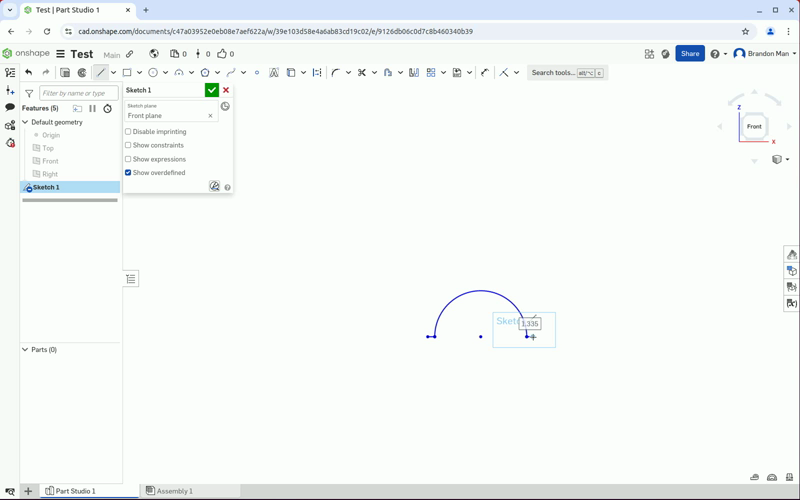
key_up(shift)
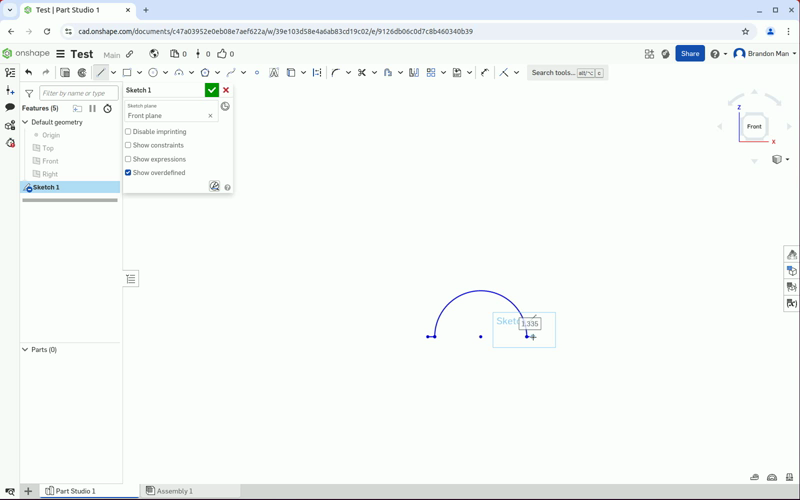
key(esc)
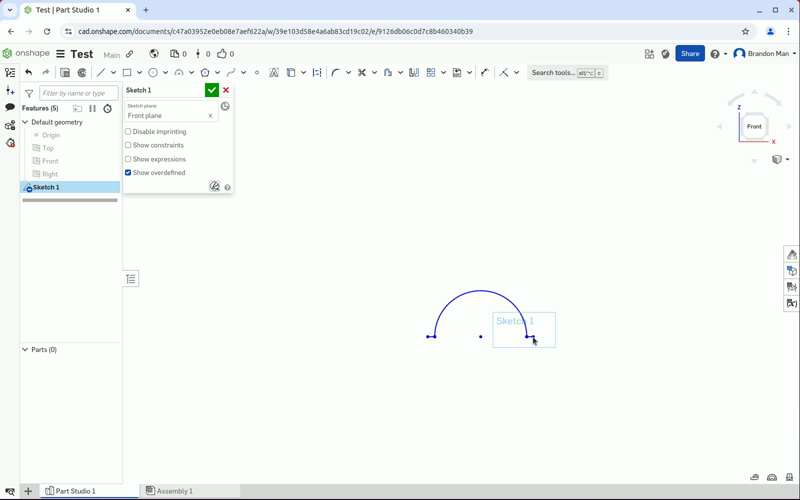
key(a)
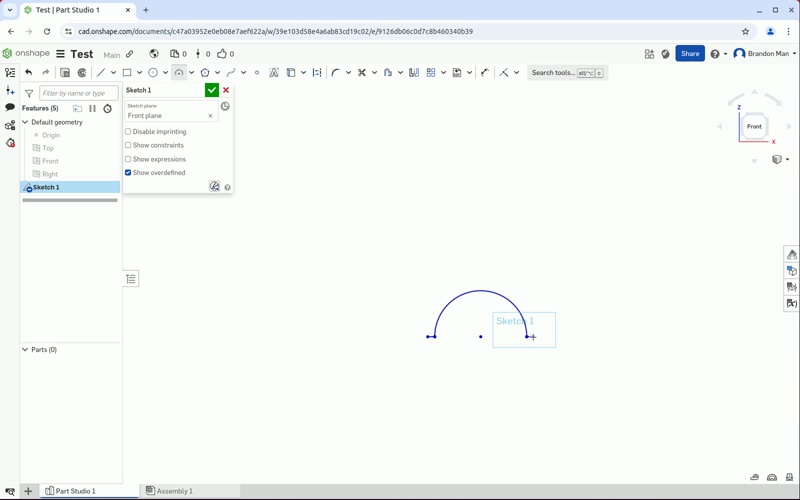
mouse_move(533, 336)
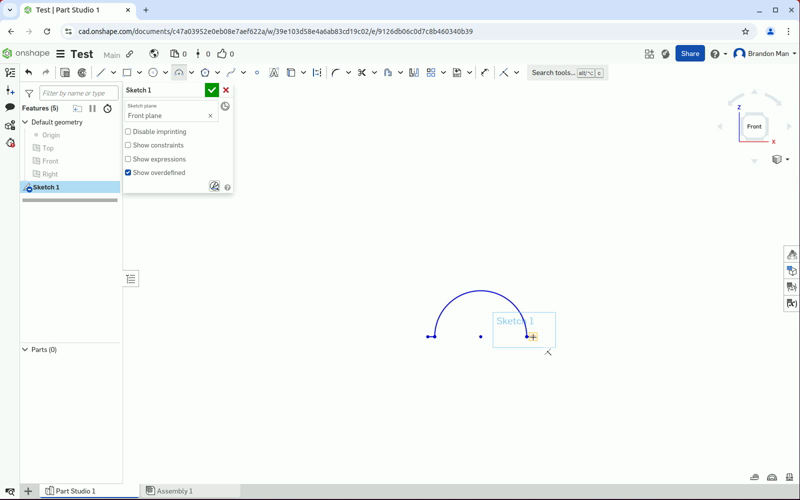
click(533, 336)
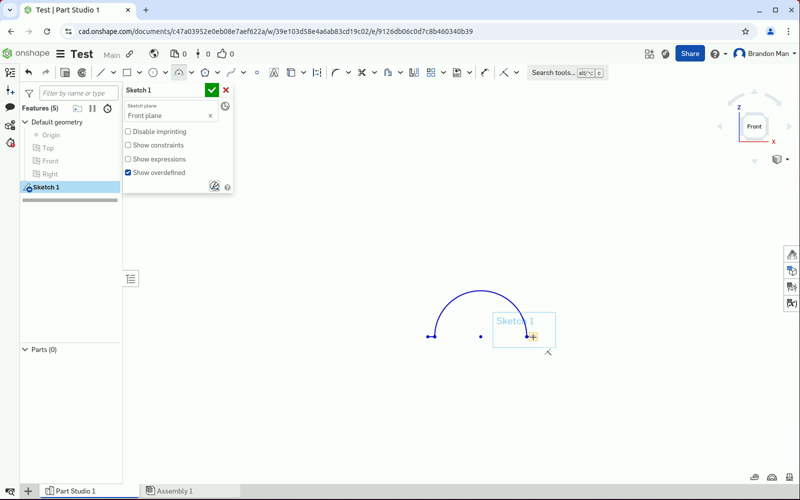
mouse_move(427, 336)
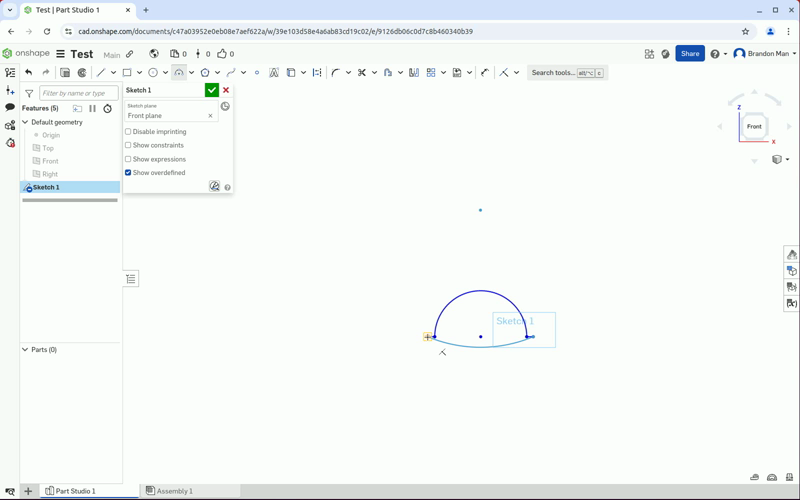
click(427, 336)
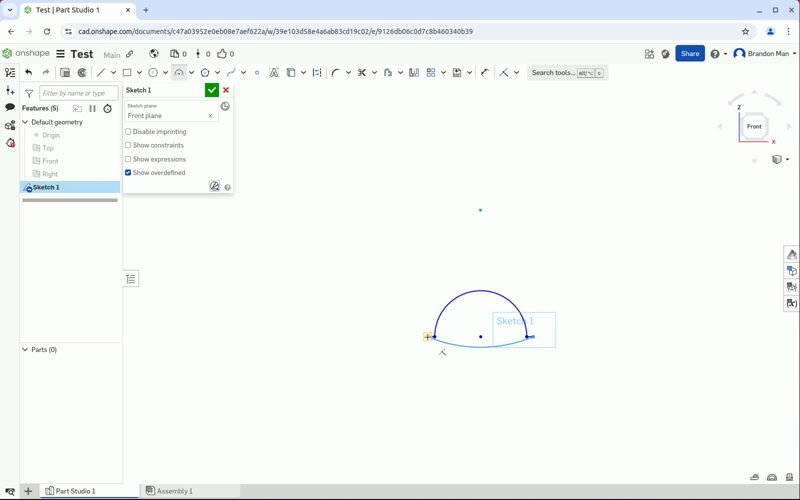
key_down(shift)
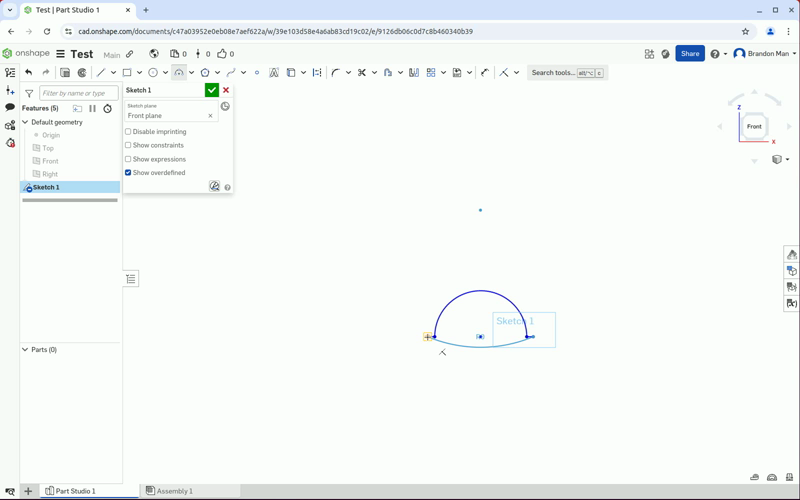
mouse_move(480, 284)
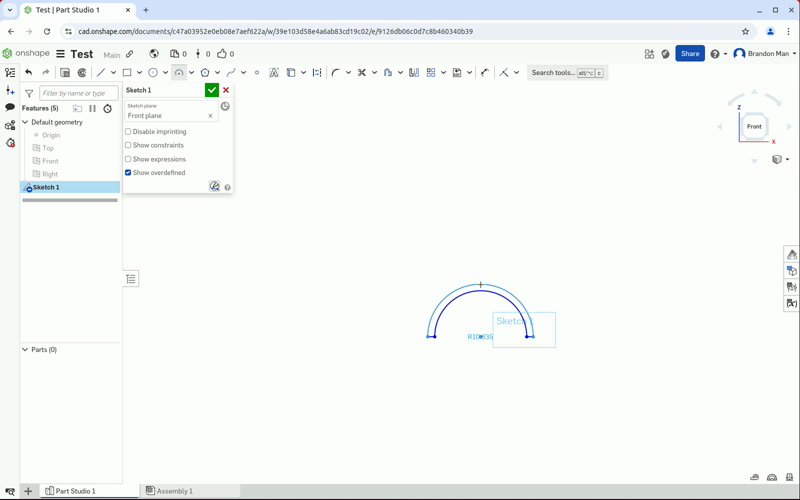
click(480, 284)
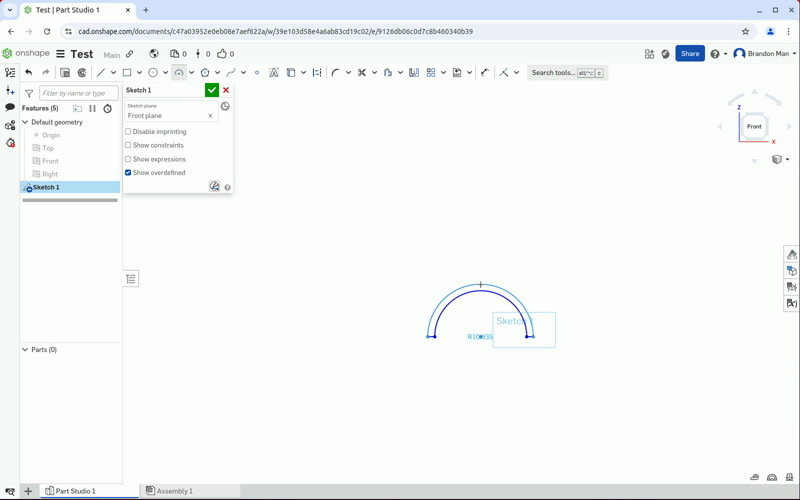
key_up(shift)
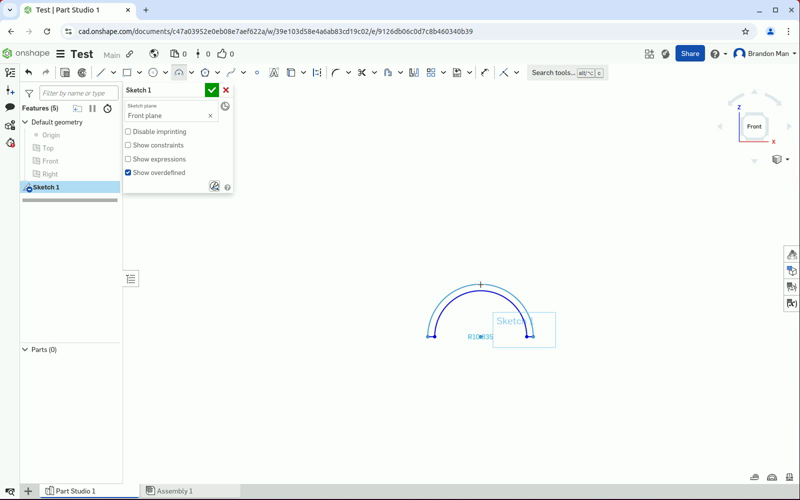
key(esc)
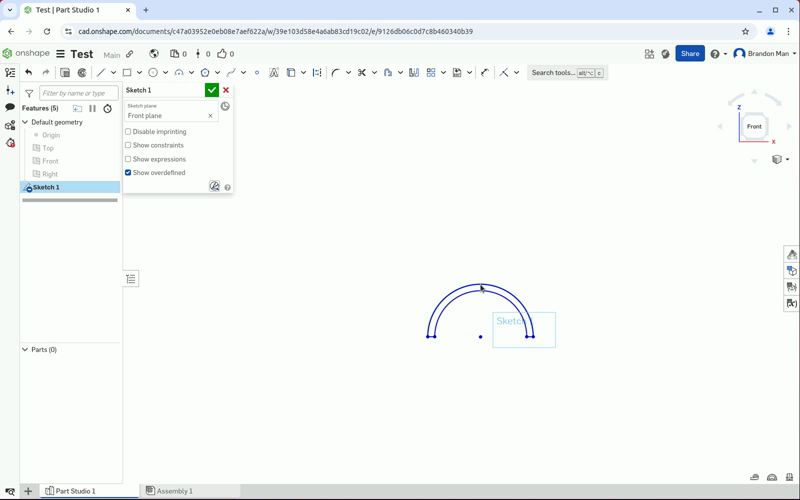
mouse_move(437, 314)
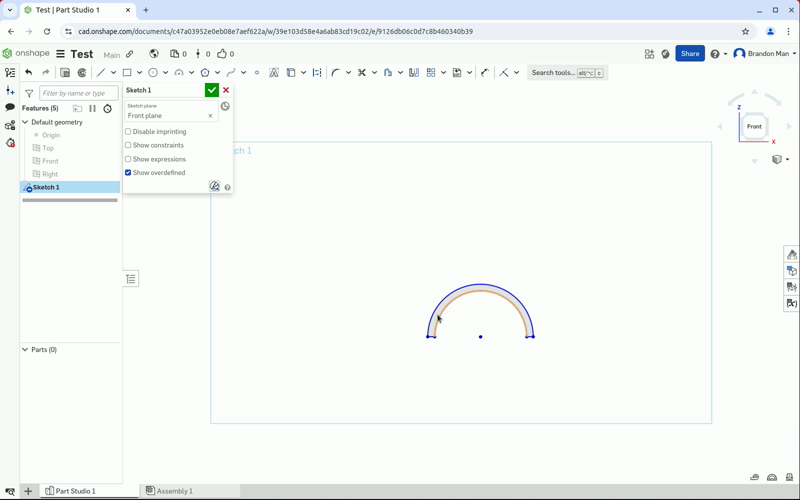
scroll(6)
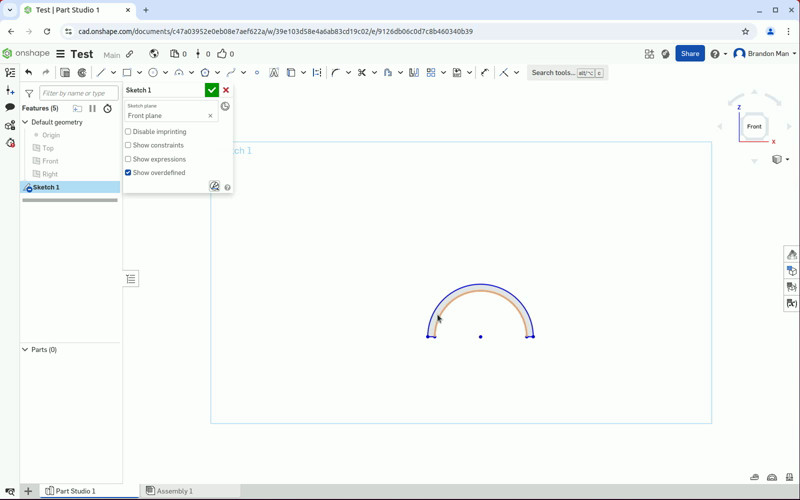
scroll(6)
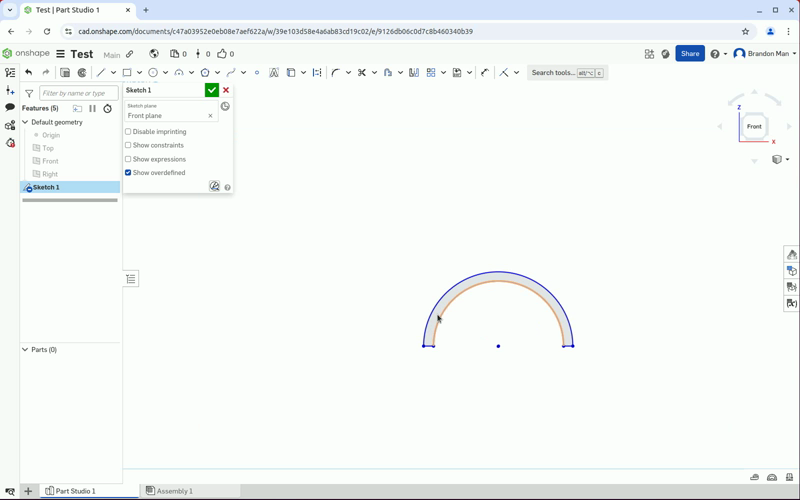
scroll(6)
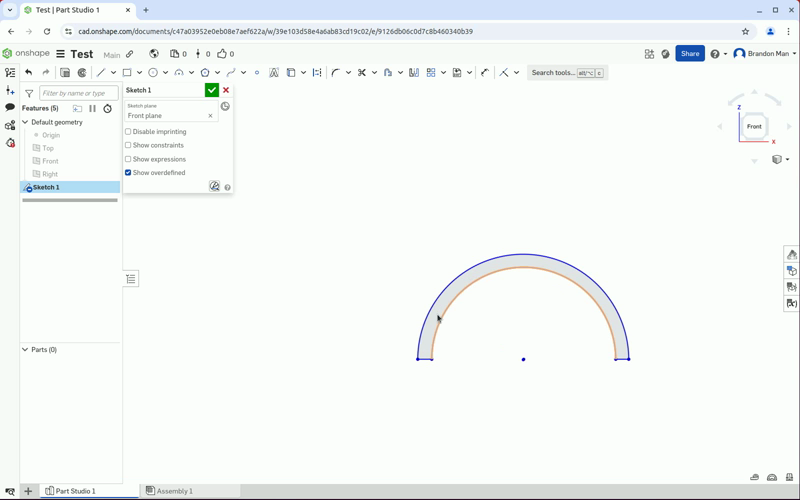
scroll(6)
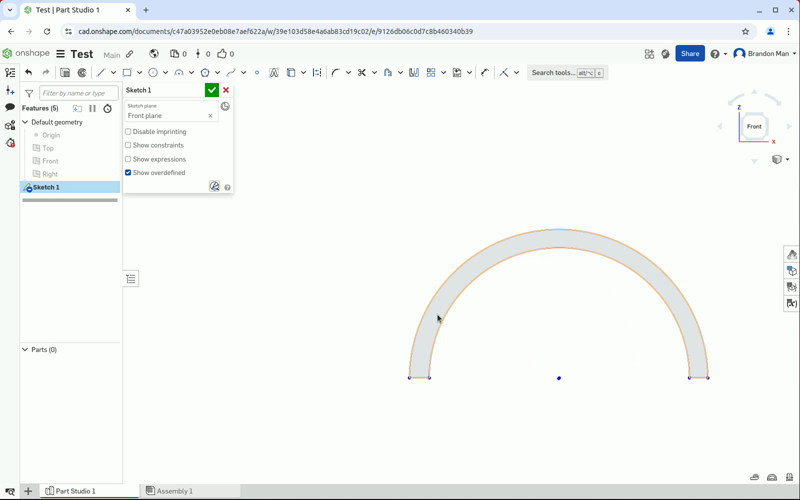
scroll(6)
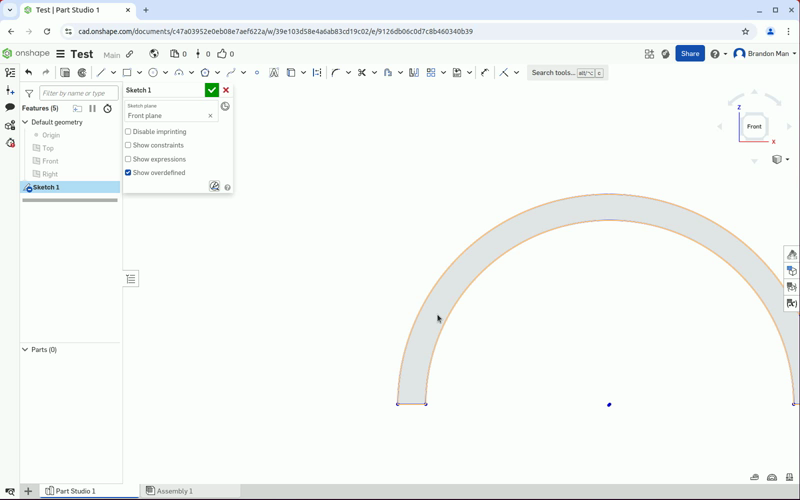
scroll(6)
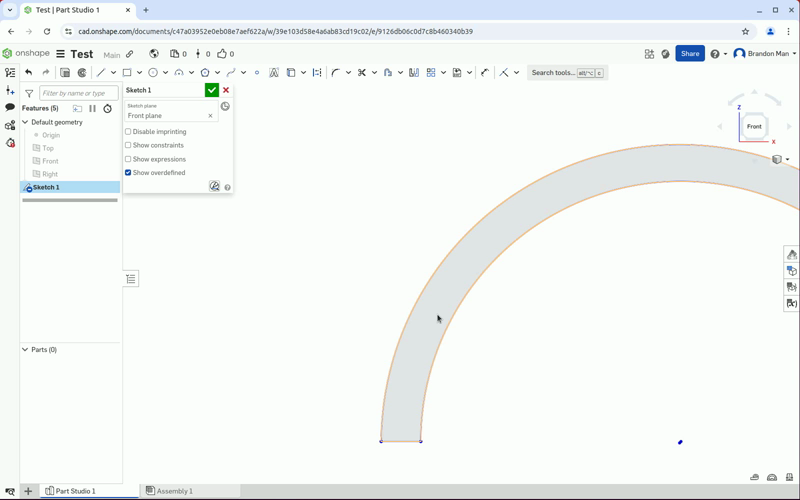
scroll(6)
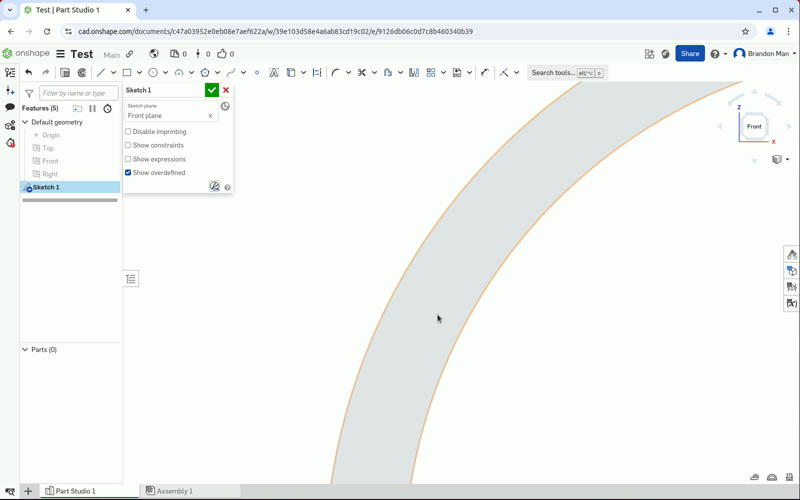
click(437, 314)
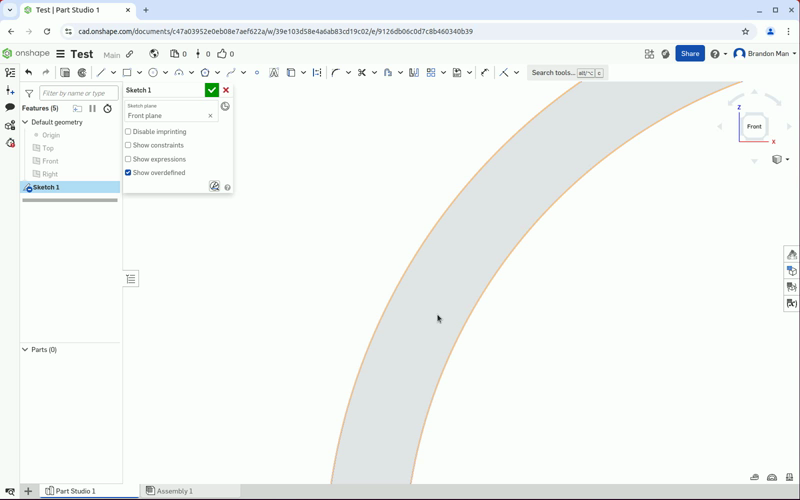
scroll(-6)
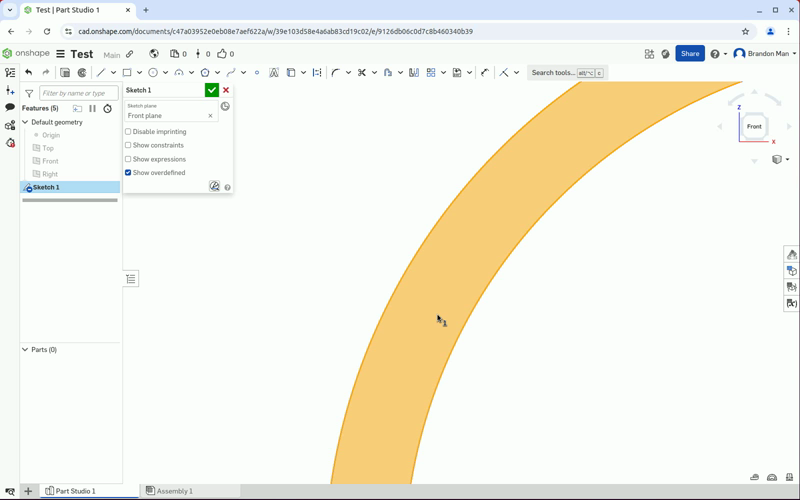
scroll(-6)
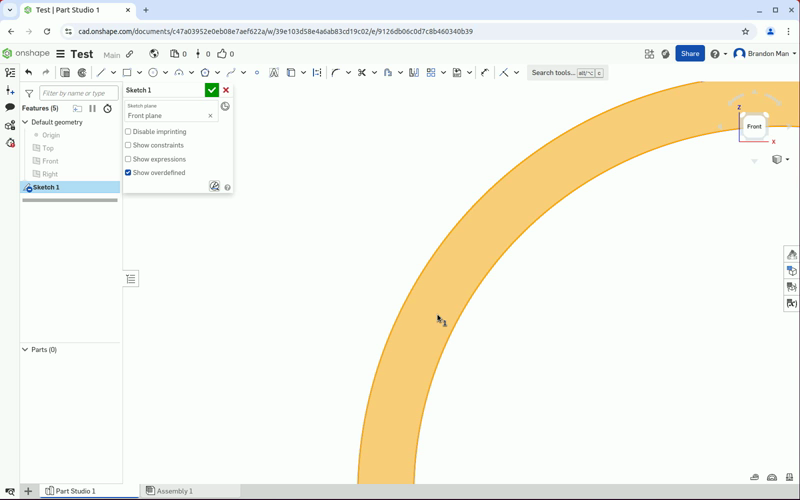
scroll(-6)
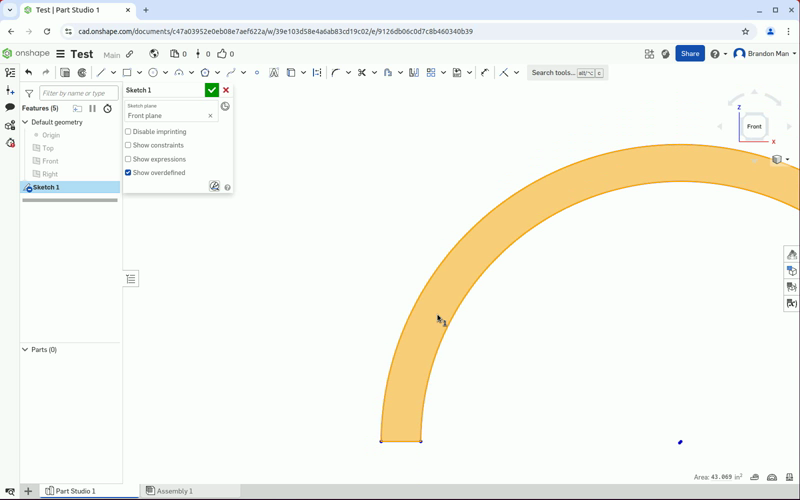
scroll(-6)
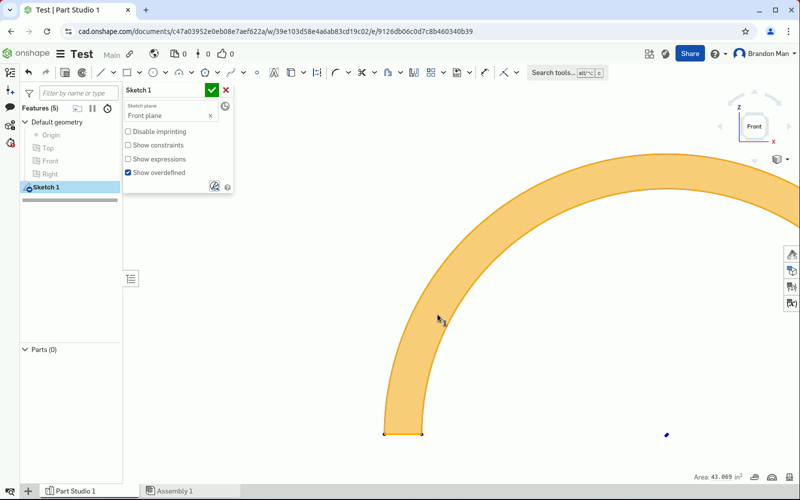
scroll(-6)
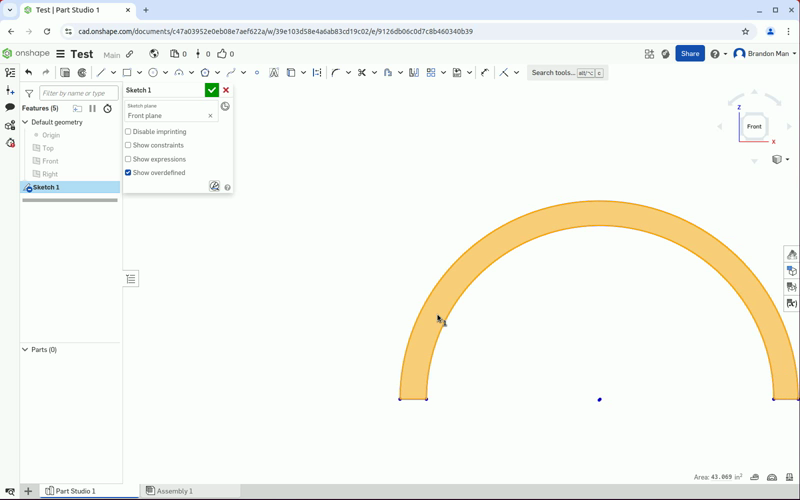
scroll(-6)
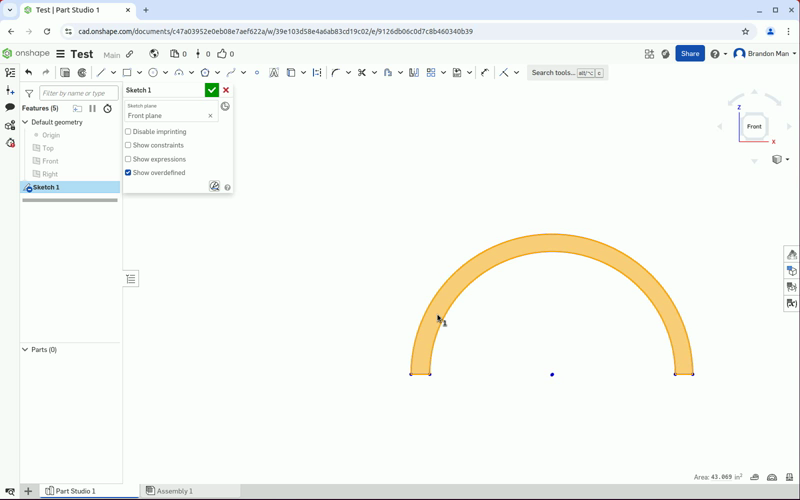
scroll(-6)
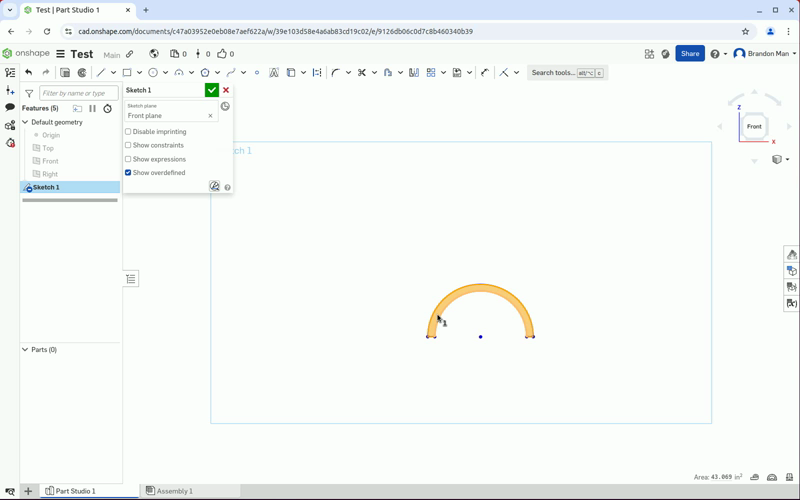
mouse_move(73, 352)
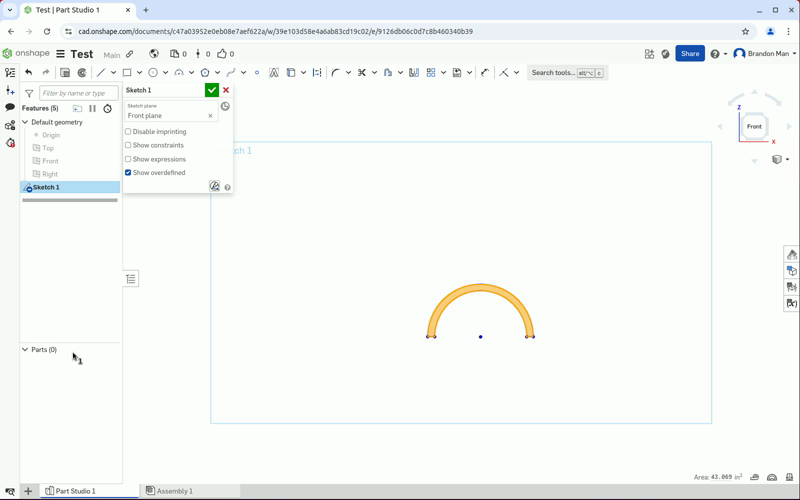
key(shift+y)
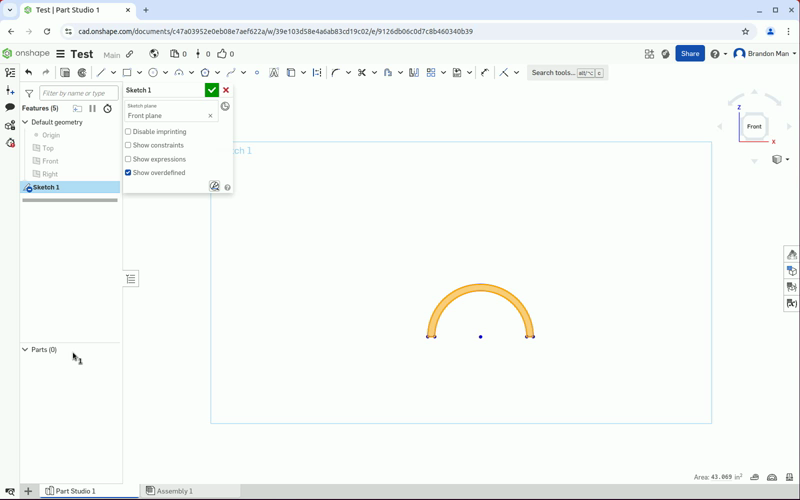
key(shift+e)
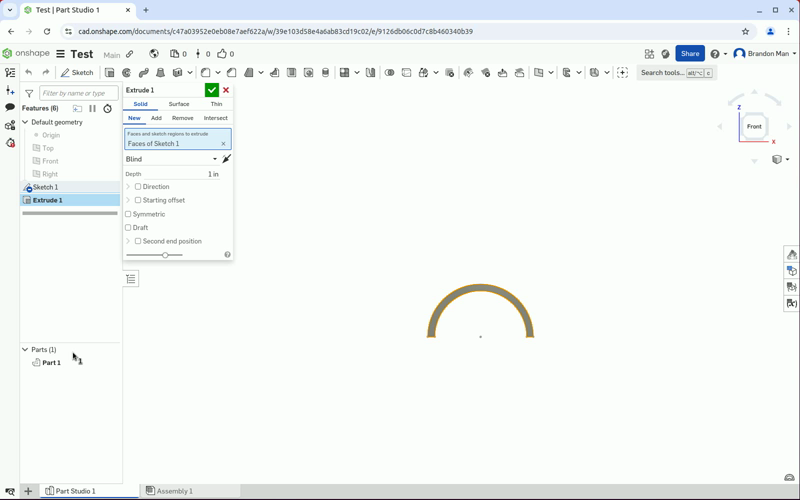
mouse_move(143, 106)
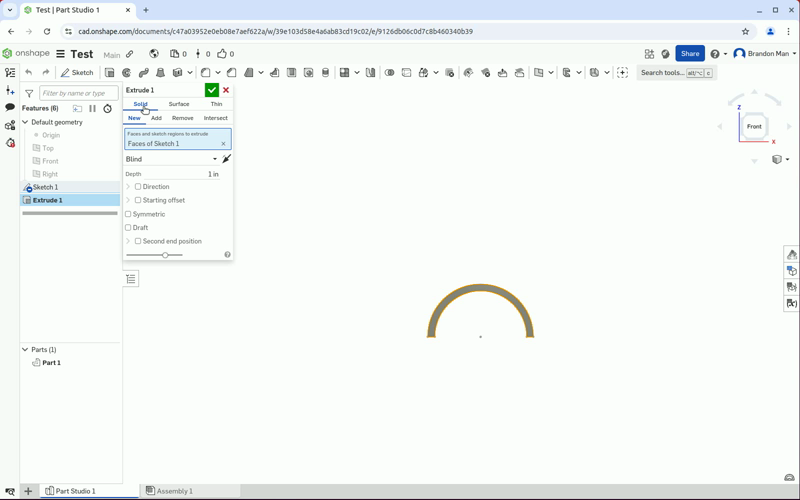
click(143, 106)
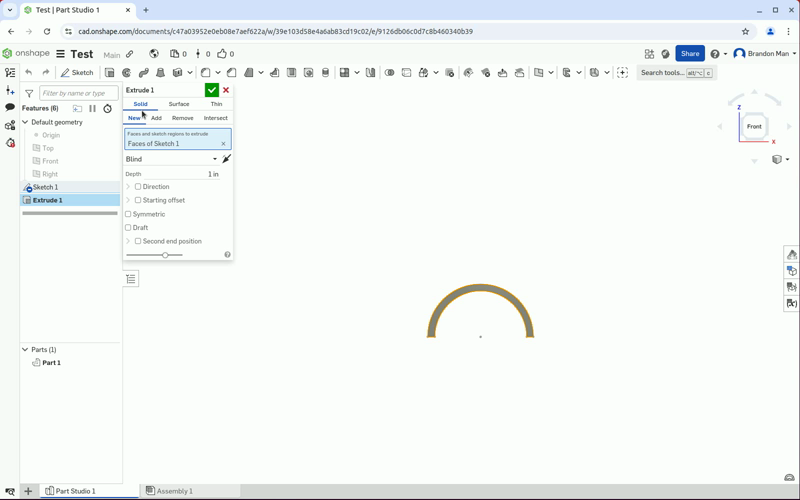
mouse_move(137, 120)
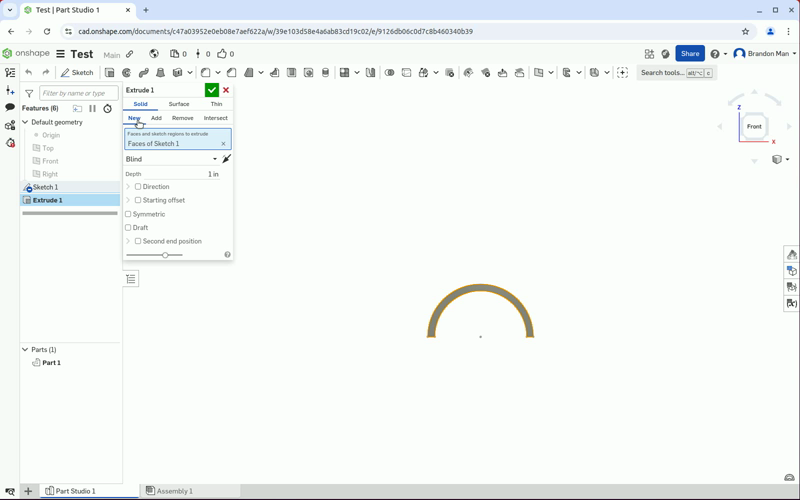
click(137, 120)
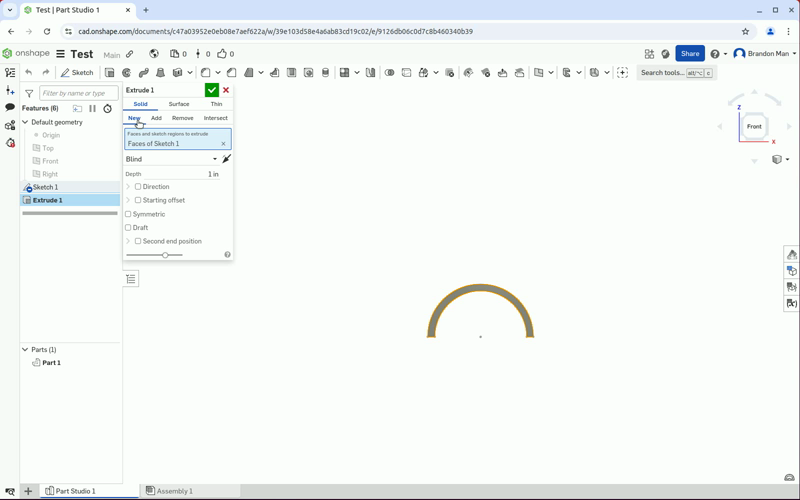
key(tab, 4)
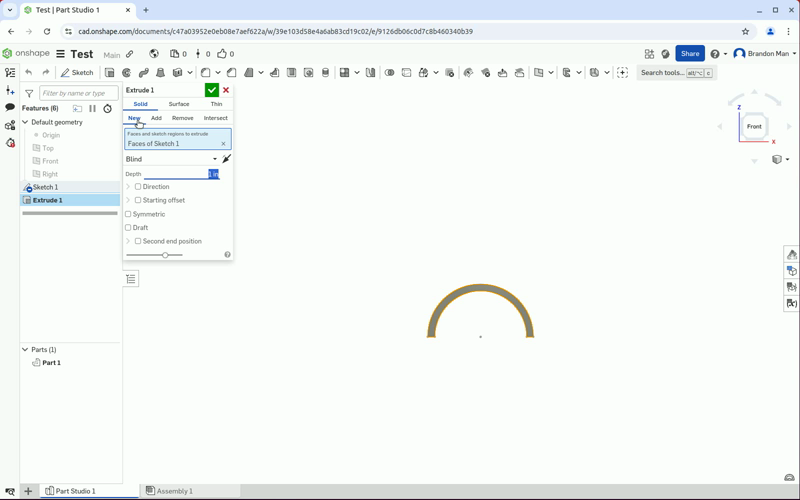
text(23.108)
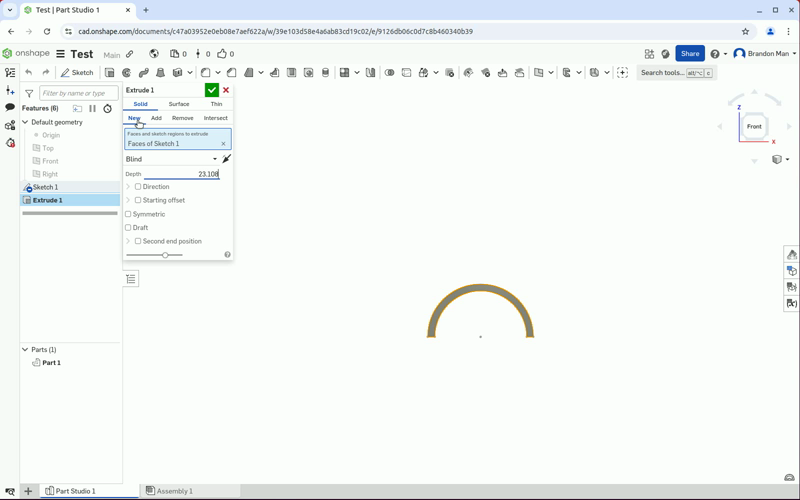
key(enter)
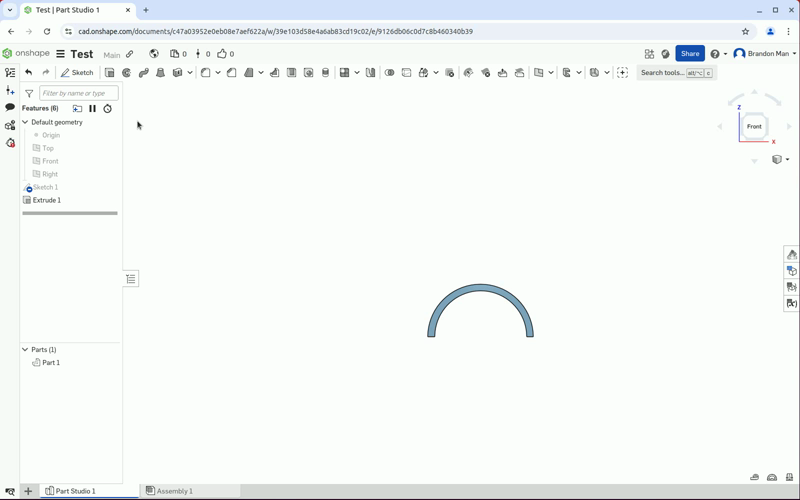
key(shift+h)
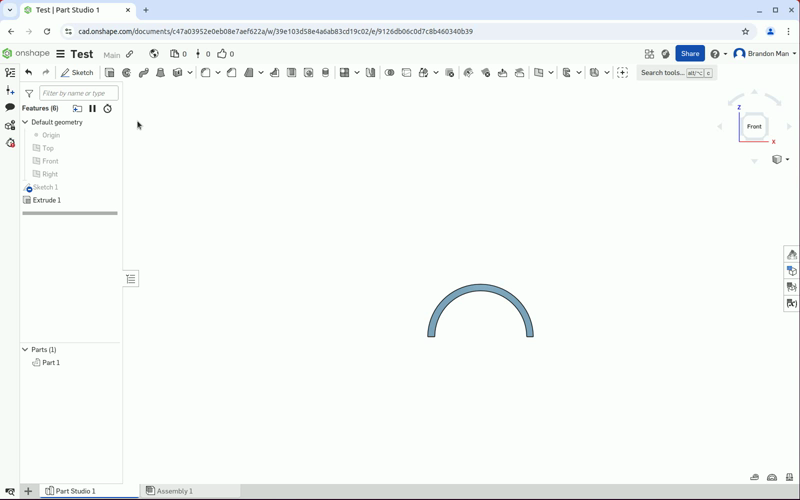
key(shift+h)
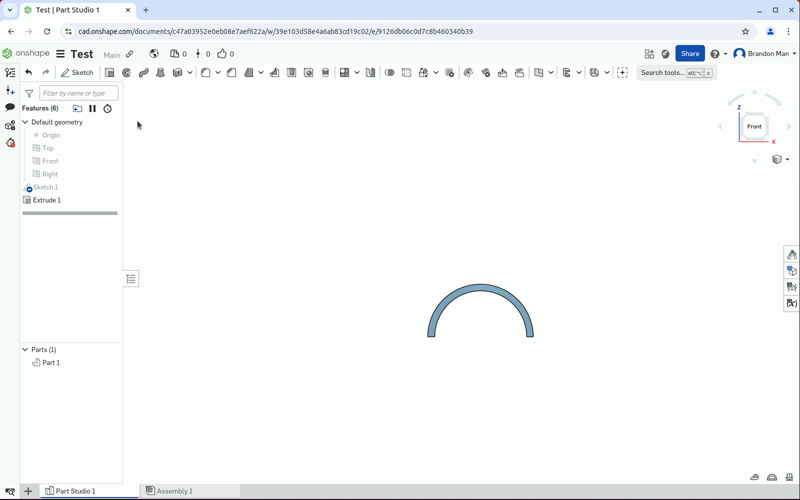
mouse_move(73, 189)
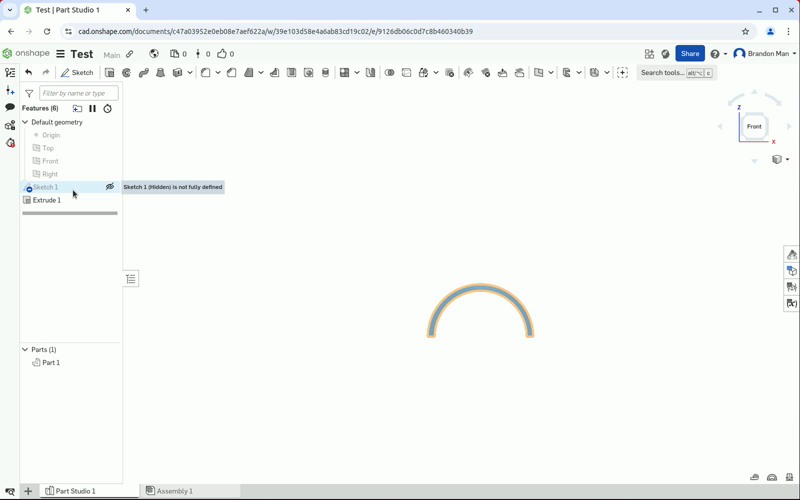
click(73, 189)
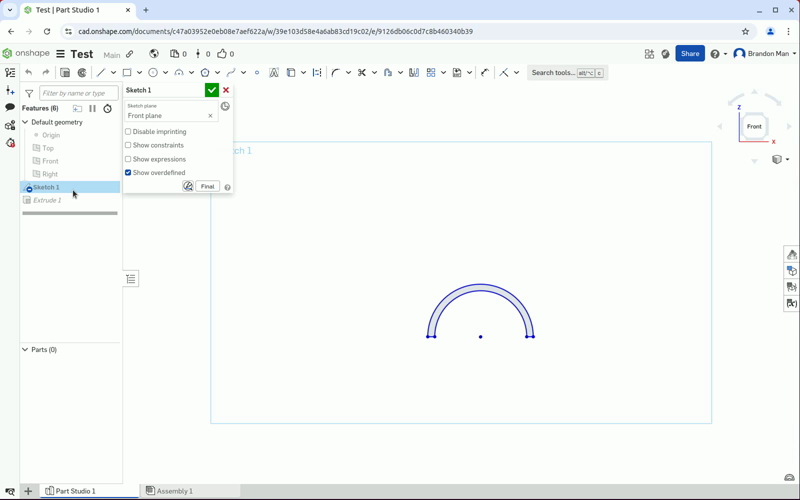
mouse_move(229, 92)
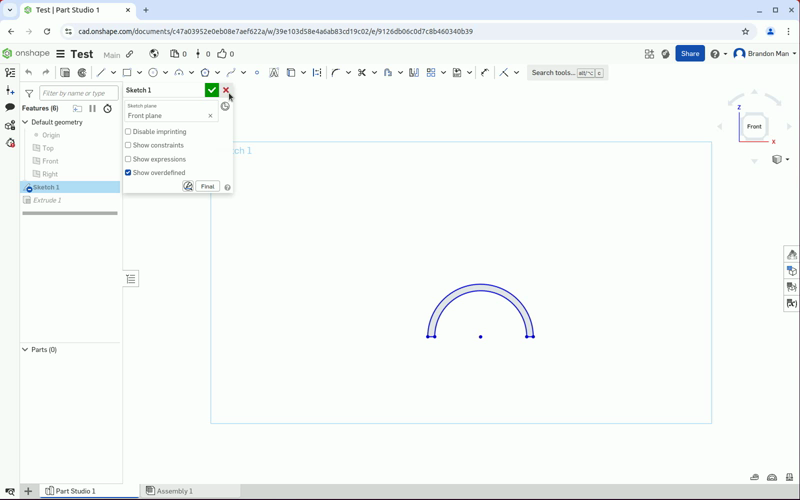
click(229, 92)
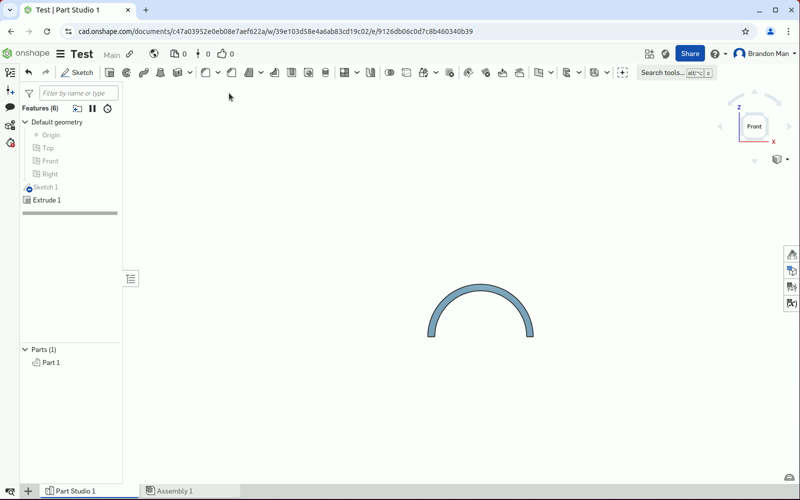
mouse_move(541, 75)
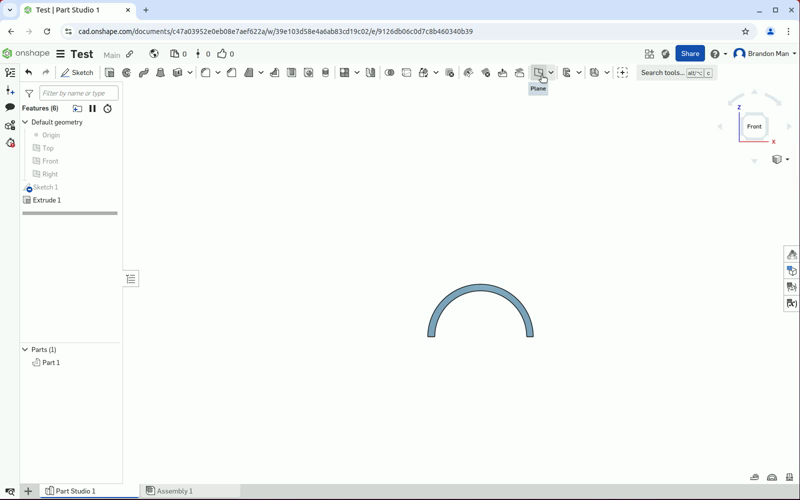
click(541, 75)
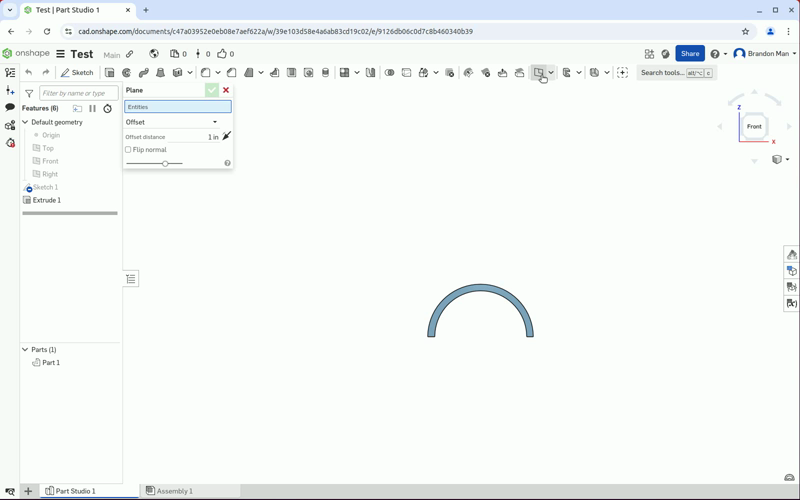
mouse_move(73, 163)
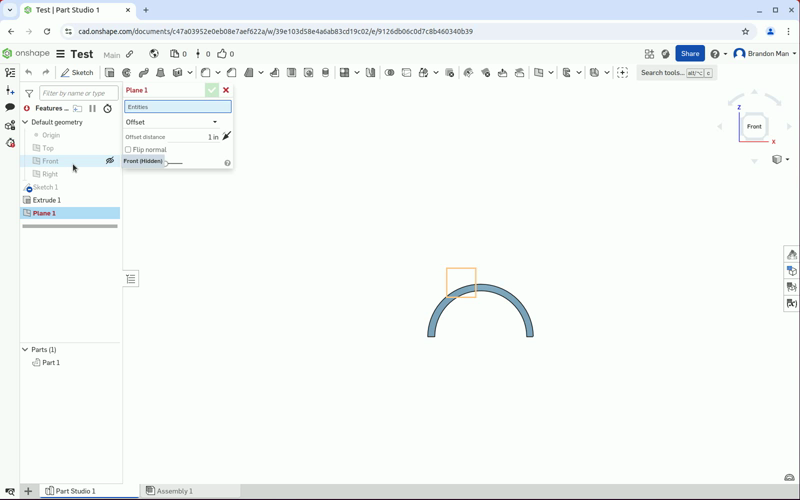
click(73, 163)
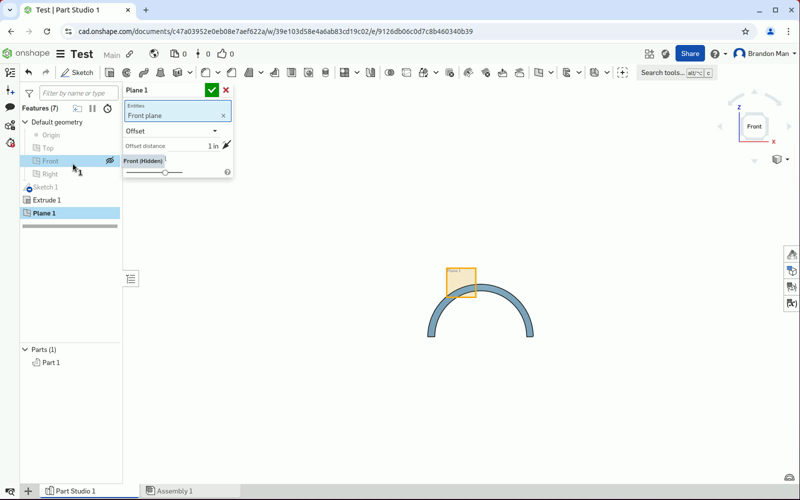
key(tab, 2)
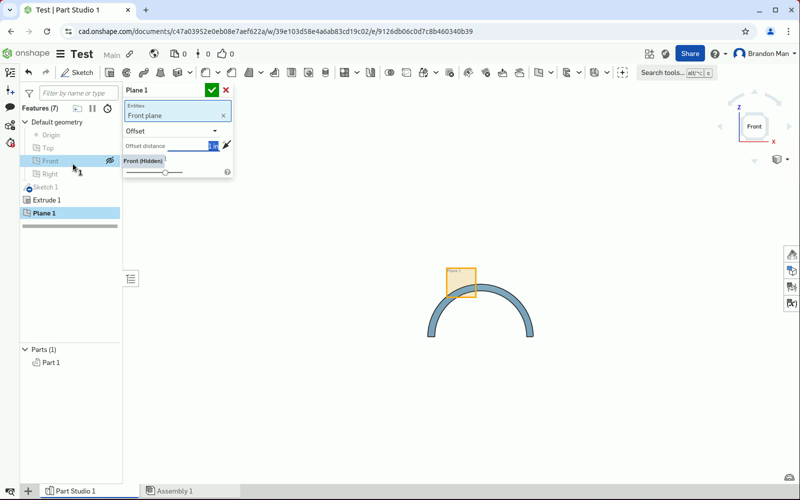
text(23.108)
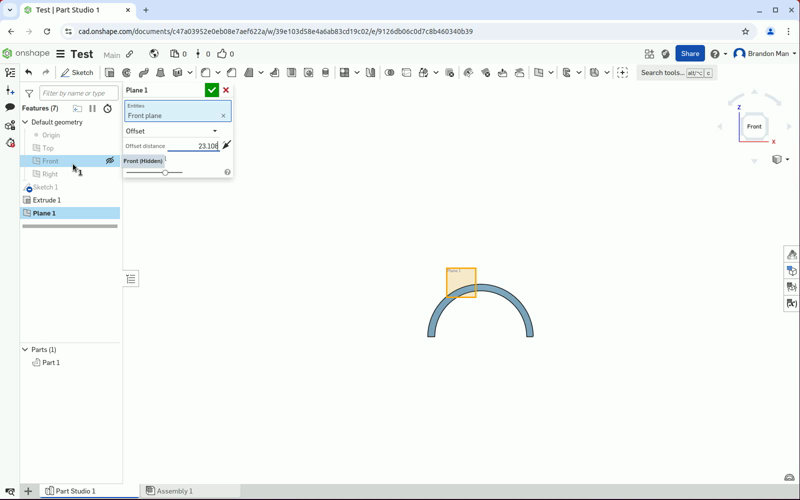
key(enter, 2)
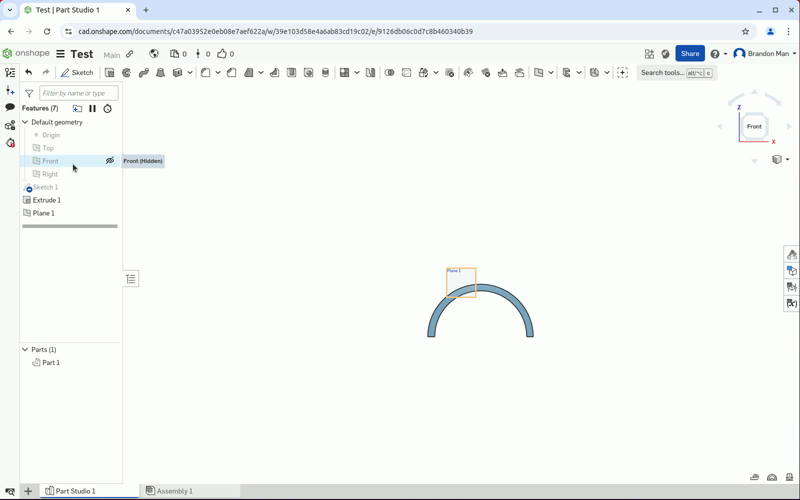
key(shift+s)
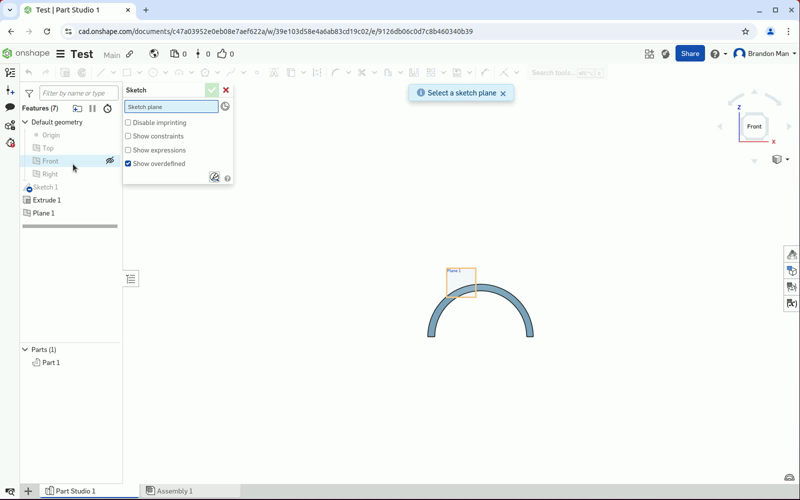
mouse_move(73, 215)
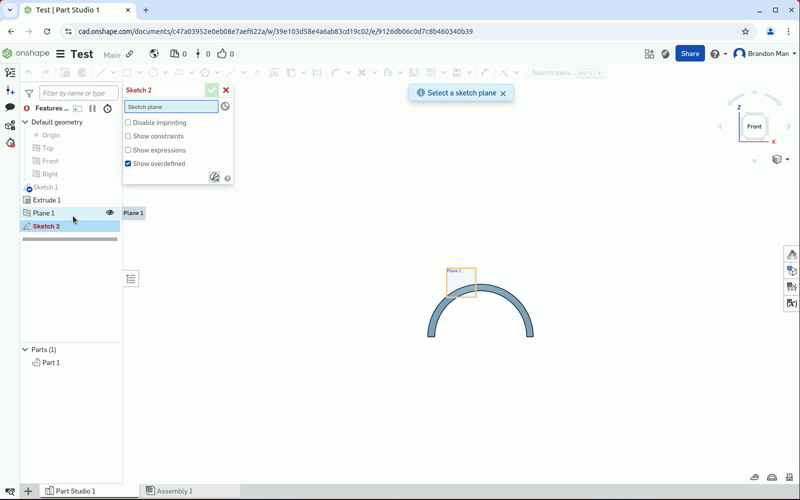
click(73, 215)
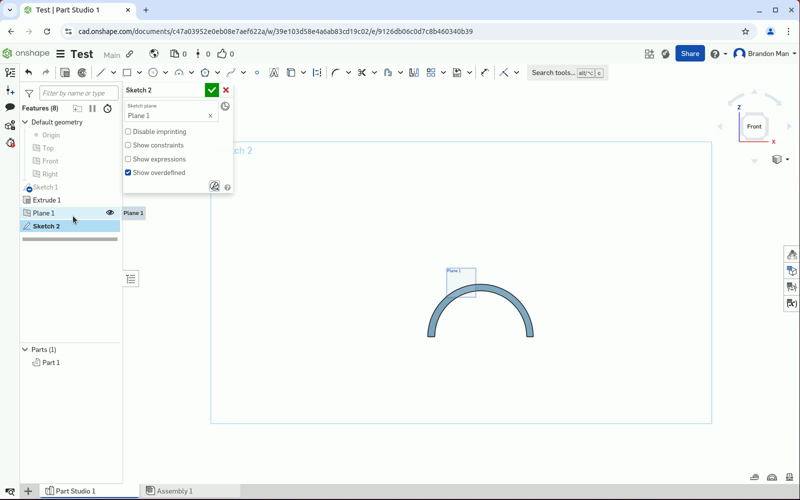
mouse_move(73, 352)
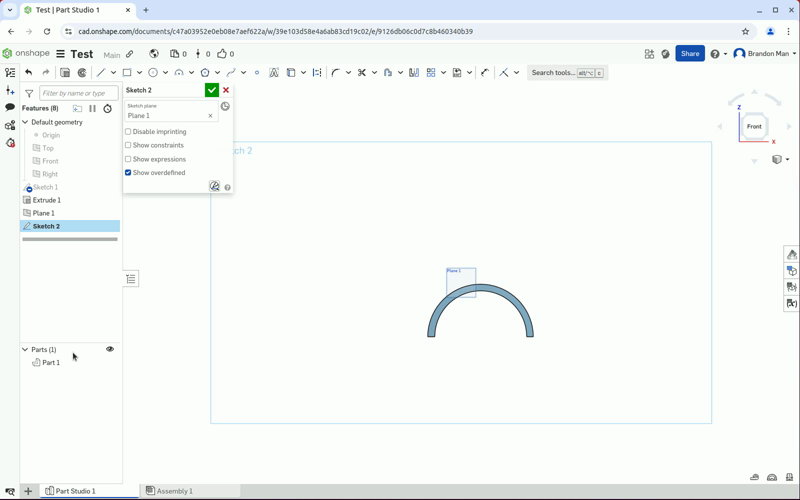
key(y)
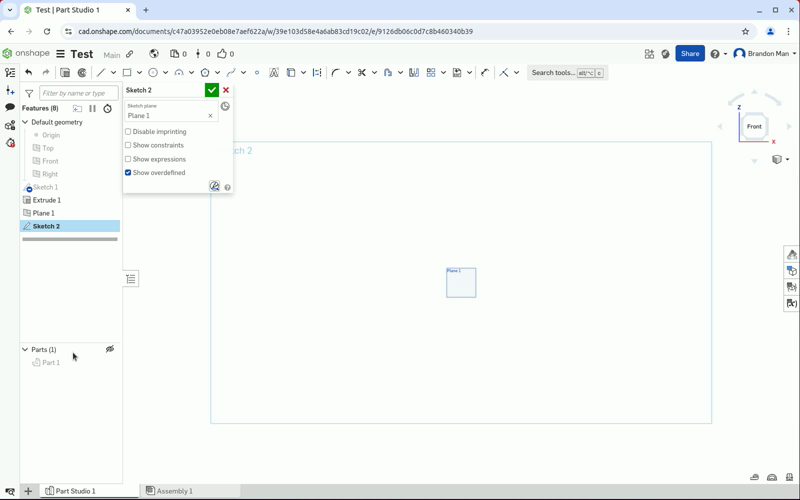
key(a)
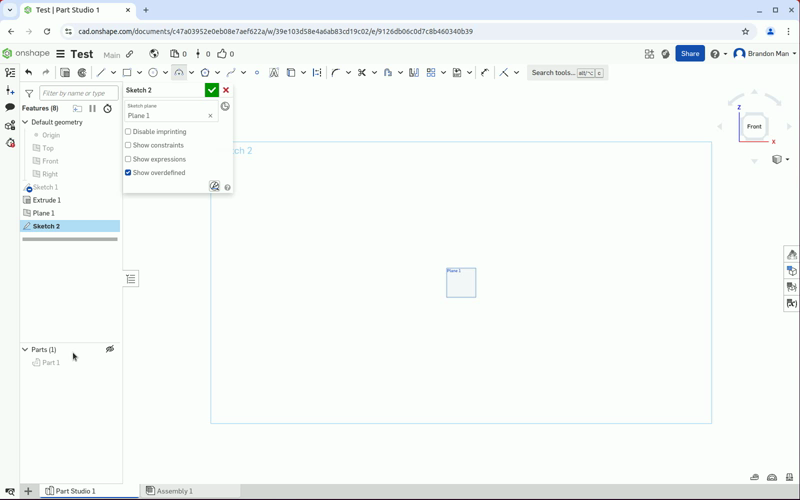
key_down(shift)
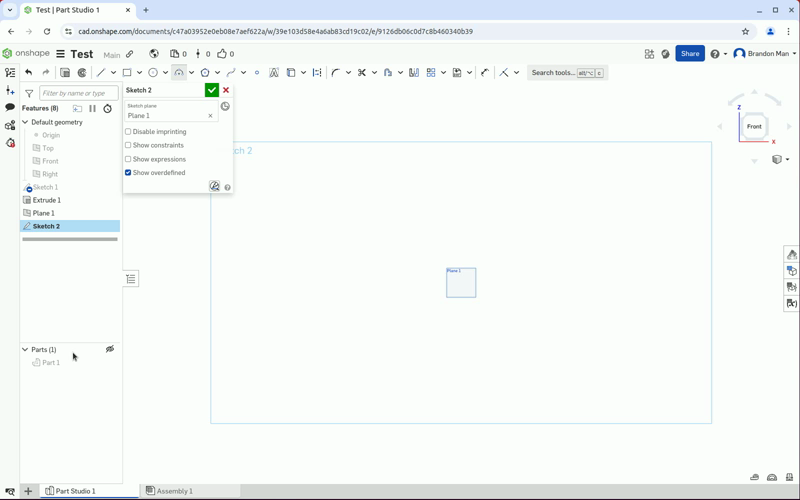
mouse_move(508, 292)
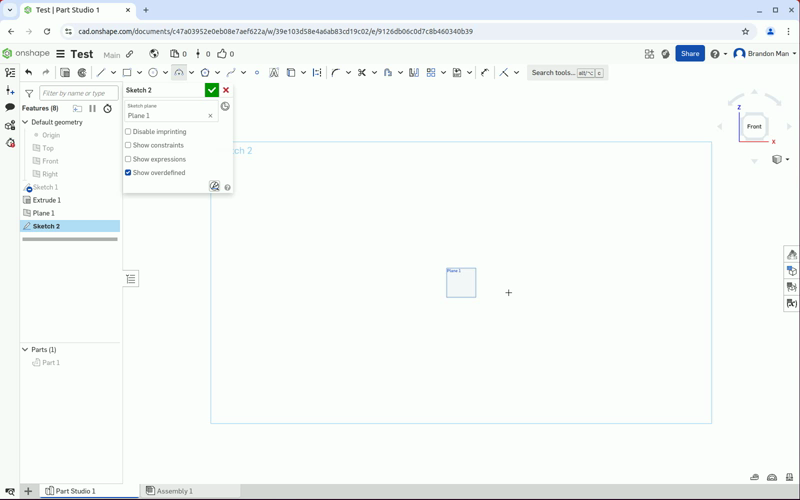
click(508, 292)
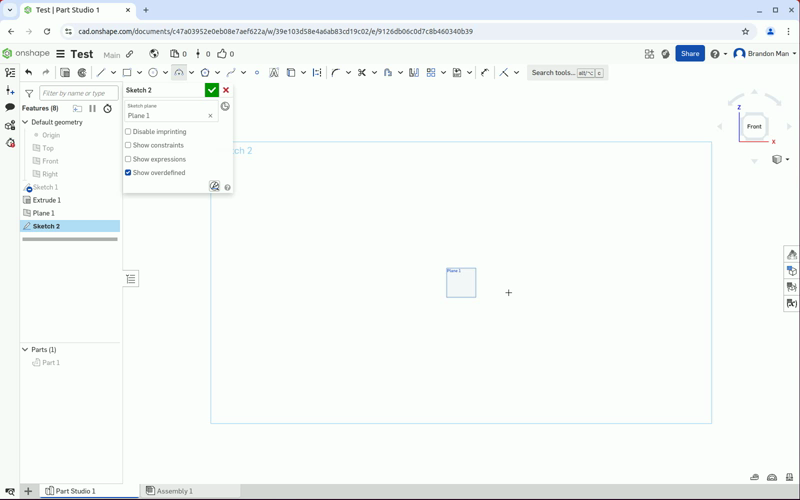
key_up(shift)
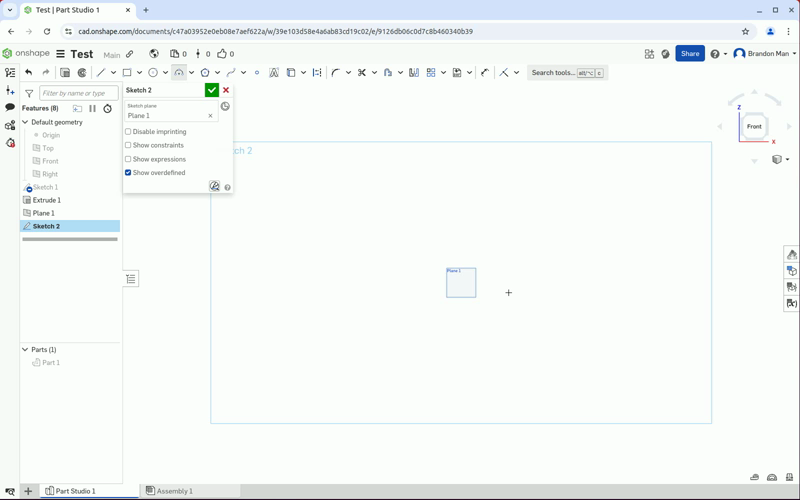
key_down(shift)
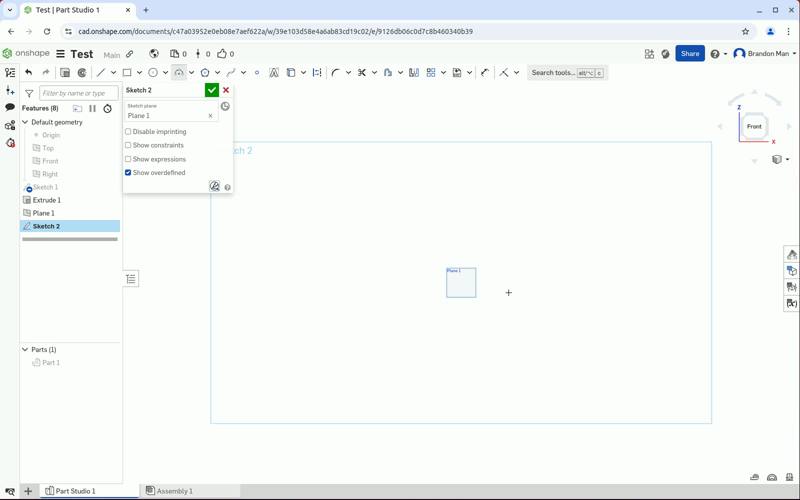
mouse_move(518, 300)
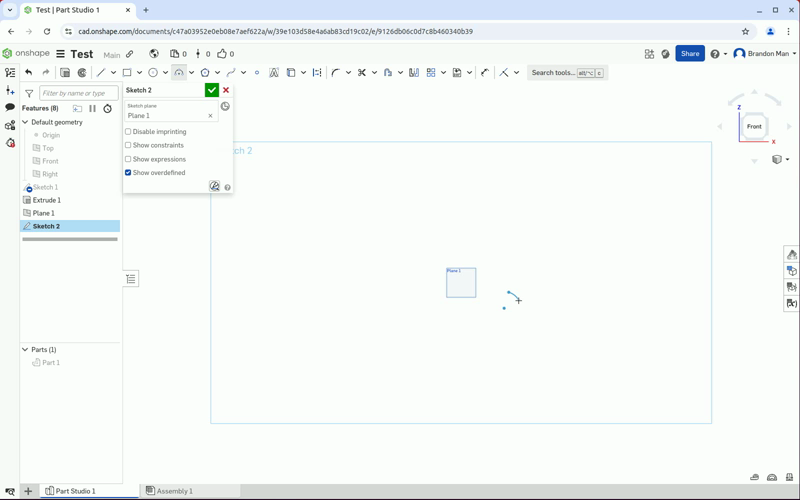
click(518, 300)
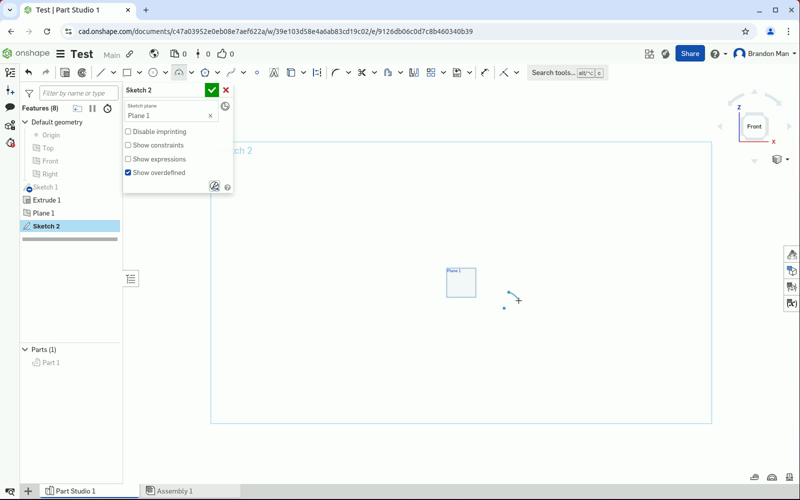
mouse_move(513, 295)
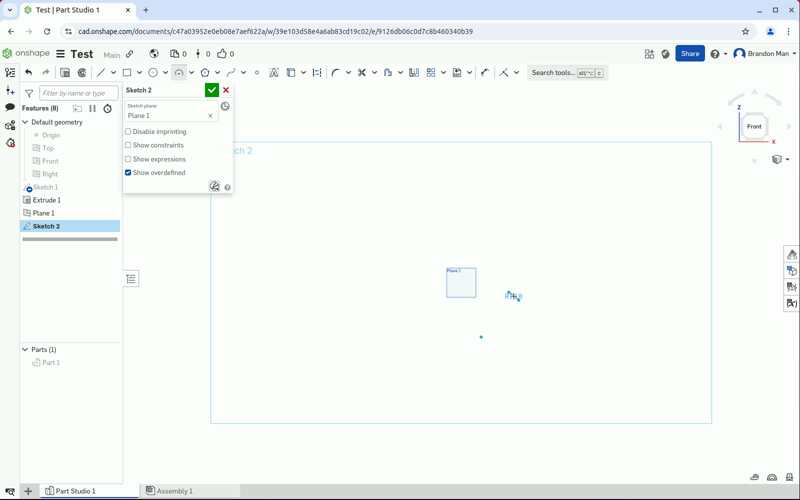
click(513, 295)
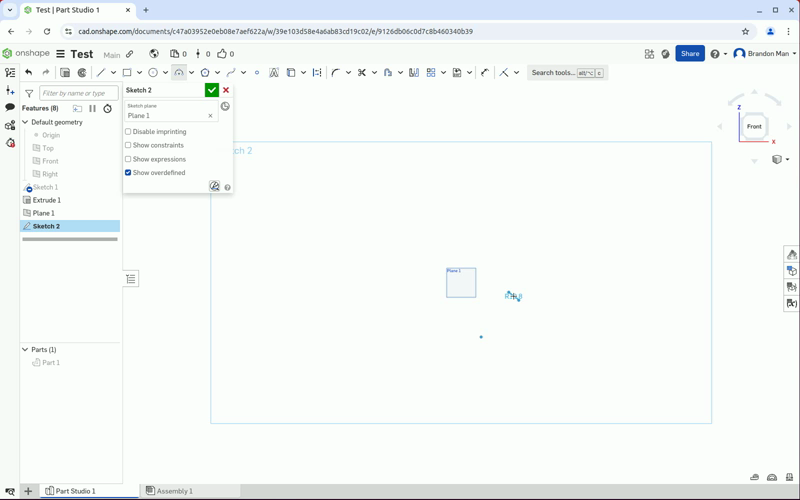
key_up(shift)
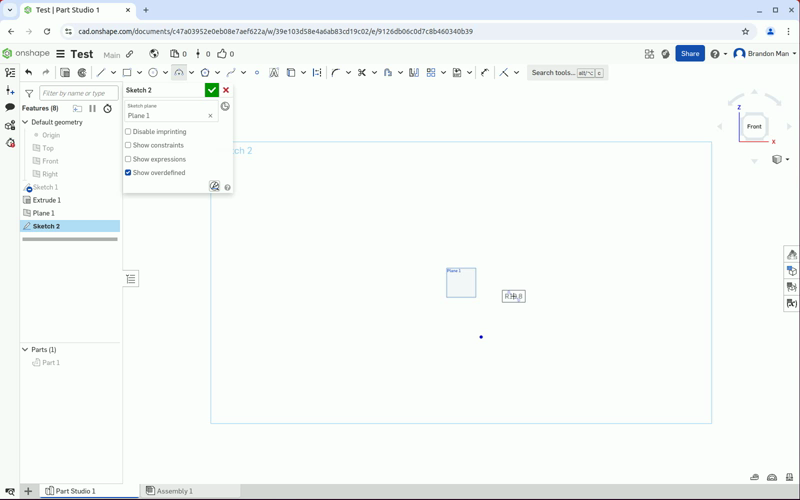
key(esc)
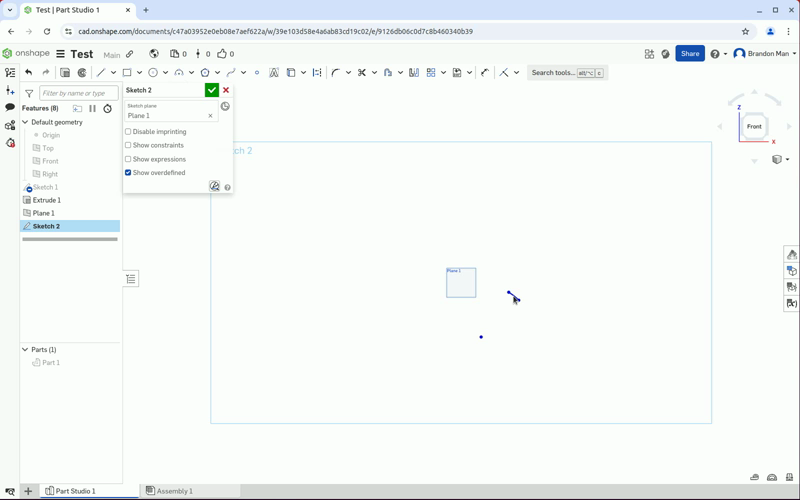
key(l)
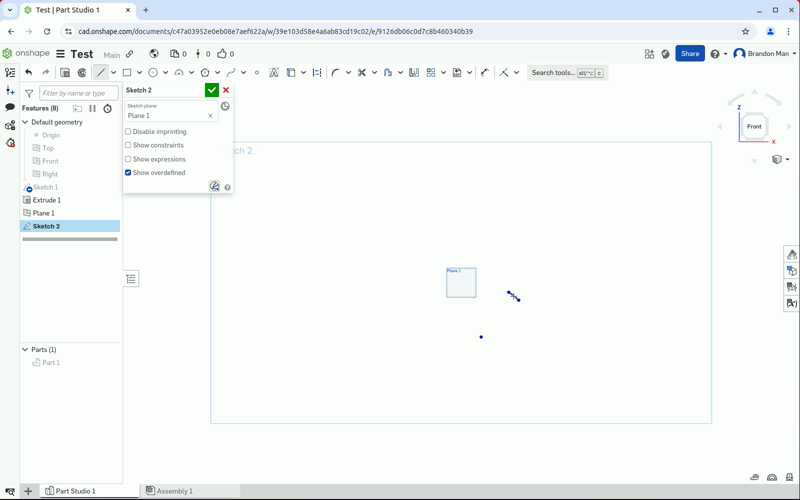
mouse_move(518, 300)
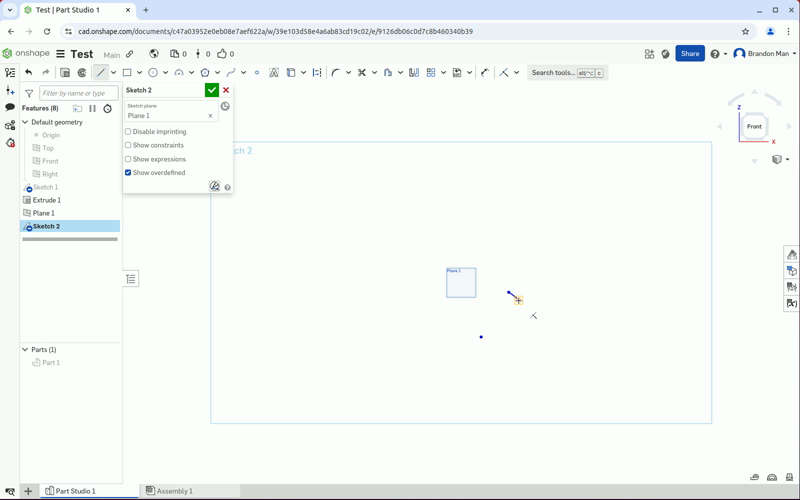
click(518, 300)
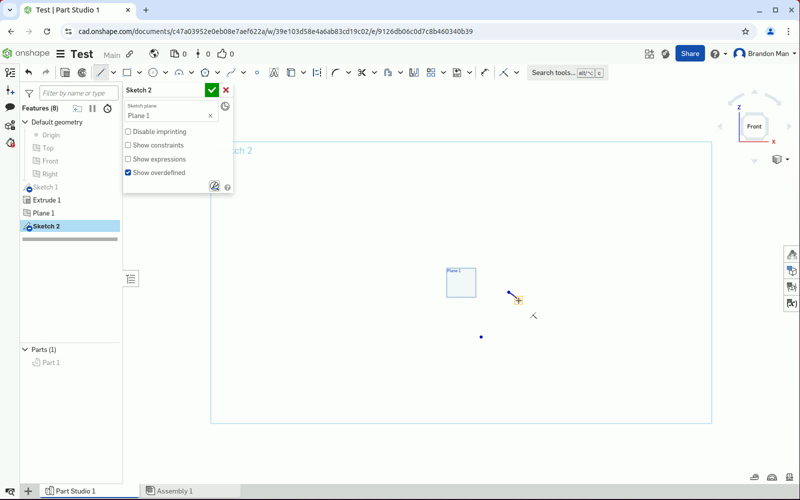
key_down(shift)
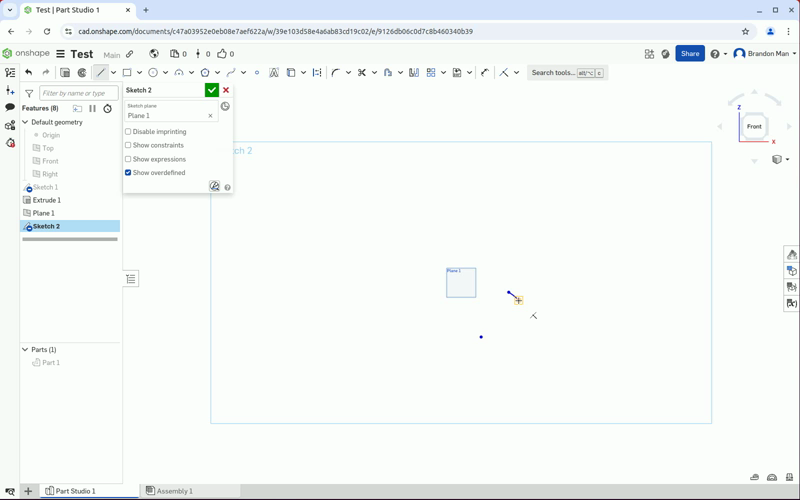
mouse_move(548, 300)
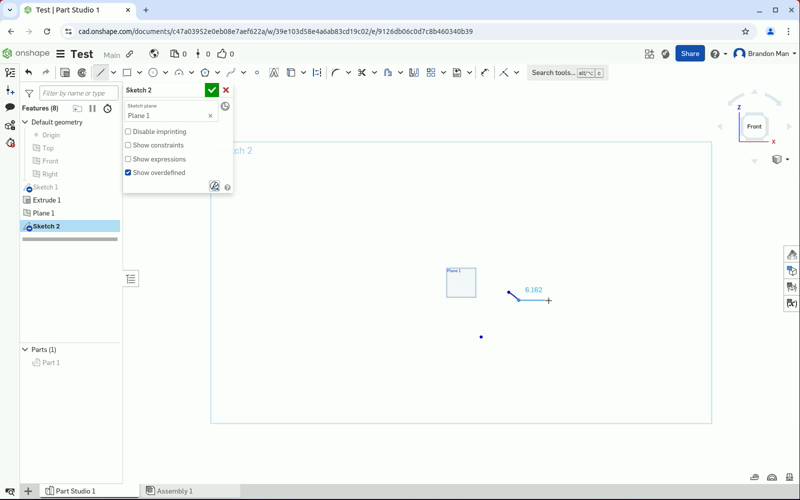
mouse_move(523, 281)
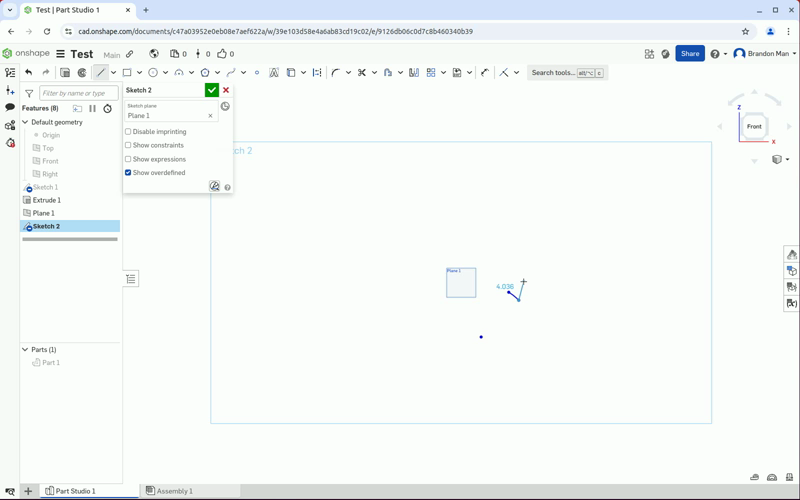
click(523, 281)
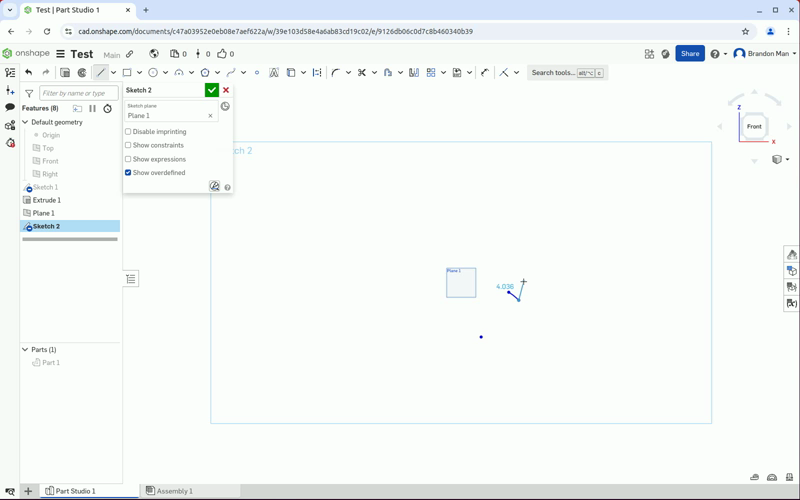
key_up(shift)
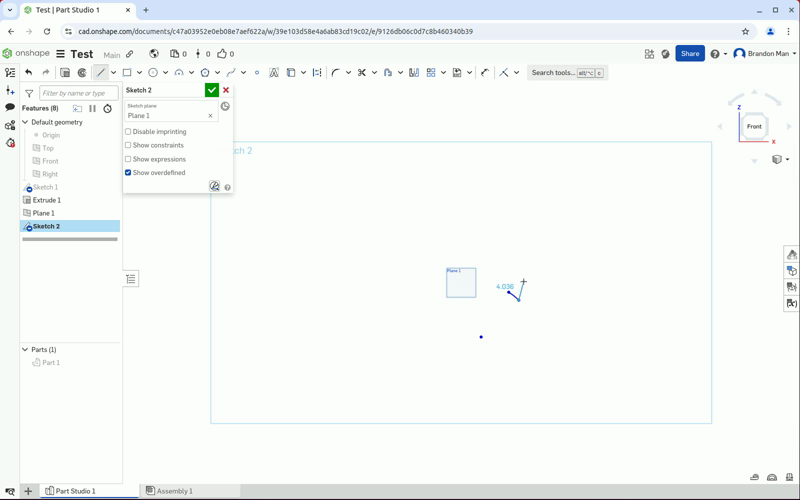
key_down(shift)
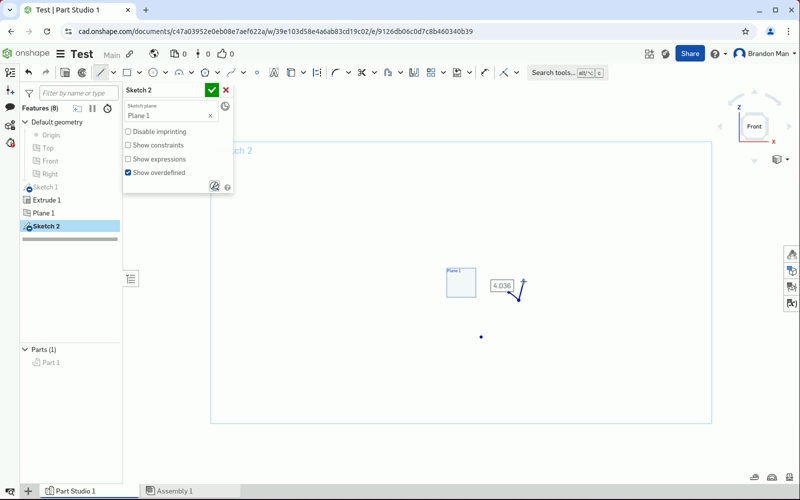
mouse_move(553, 281)
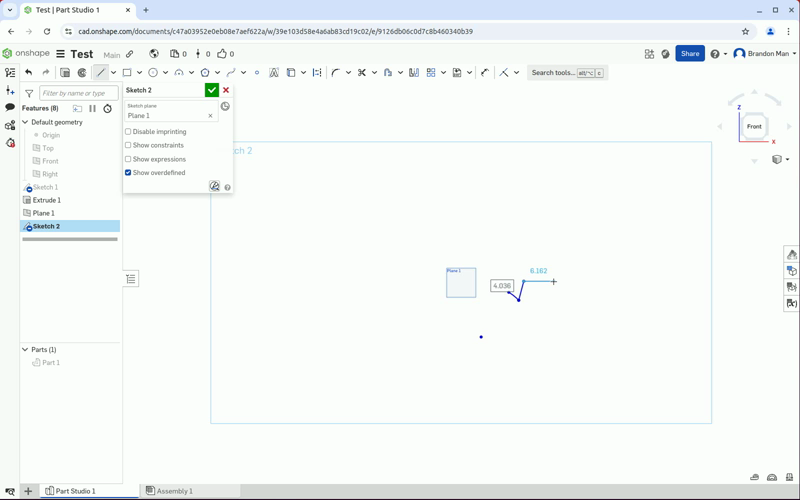
mouse_move(512, 281)
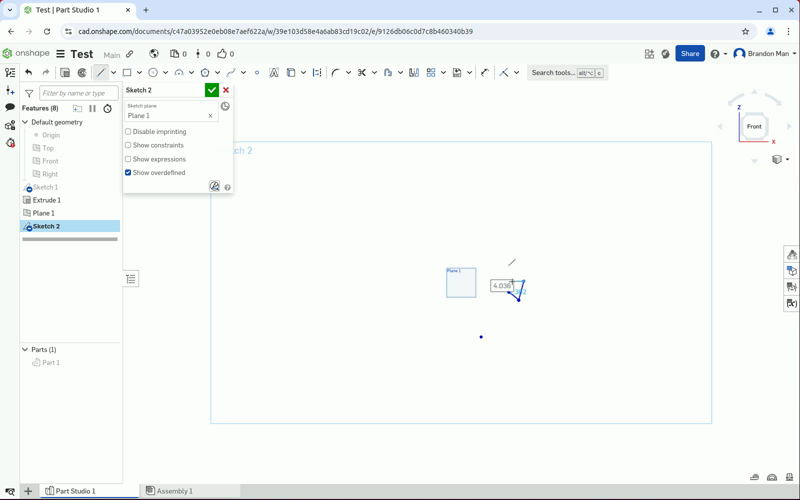
click(512, 281)
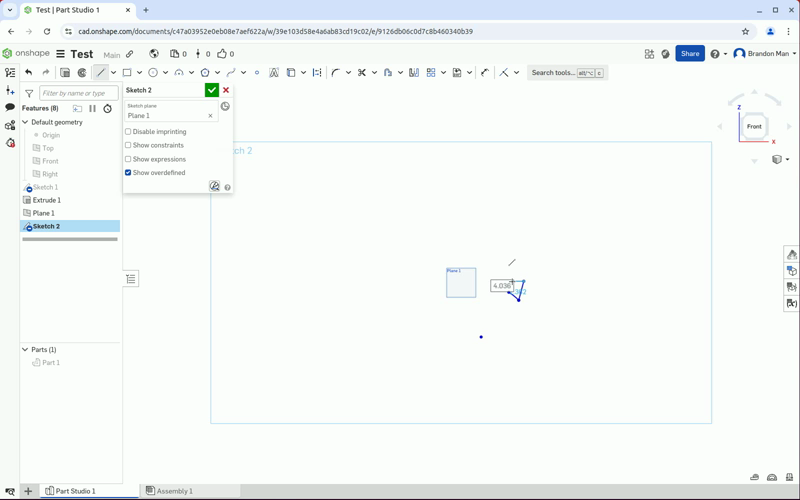
key_up(shift)
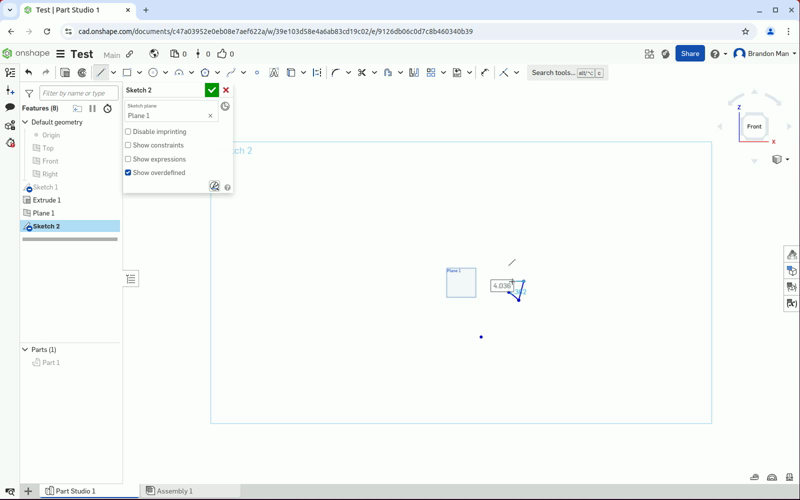
mouse_move(542, 281)
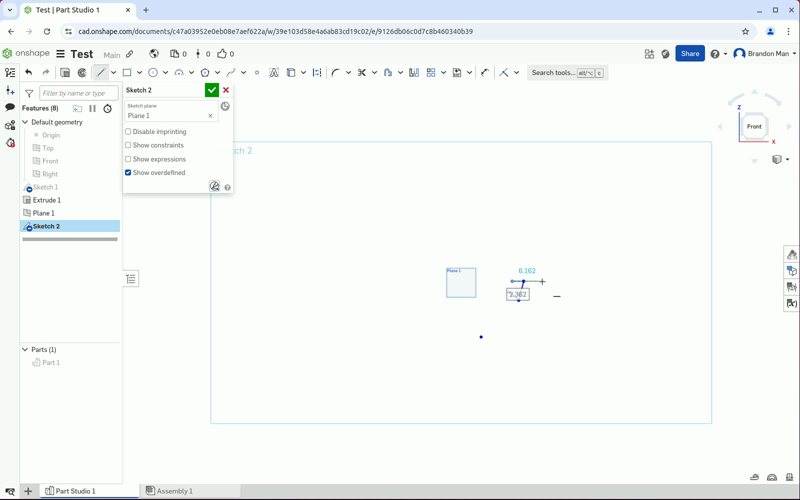
key_down(shift)
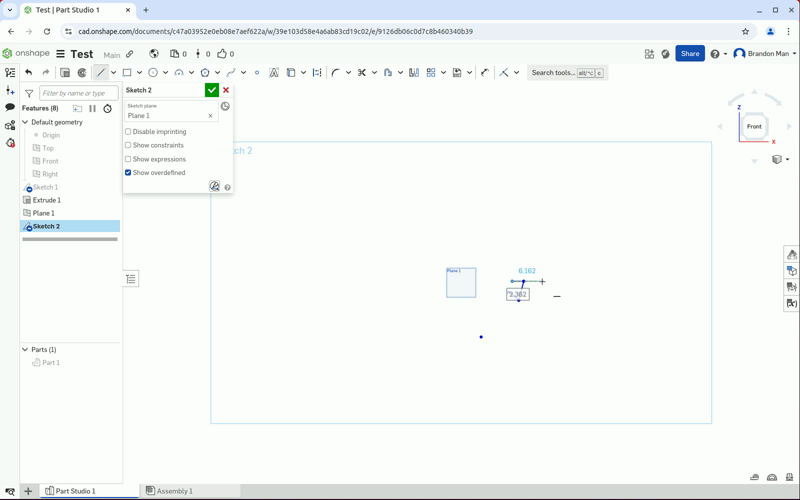
mouse_move(508, 292)
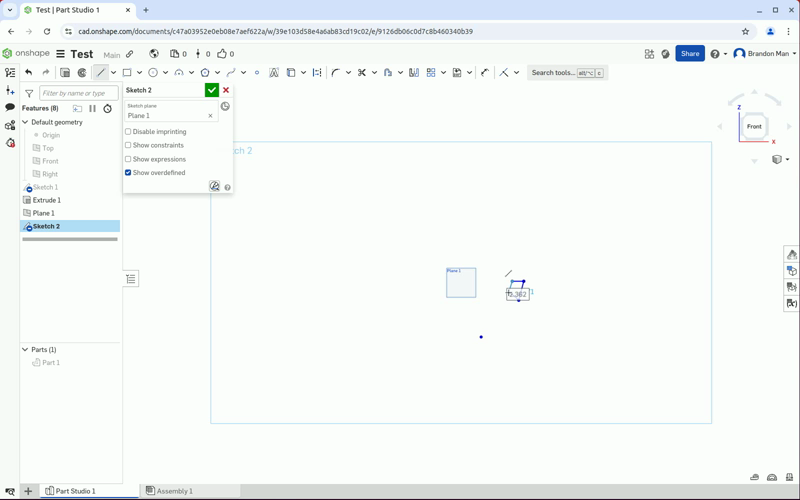
key_up(shift)
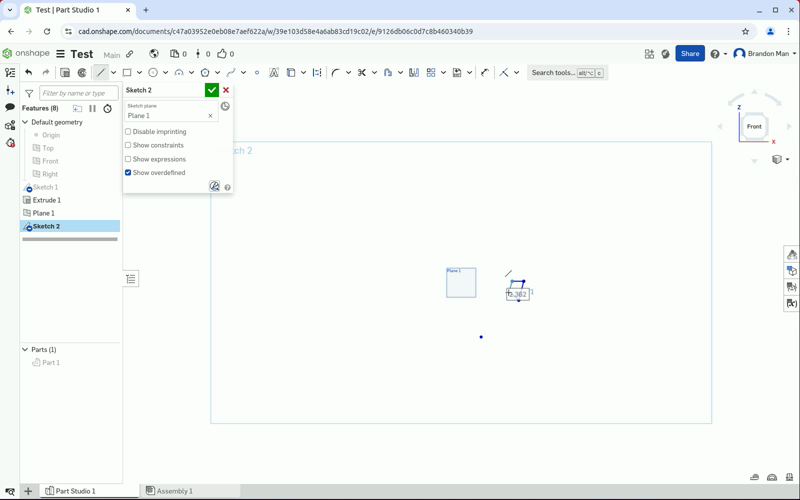
click(508, 292)
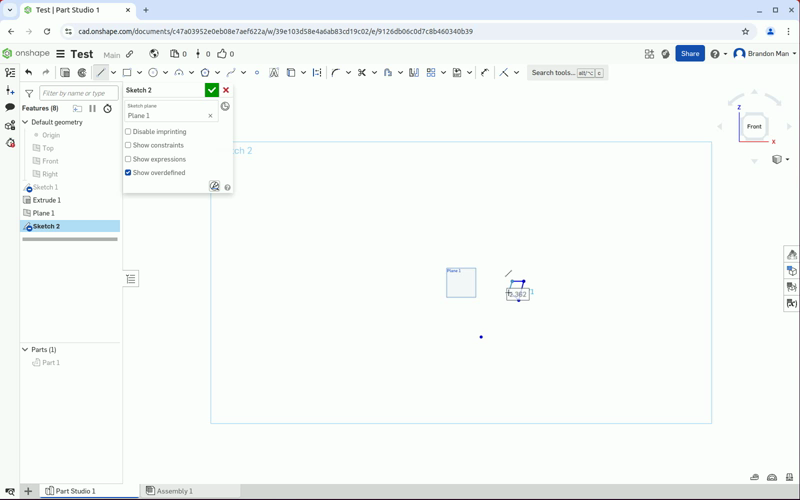
key(esc)
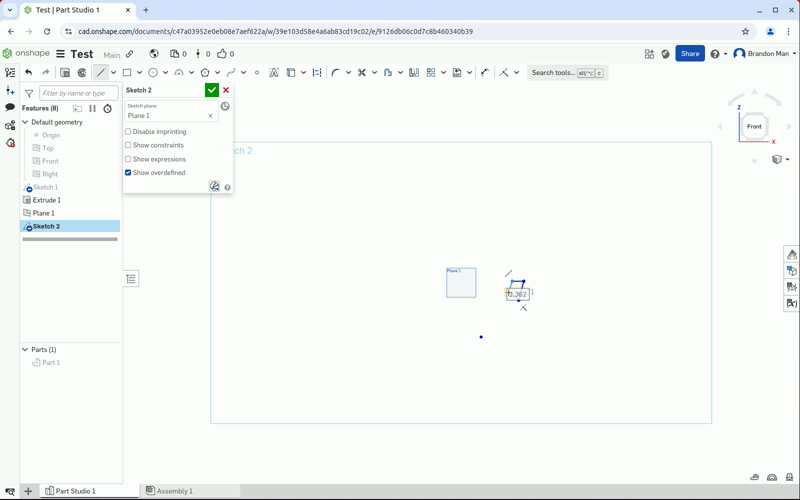
mouse_move(517, 287)
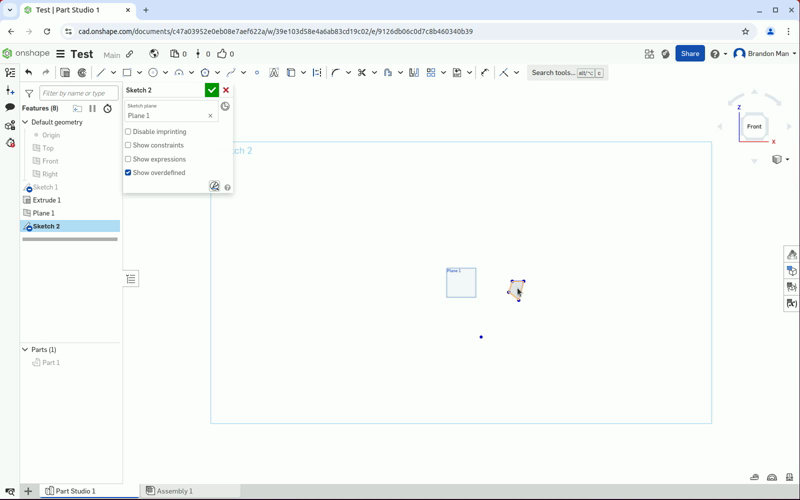
scroll(6)
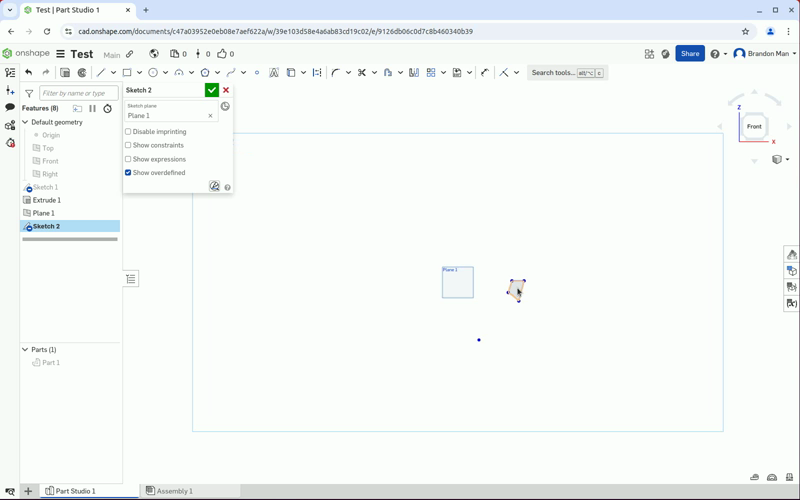
scroll(6)
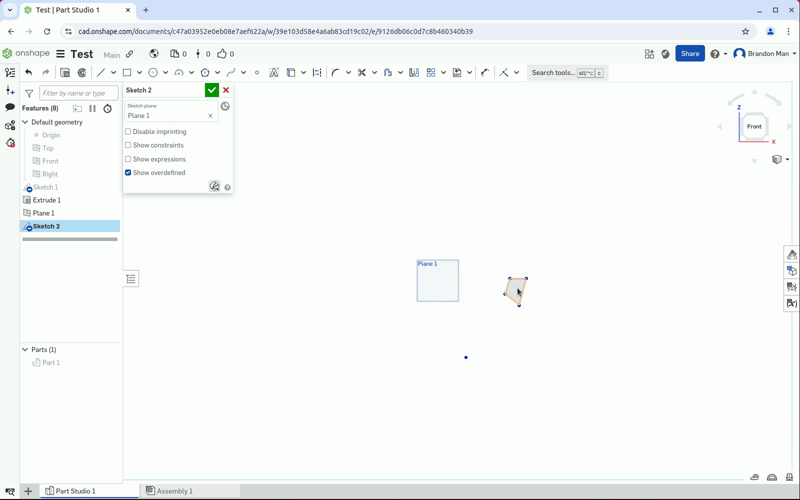
scroll(6)
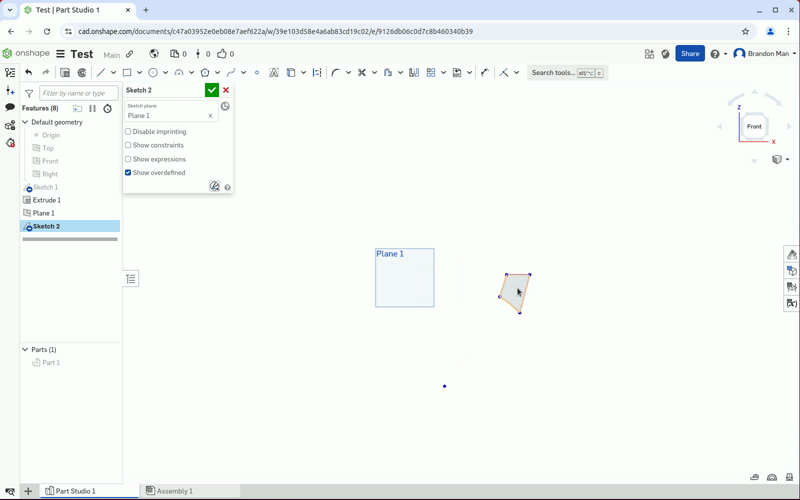
scroll(6)
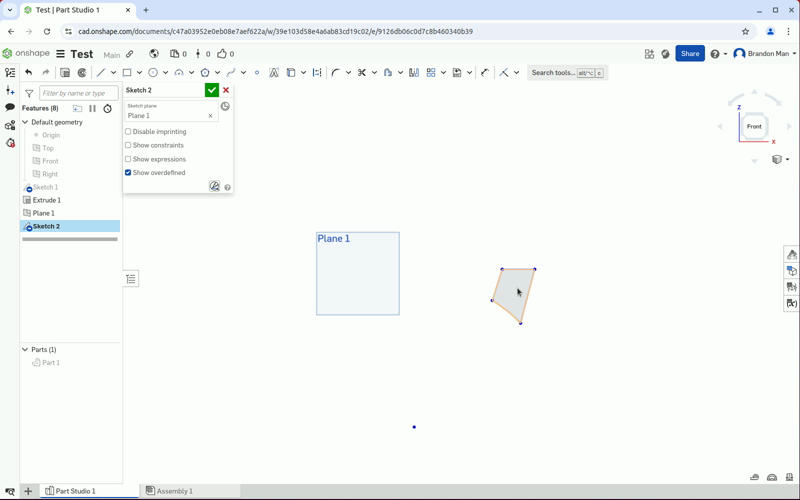
scroll(6)
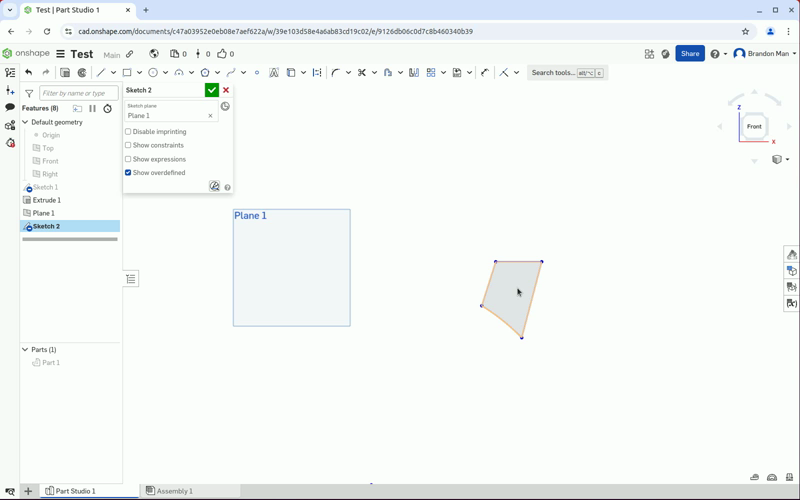
scroll(6)
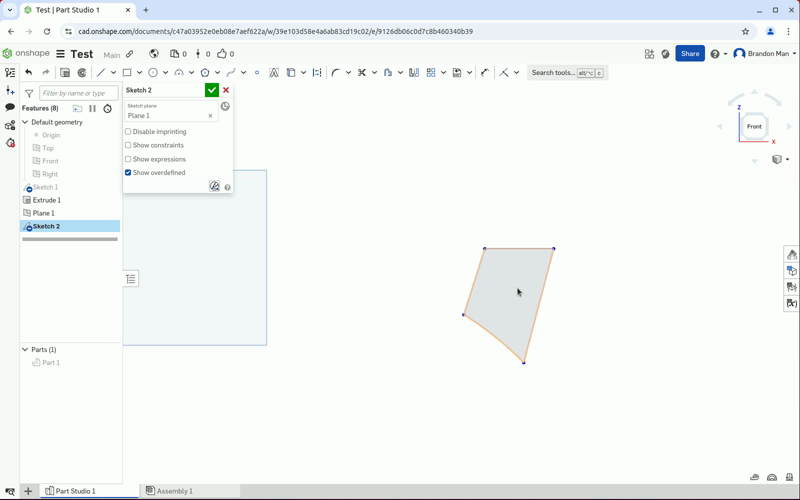
scroll(6)
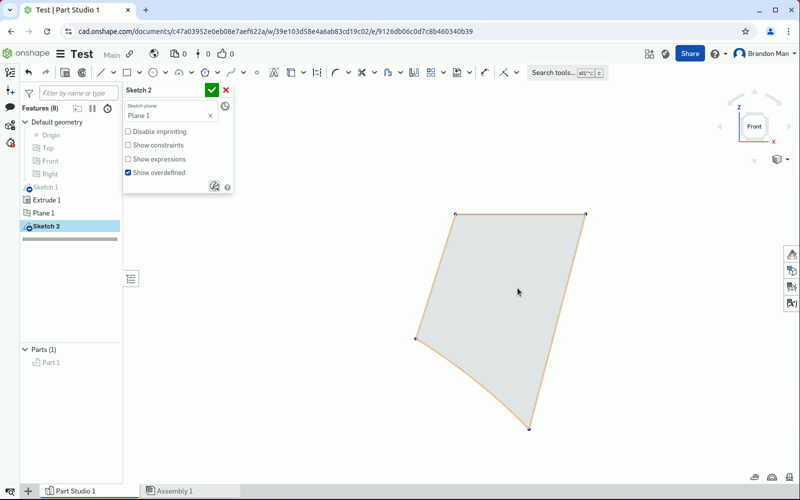
click(517, 287)
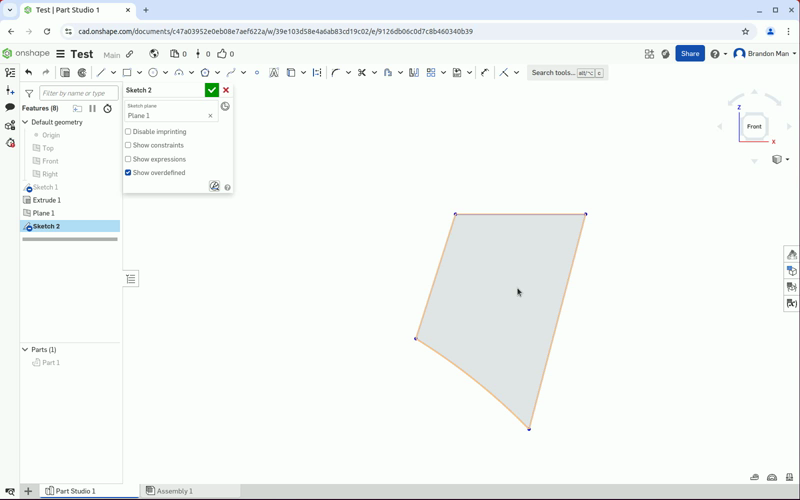
scroll(-6)
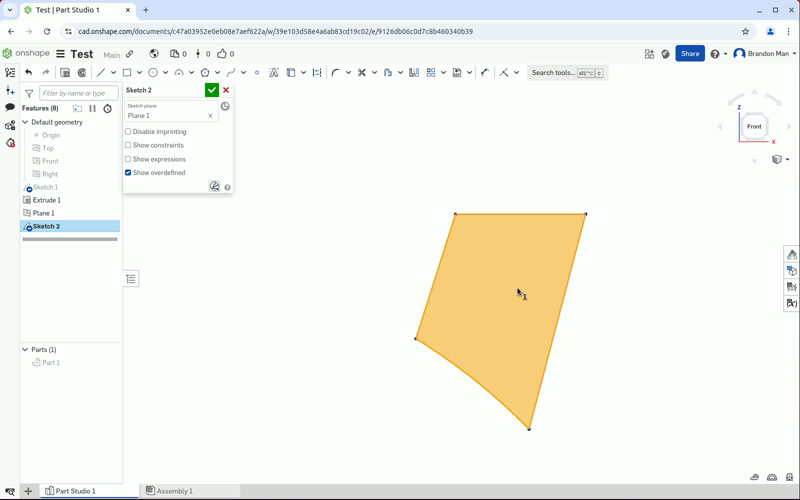
scroll(-6)
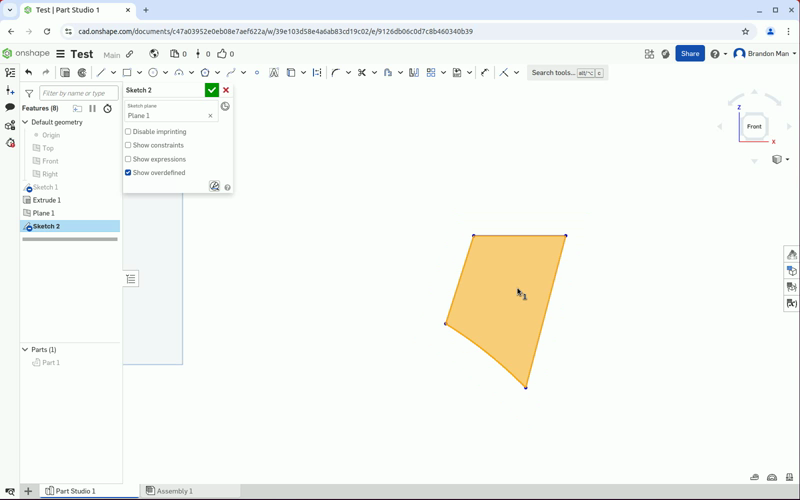
scroll(-6)
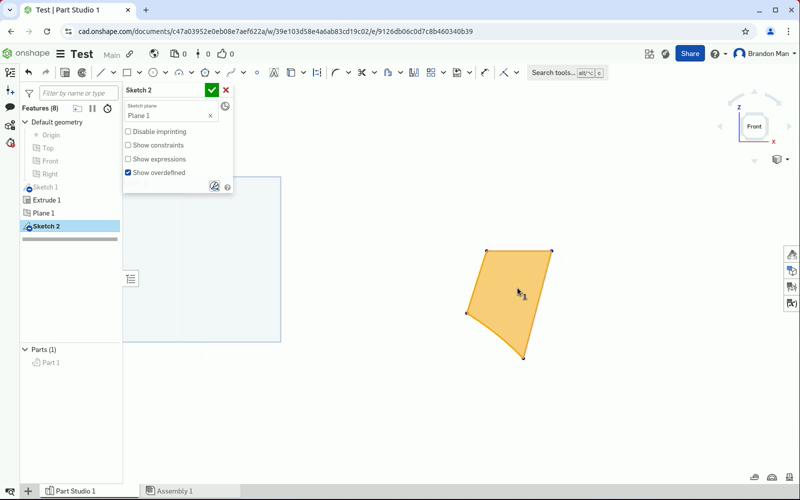
scroll(-6)
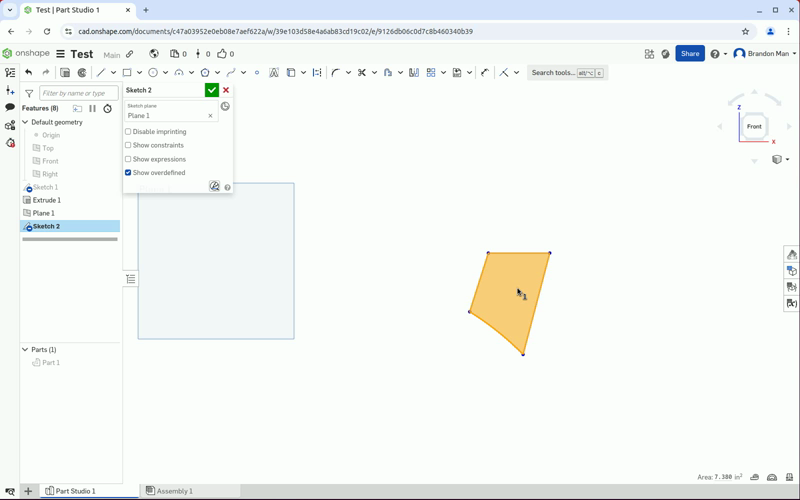
scroll(-6)
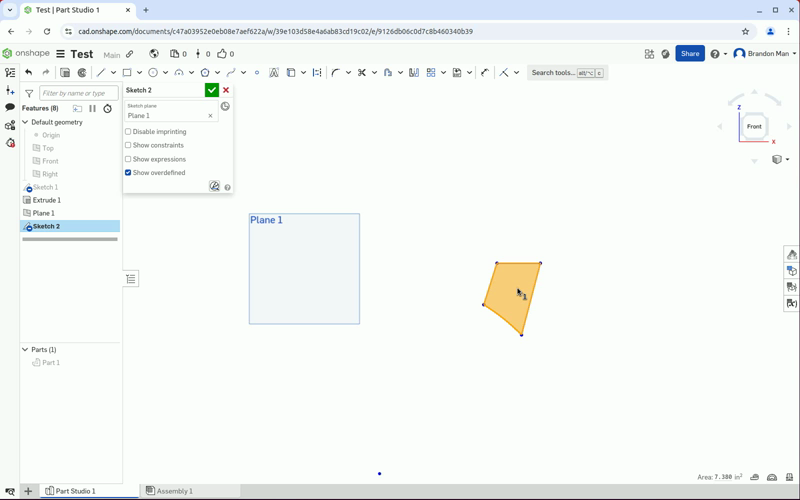
scroll(-6)
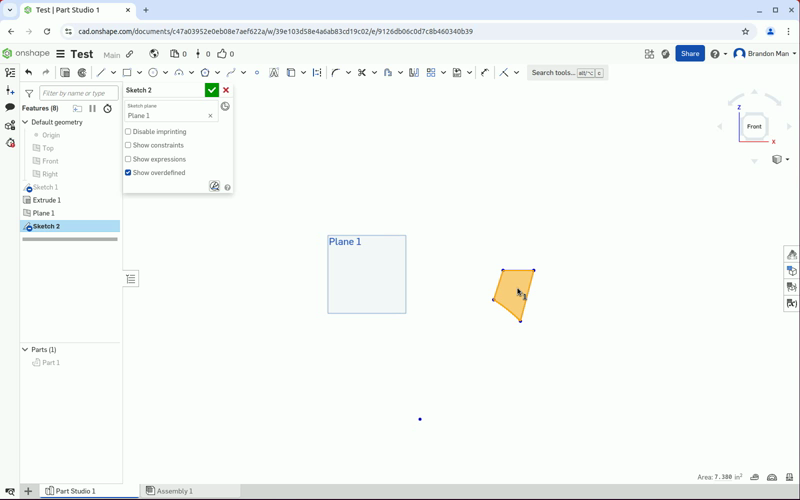
scroll(-6)
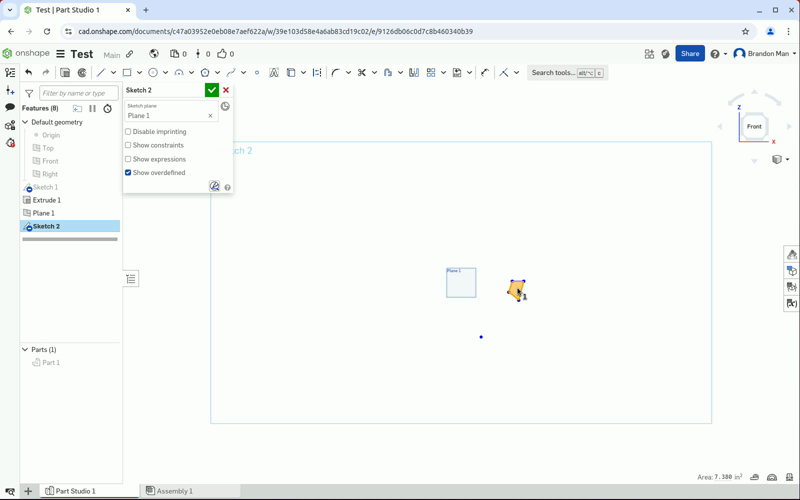
mouse_move(73, 352)
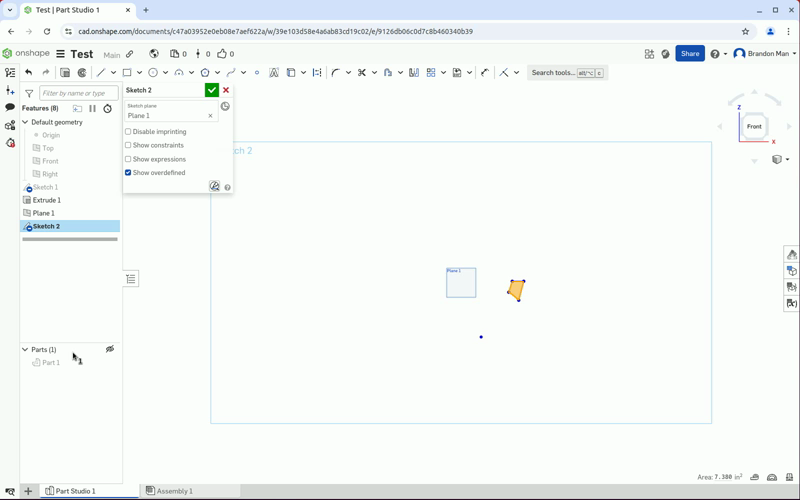
key(shift+y)
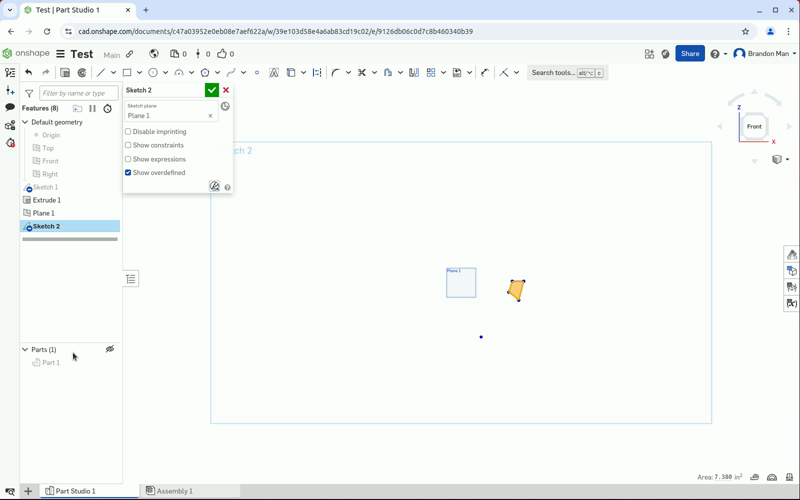
key(shift+e)
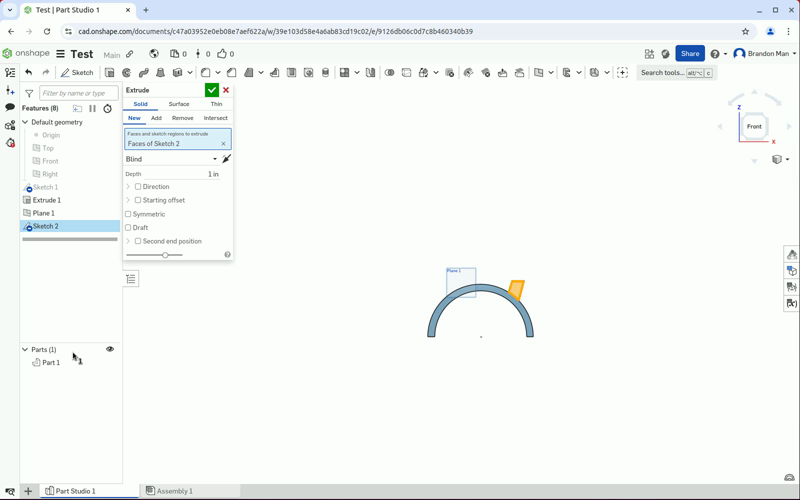
mouse_move(143, 106)
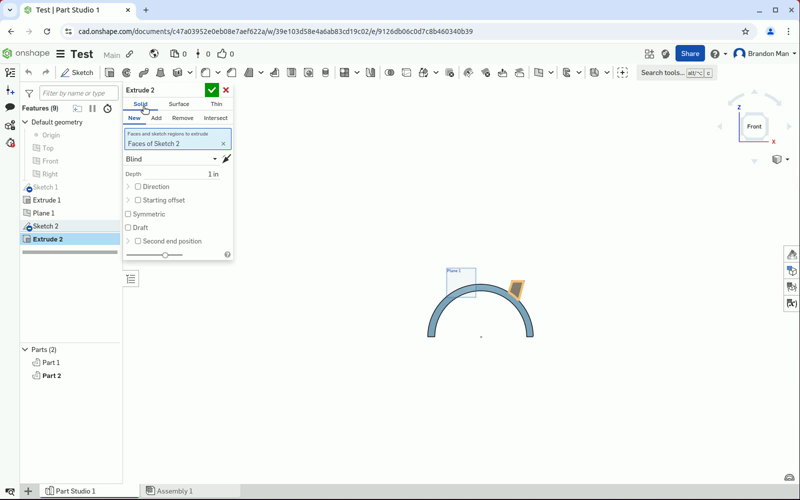
click(143, 106)
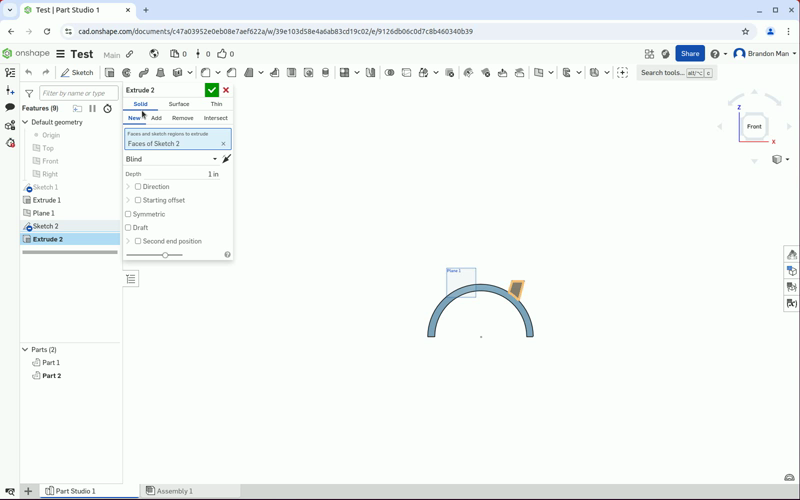
mouse_move(137, 120)
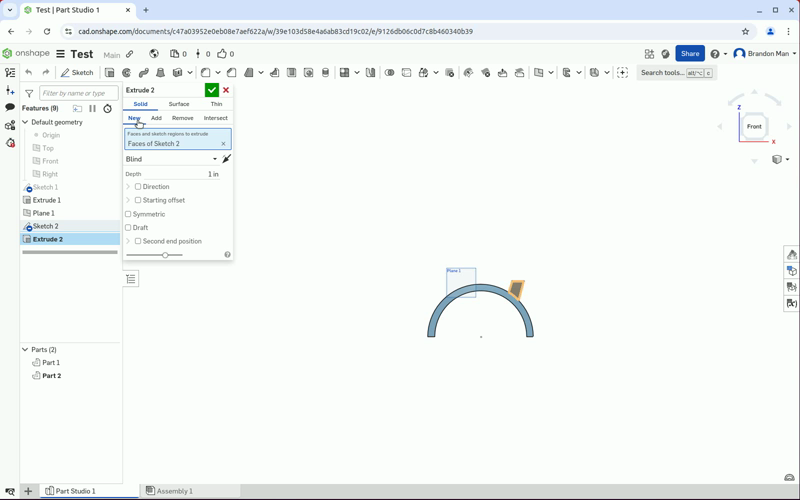
click(137, 120)
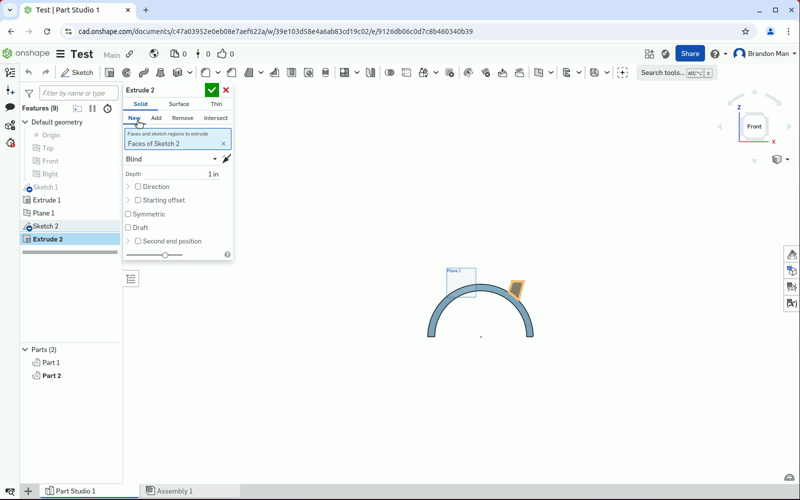
key(tab, 4)
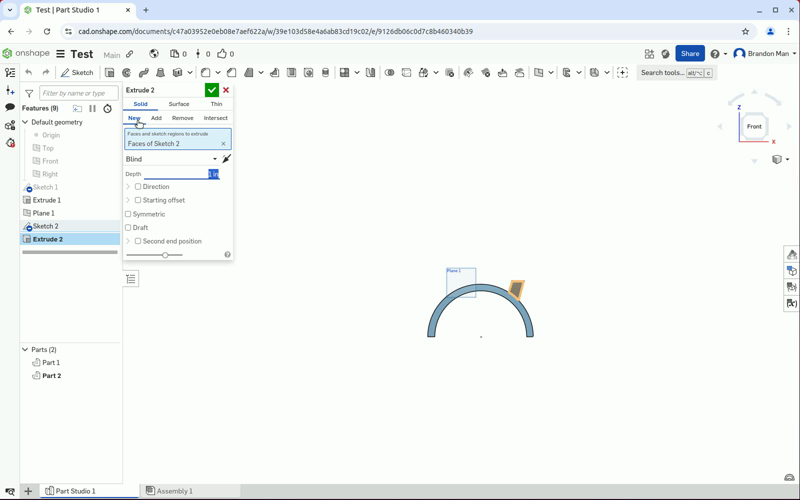
text(-23.108)
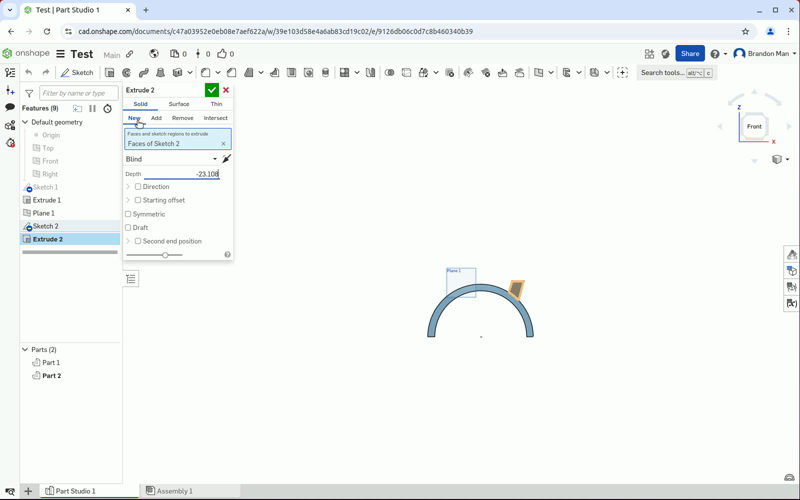
key(enter)
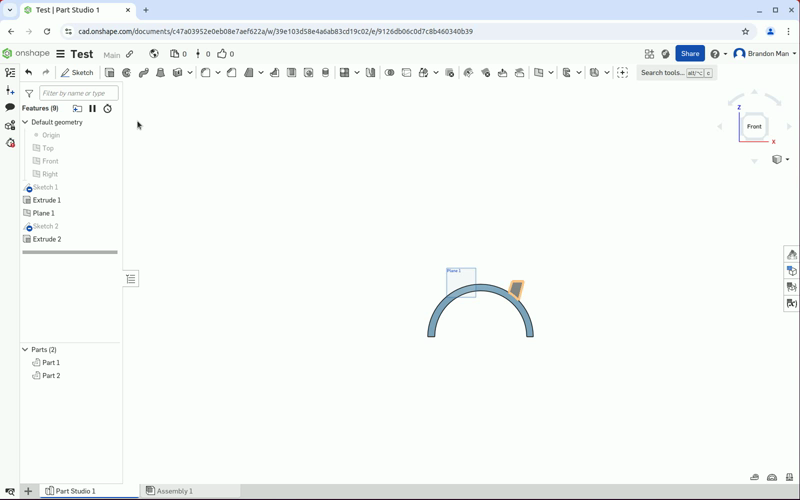
key(shift+h)
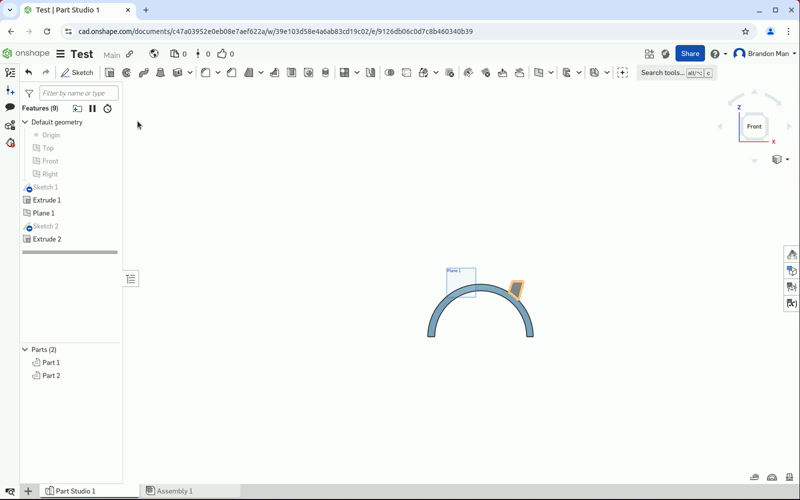
key(shift+h)
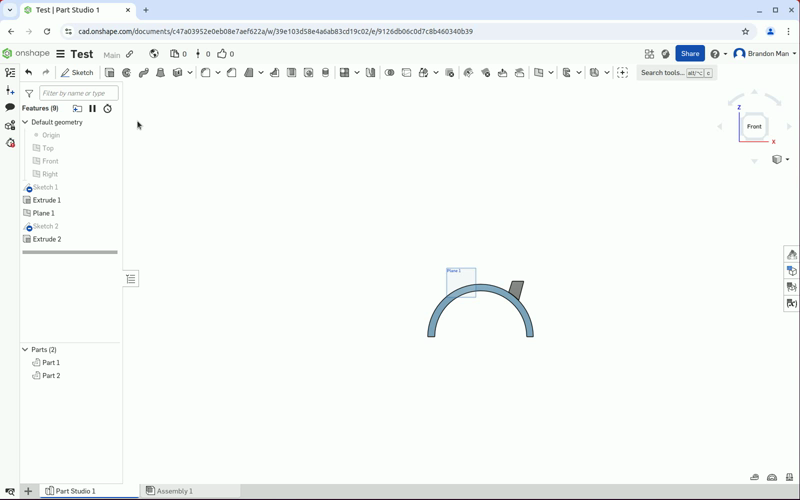
mouse_move(73, 189)
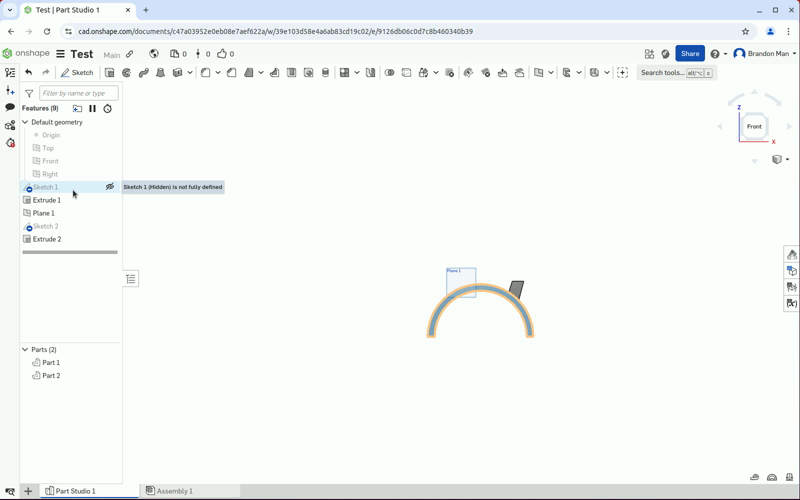
click(73, 189)
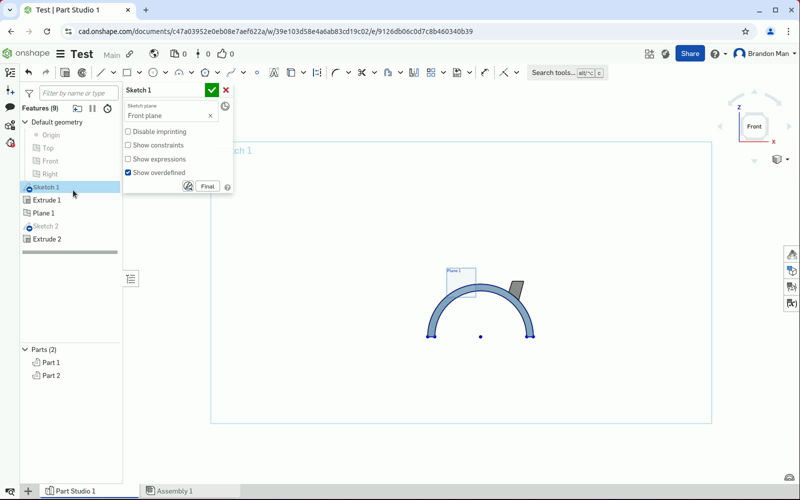
mouse_move(229, 92)
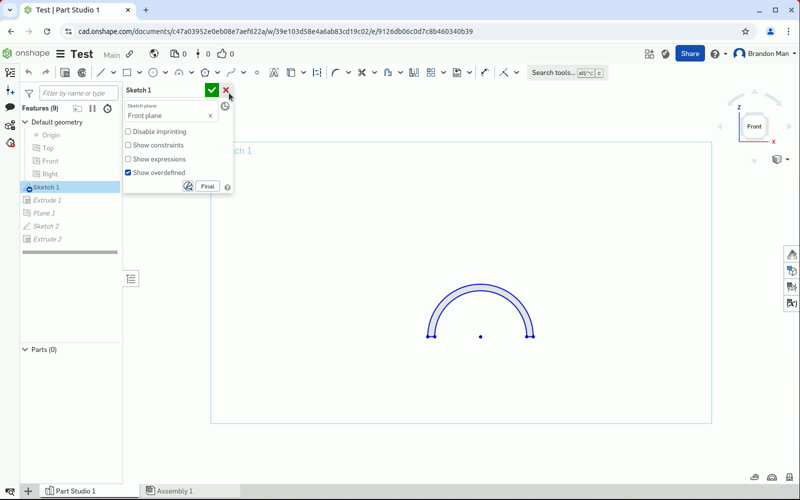
click(229, 92)
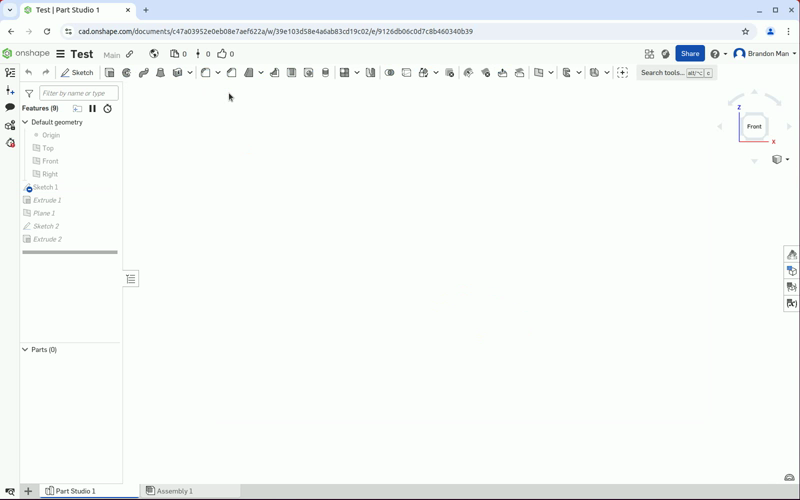
key(shift+s)
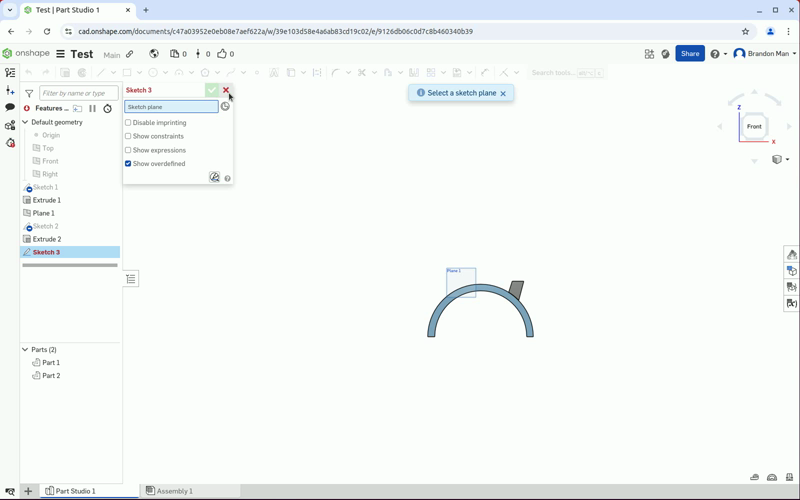
mouse_move(73, 215)
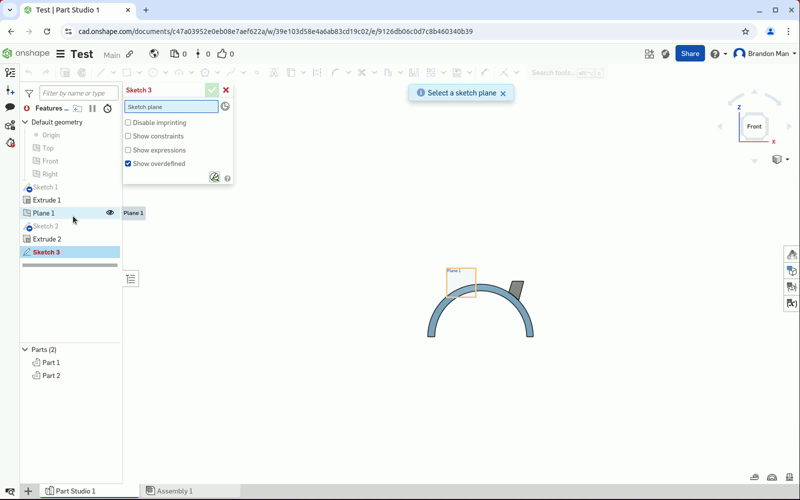
click(73, 215)
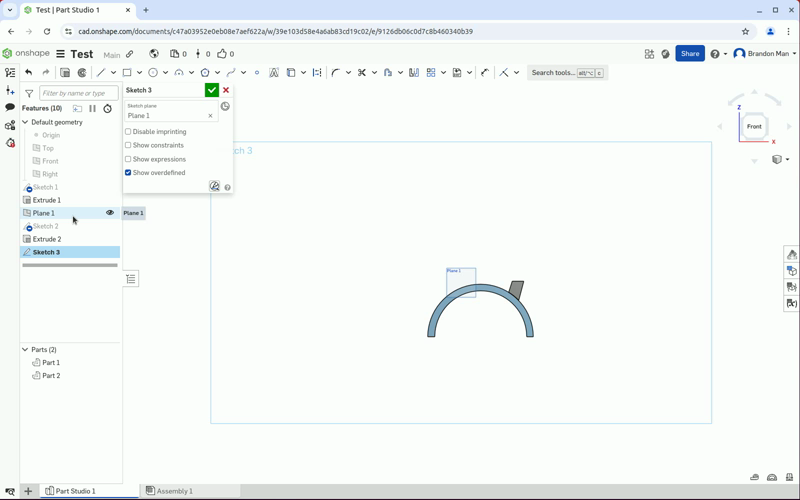
mouse_move(73, 352)
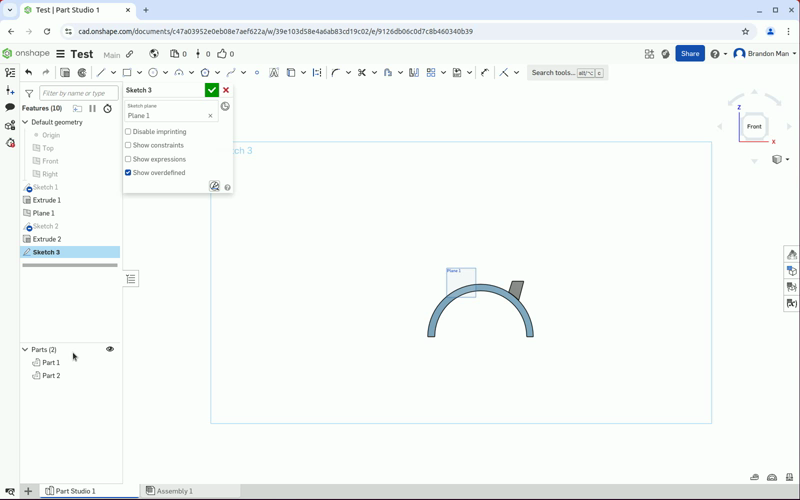
key(y)
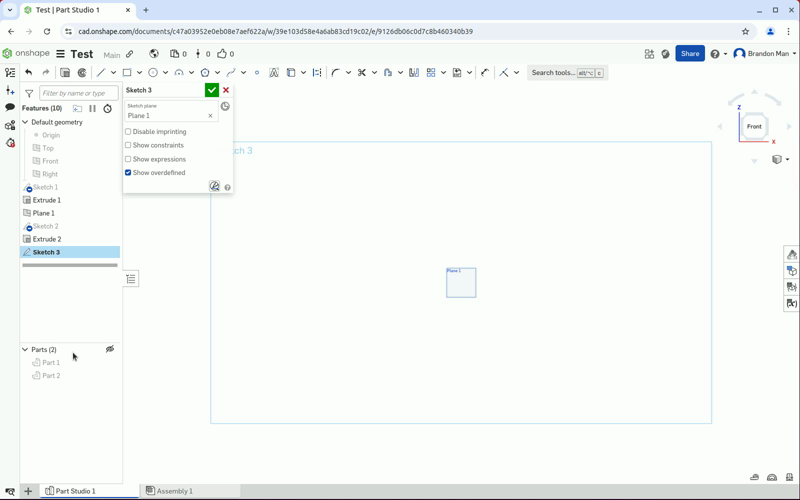
key(l)
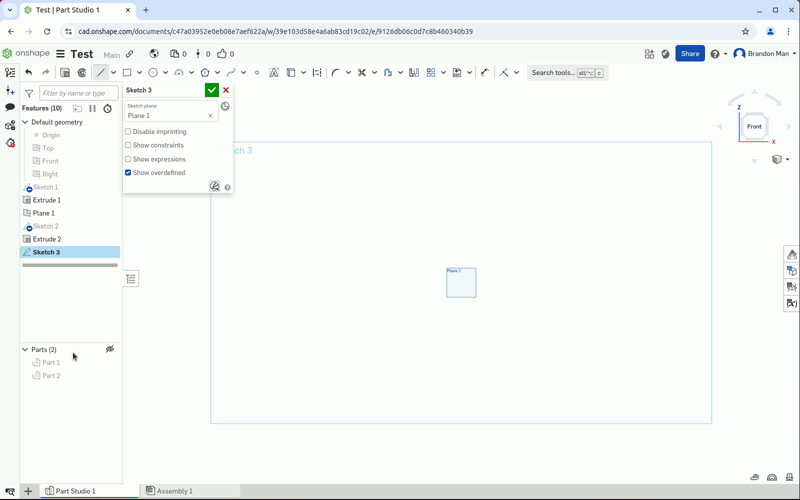
key_down(shift)
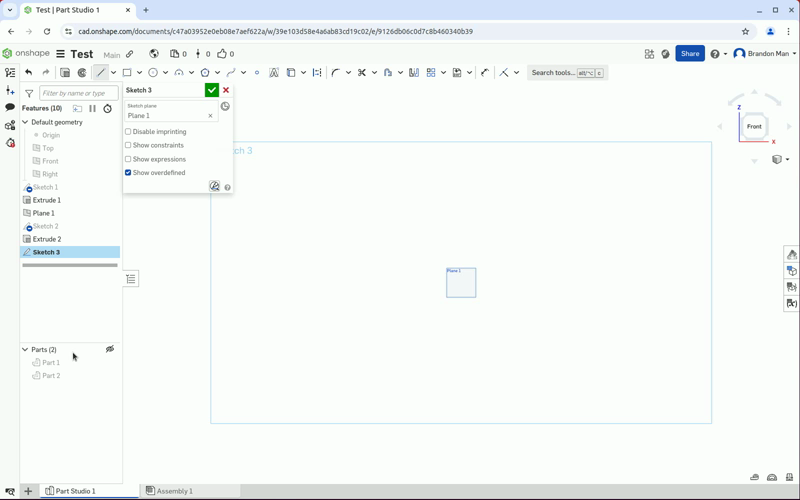
mouse_move(433, 282)
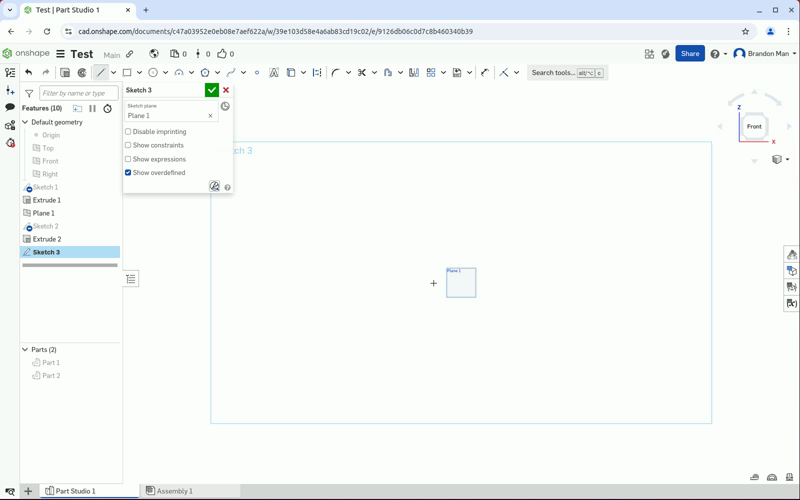
click(433, 282)
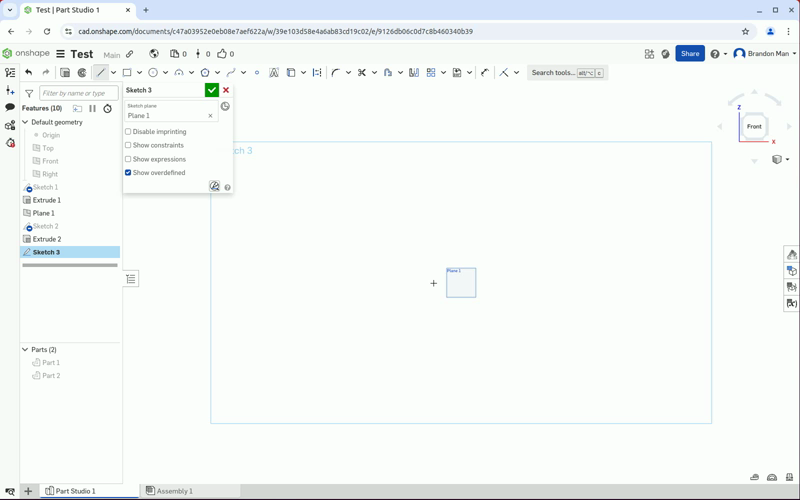
key_up(shift)
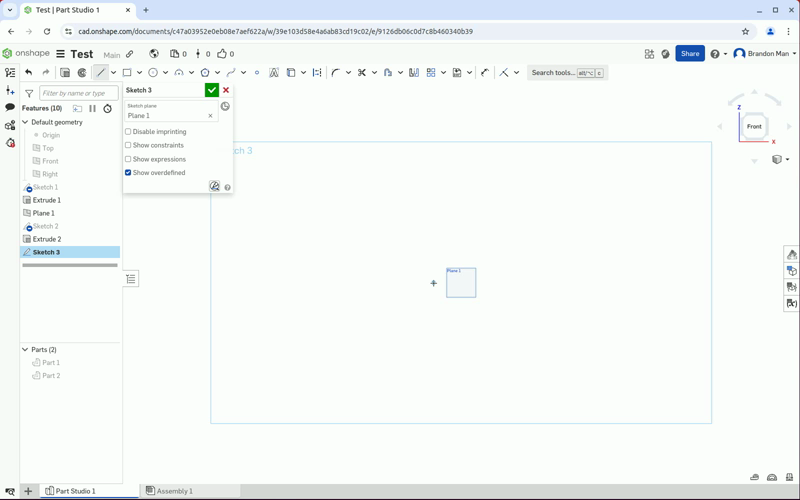
key_down(shift)
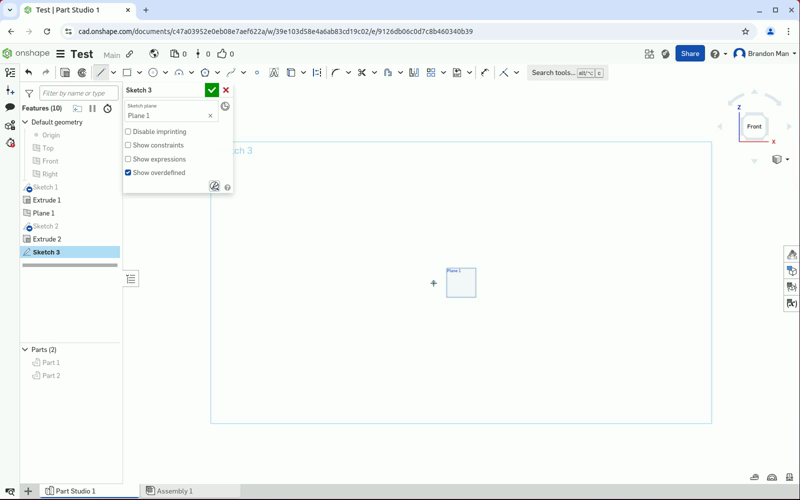
mouse_move(463, 282)
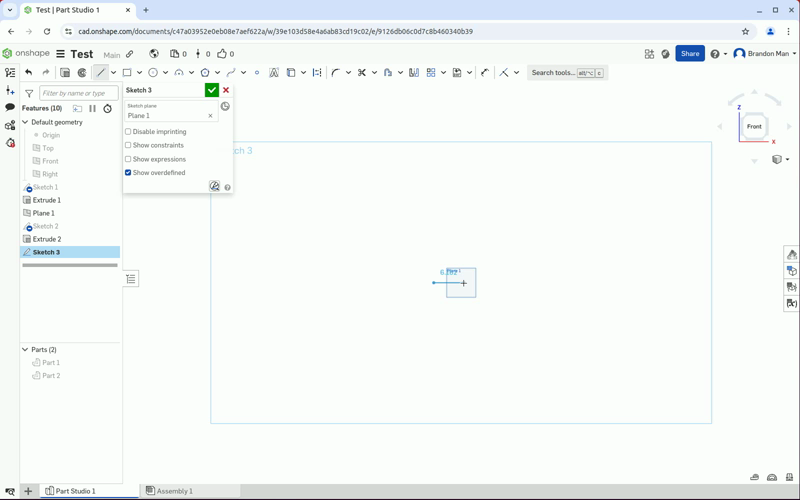
mouse_move(441, 303)
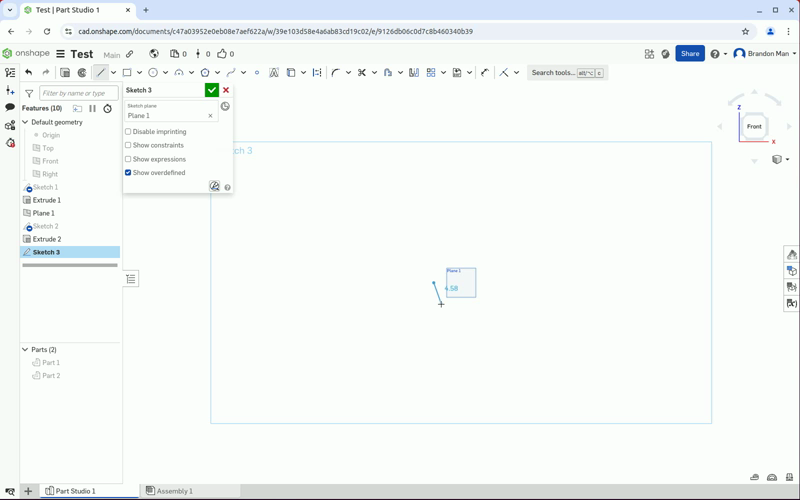
click(441, 303)
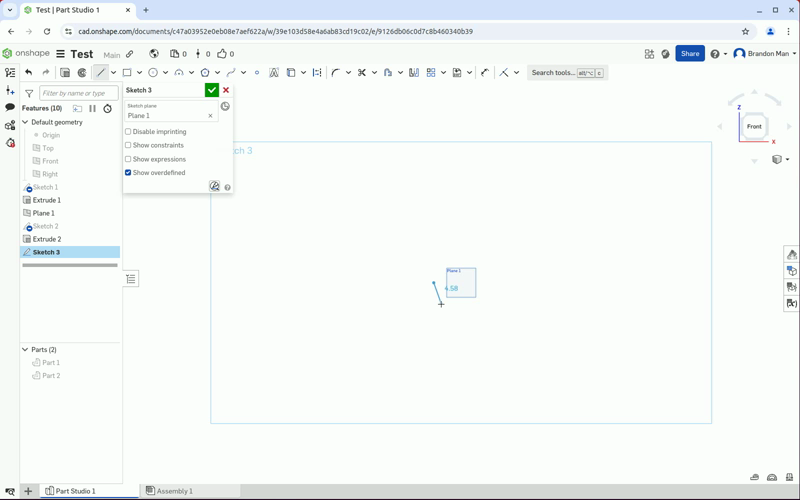
key_up(shift)
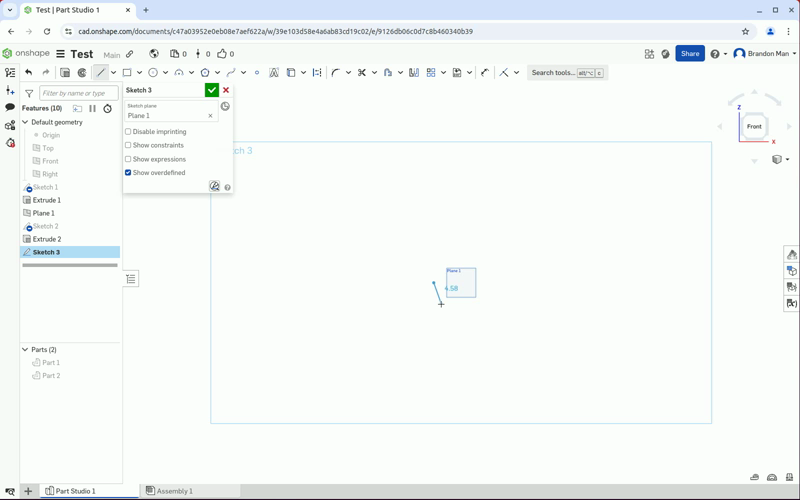
key(esc)
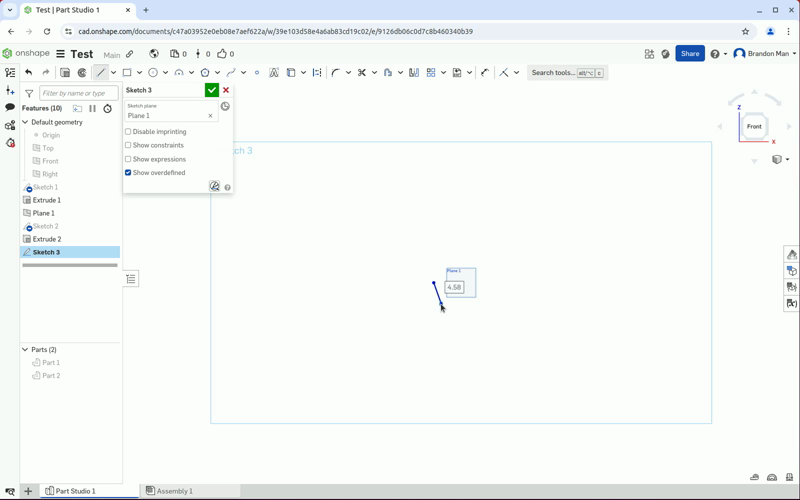
key(a)
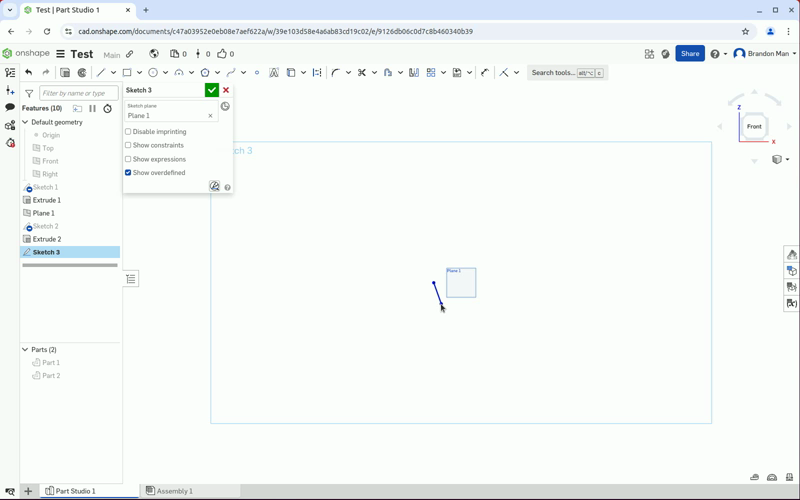
mouse_move(441, 303)
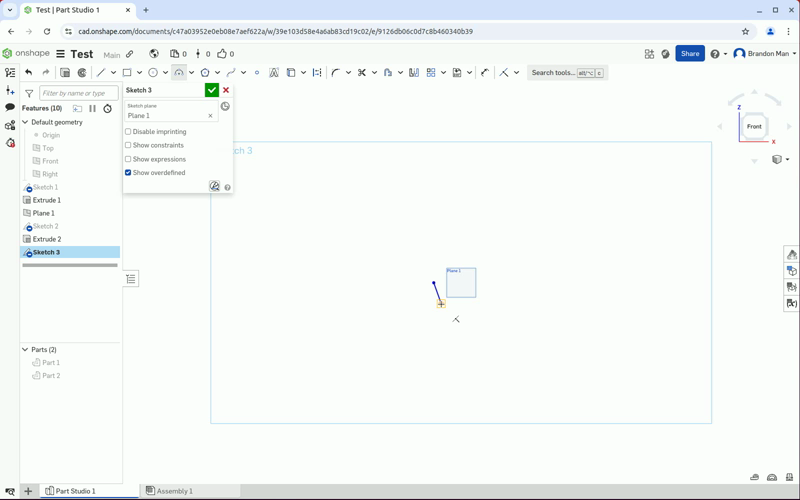
click(441, 303)
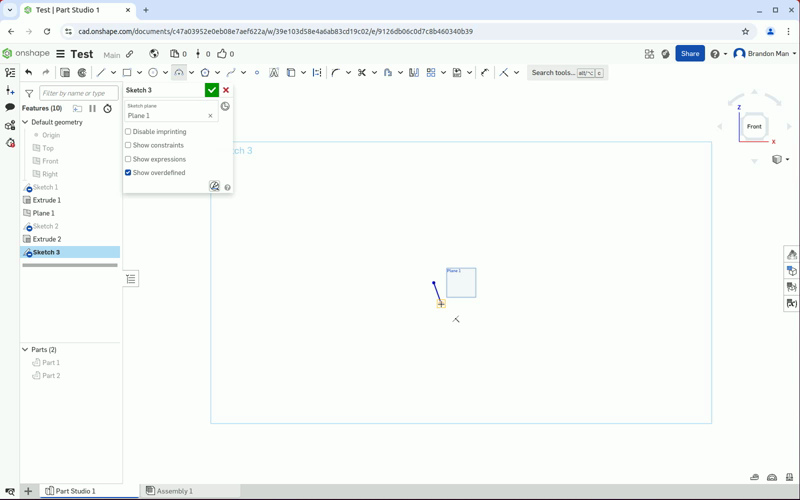
key_down(shift)
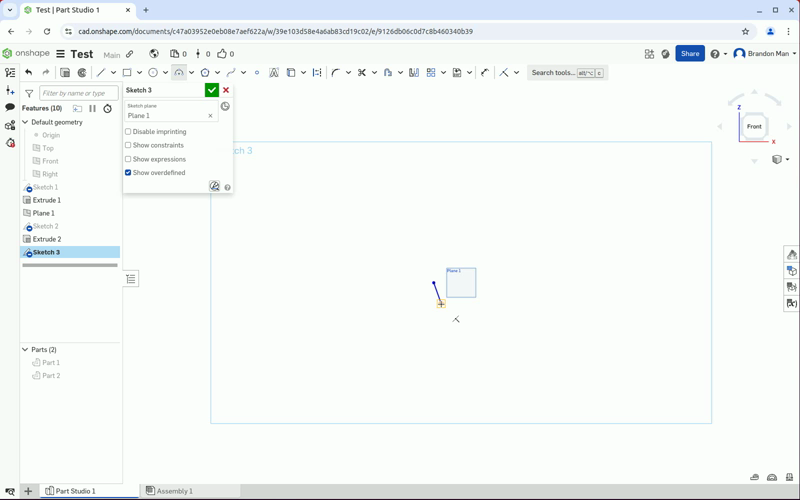
mouse_move(451, 294)
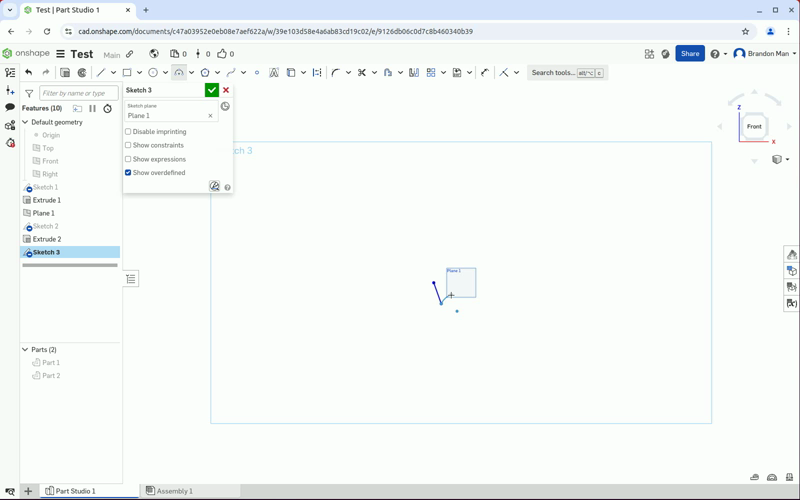
click(451, 294)
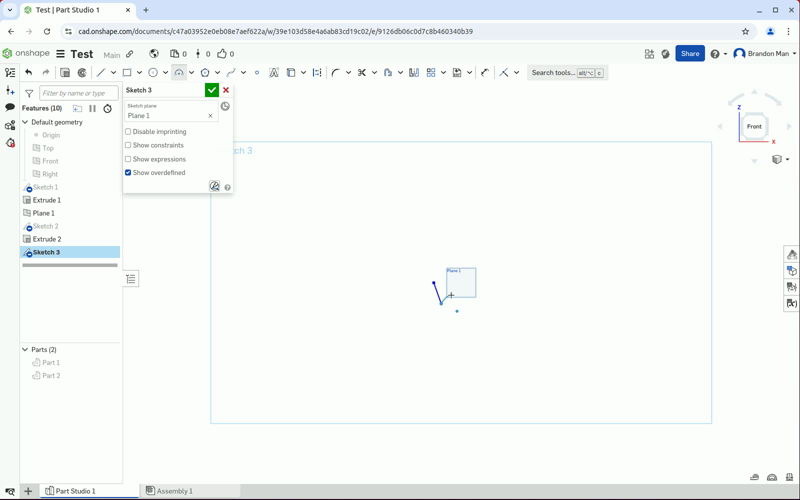
mouse_move(445, 299)
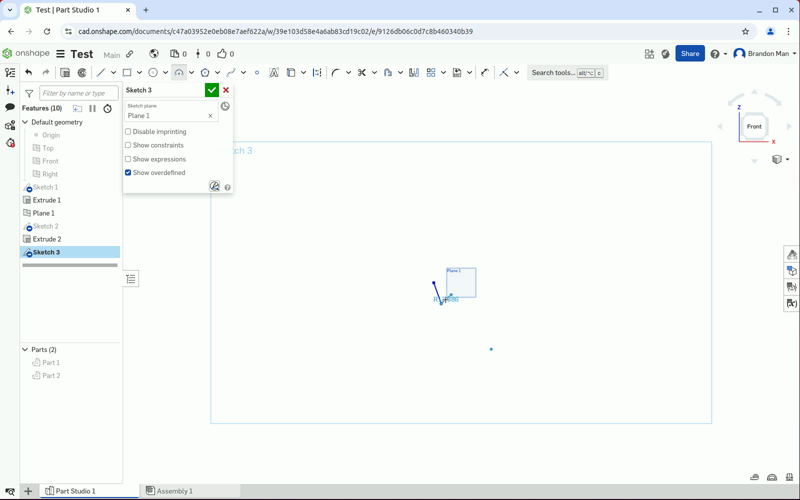
click(445, 299)
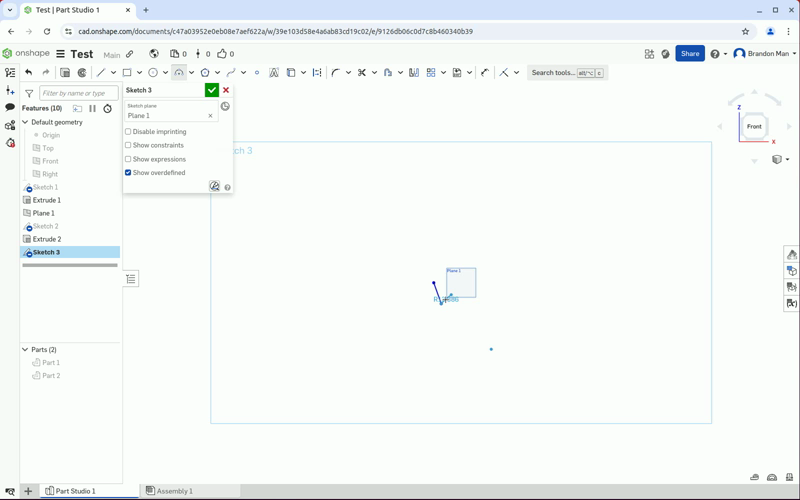
key_up(shift)
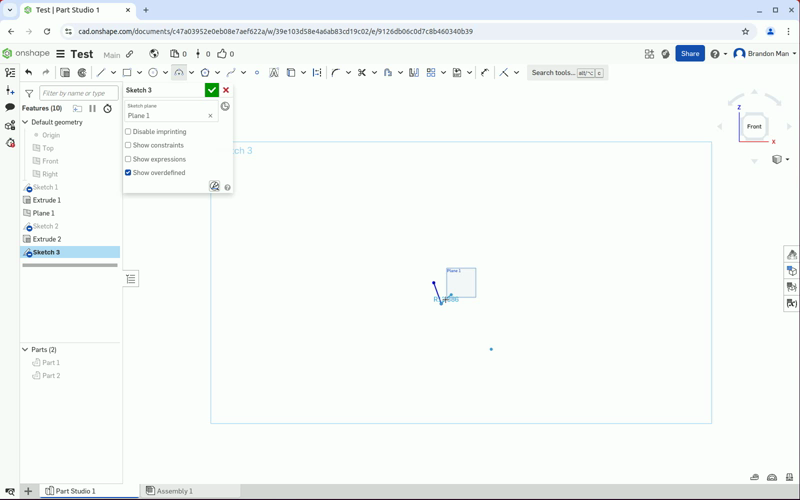
key(esc)
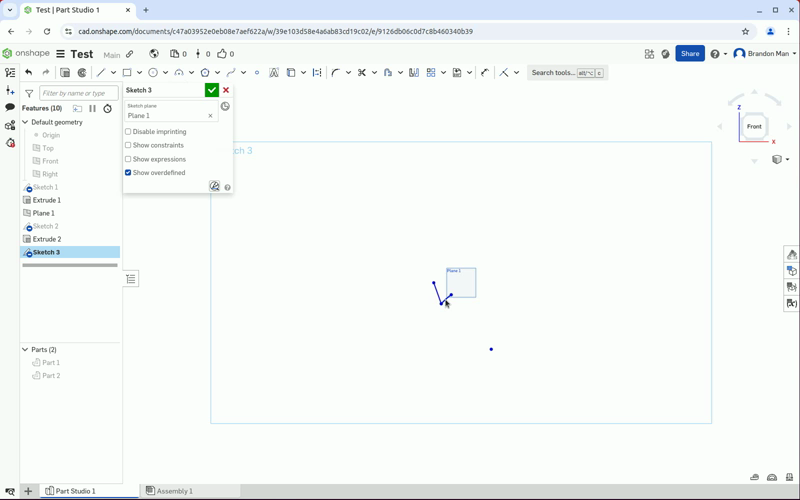
key(l)
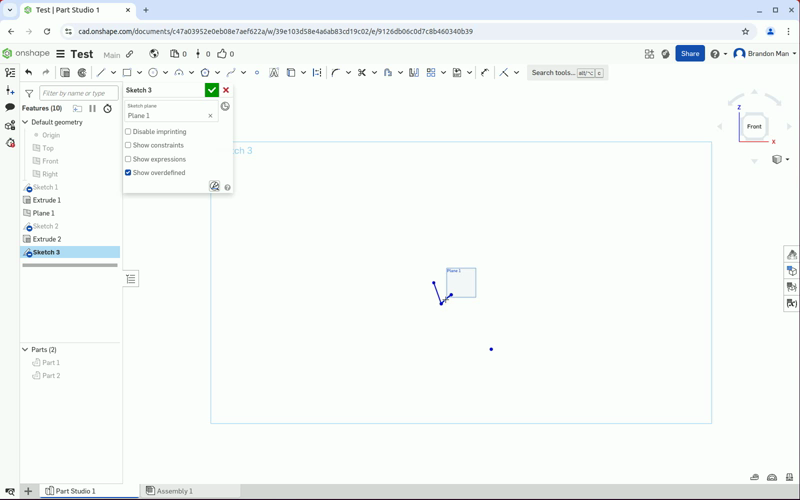
mouse_move(451, 294)
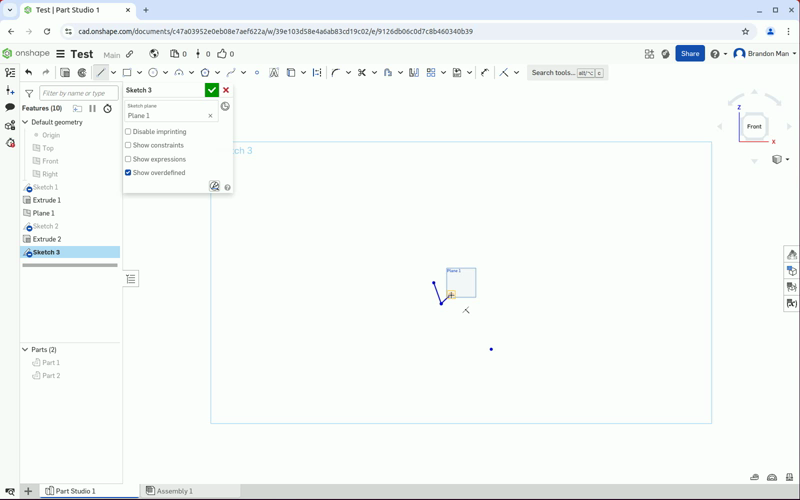
click(451, 294)
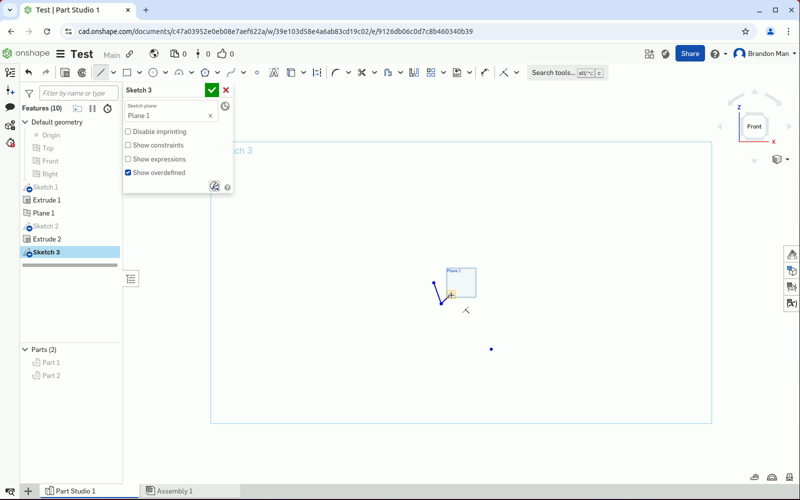
key_down(shift)
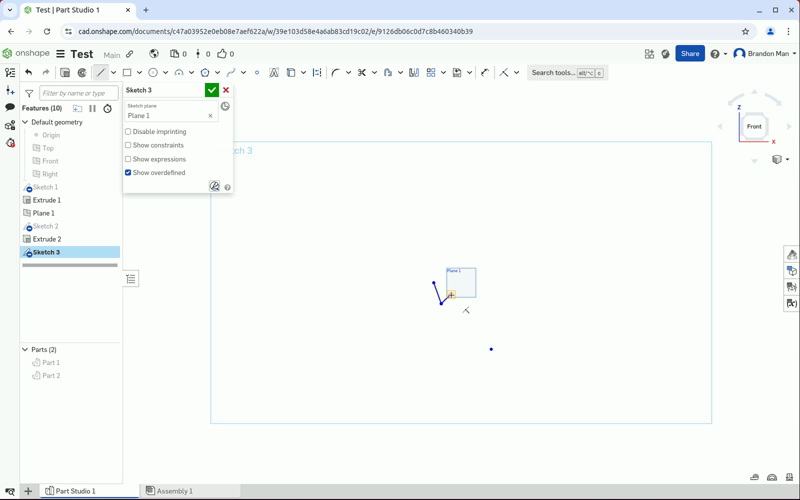
mouse_move(481, 294)
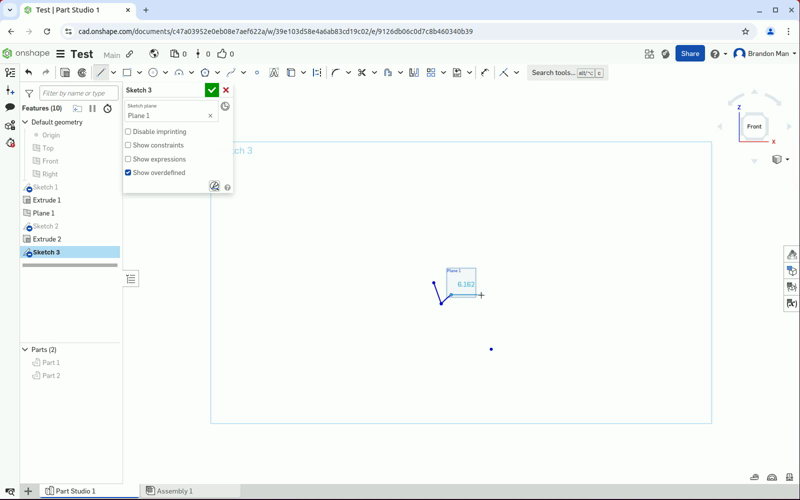
mouse_move(447, 282)
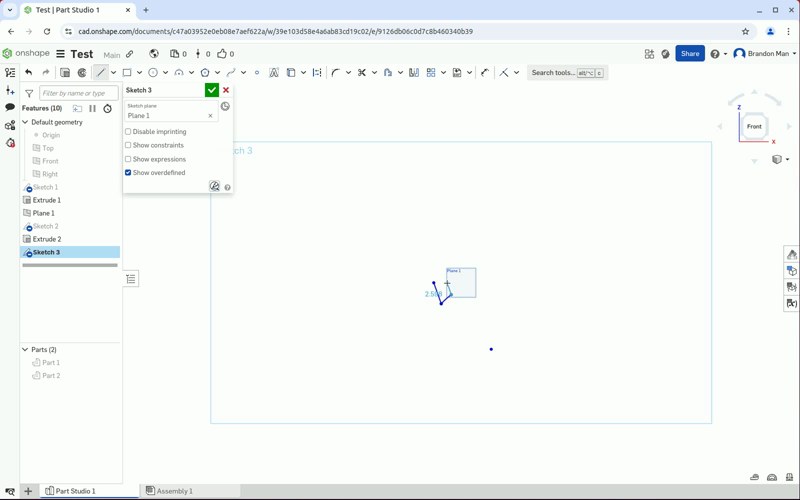
click(447, 282)
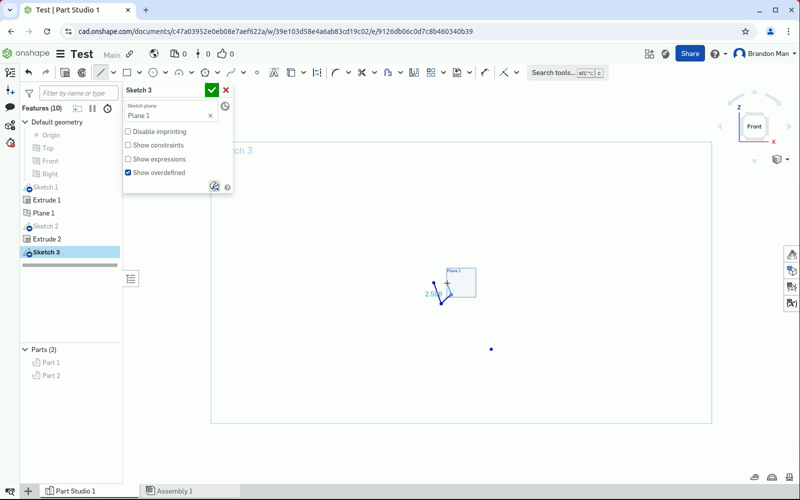
key_up(shift)
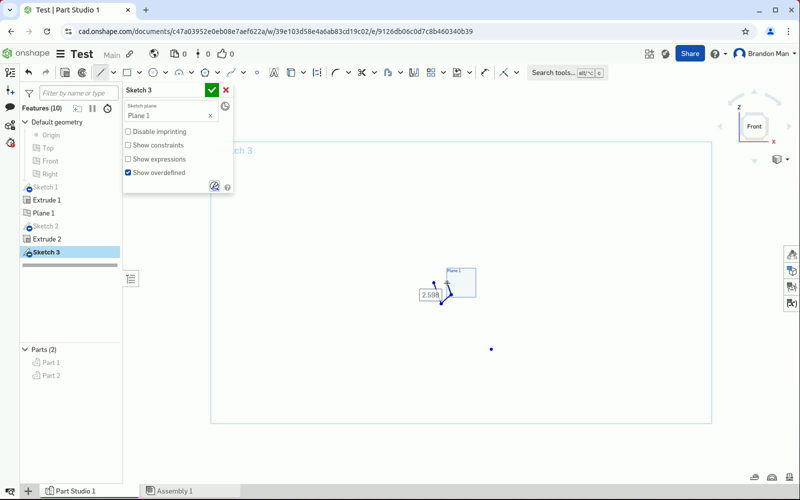
mouse_move(477, 282)
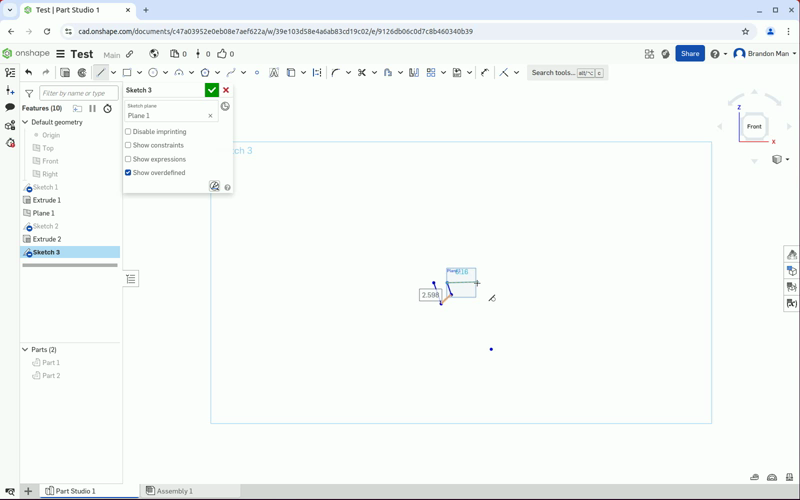
key_down(shift)
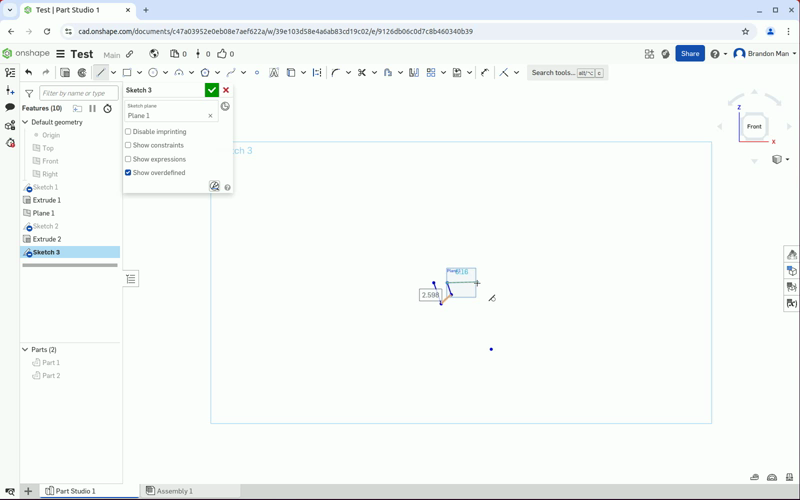
mouse_move(433, 282)
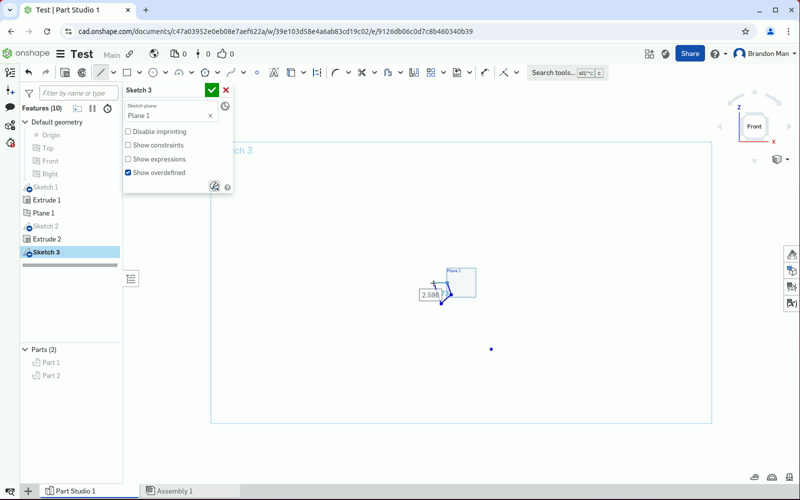
key_up(shift)
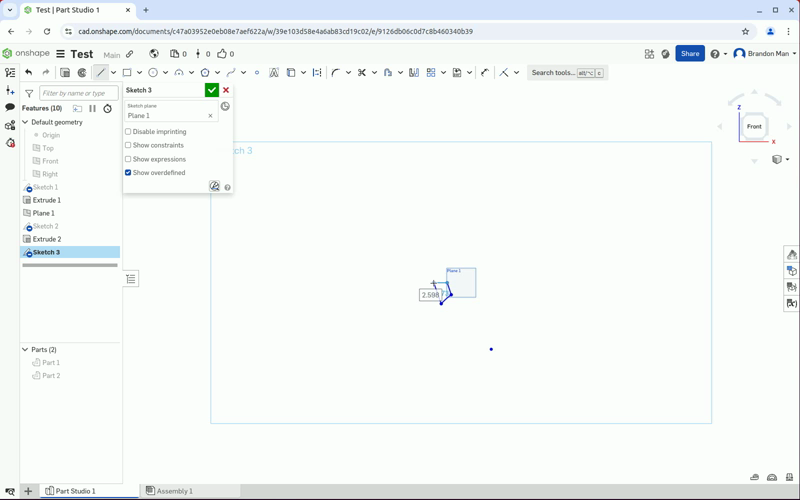
click(433, 282)
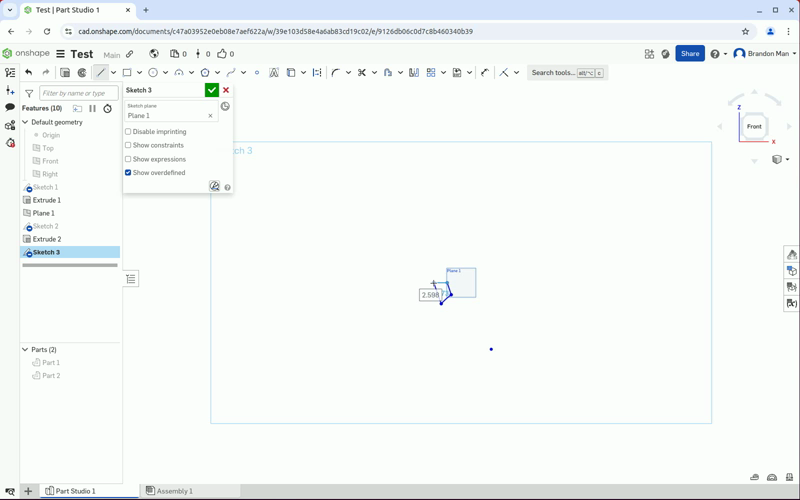
key(esc)
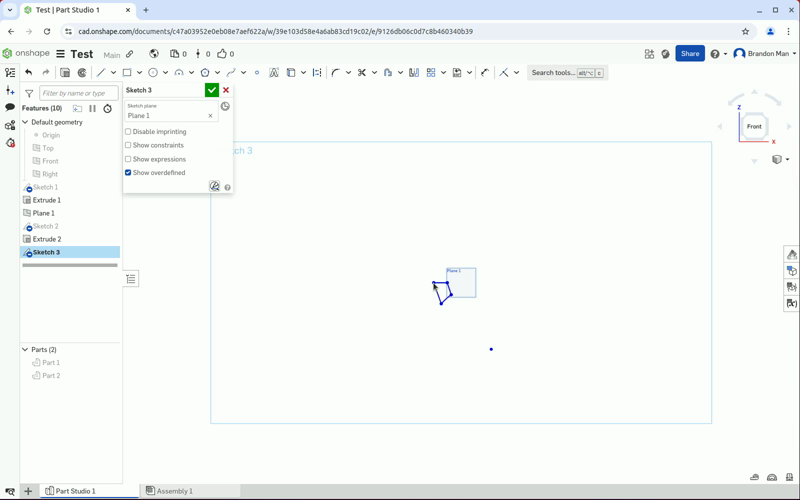
mouse_move(446, 291)
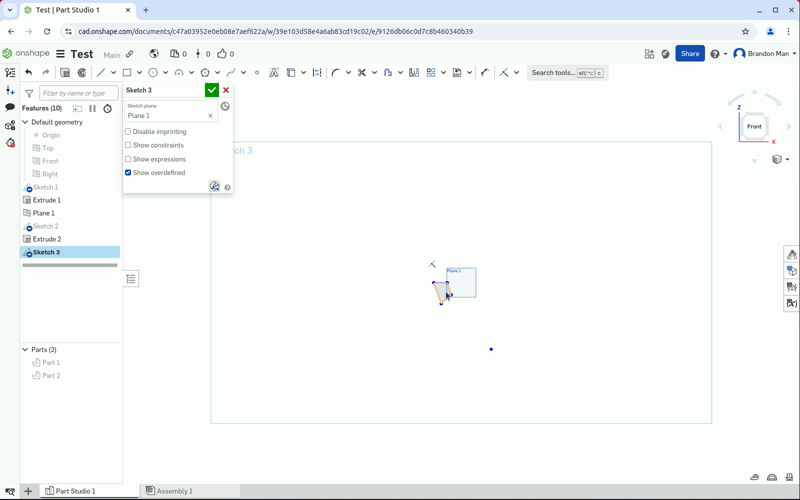
scroll(6)
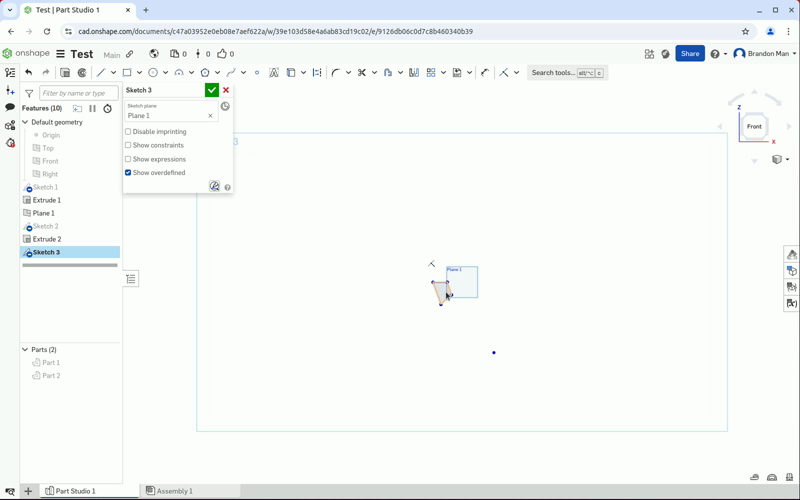
scroll(6)
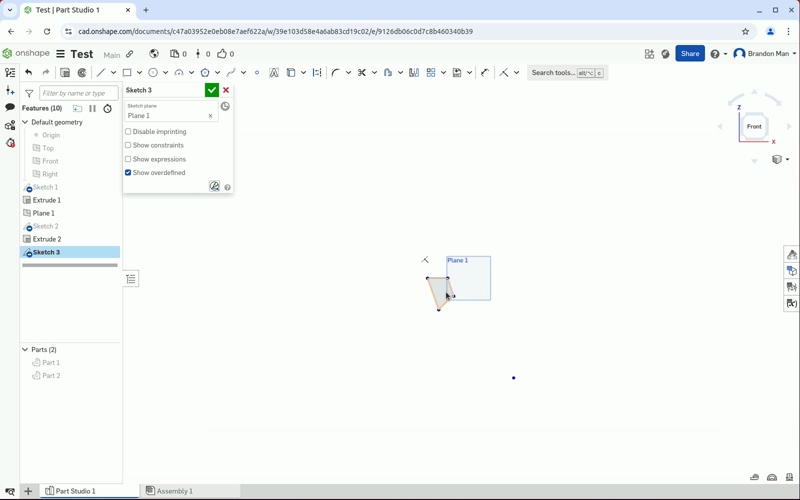
scroll(6)
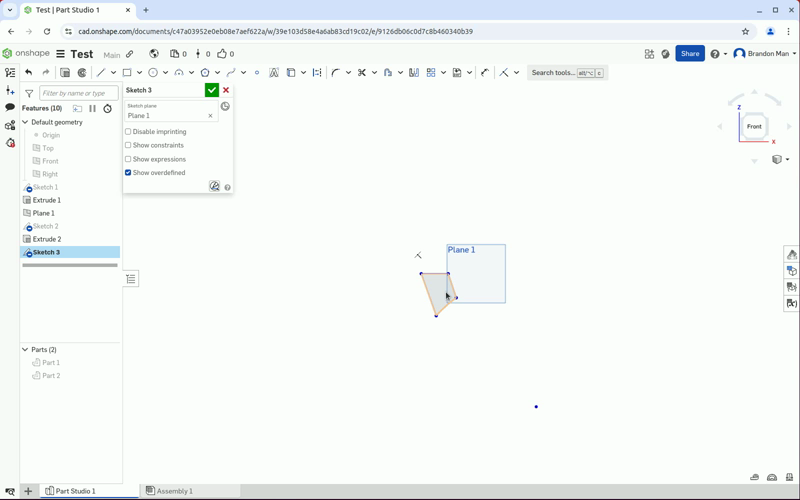
scroll(6)
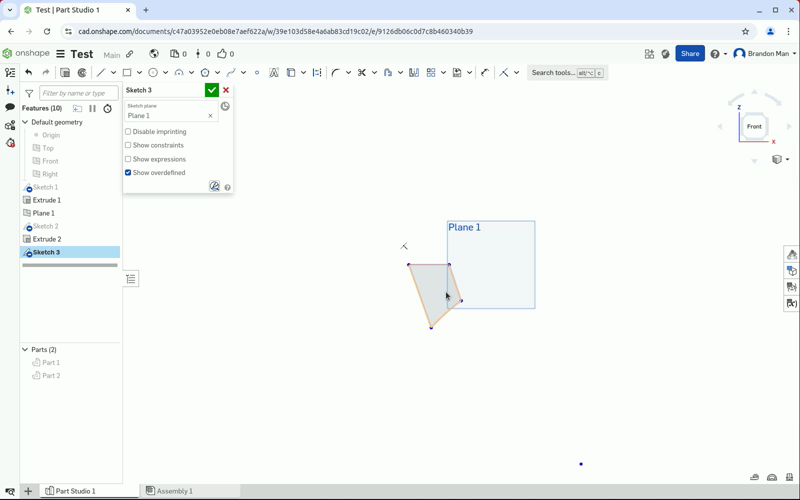
scroll(6)
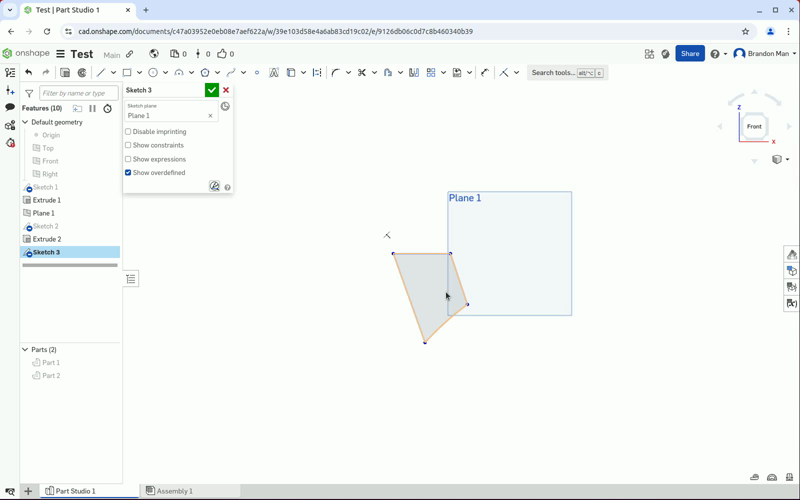
scroll(6)
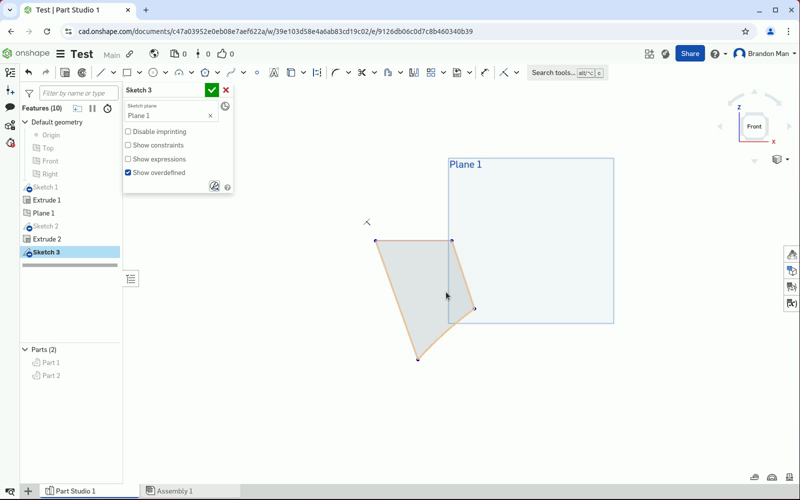
scroll(6)
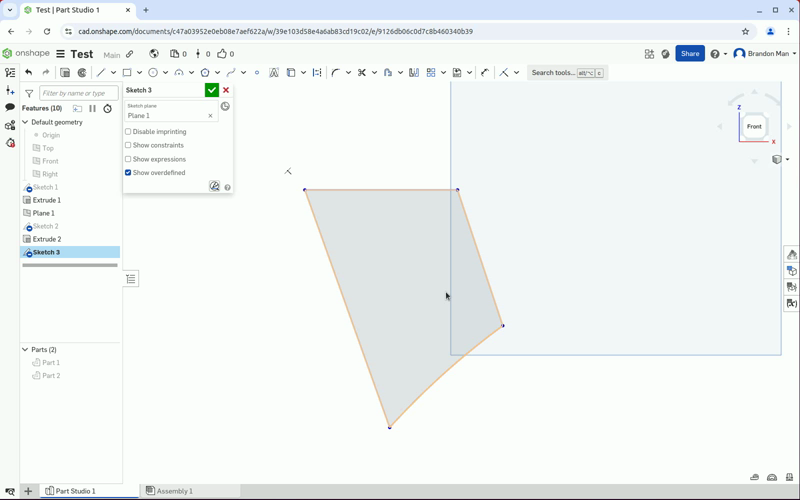
click(446, 291)
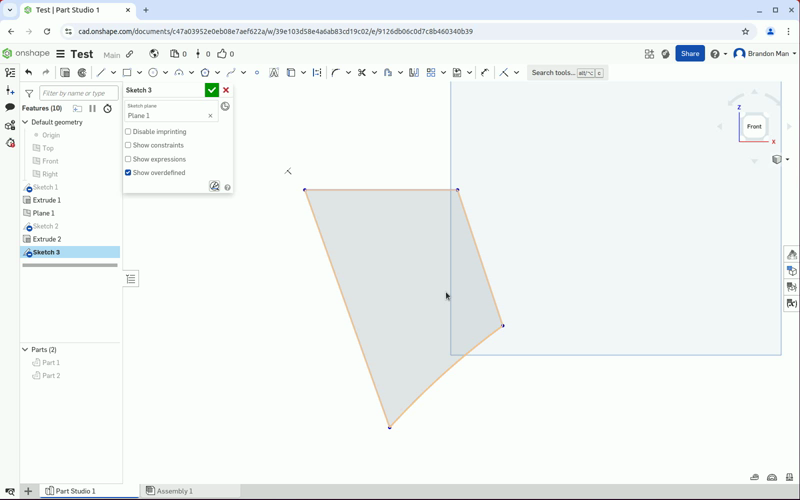
scroll(-6)
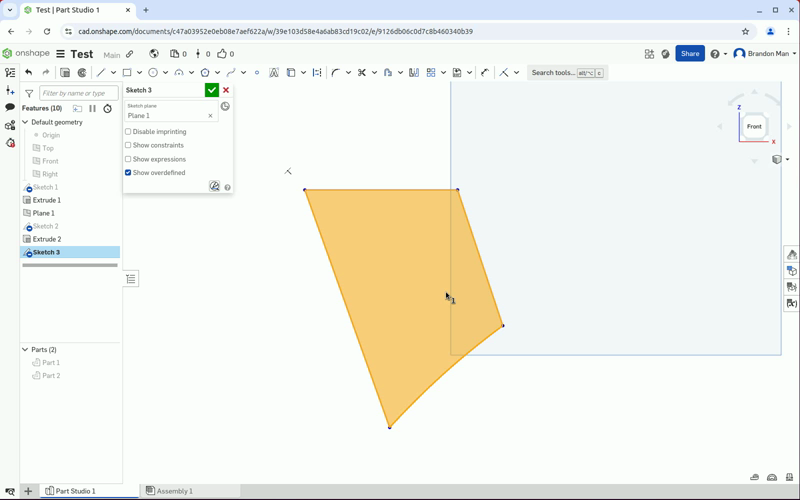
scroll(-6)
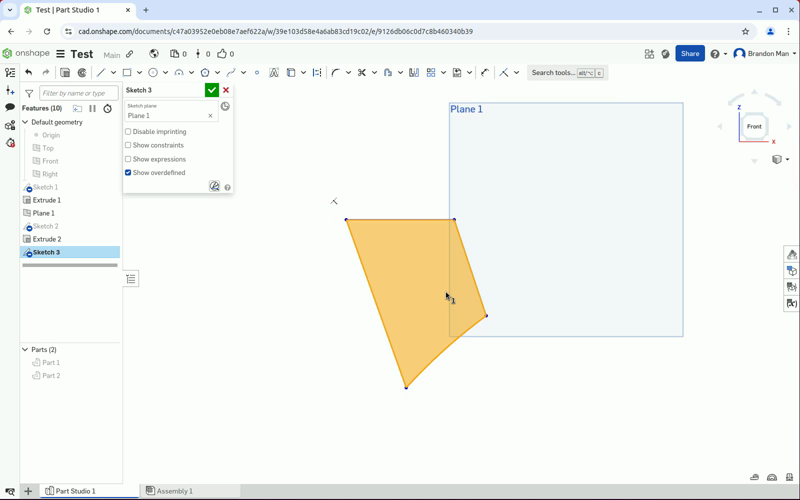
scroll(-6)
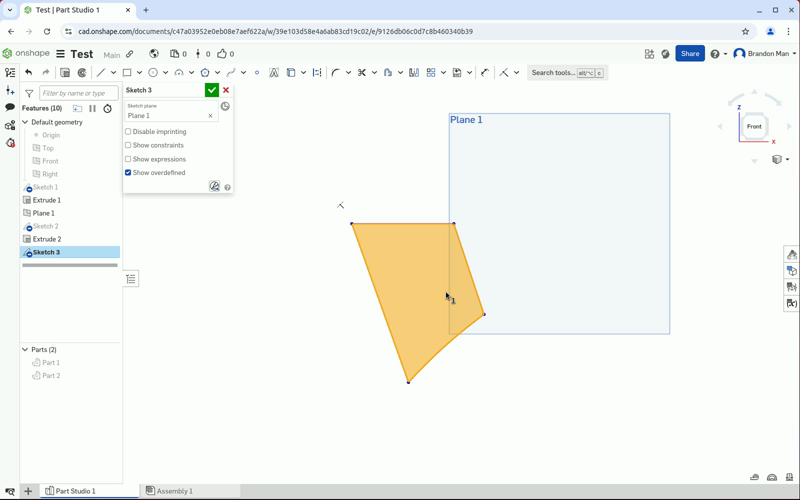
scroll(-6)
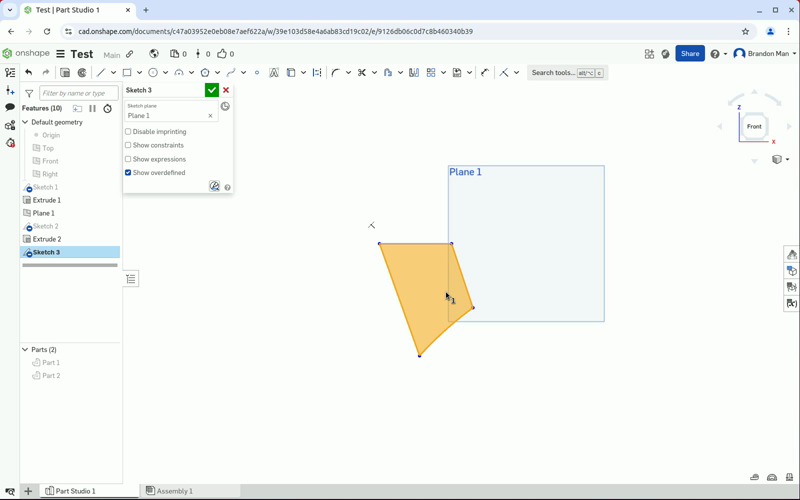
scroll(-6)
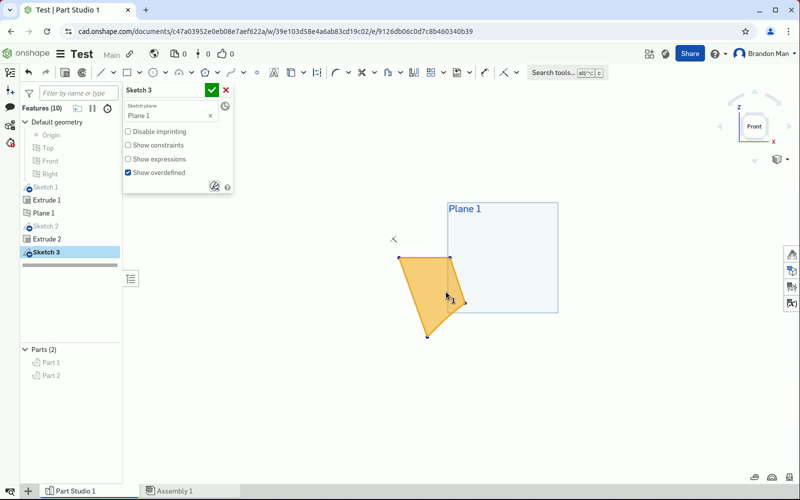
scroll(-6)
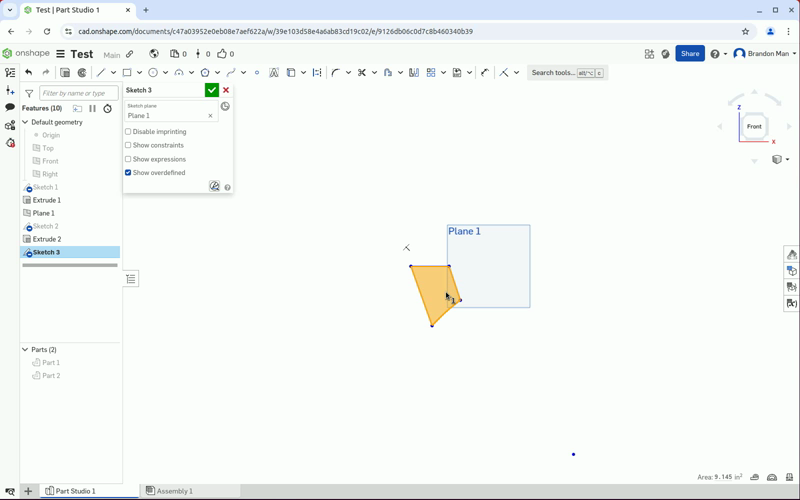
scroll(-6)
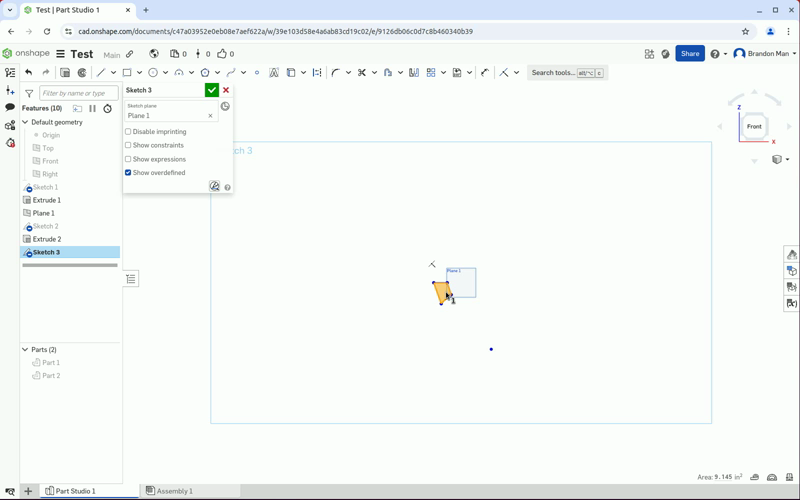
mouse_move(73, 352)
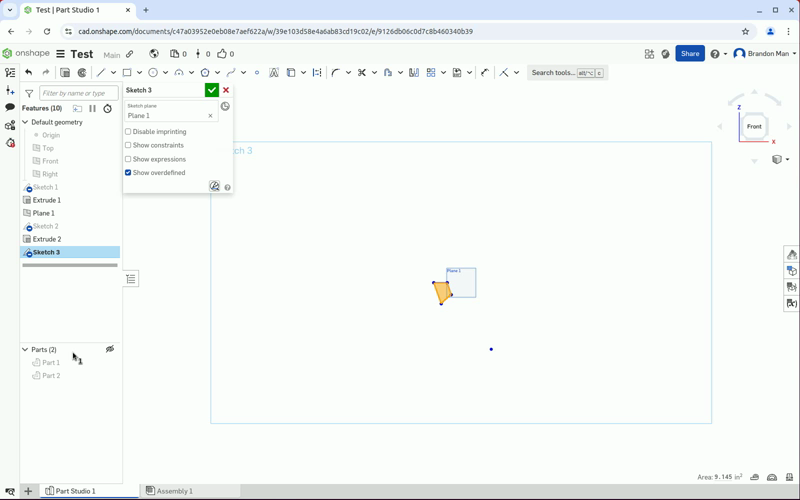
key(shift+y)
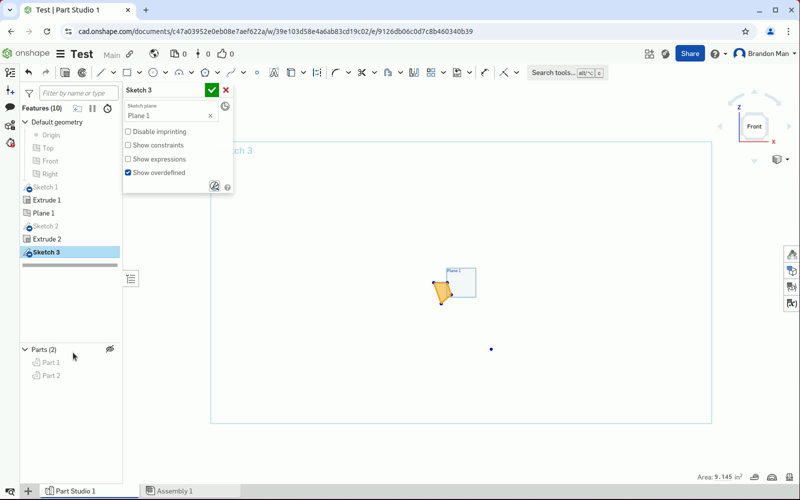
key(shift+e)
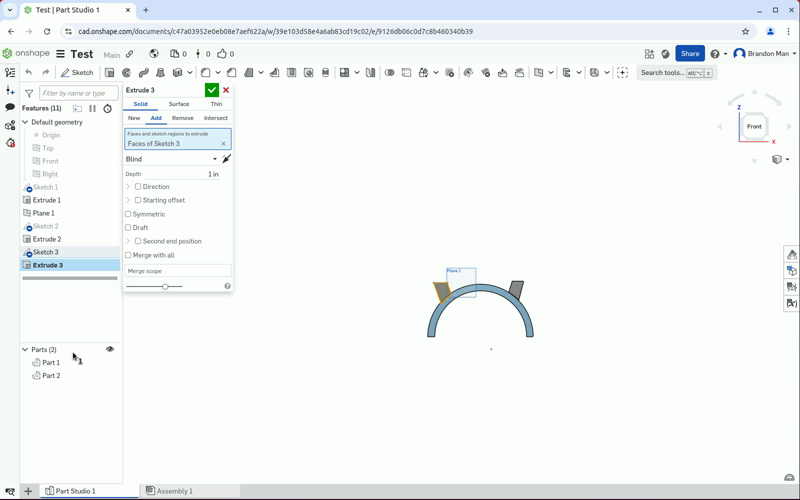
mouse_move(143, 106)
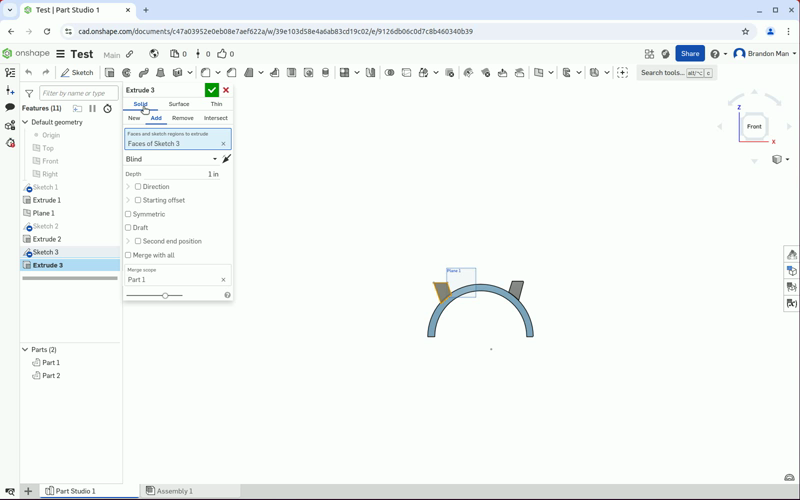
click(143, 106)
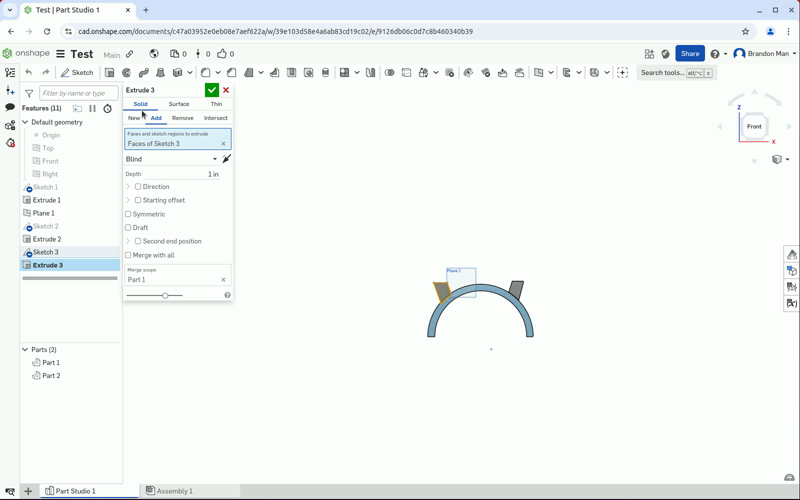
mouse_move(137, 120)
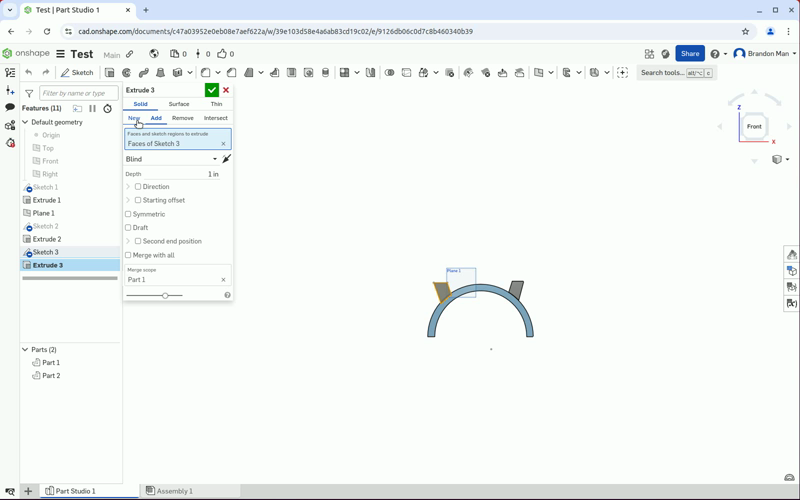
click(137, 120)
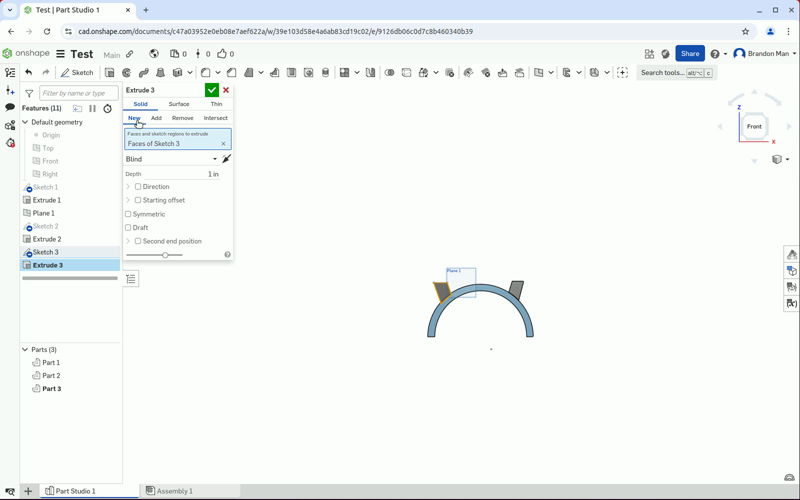
key(tab, 4)
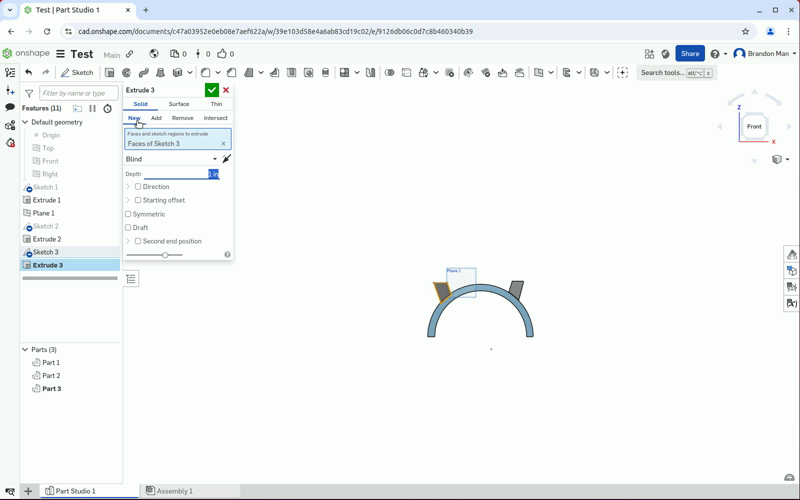
text(-23.108)
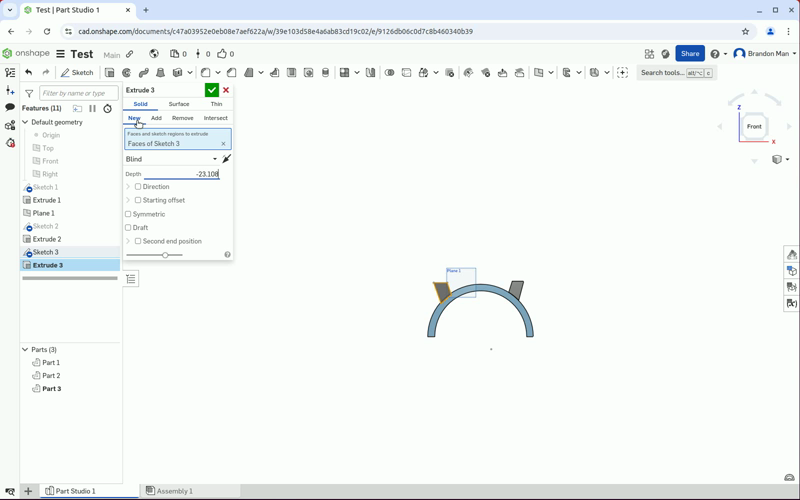
key(enter)
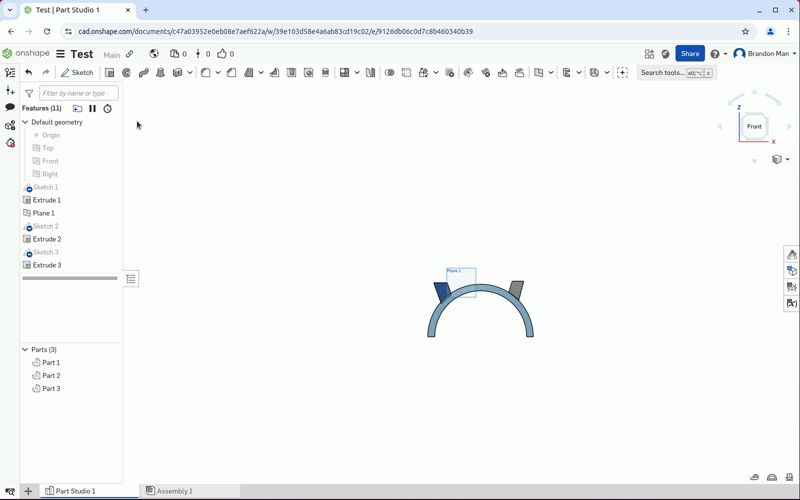
key(shift+h)
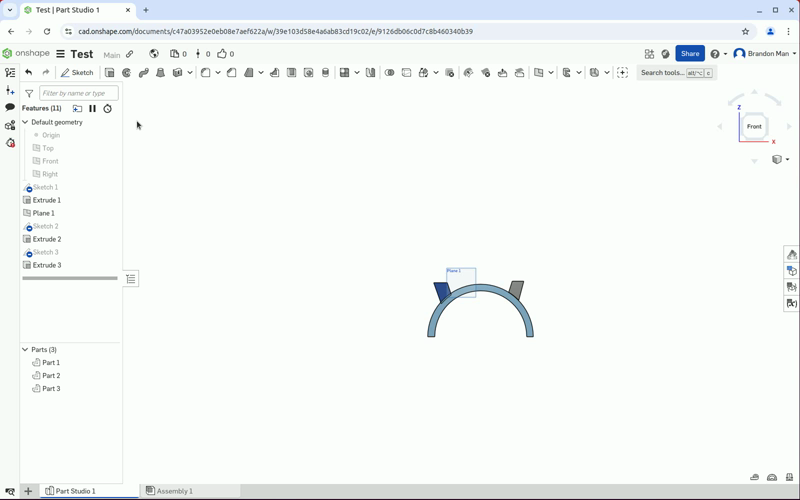
key(shift+h)
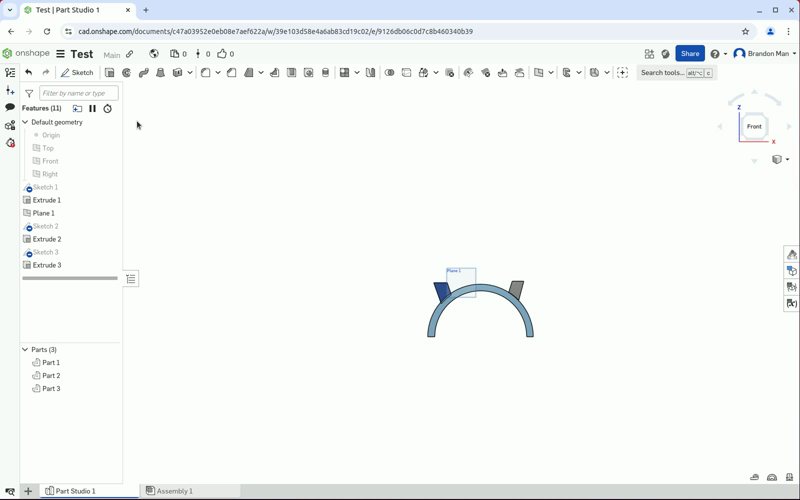
mouse_move(73, 189)
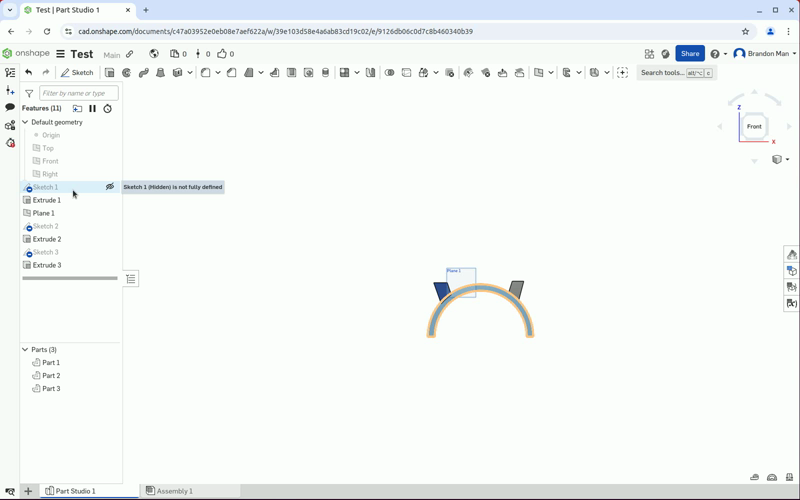
click(73, 189)
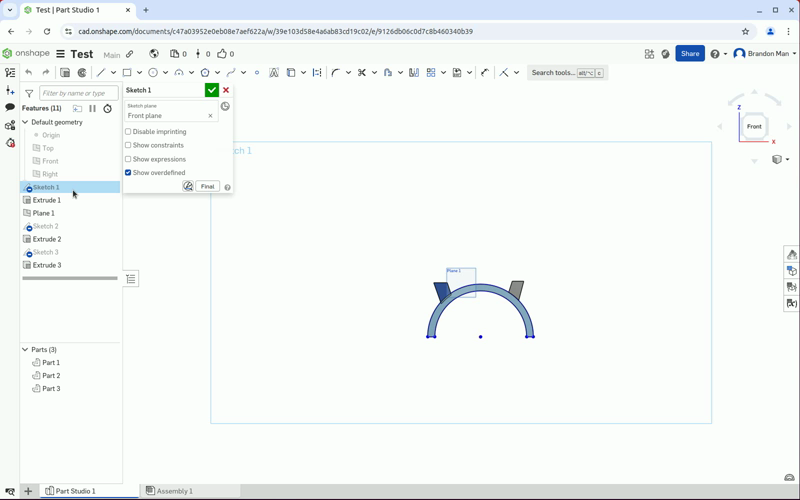
mouse_move(229, 92)
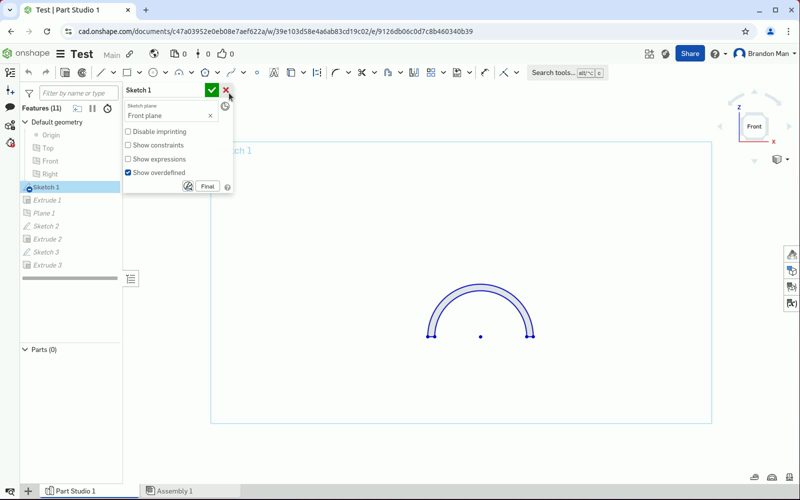
click(229, 92)
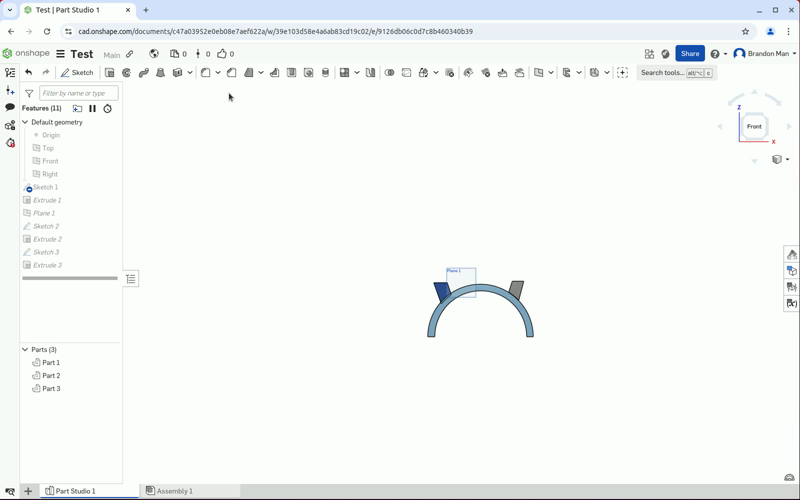
key(shift+s)
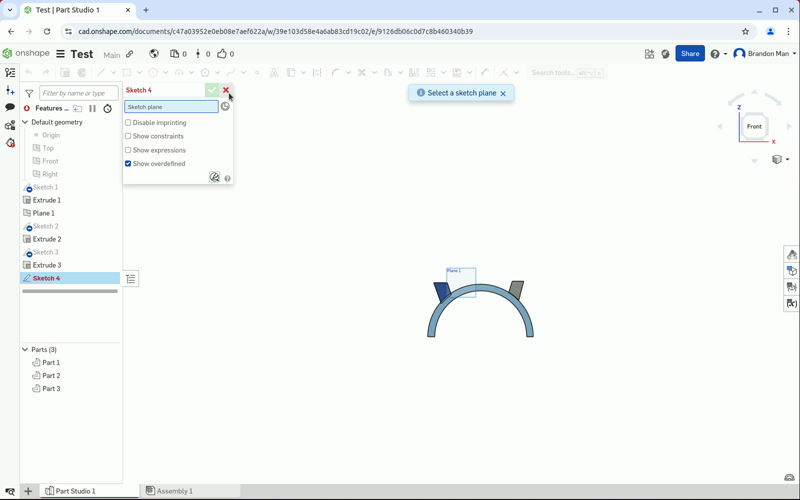
mouse_move(73, 215)
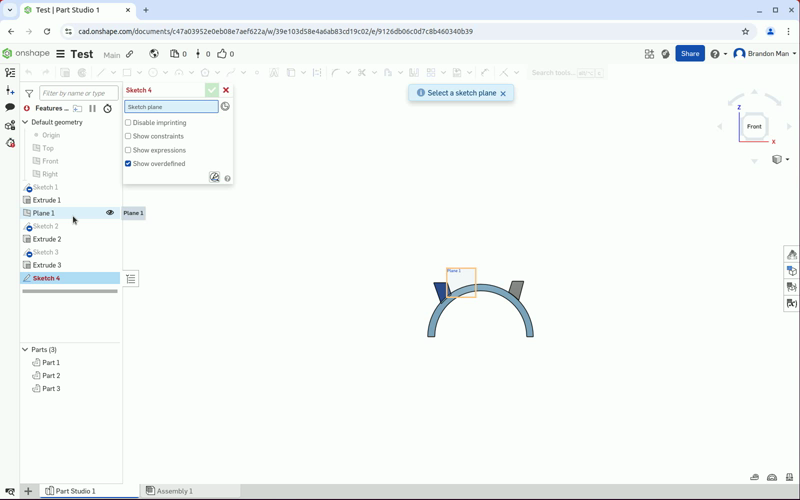
click(73, 215)
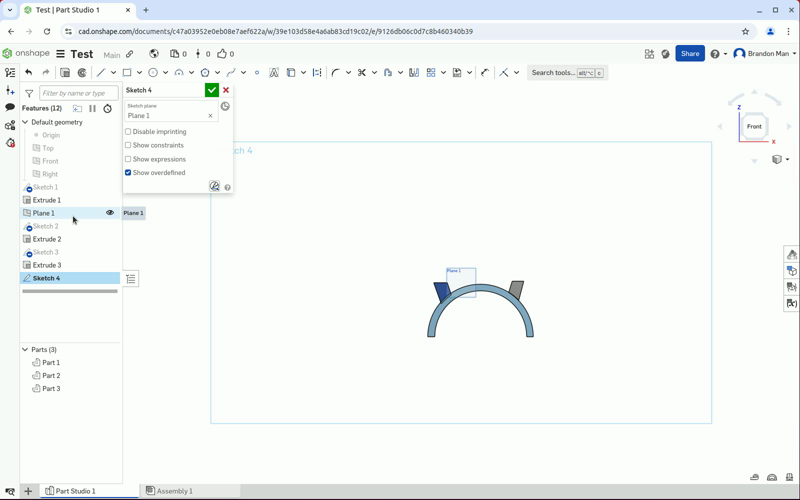
mouse_move(73, 352)
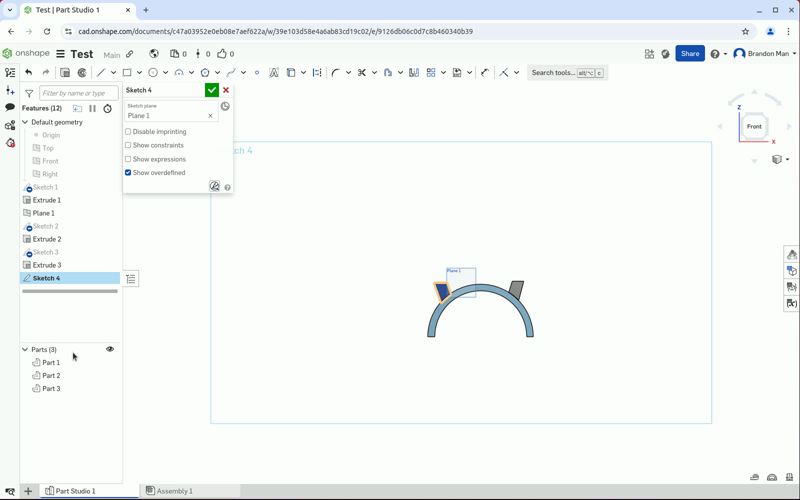
key(y)
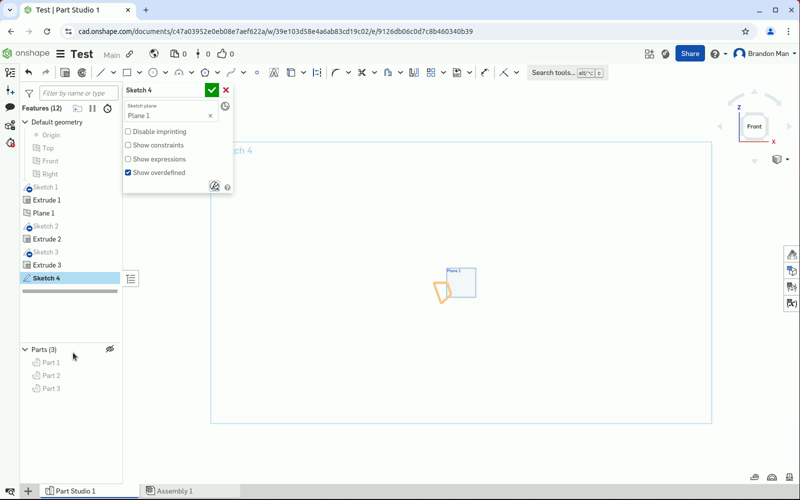
key(l)
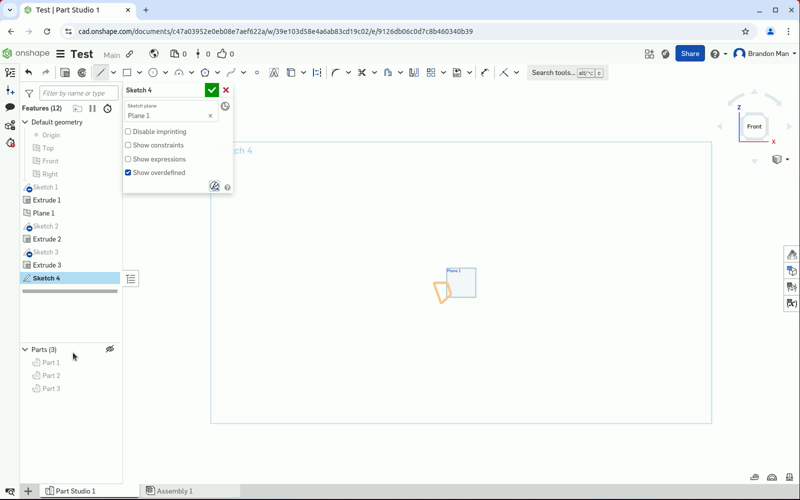
key_down(shift)
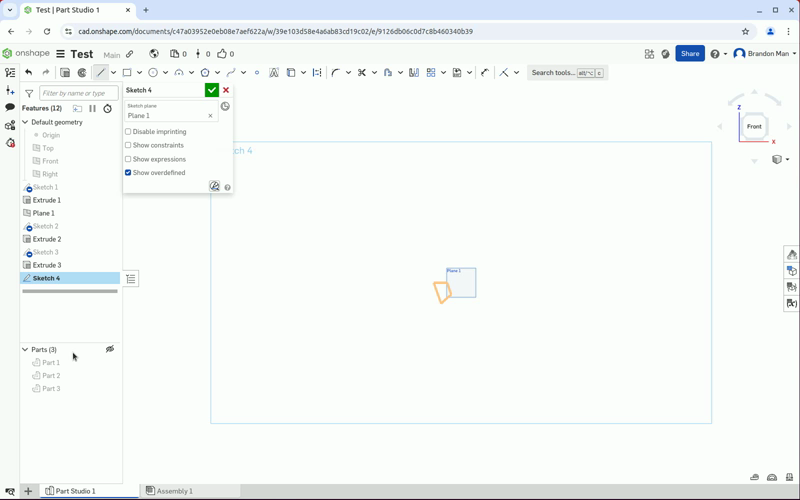
mouse_move(443, 309)
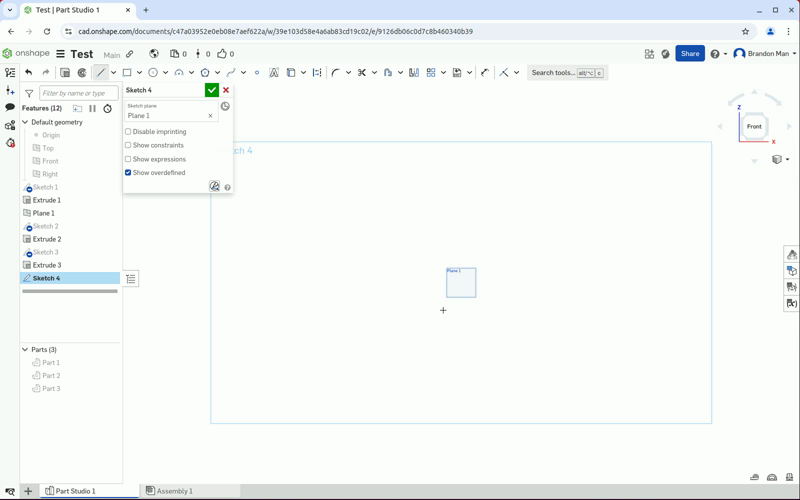
click(443, 309)
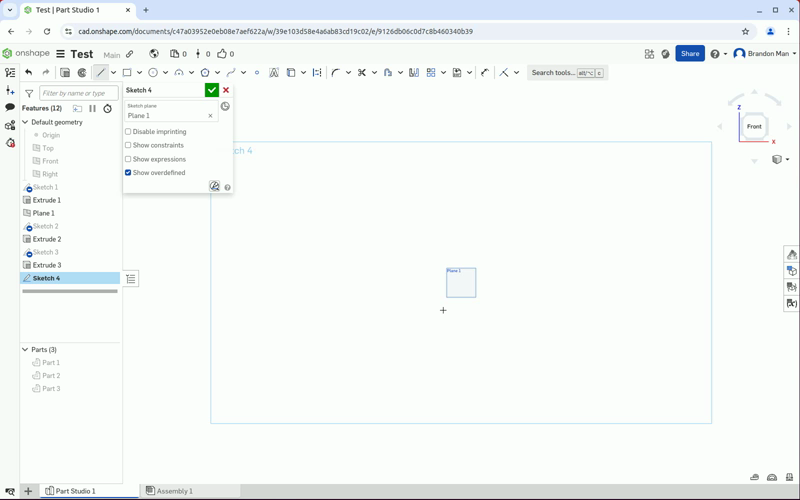
key_up(shift)
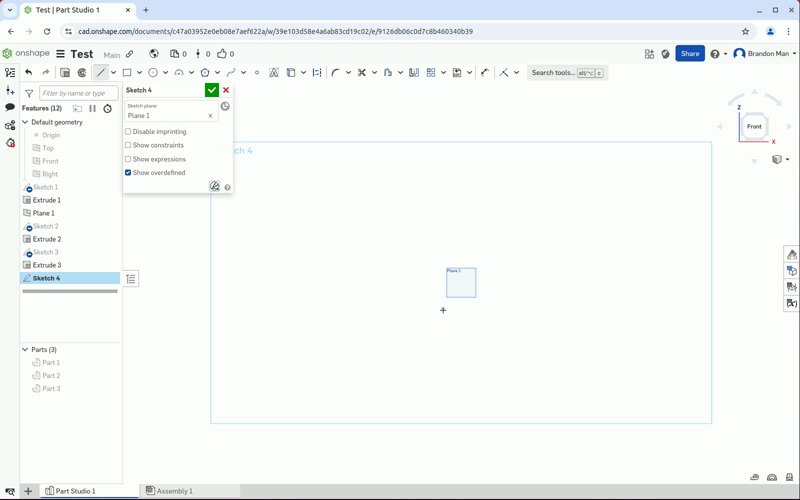
key_down(shift)
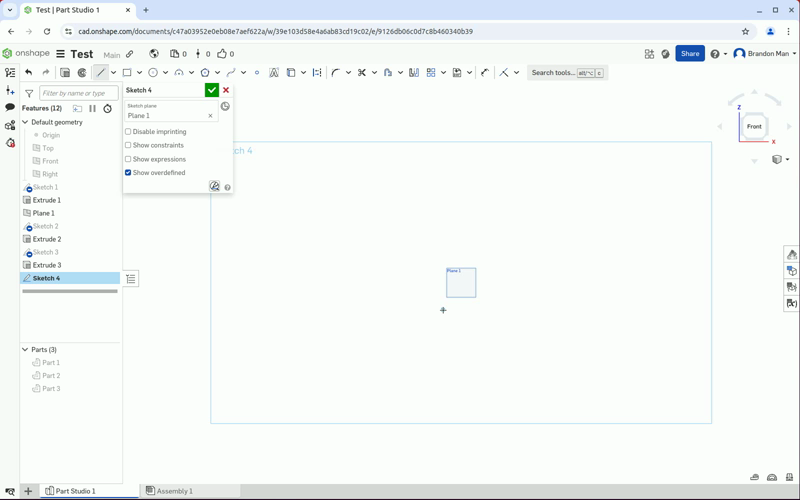
mouse_move(473, 309)
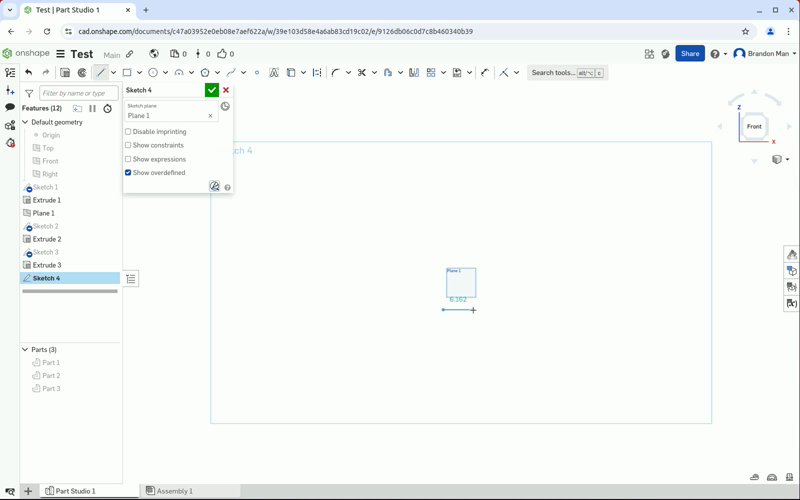
mouse_move(453, 336)
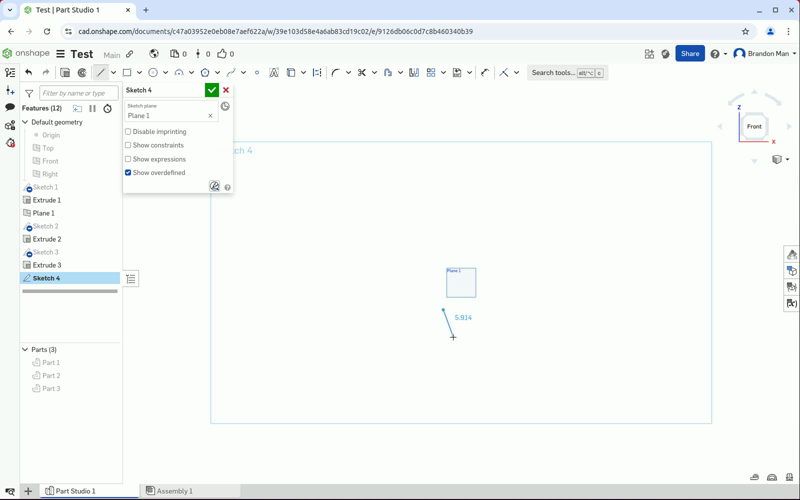
click(453, 336)
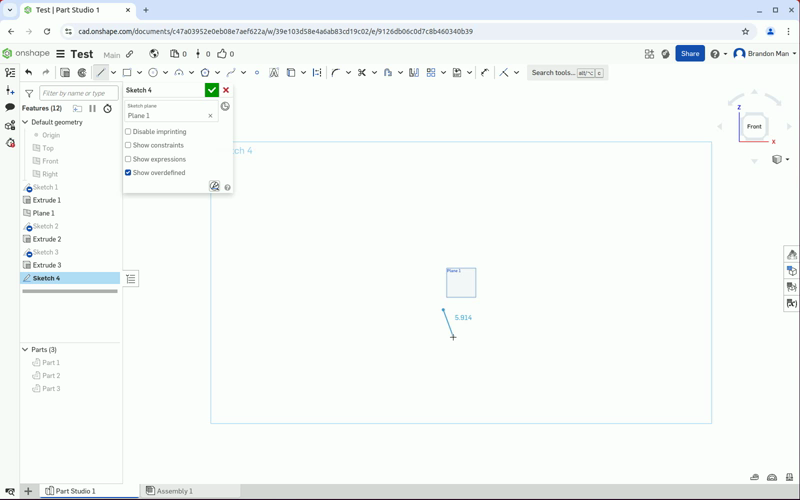
key_up(shift)
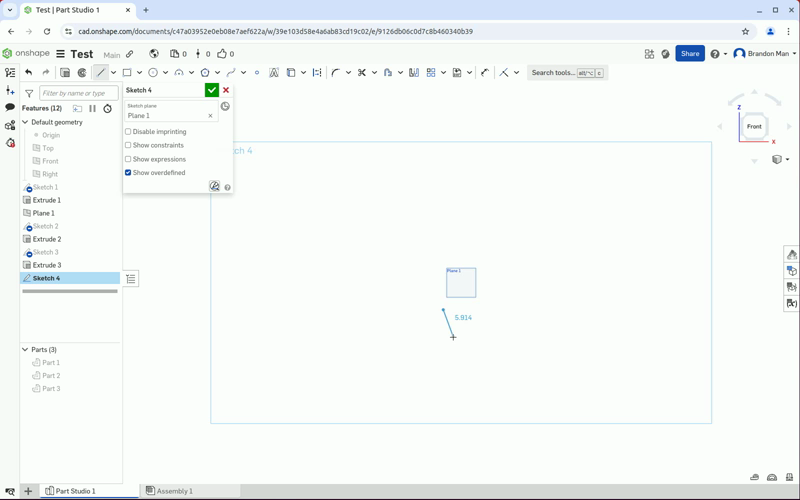
key_down(shift)
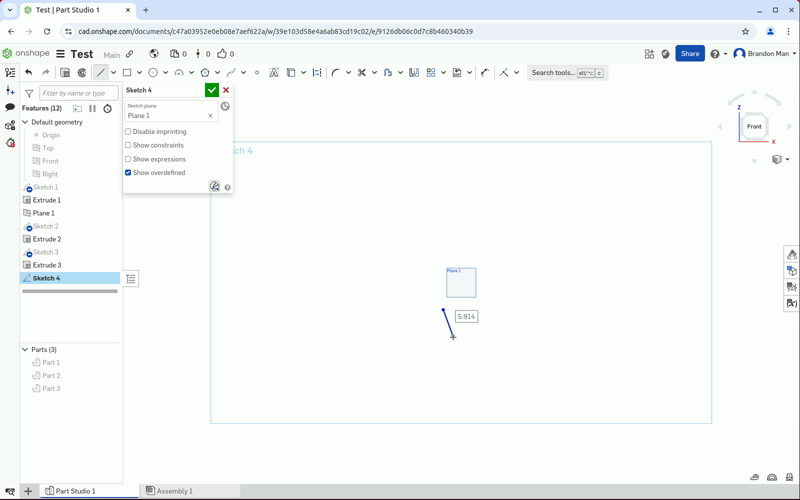
mouse_move(483, 336)
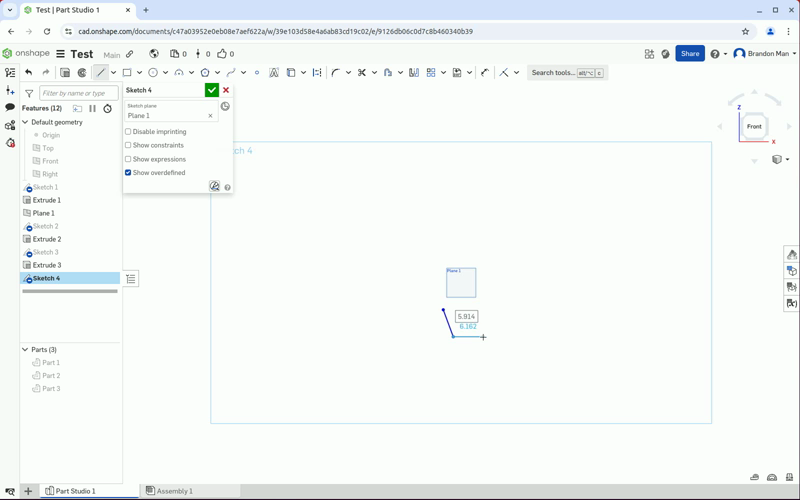
mouse_move(508, 336)
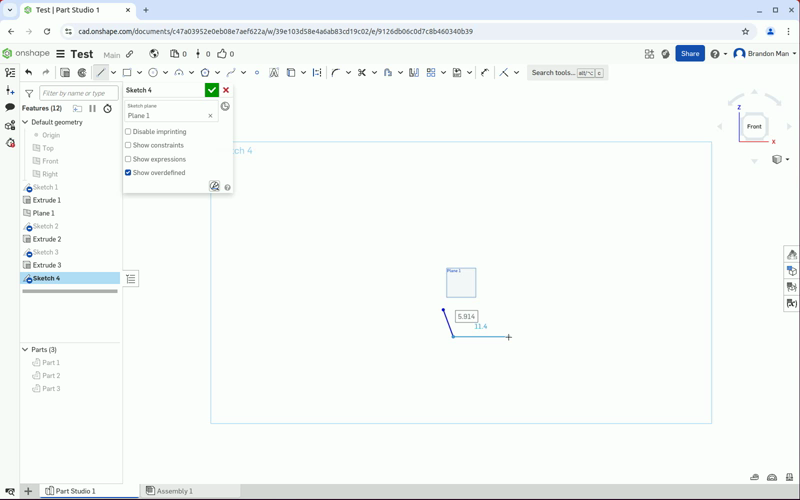
click(508, 336)
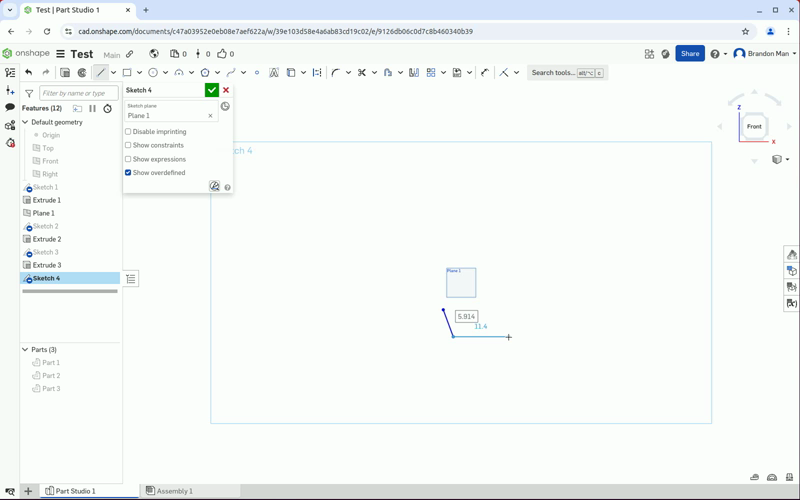
key_up(shift)
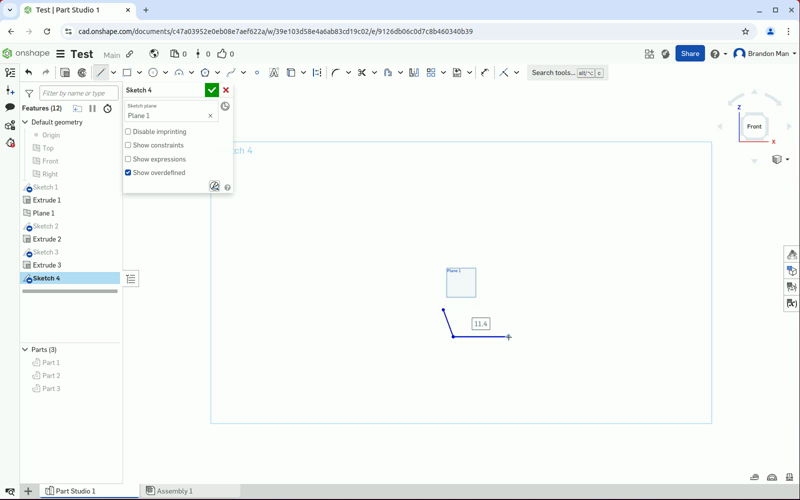
key_down(shift)
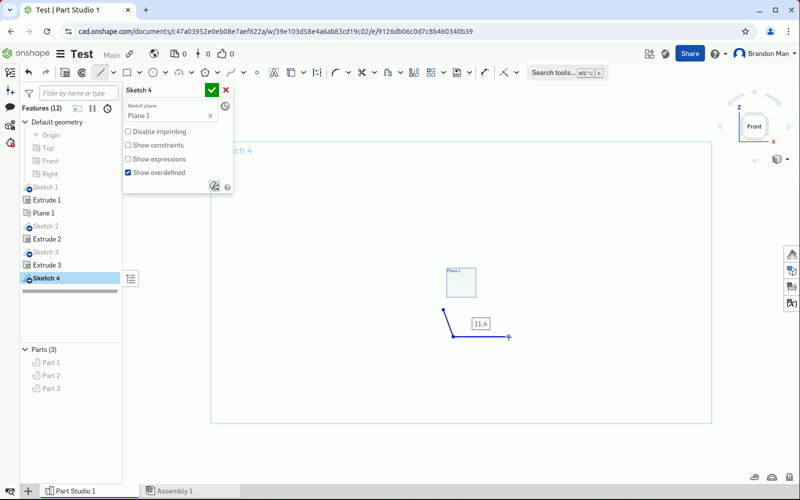
mouse_move(538, 336)
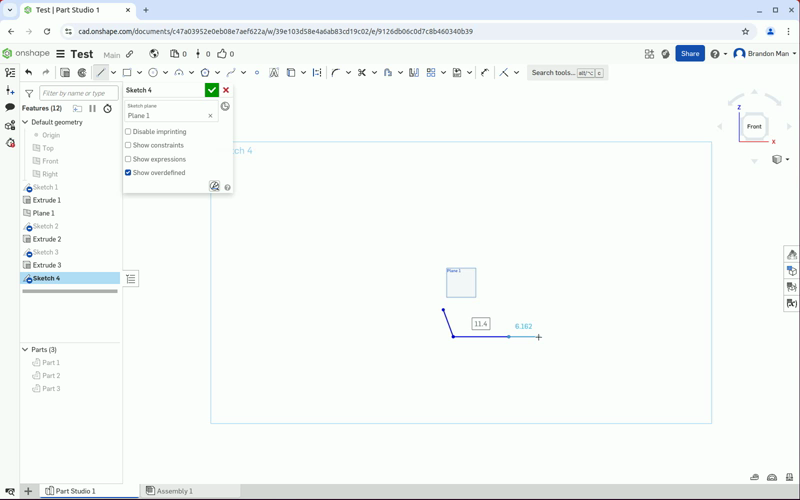
mouse_move(516, 307)
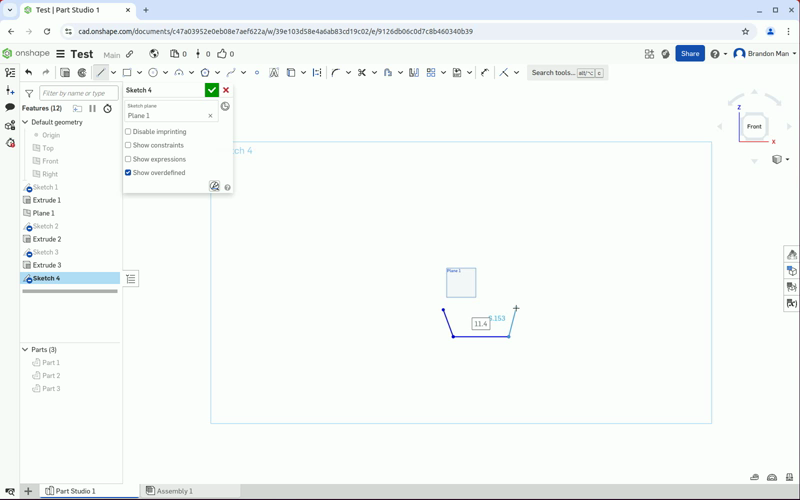
click(516, 307)
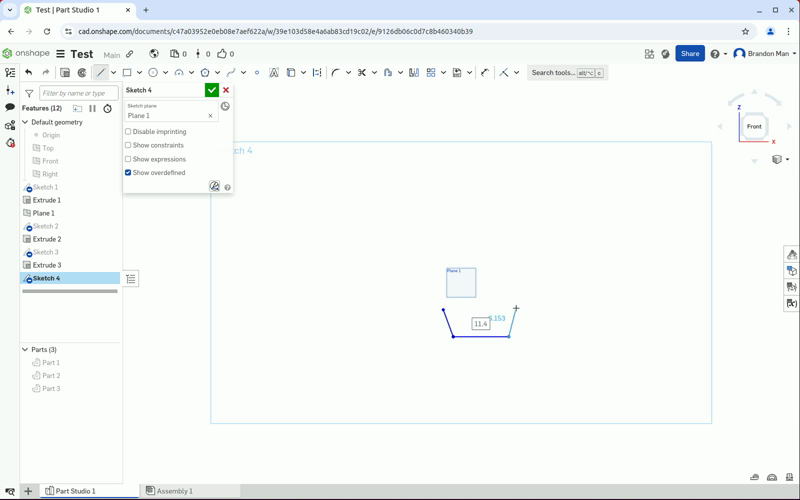
key_up(shift)
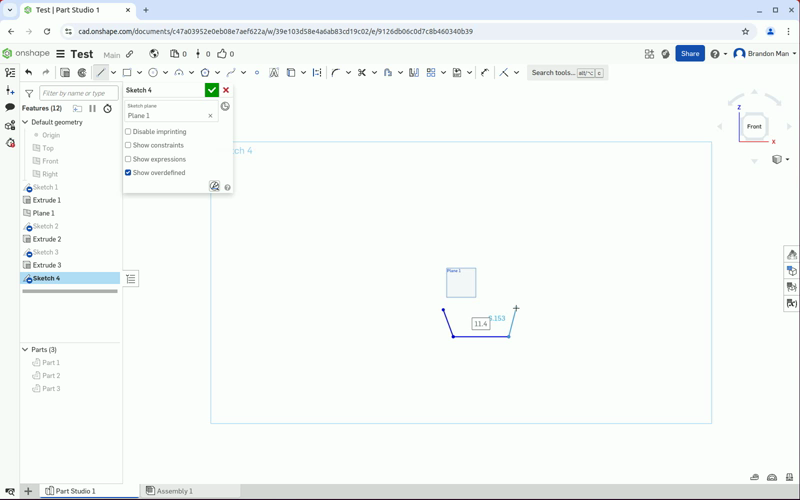
key(esc)
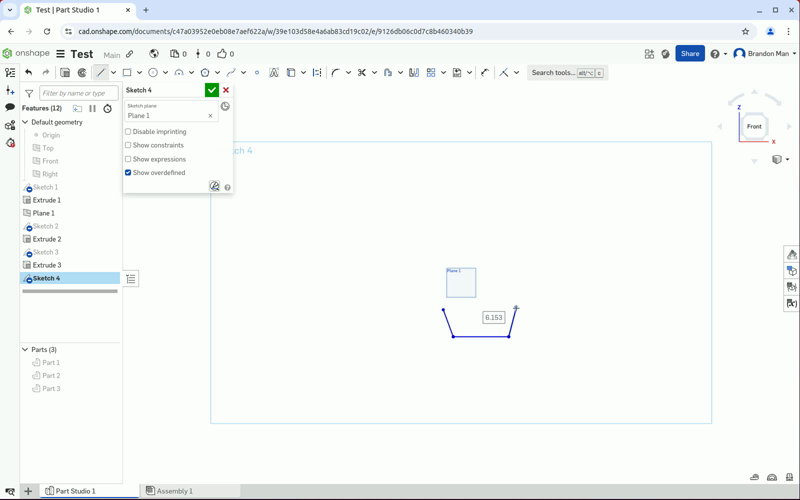
key(a)
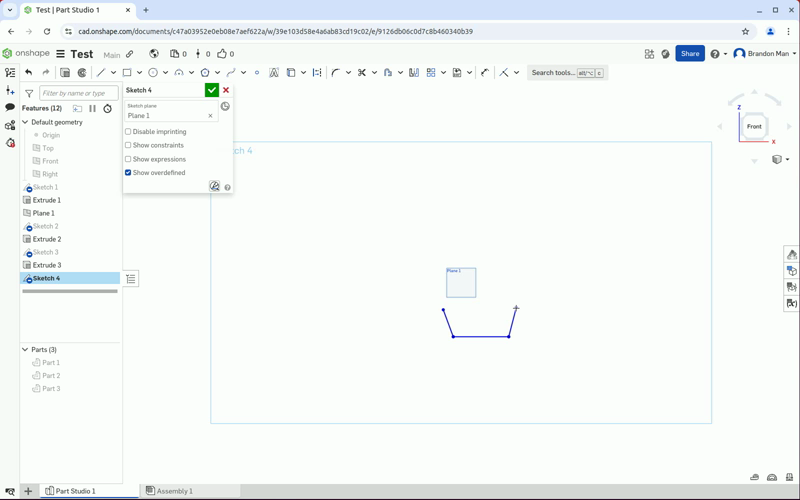
mouse_move(516, 307)
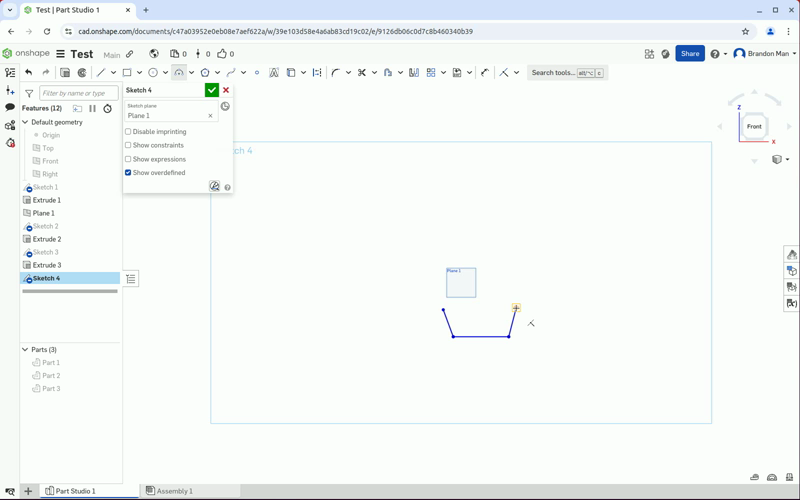
click(516, 307)
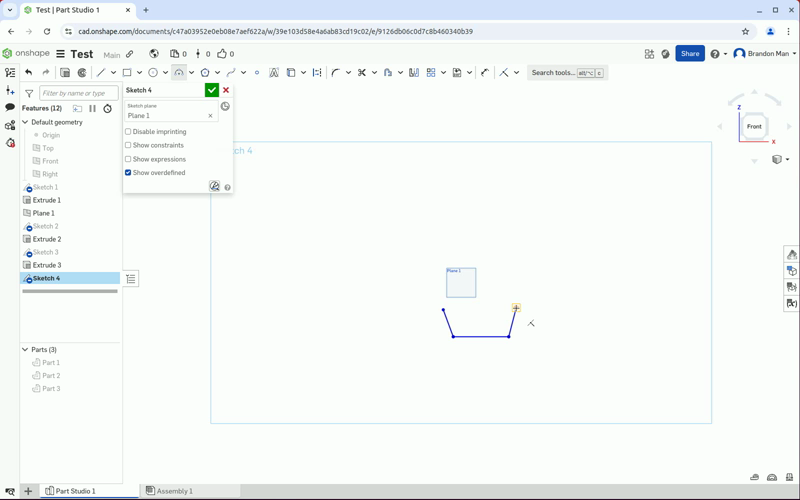
key_down(shift)
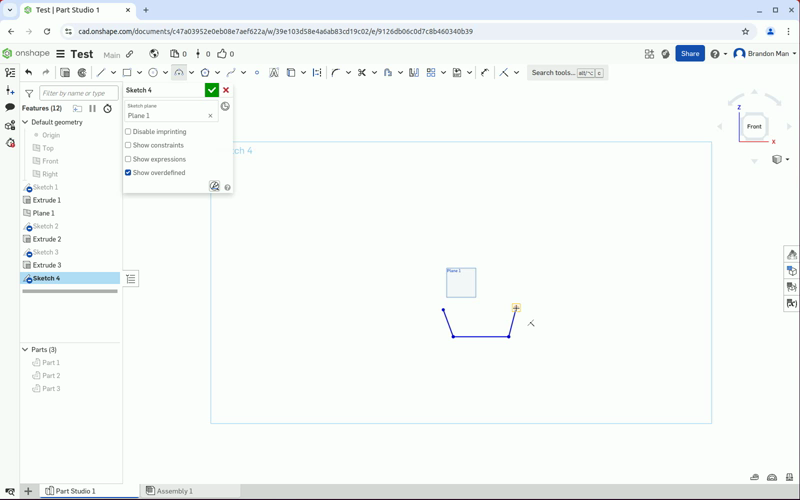
mouse_move(507, 299)
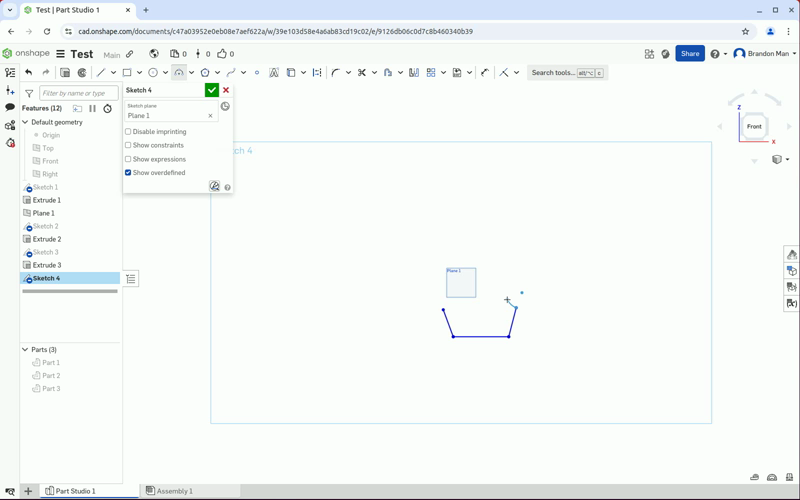
click(507, 299)
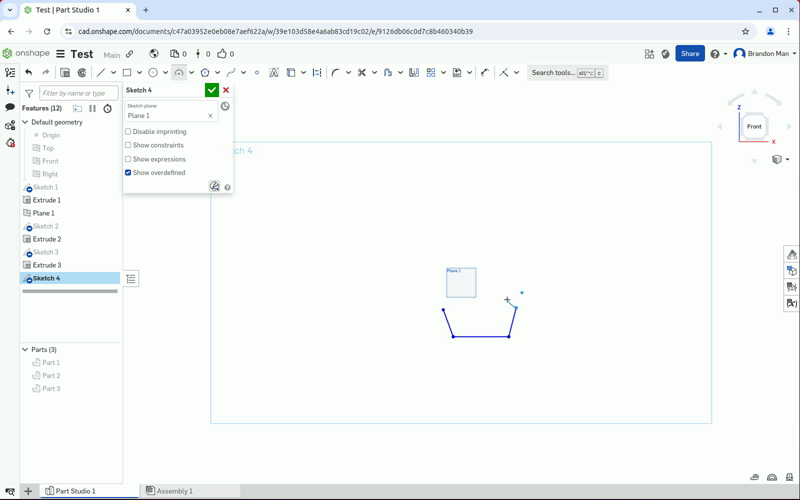
mouse_move(512, 303)
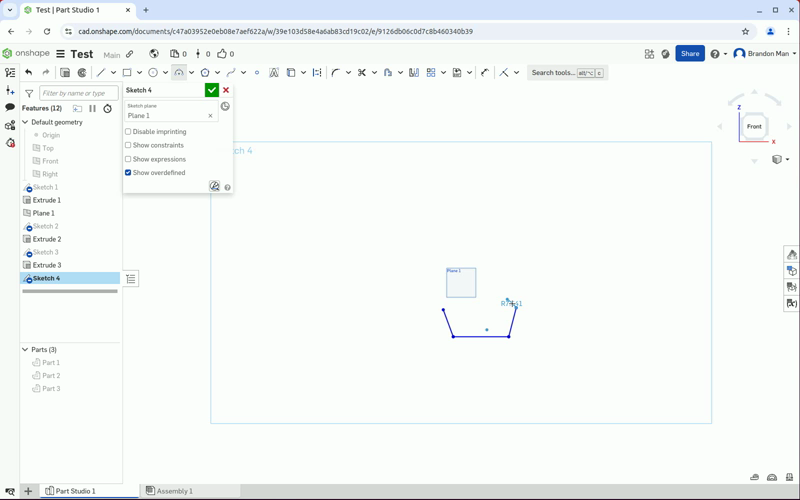
click(512, 303)
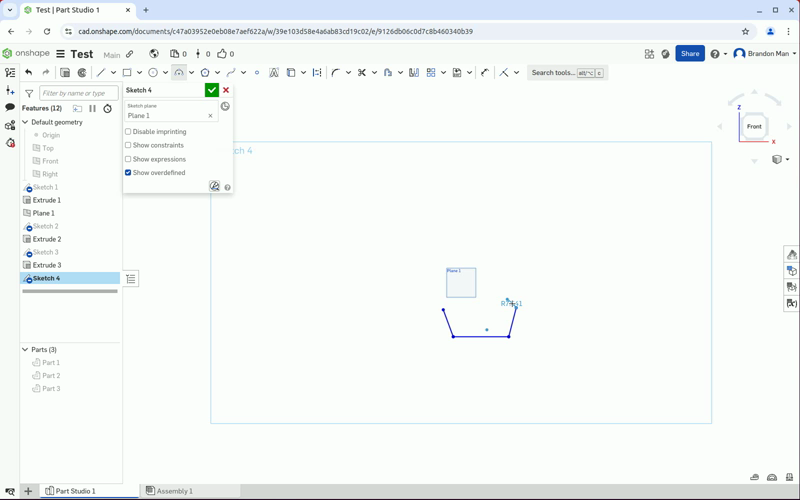
key_up(shift)
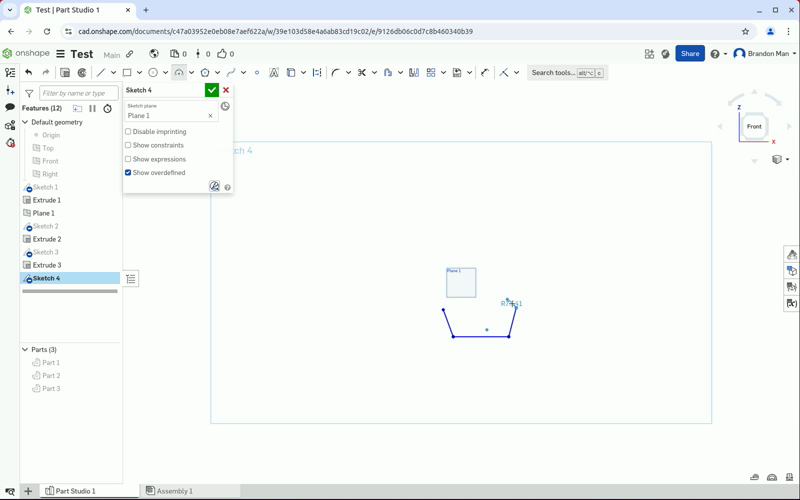
key(esc)
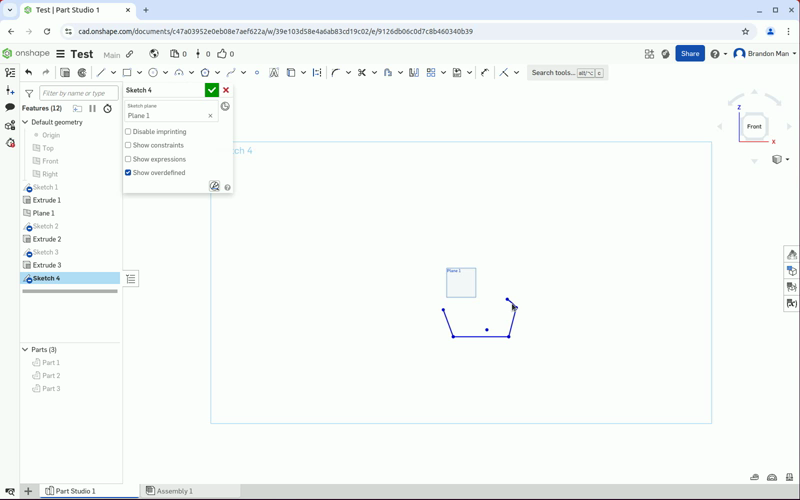
key(l)
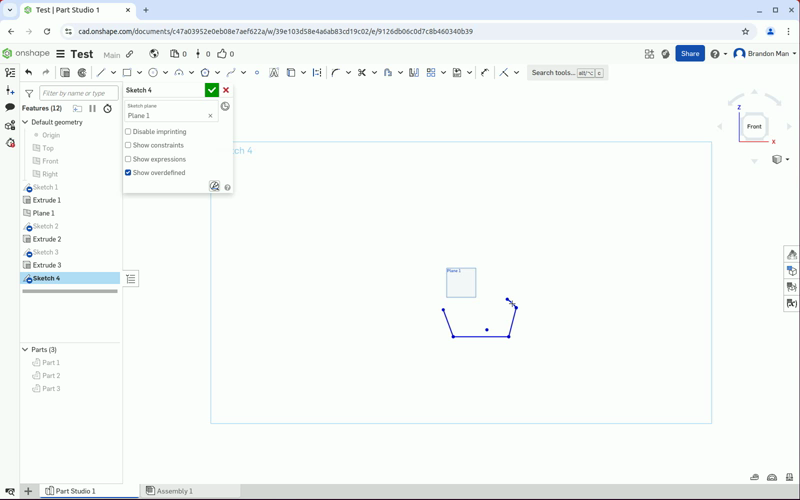
mouse_move(507, 299)
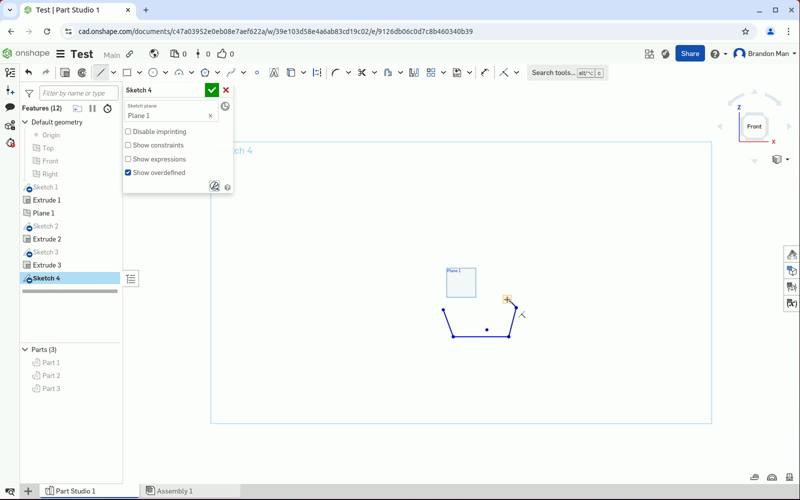
click(507, 299)
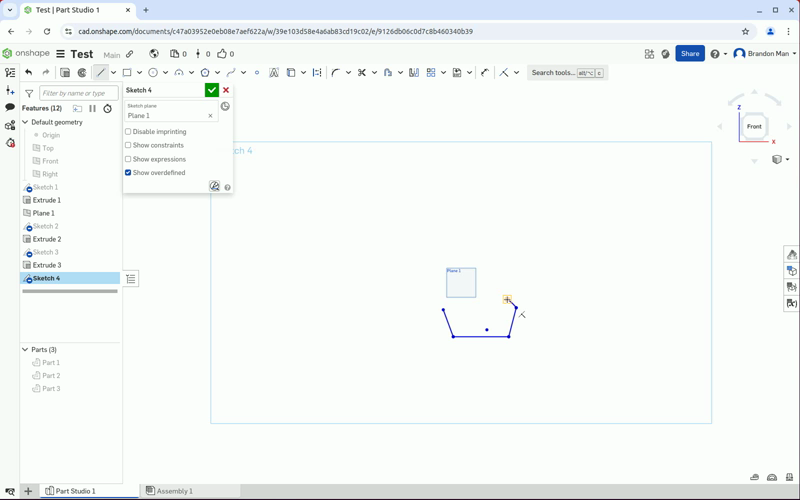
key_down(shift)
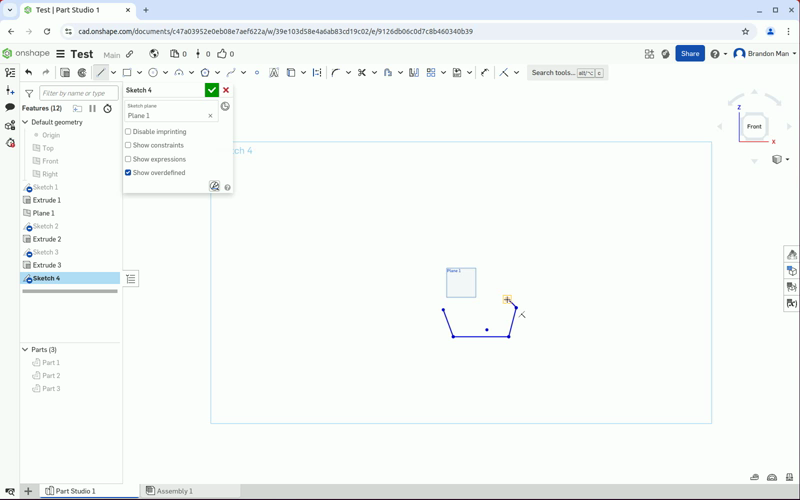
mouse_move(537, 299)
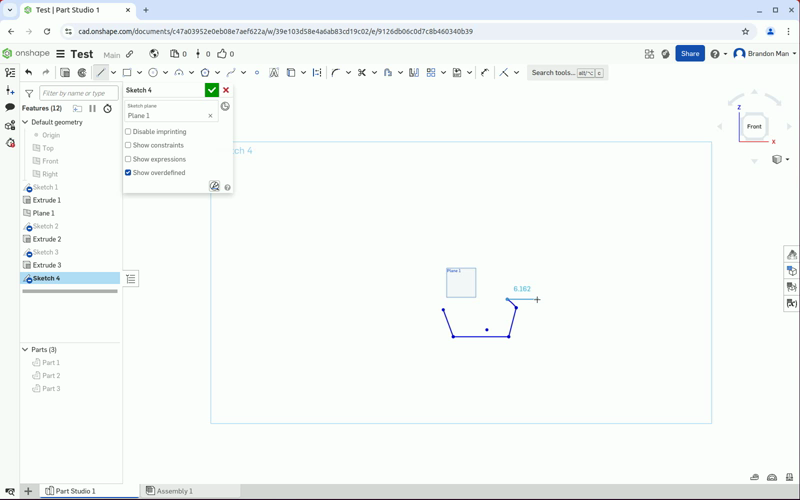
mouse_move(499, 325)
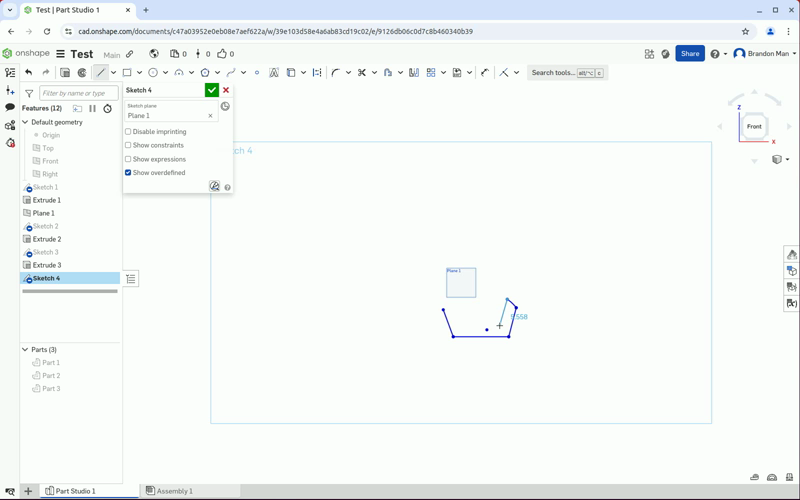
click(499, 325)
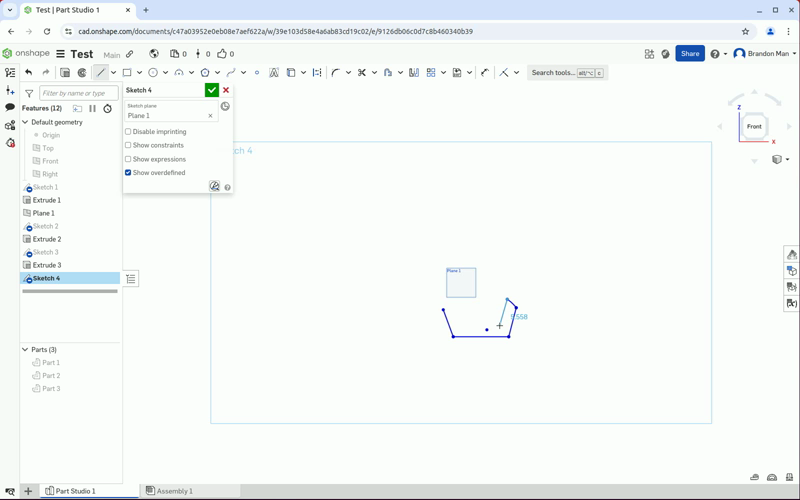
key_up(shift)
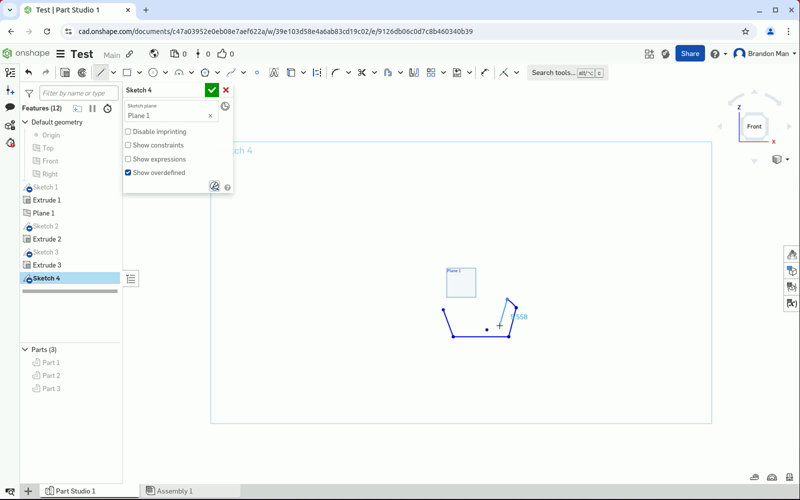
key_down(shift)
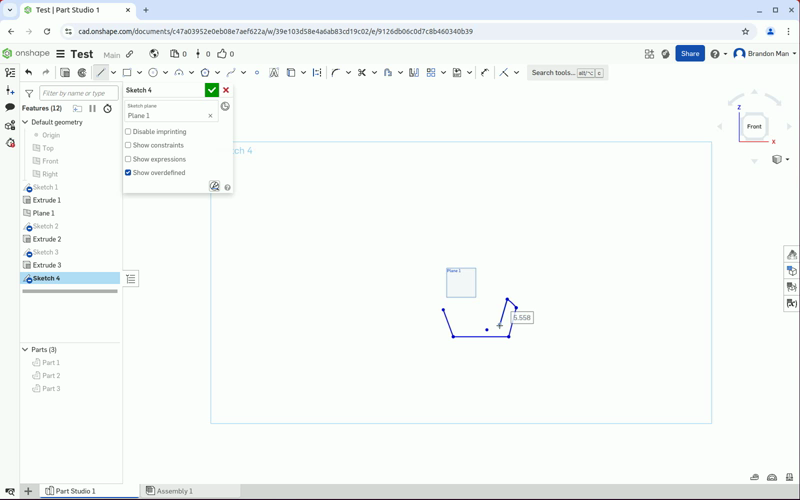
mouse_move(529, 325)
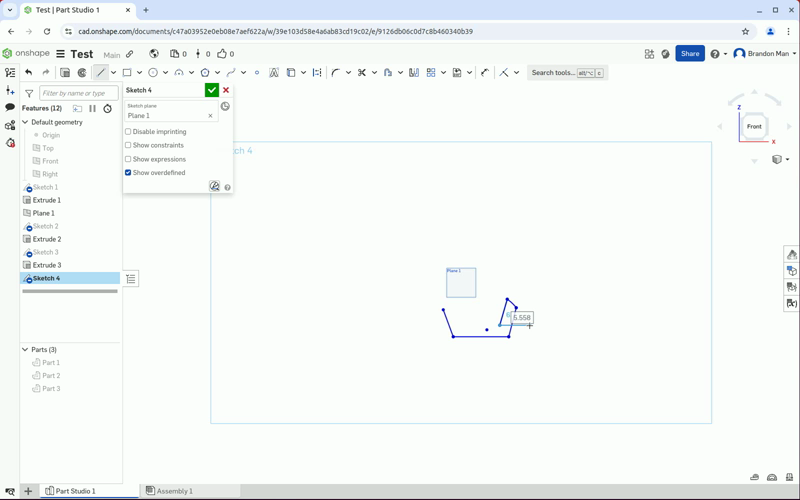
mouse_move(460, 325)
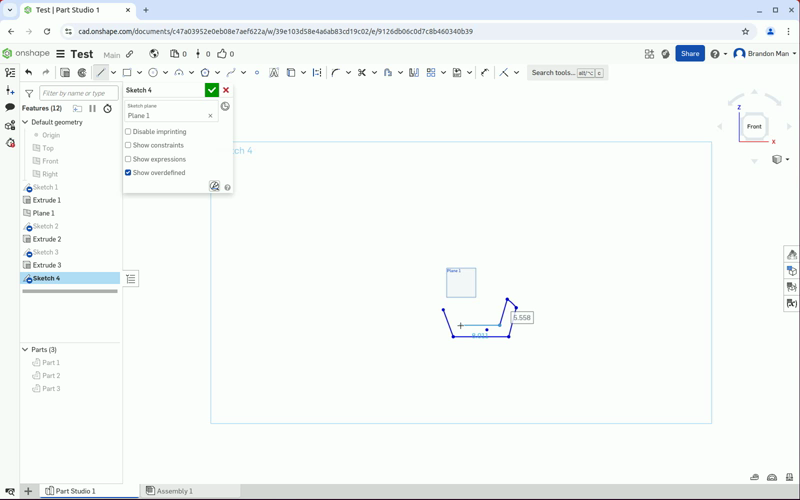
click(460, 325)
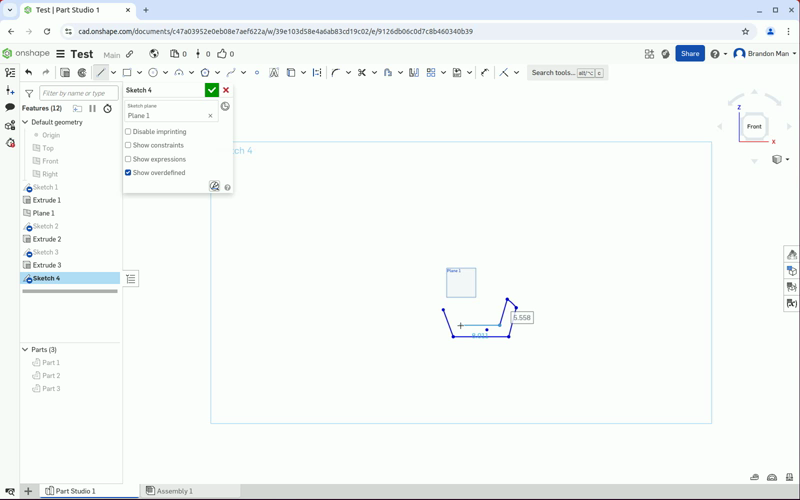
key_up(shift)
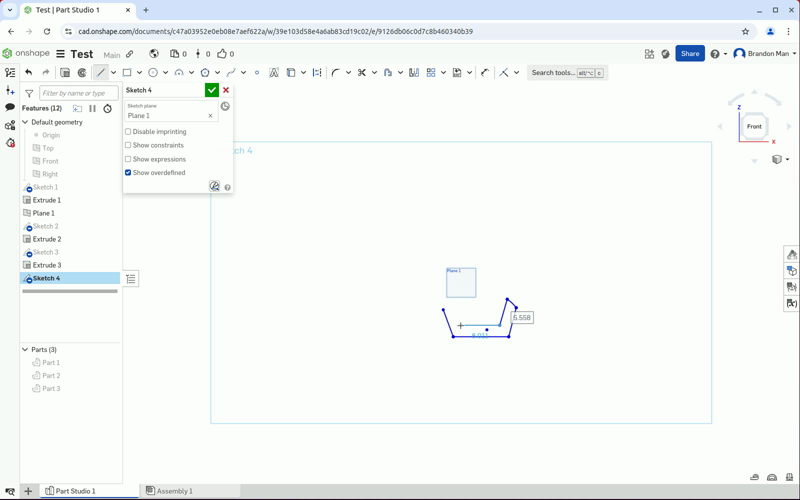
key_down(shift)
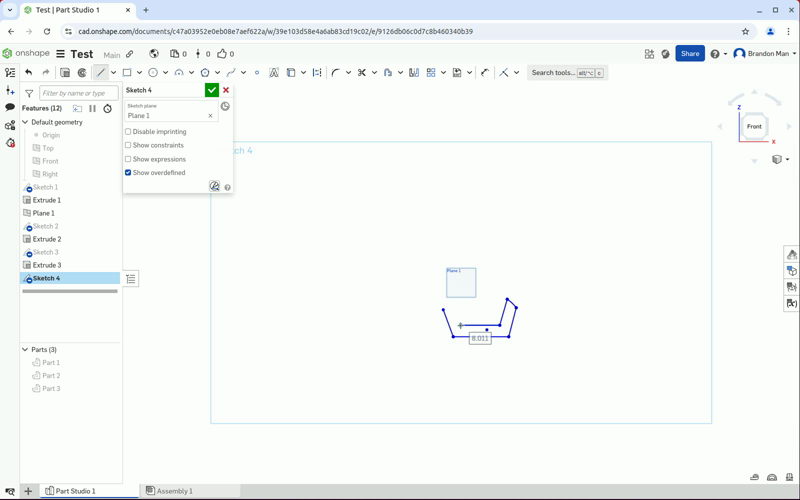
mouse_move(490, 325)
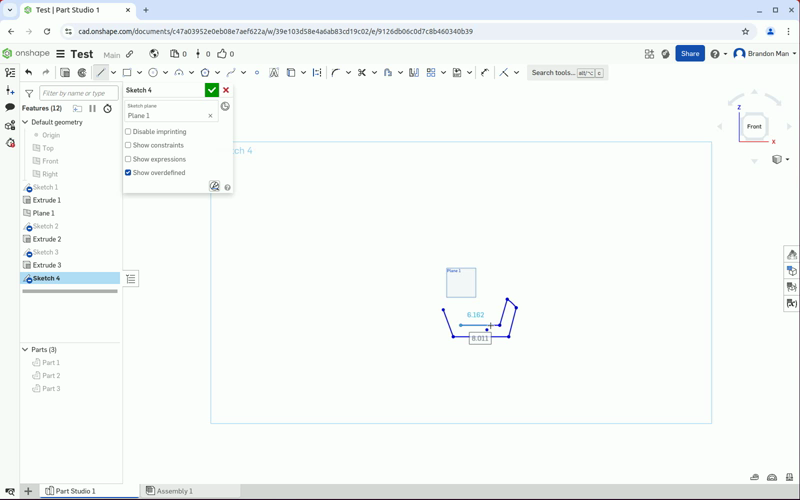
mouse_move(452, 300)
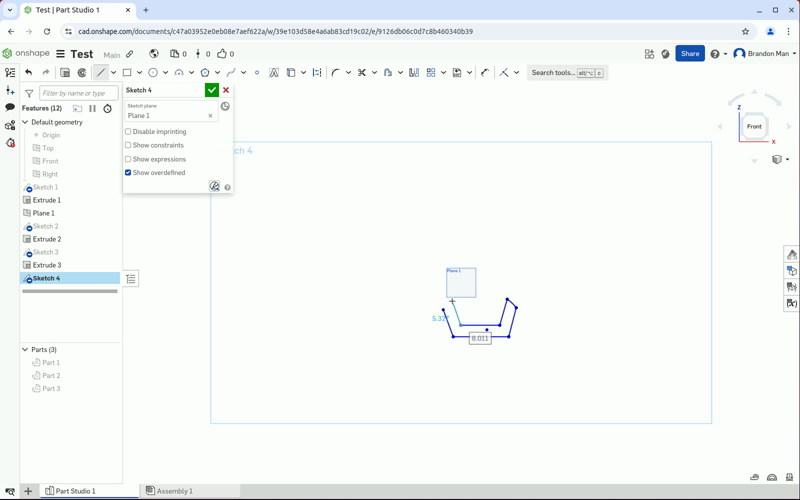
click(452, 300)
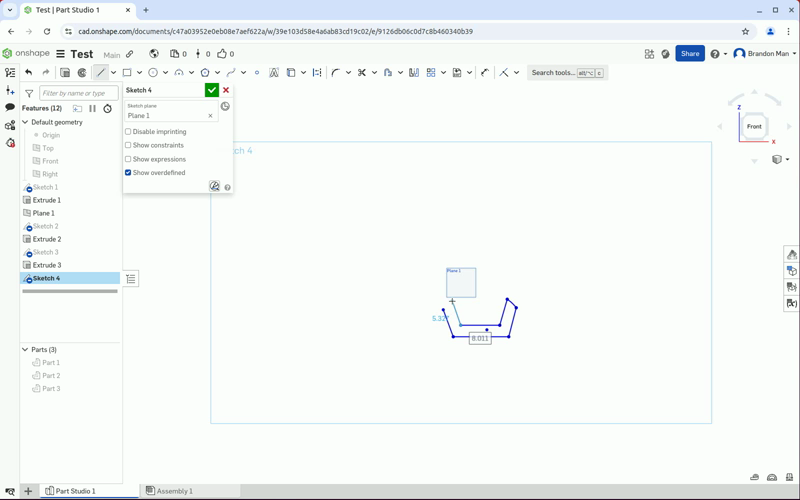
key_up(shift)
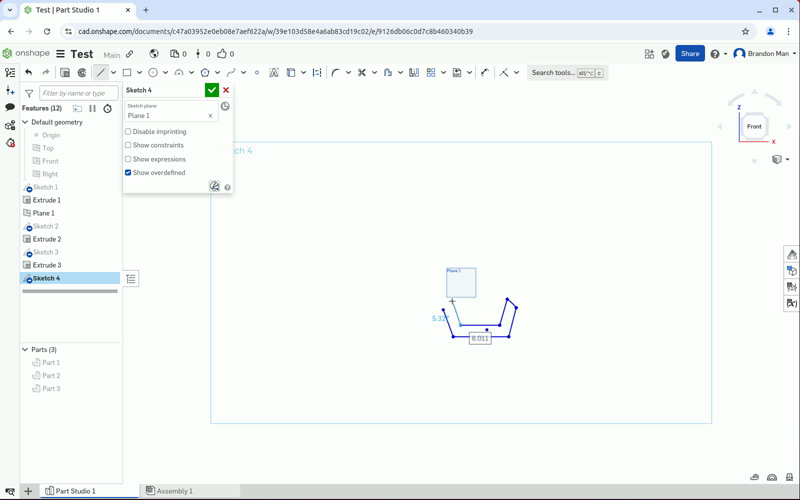
key(esc)
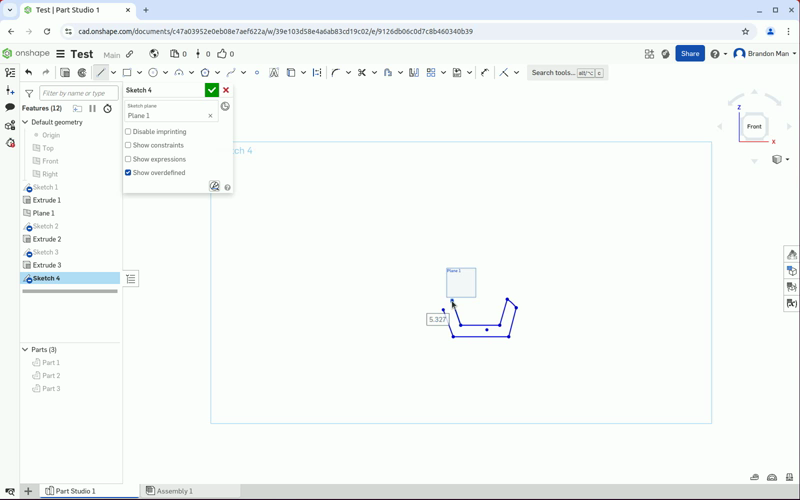
key(a)
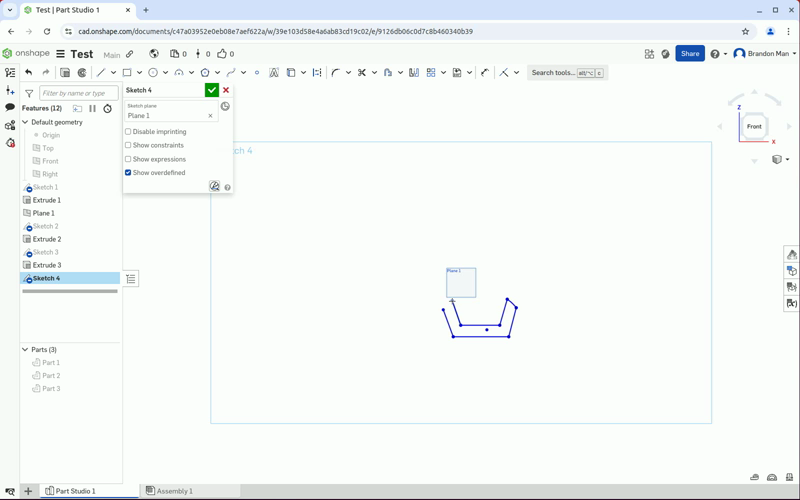
mouse_move(452, 300)
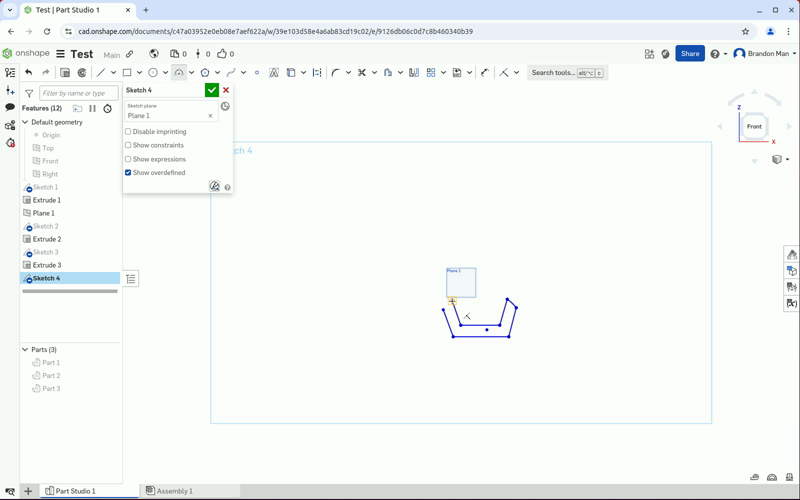
click(452, 300)
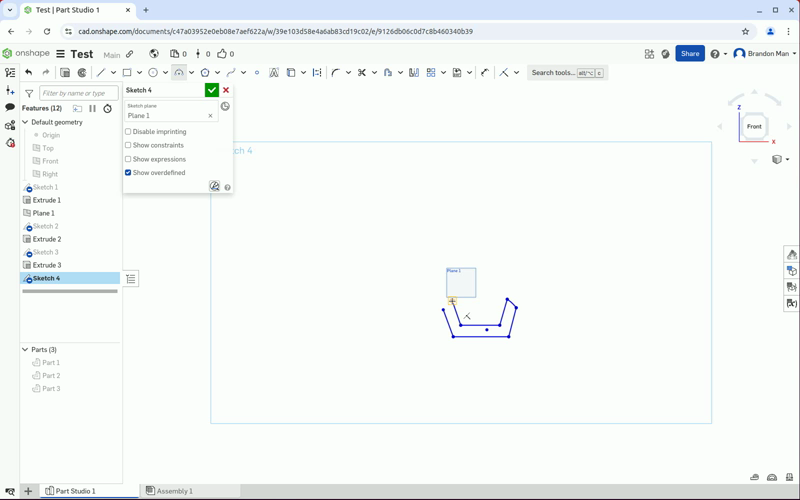
mouse_move(443, 309)
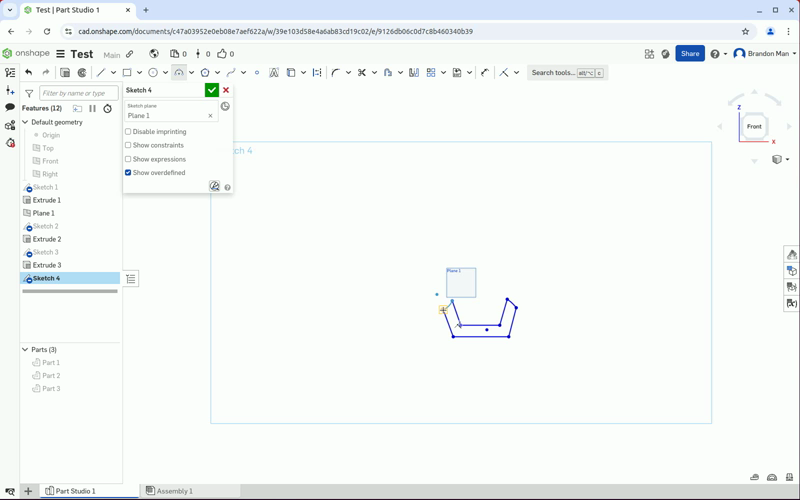
click(443, 309)
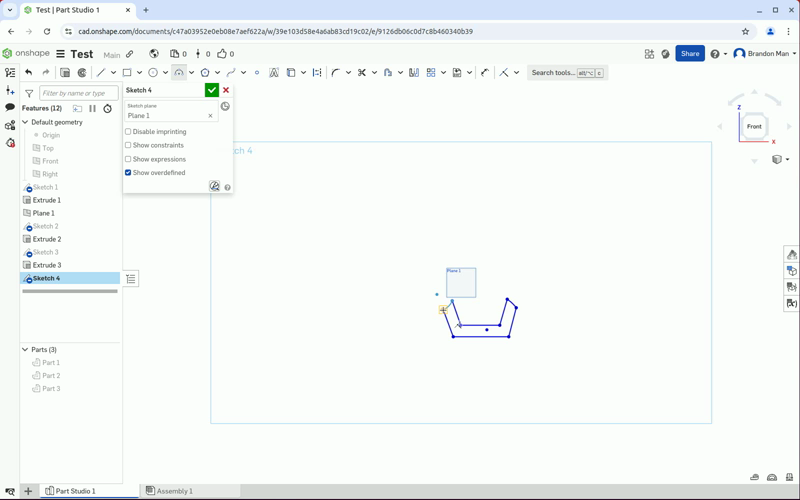
key_down(shift)
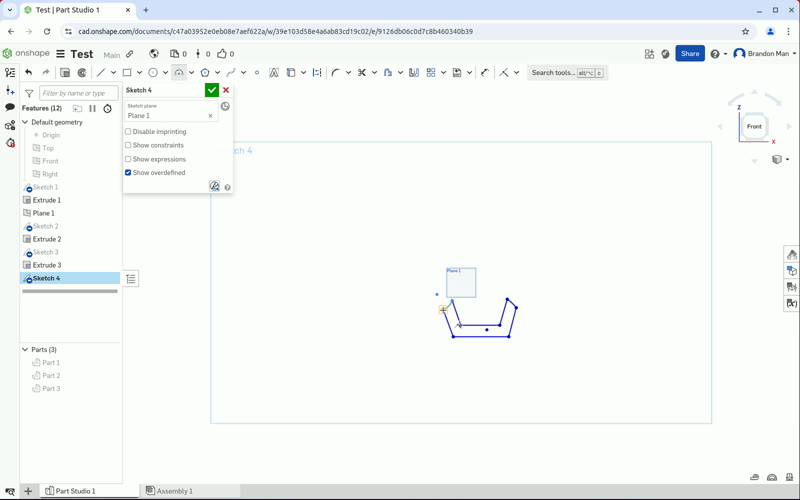
mouse_move(447, 304)
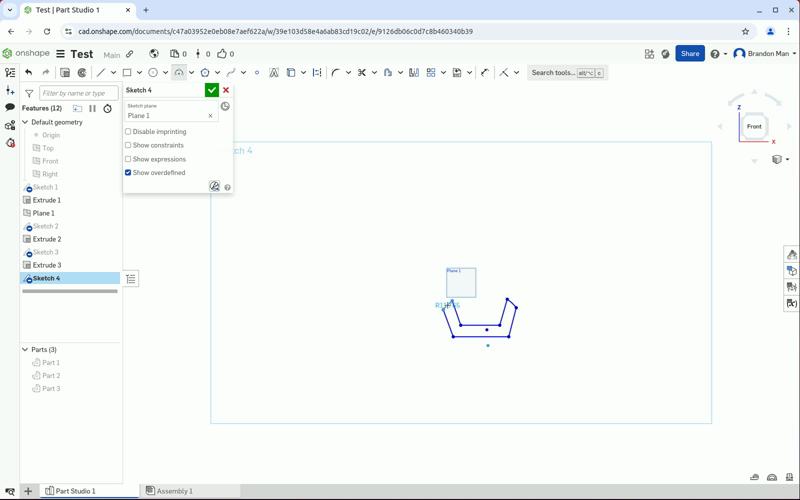
click(447, 304)
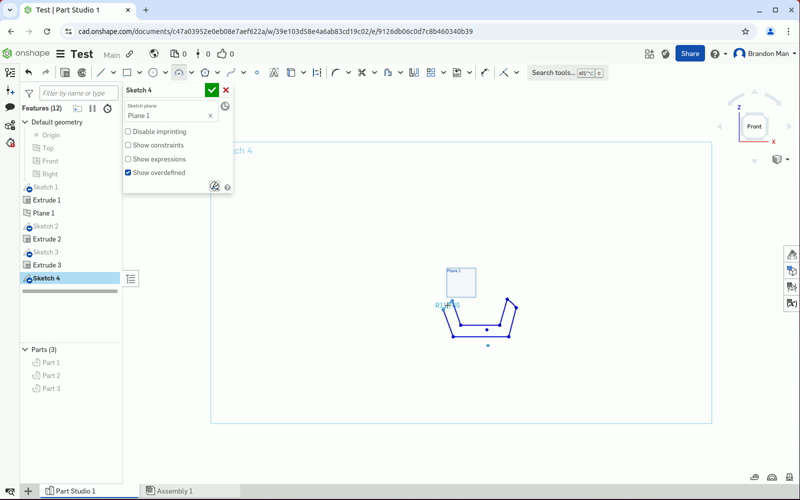
key_up(shift)
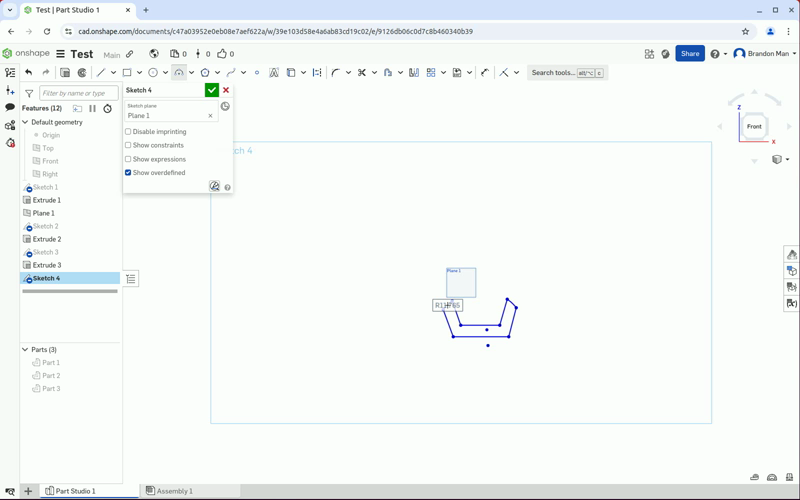
key(esc)
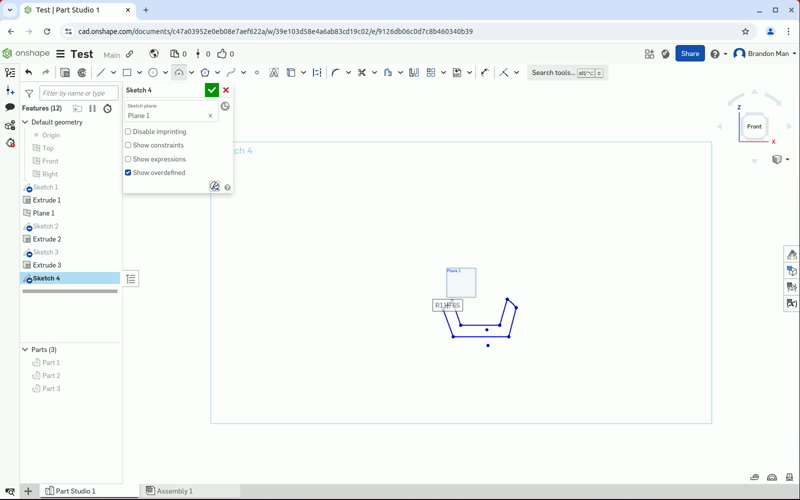
mouse_move(477, 327)
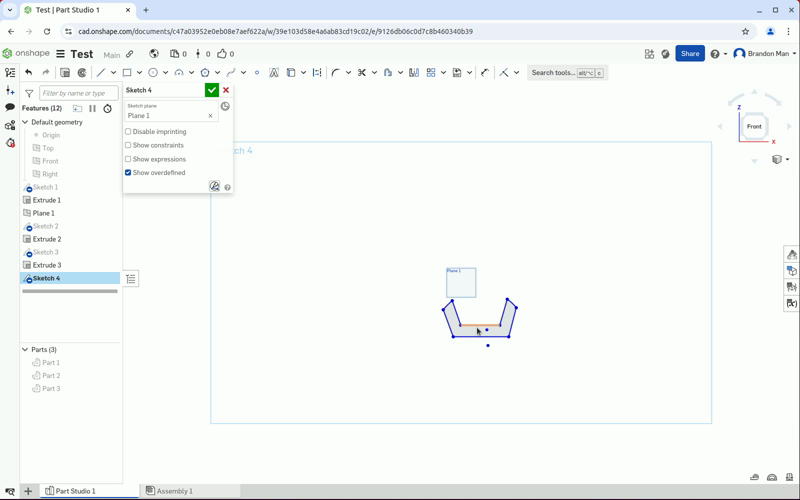
scroll(6)
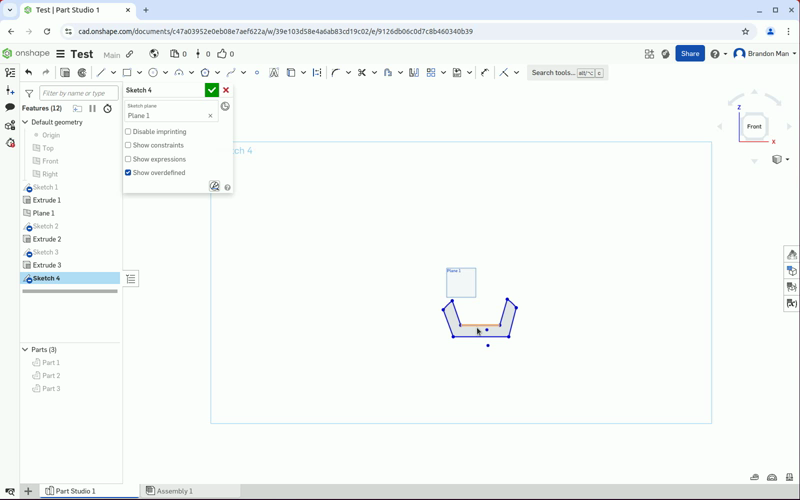
scroll(6)
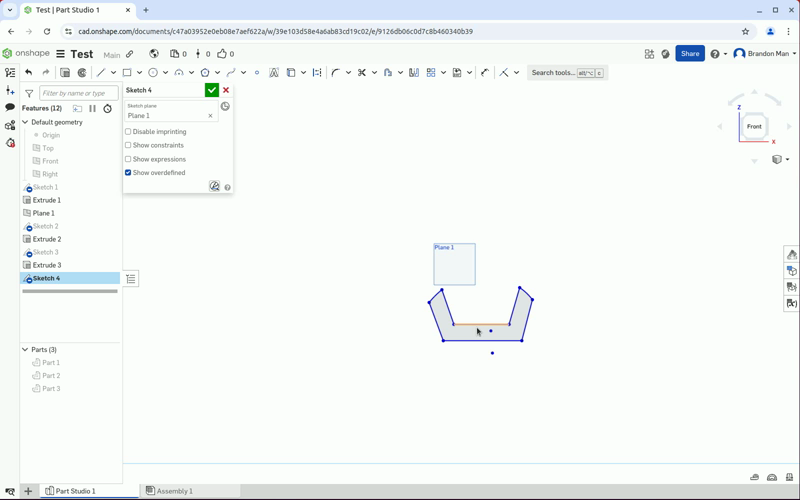
scroll(6)
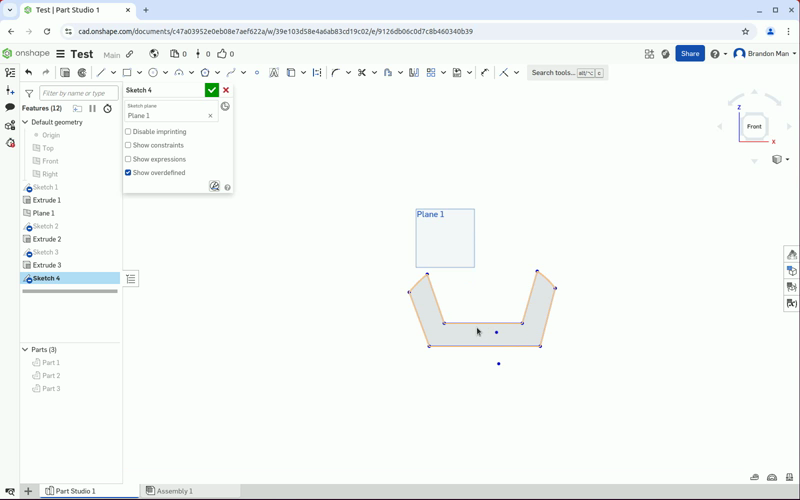
scroll(6)
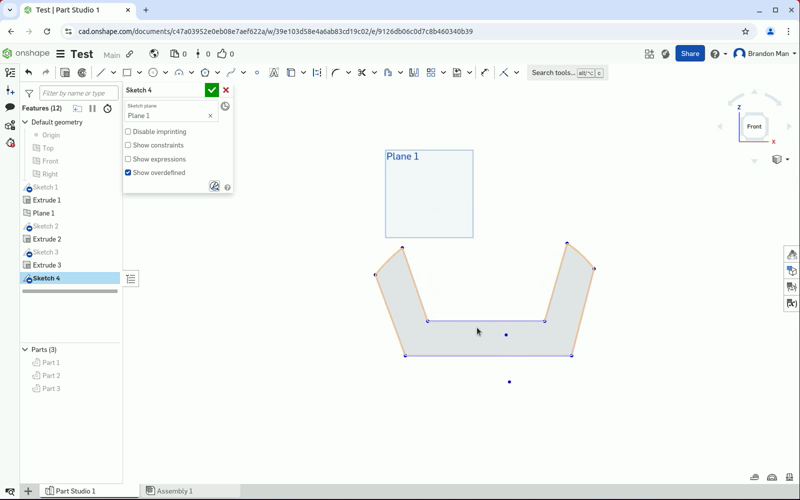
scroll(6)
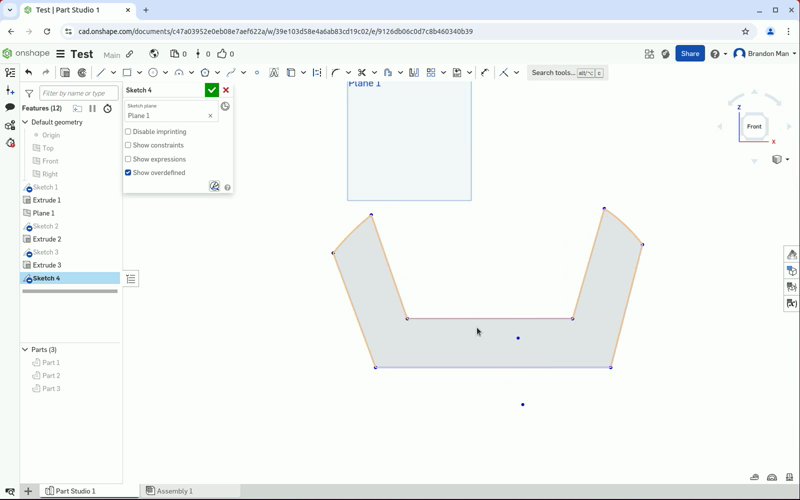
scroll(6)
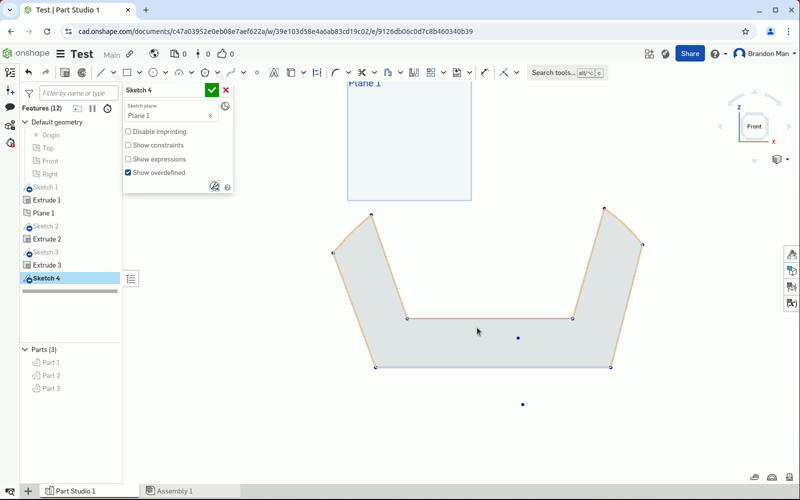
scroll(6)
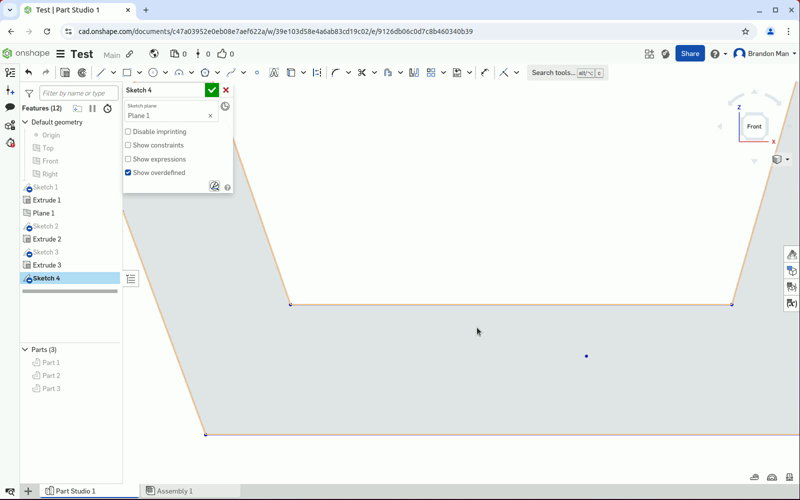
click(477, 327)
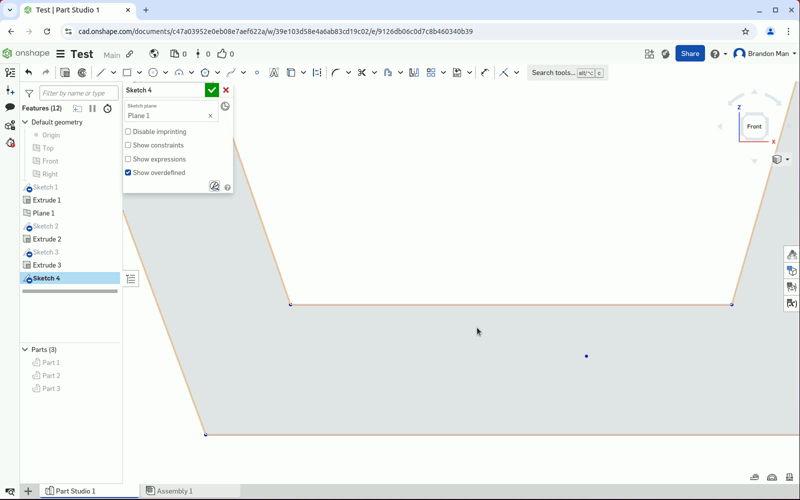
scroll(-6)
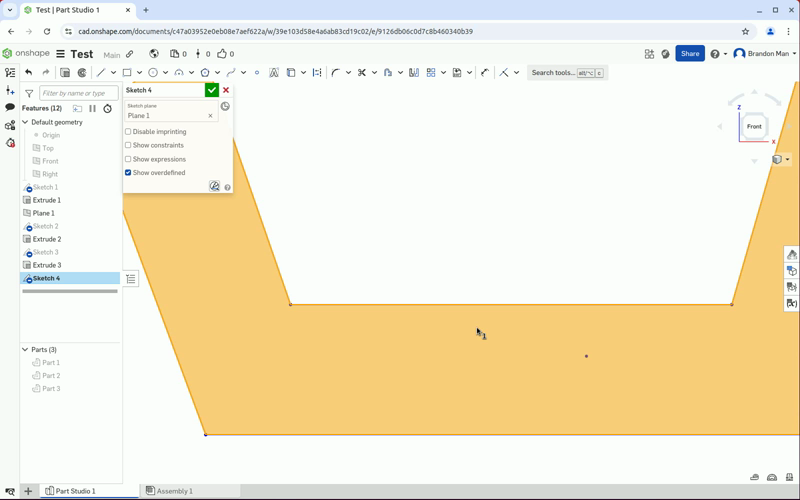
scroll(-6)
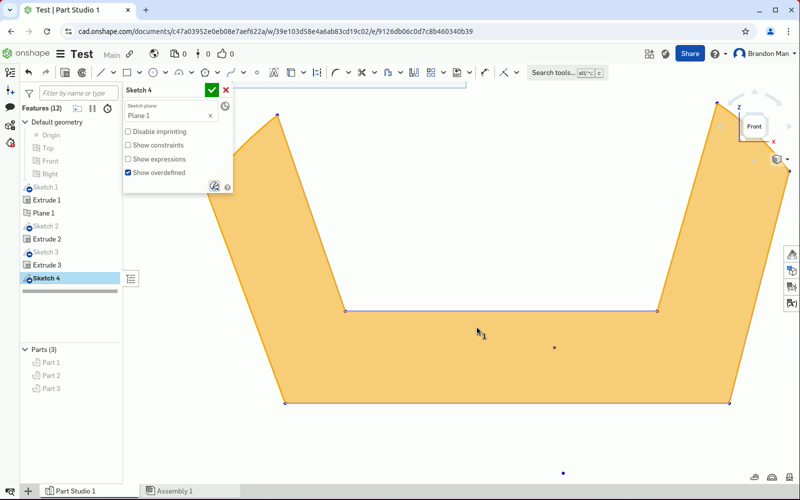
scroll(-6)
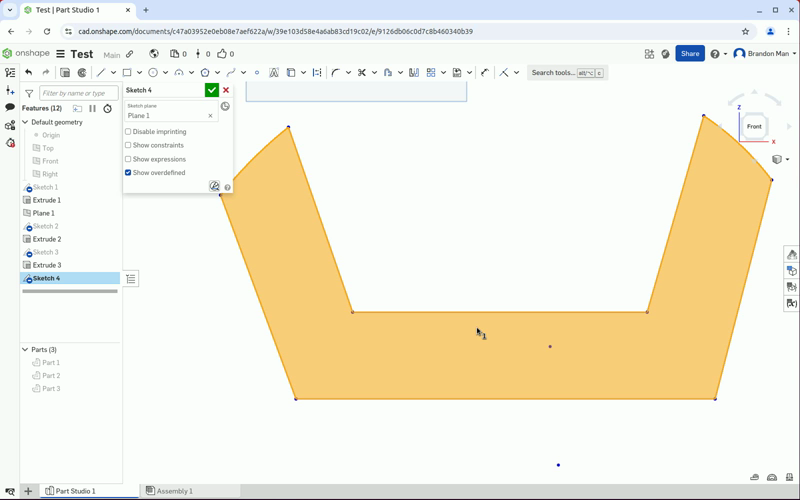
scroll(-6)
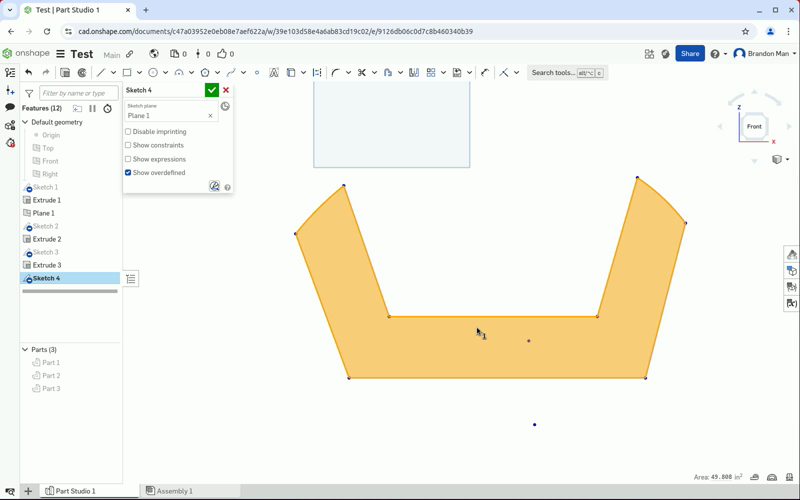
scroll(-6)
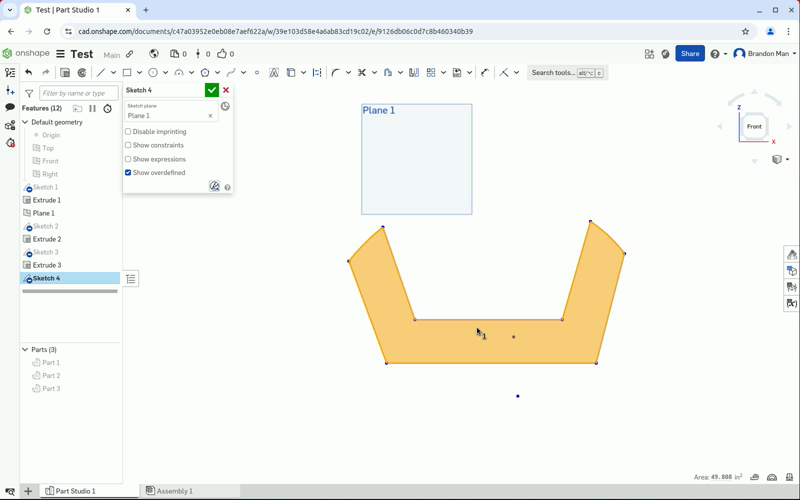
scroll(-6)
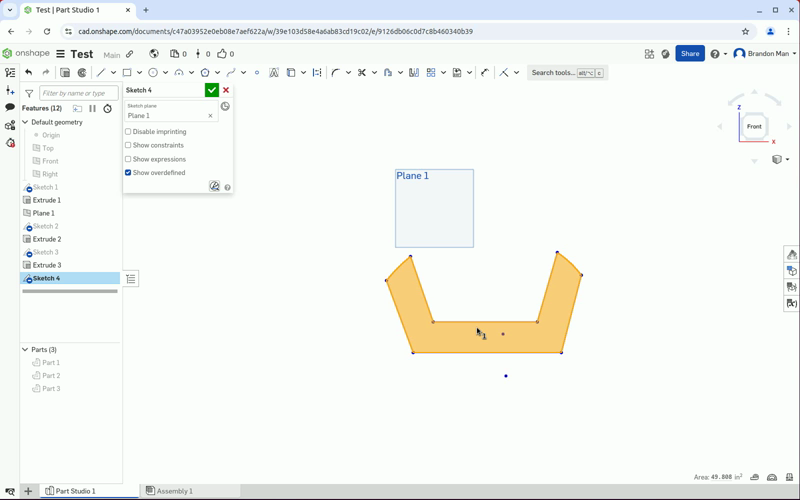
scroll(-6)
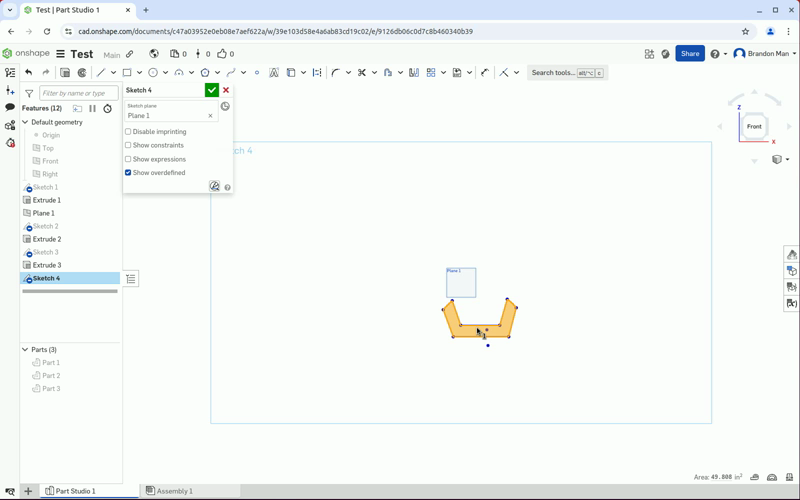
mouse_move(73, 352)
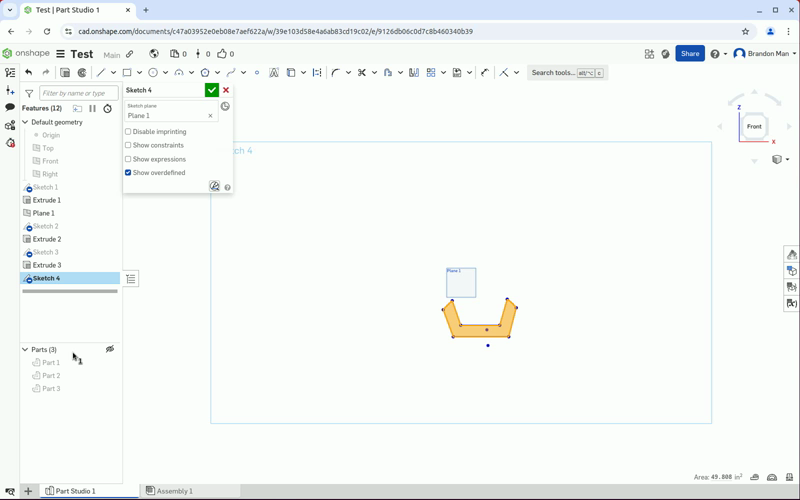
key(shift+y)
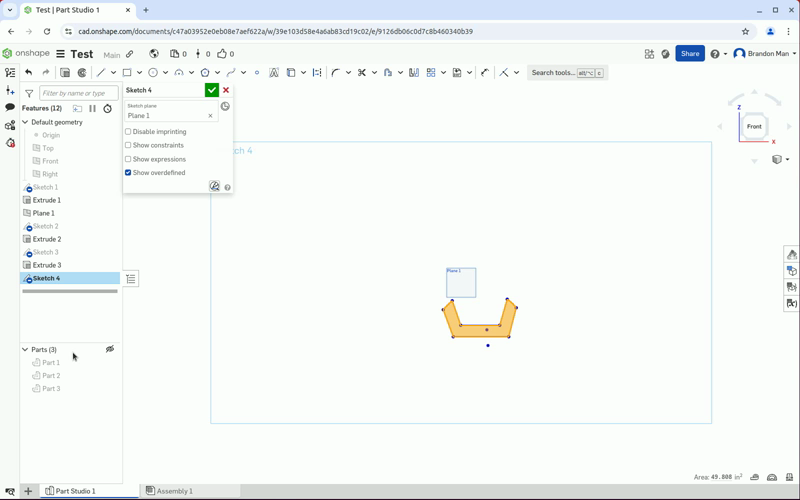
key(shift+e)
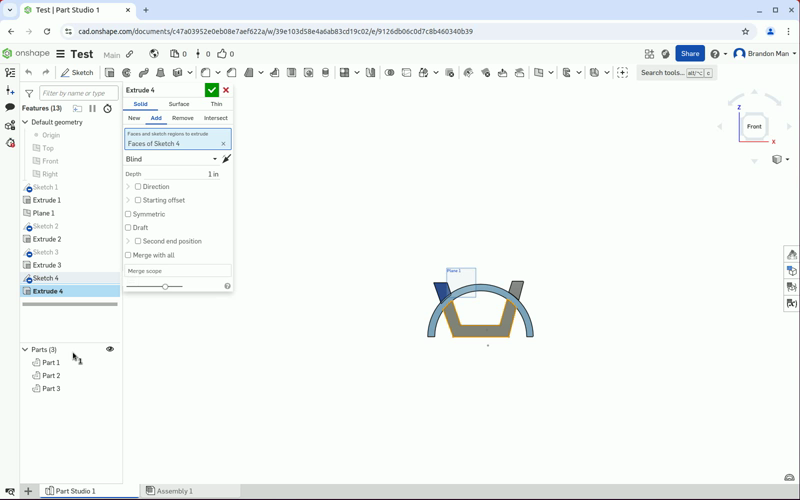
mouse_move(143, 106)
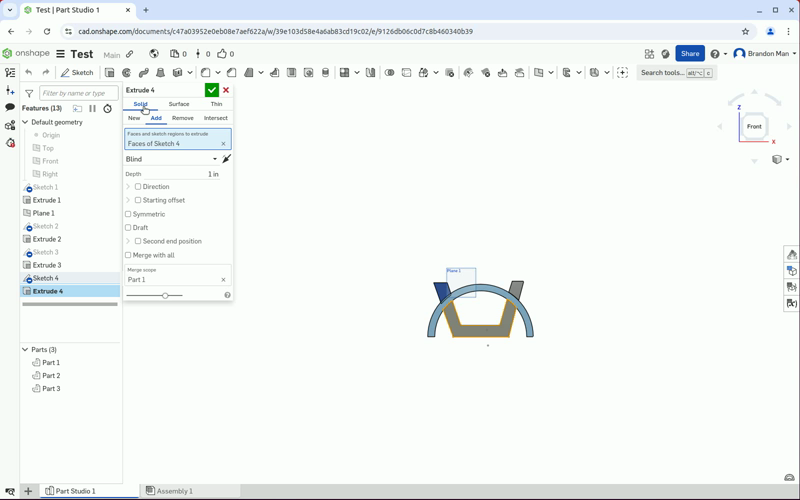
click(143, 106)
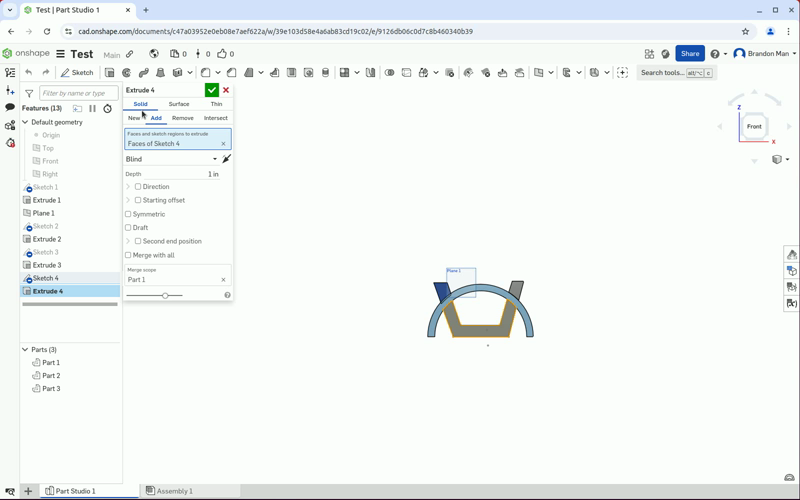
mouse_move(137, 120)
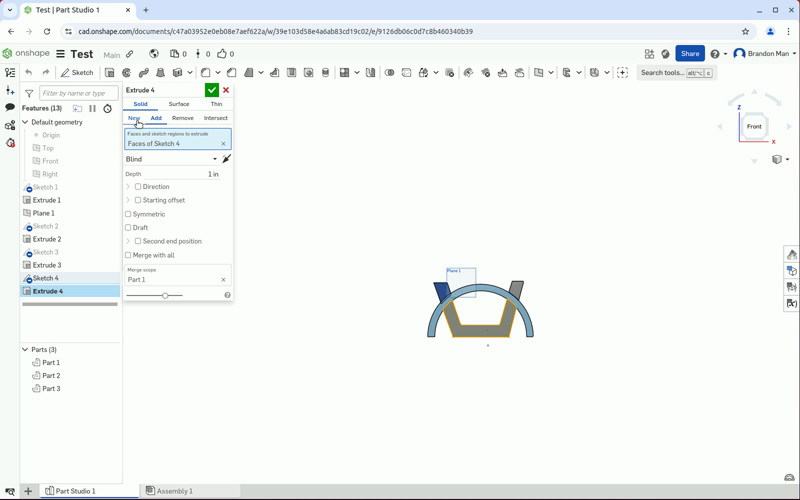
click(137, 120)
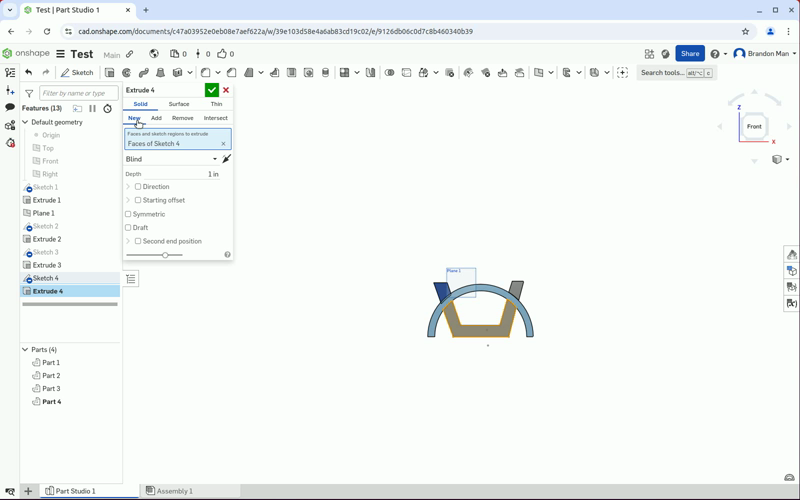
key(tab, 4)
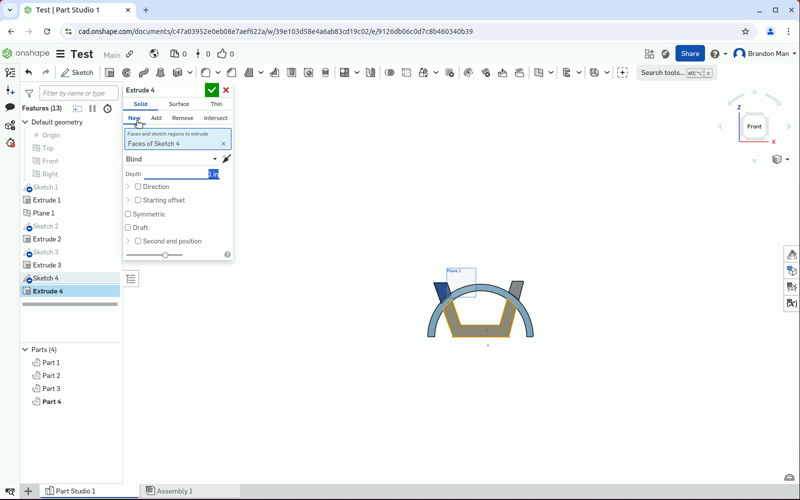
text(-23.108)
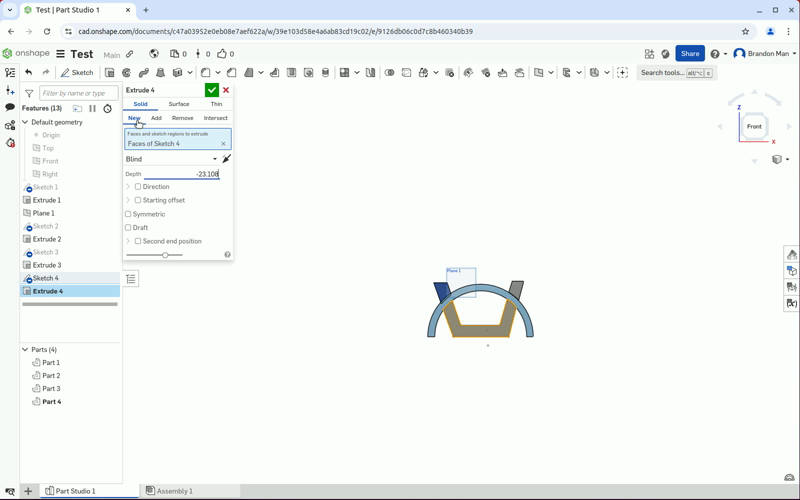
key(enter)
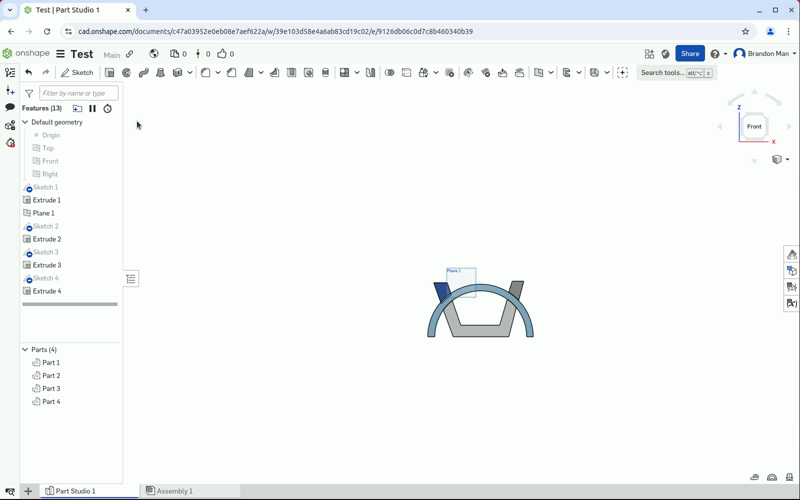
key(shift+h)
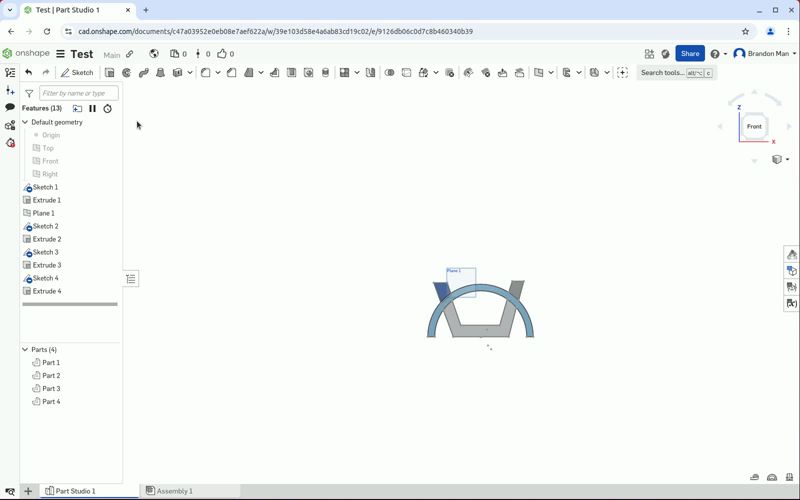
key(shift+h)
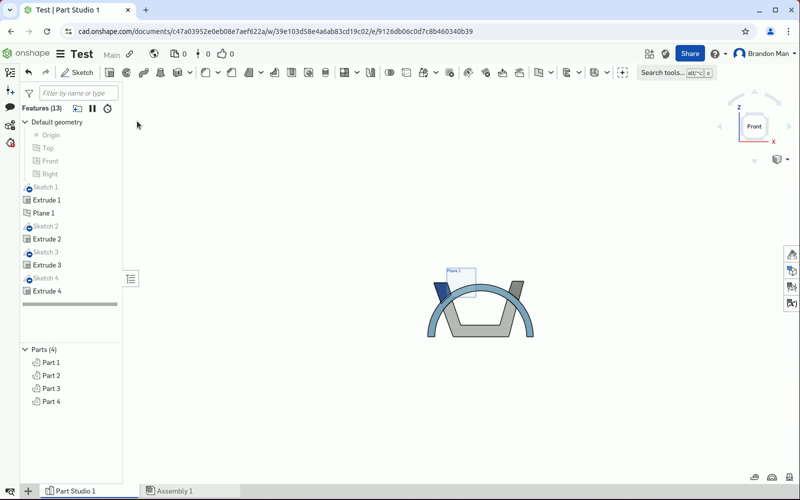
mouse_move(73, 189)
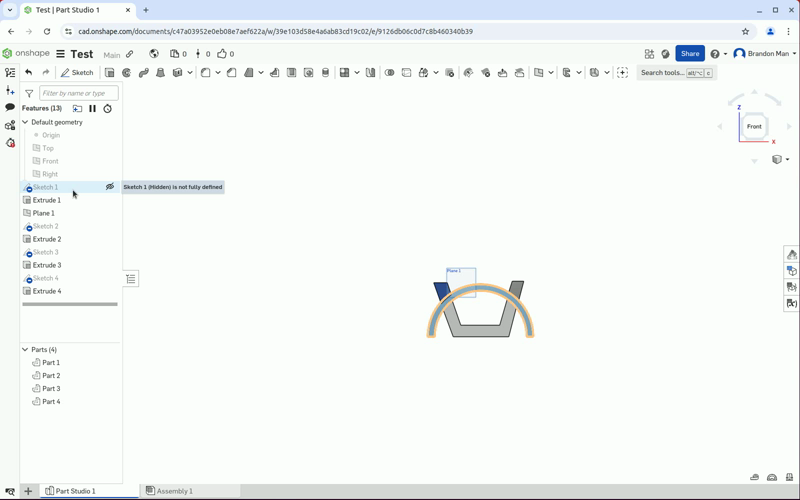
click(73, 189)
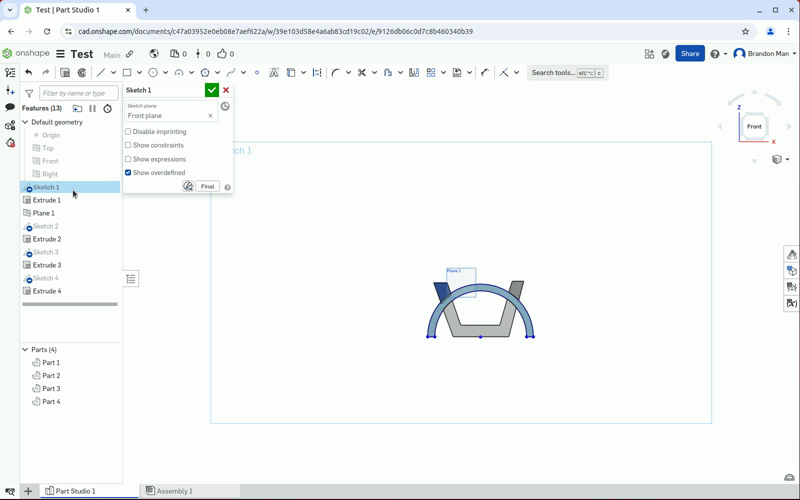
mouse_move(229, 92)
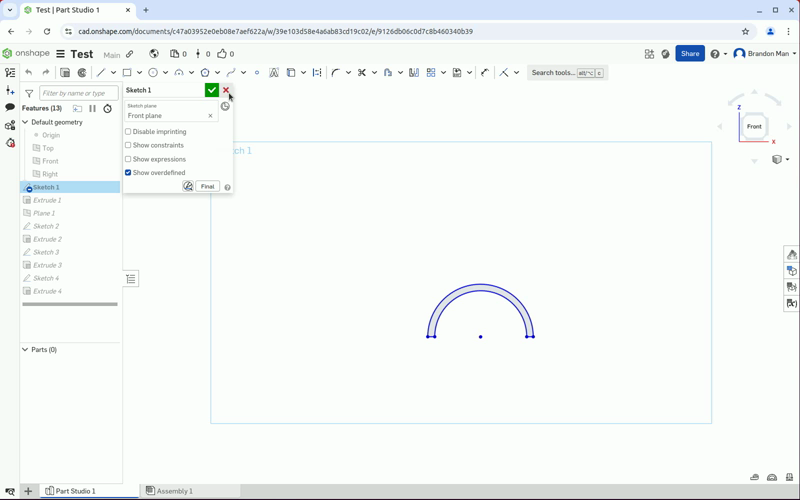
click(229, 92)
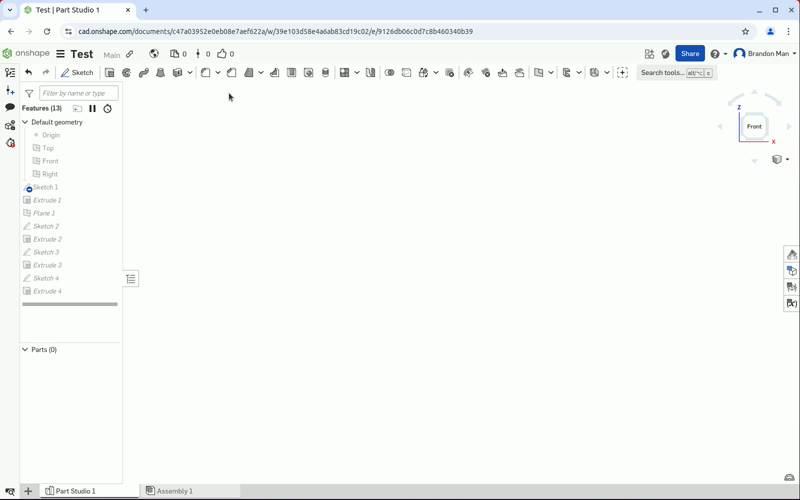
key(shift+s)
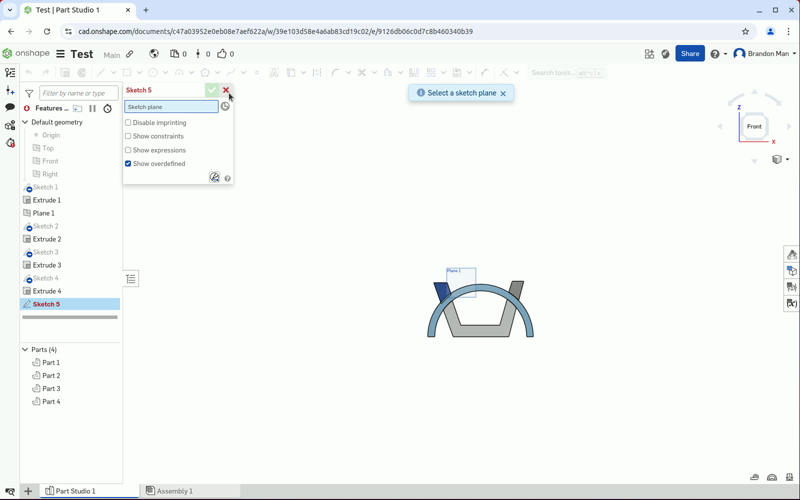
mouse_move(73, 215)
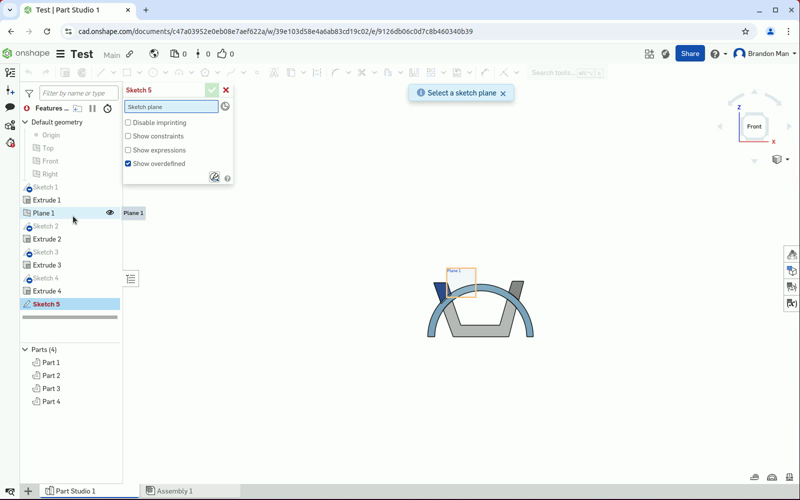
click(73, 215)
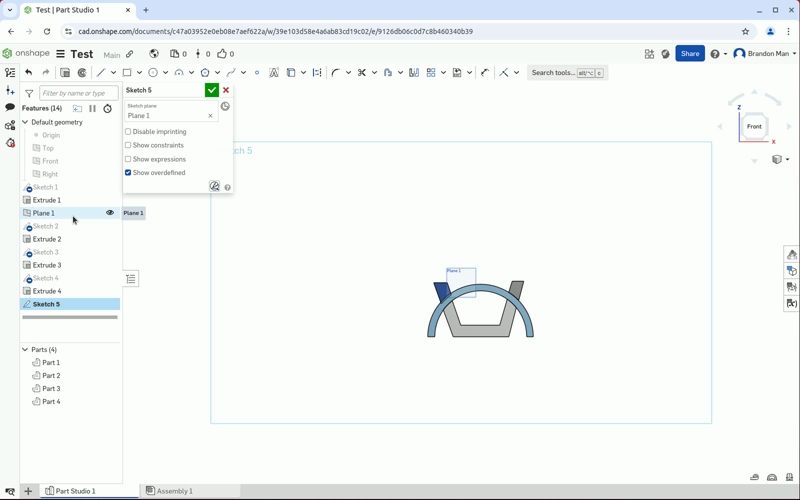
mouse_move(73, 352)
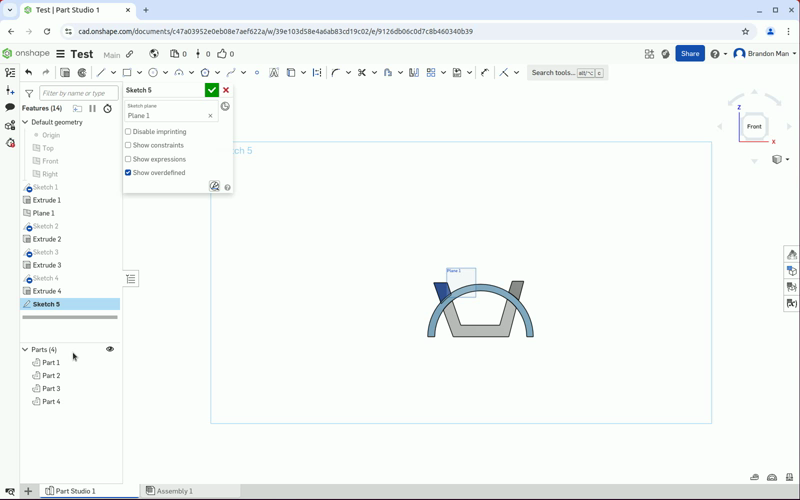
key(y)
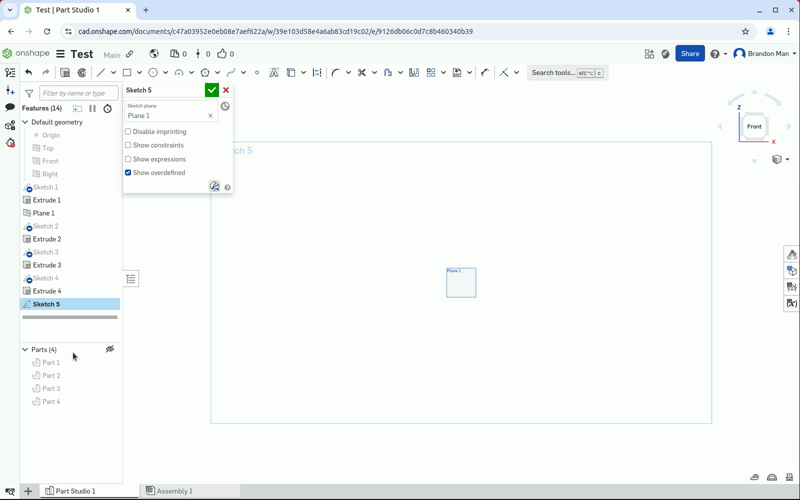
key(a)
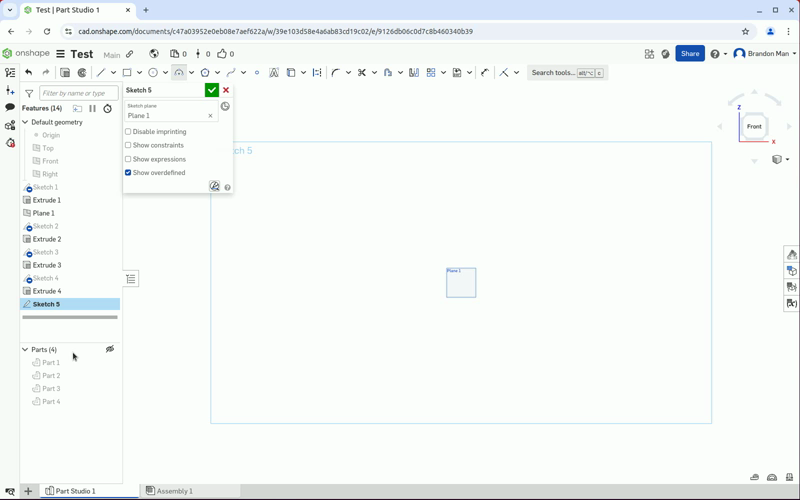
key_down(shift)
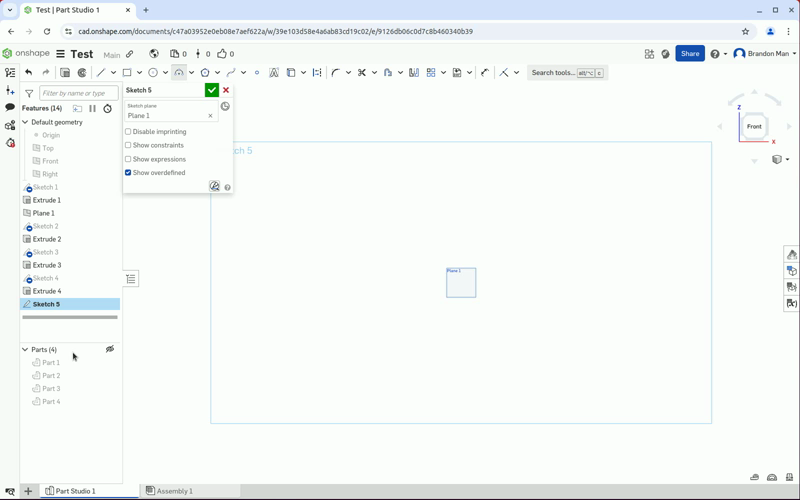
mouse_move(506, 299)
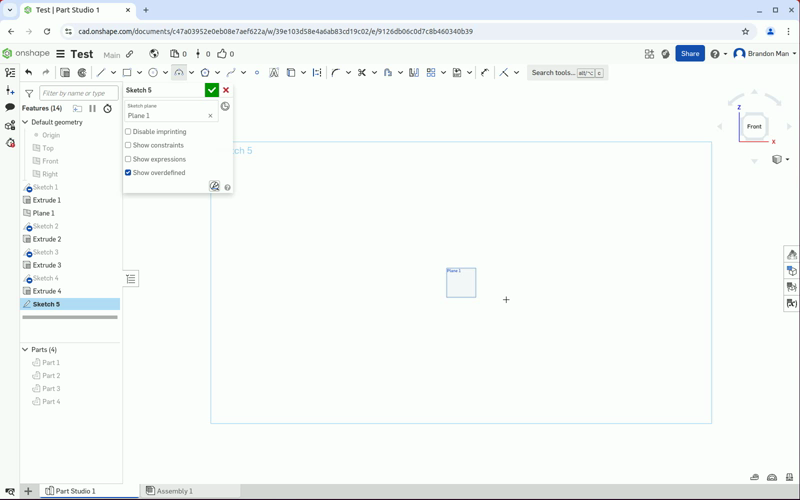
click(506, 299)
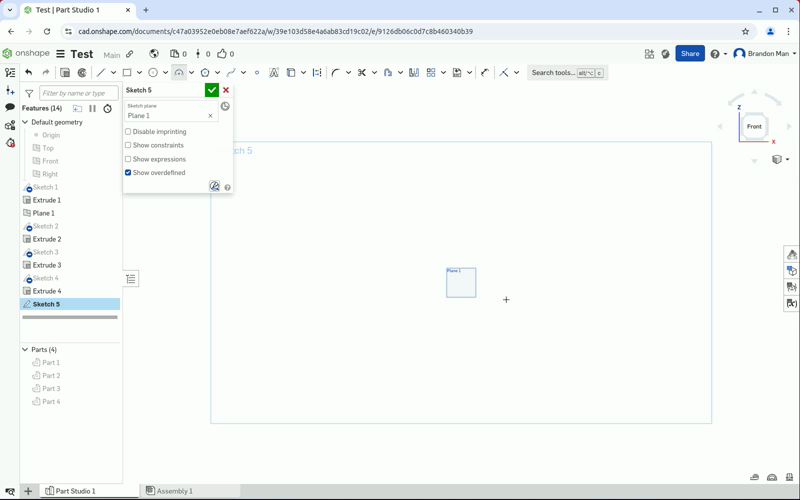
key_up(shift)
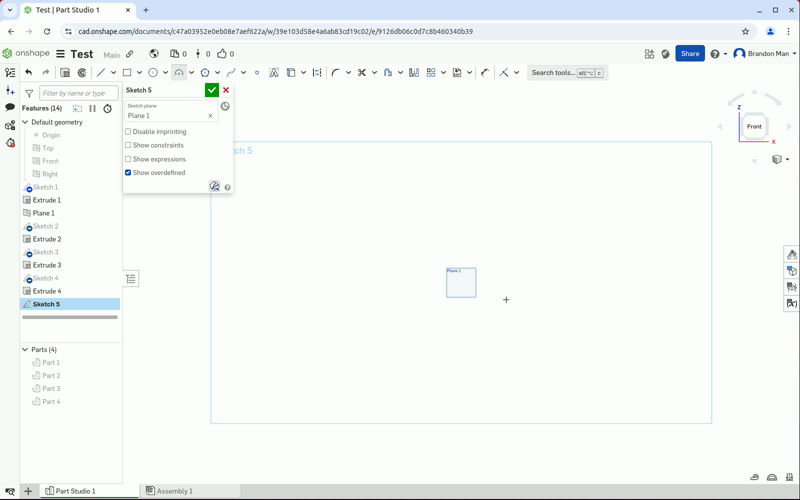
key_down(shift)
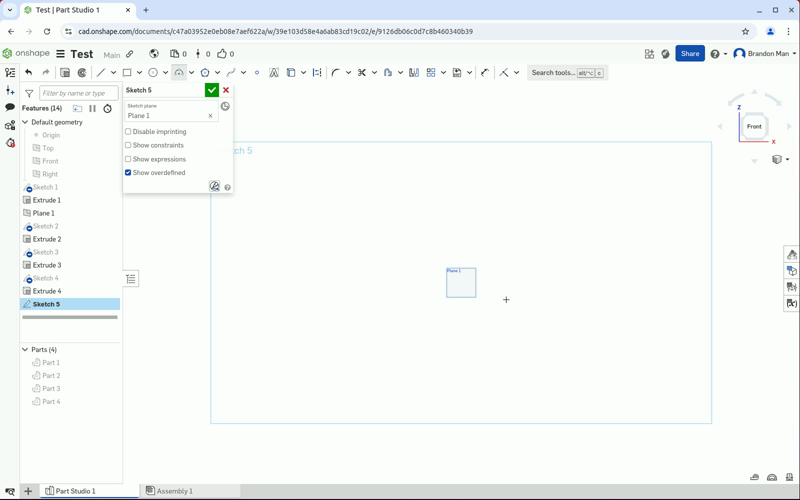
mouse_move(516, 308)
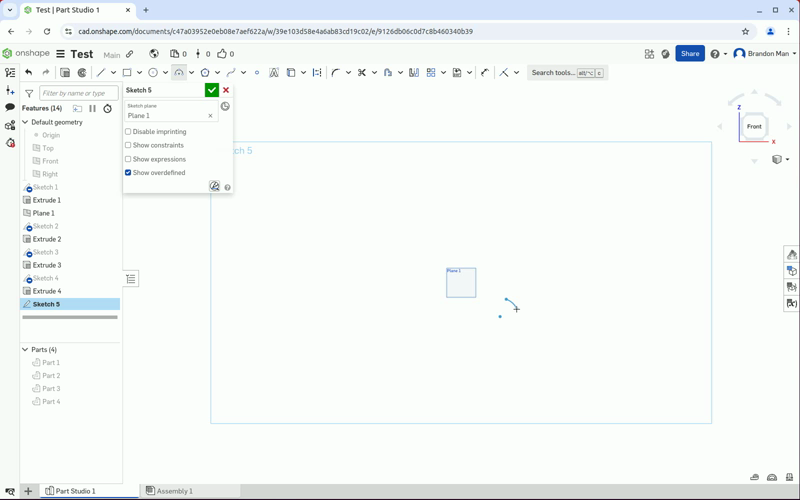
click(516, 308)
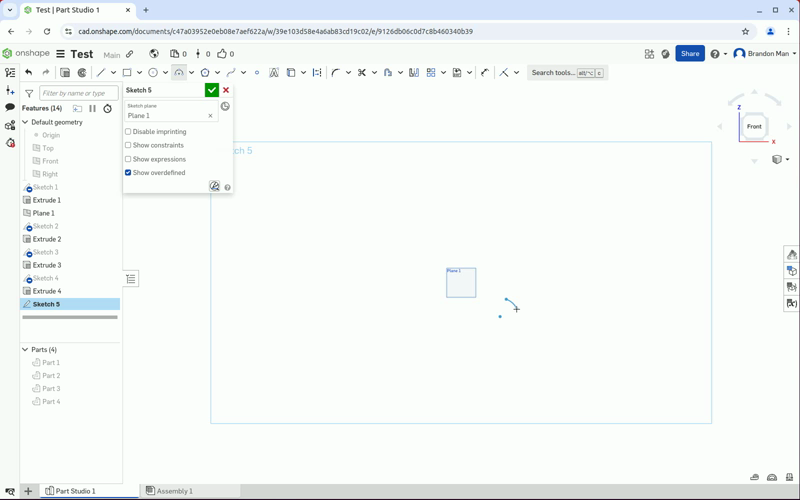
mouse_move(512, 303)
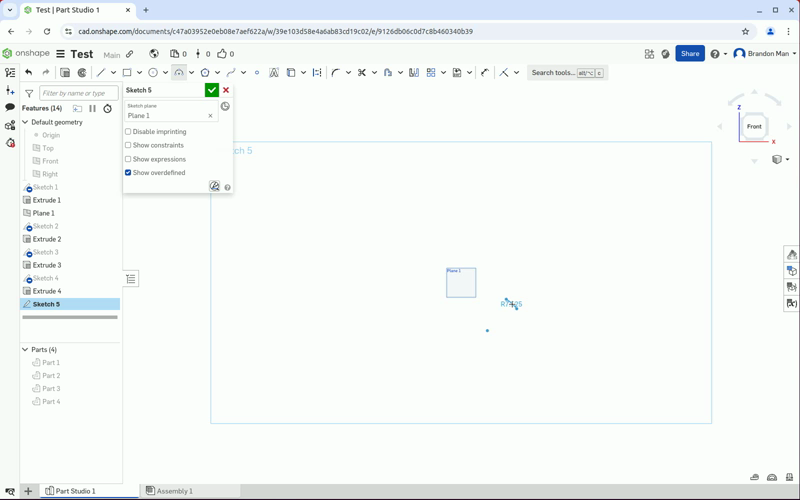
click(512, 303)
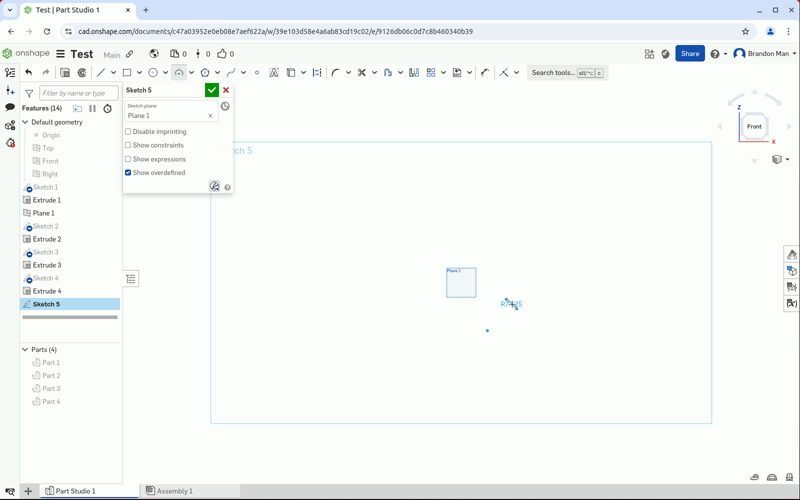
key_up(shift)
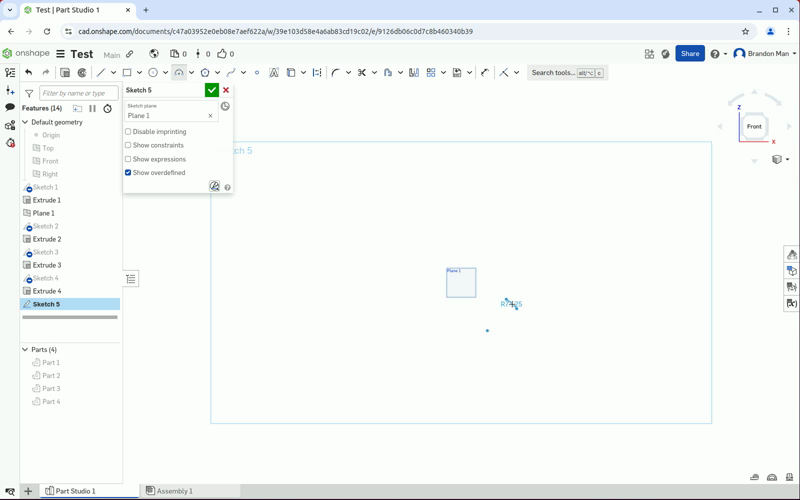
key(esc)
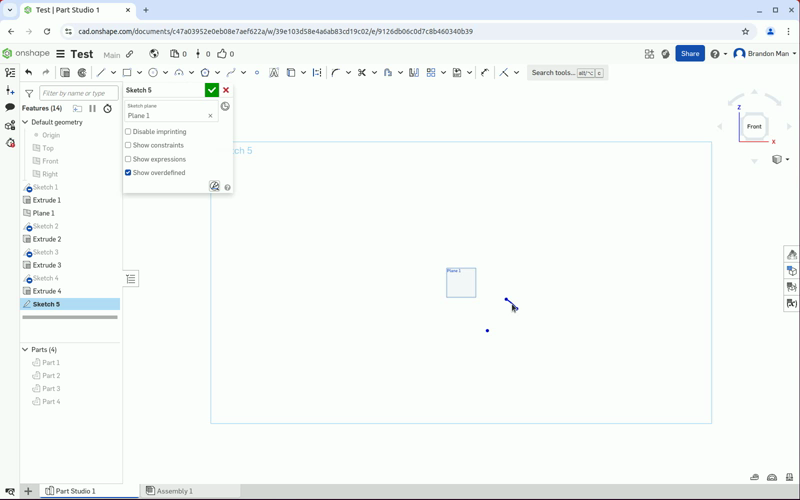
key(l)
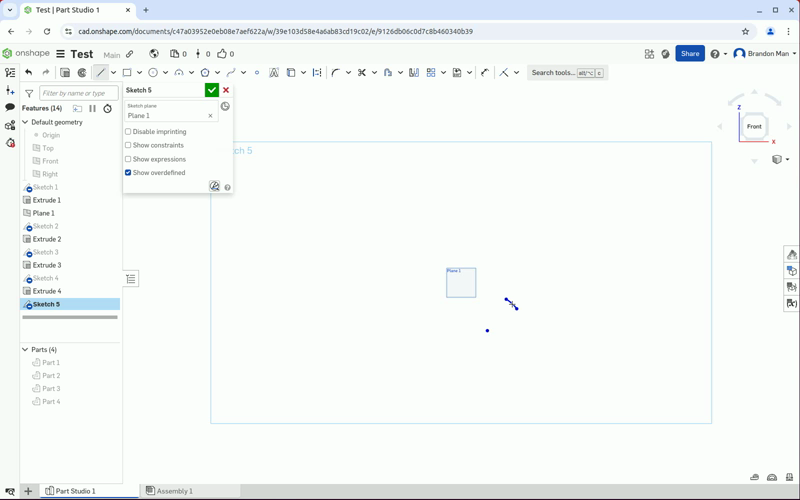
mouse_move(516, 308)
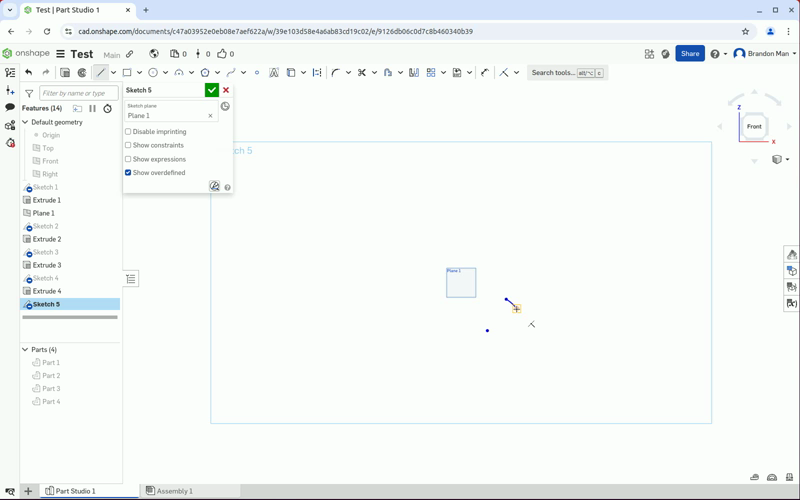
click(516, 308)
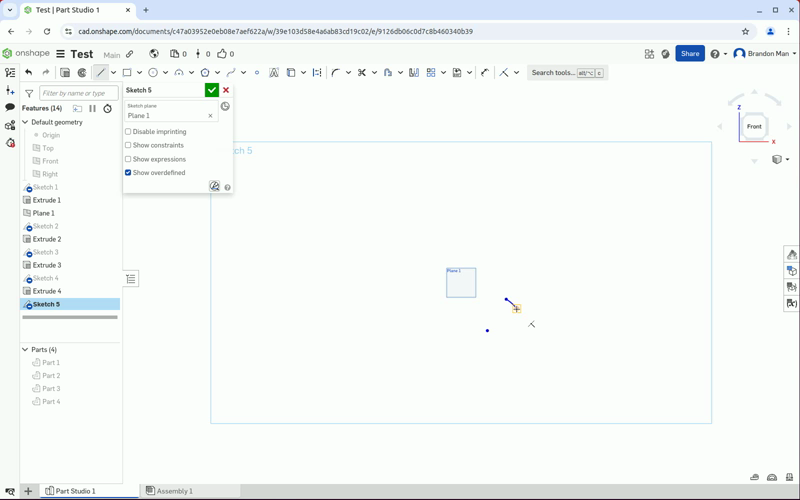
key_down(shift)
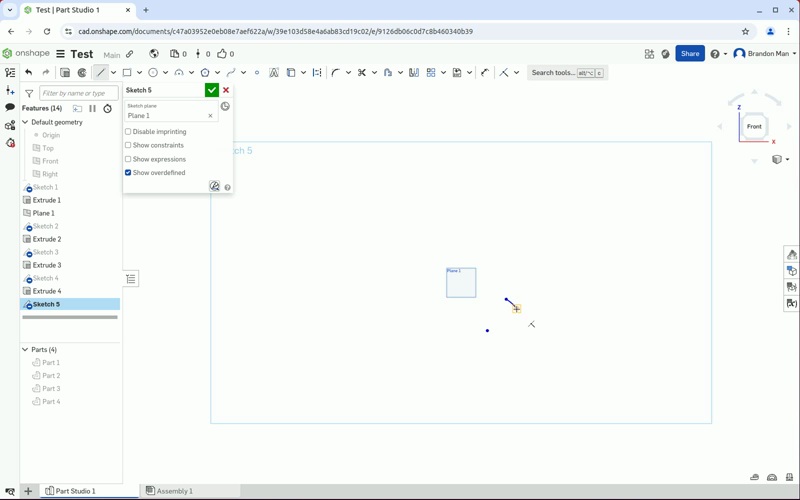
mouse_move(546, 308)
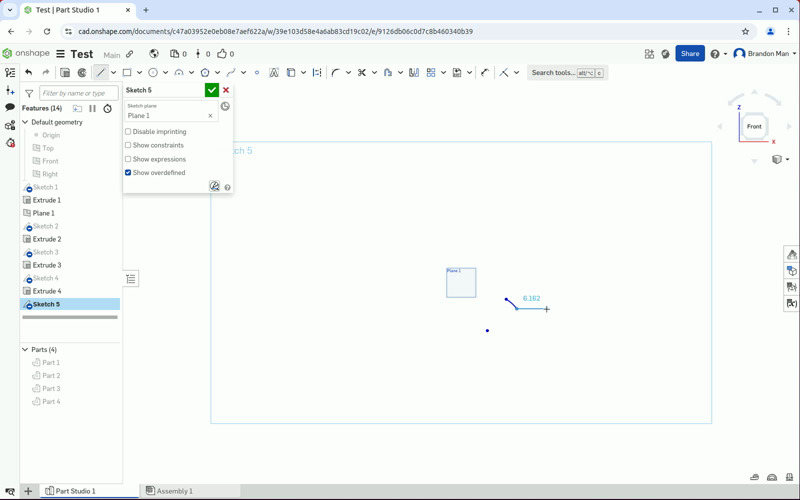
mouse_move(519, 300)
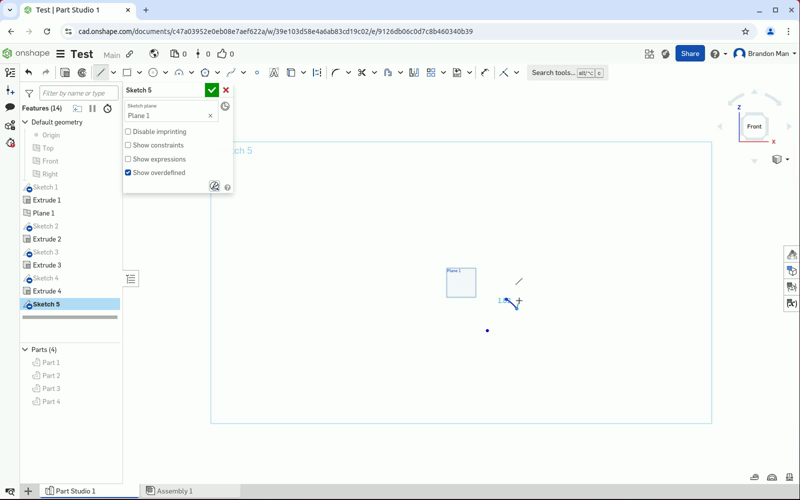
click(519, 300)
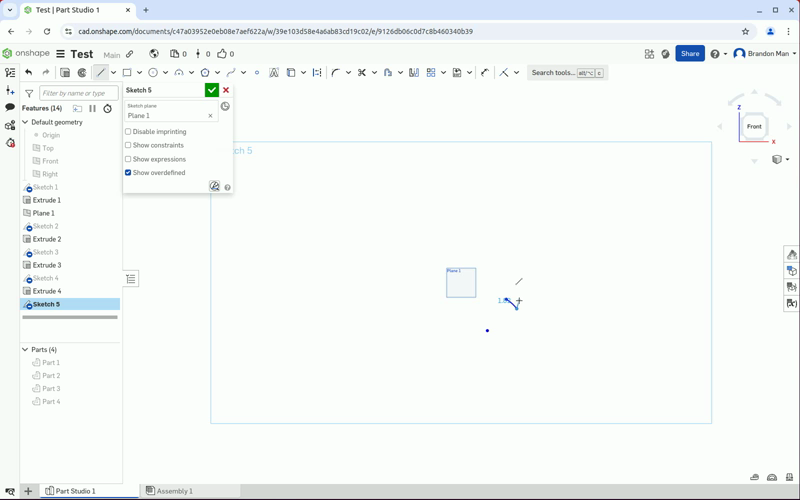
key_up(shift)
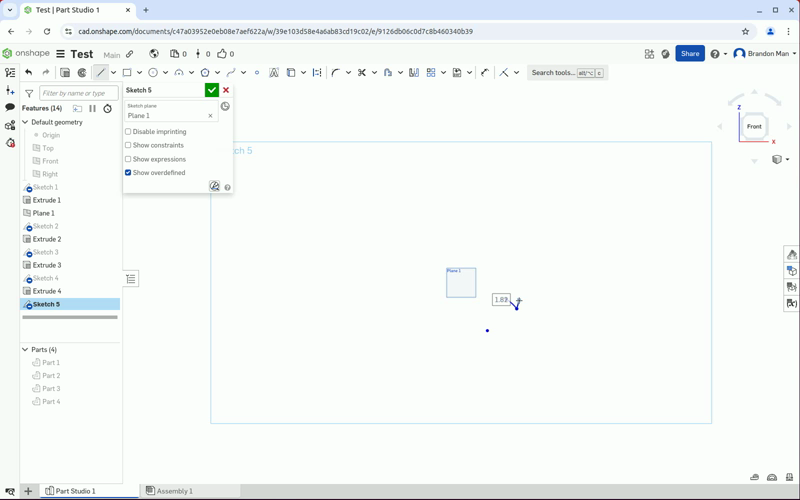
key(esc)
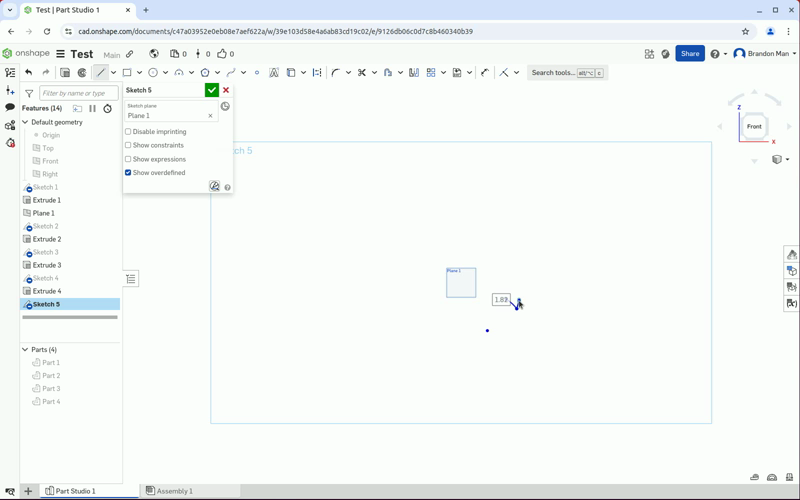
key(a)
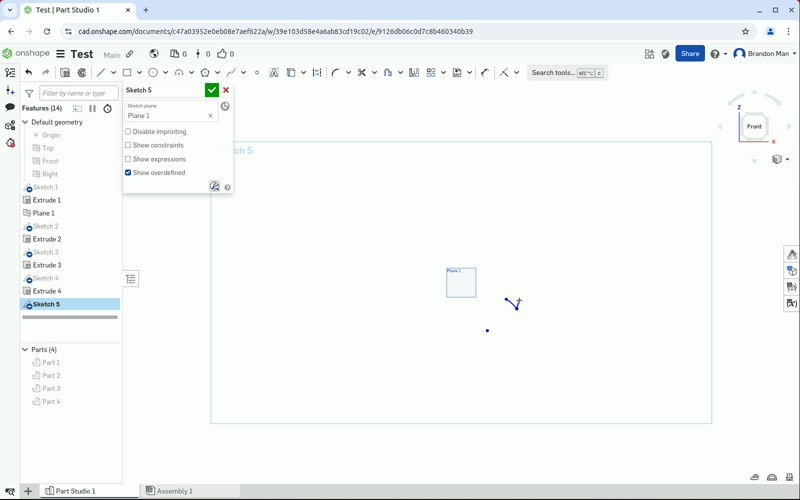
mouse_move(519, 300)
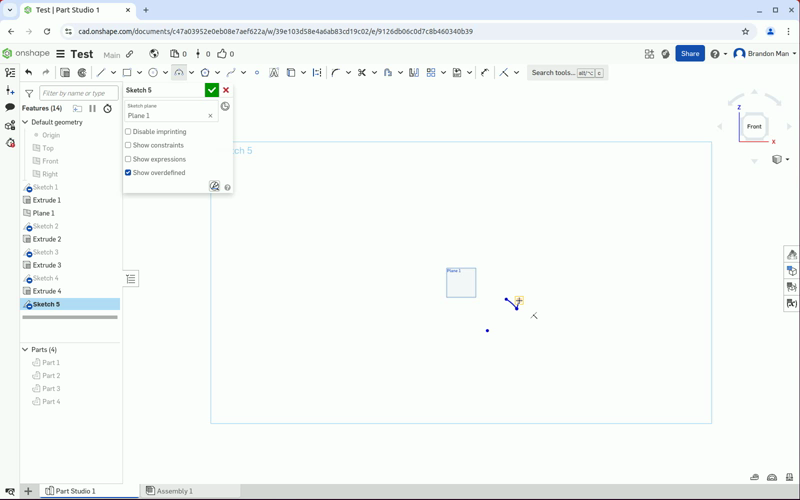
click(519, 300)
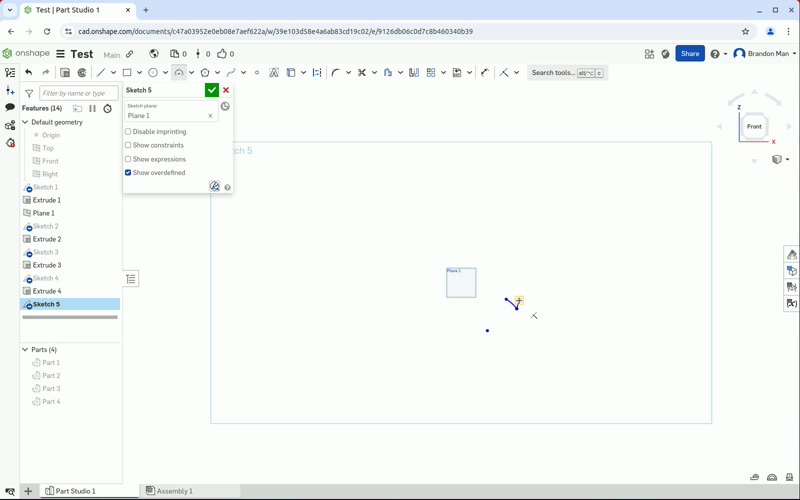
key_down(shift)
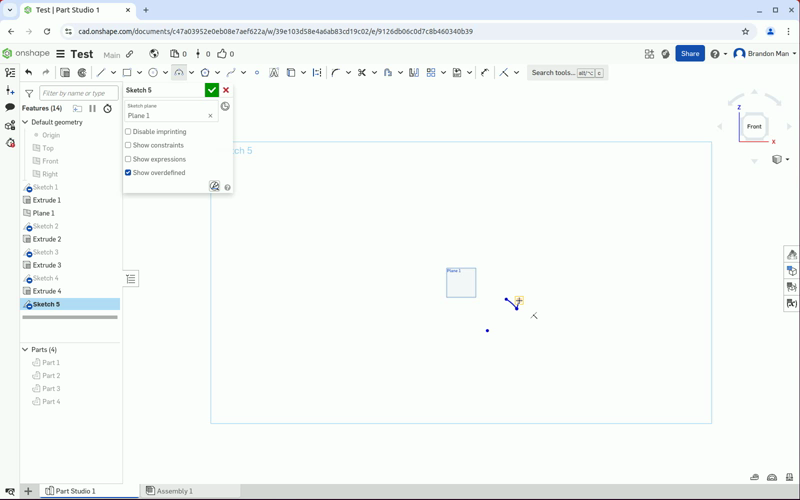
mouse_move(508, 291)
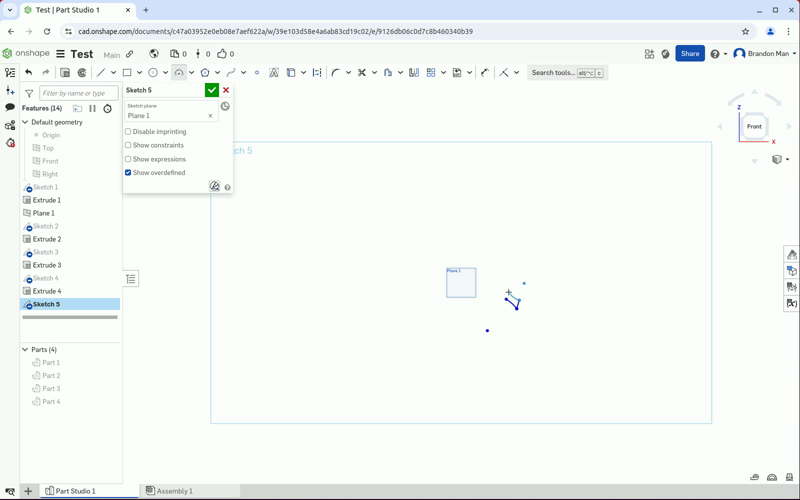
click(508, 291)
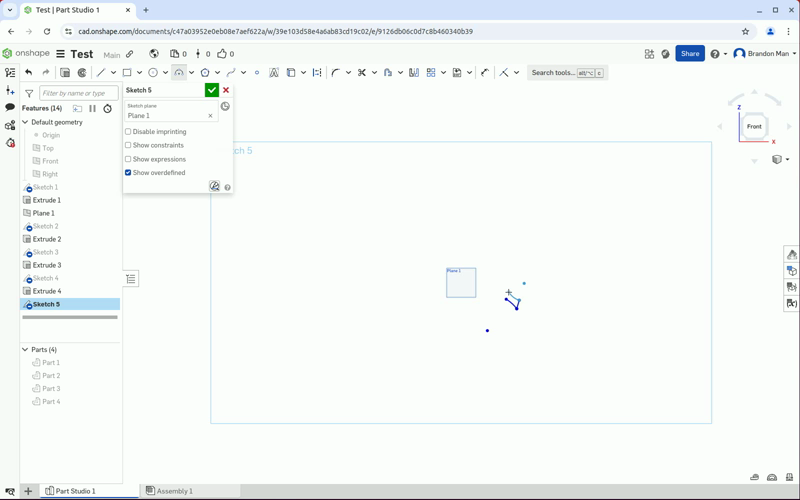
mouse_move(514, 295)
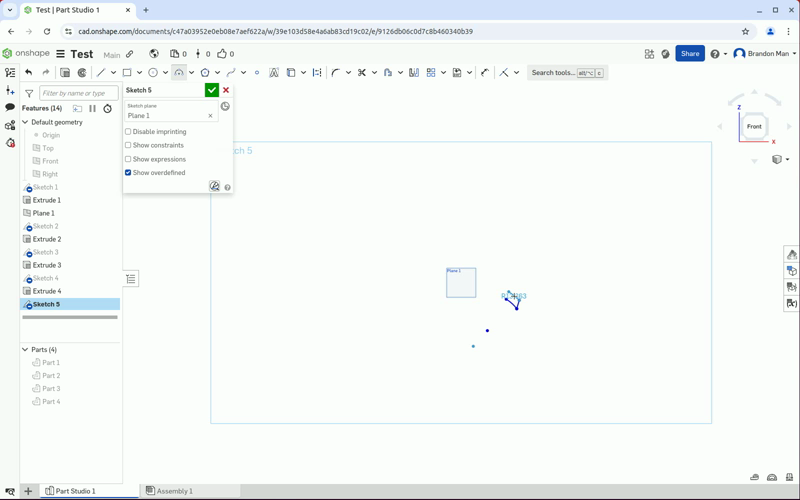
click(514, 295)
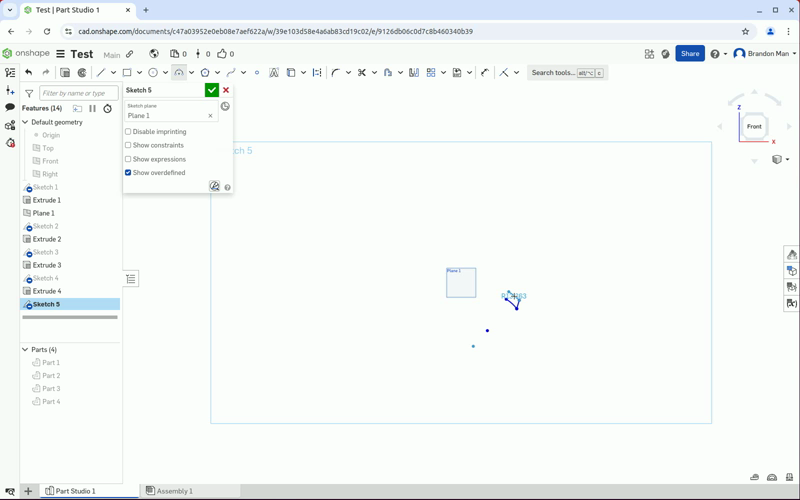
key_up(shift)
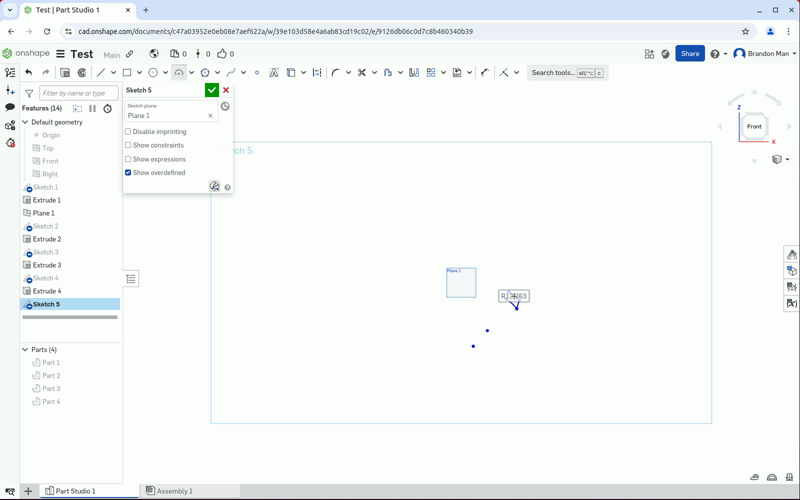
key(esc)
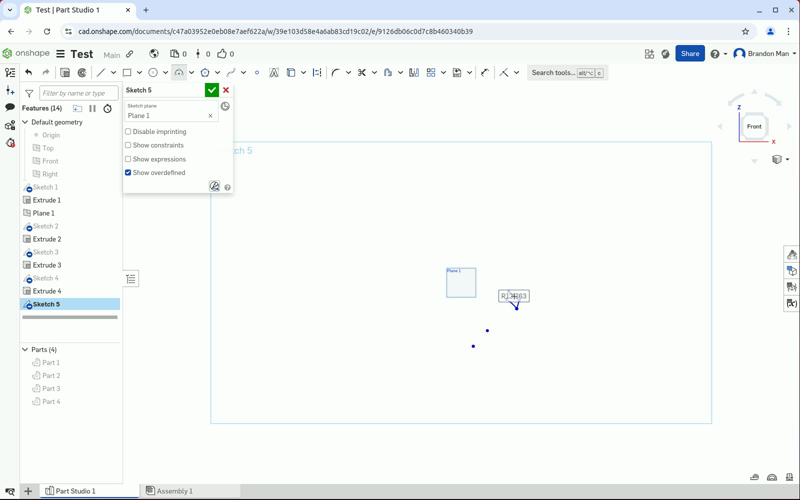
key(l)
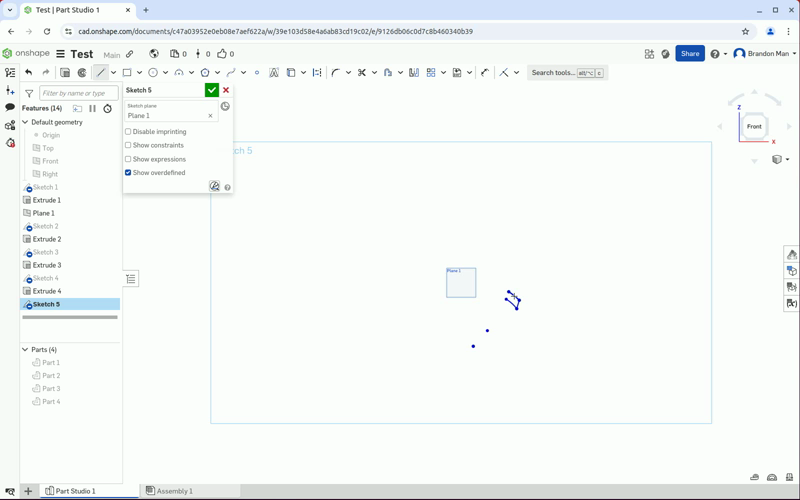
mouse_move(508, 291)
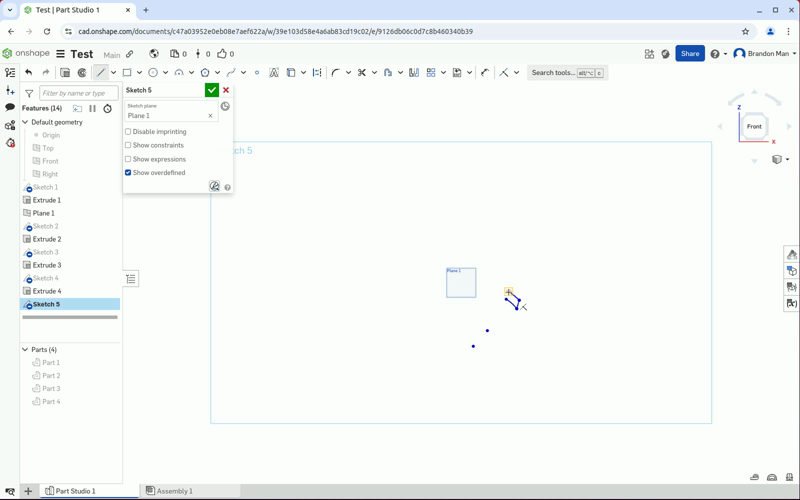
click(508, 291)
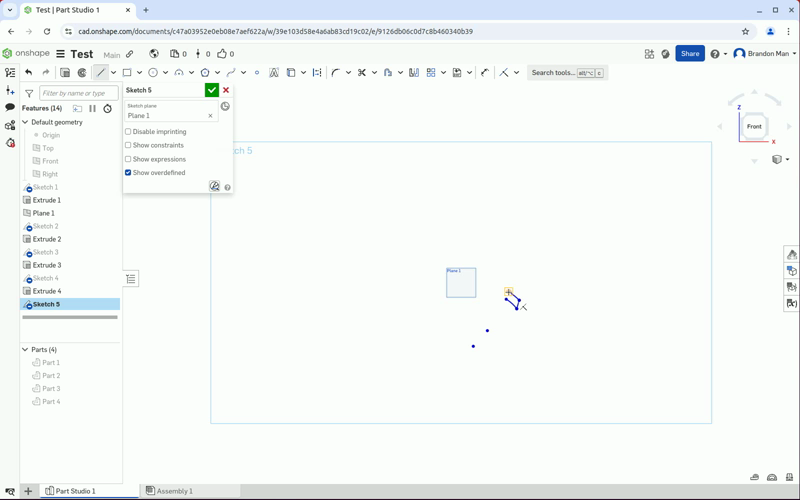
mouse_move(538, 291)
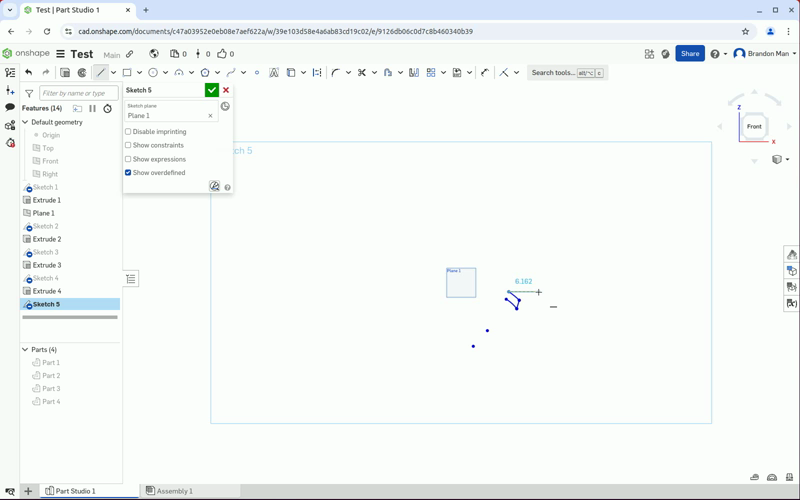
key_down(shift)
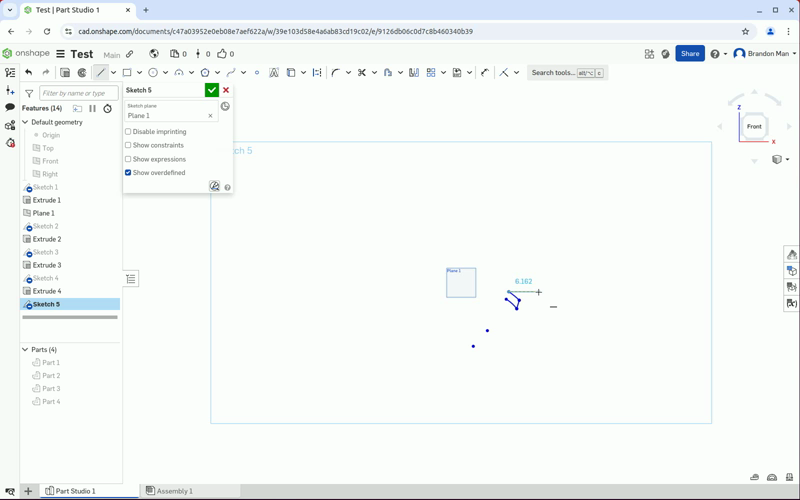
mouse_move(506, 299)
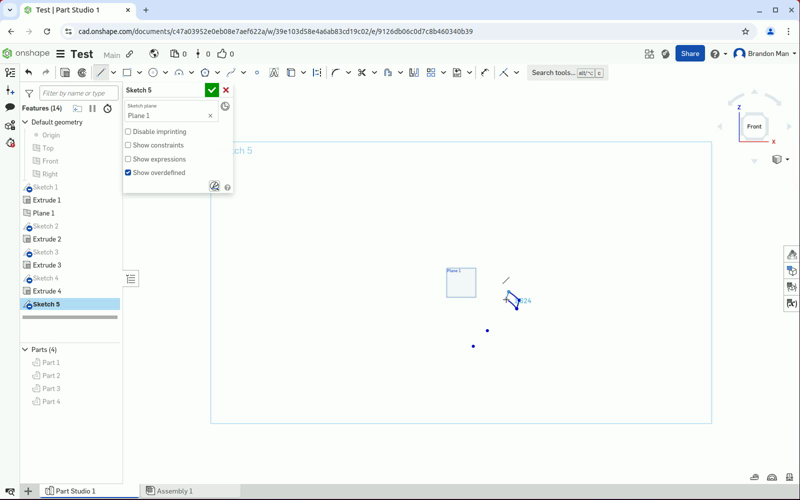
key_up(shift)
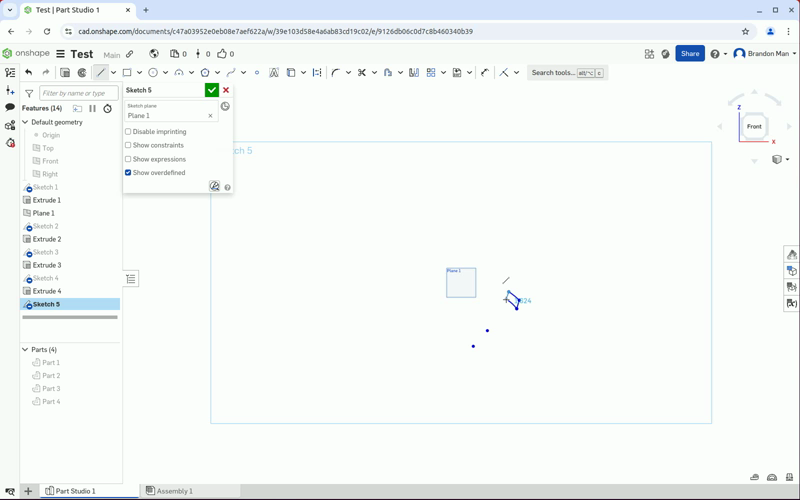
click(506, 299)
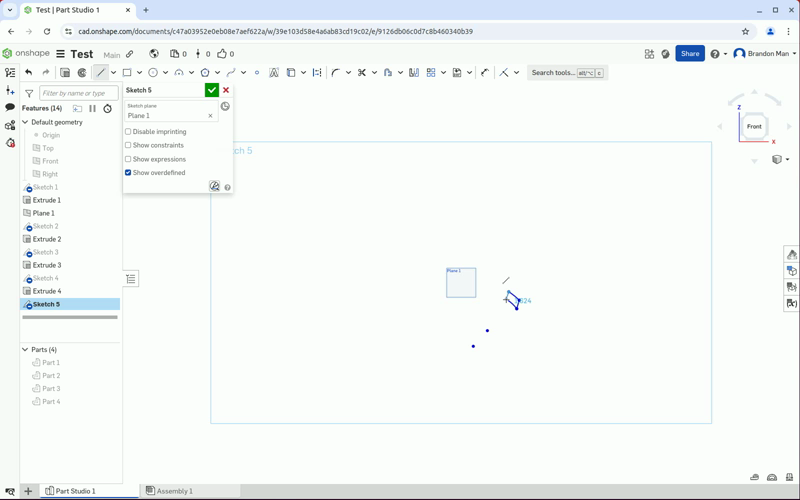
key(esc)
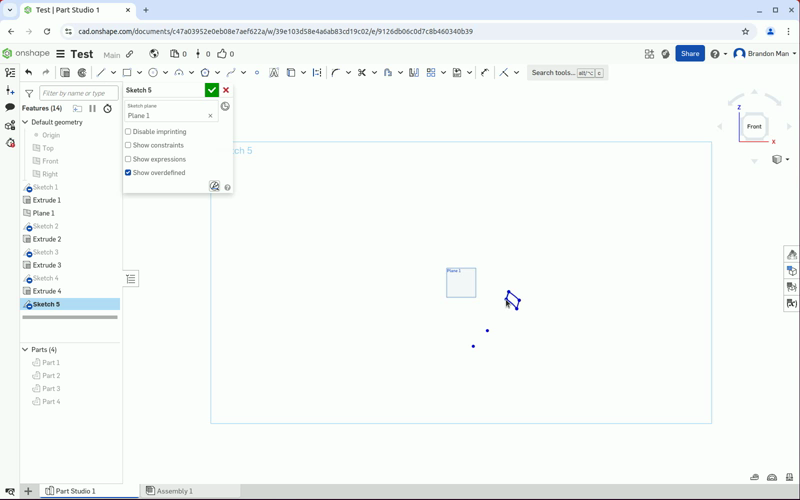
mouse_move(518, 302)
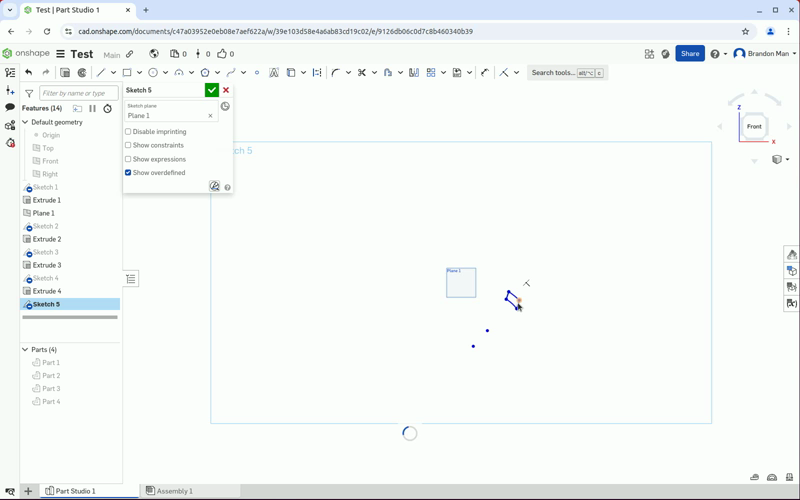
scroll(6)
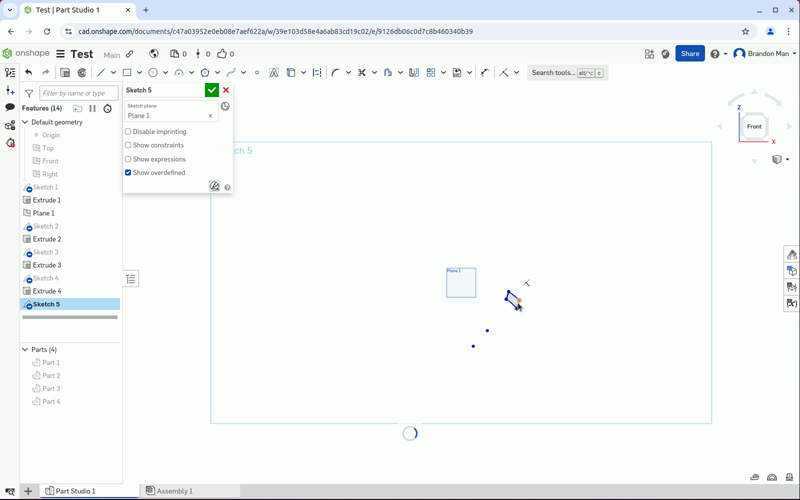
scroll(6)
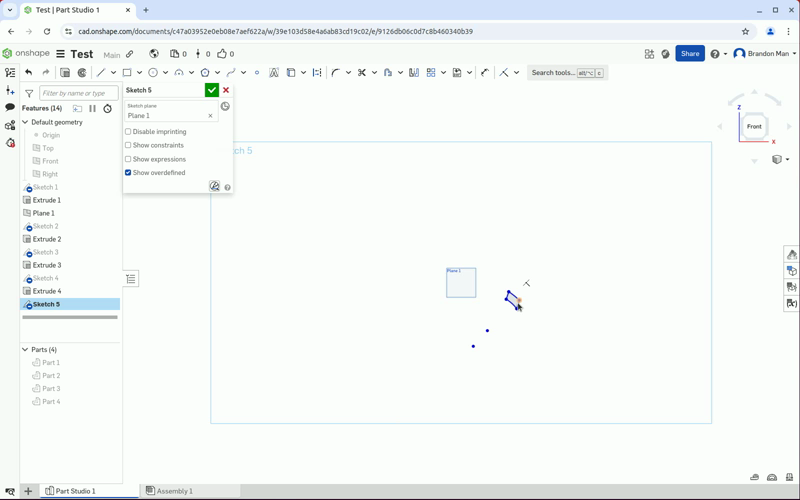
scroll(6)
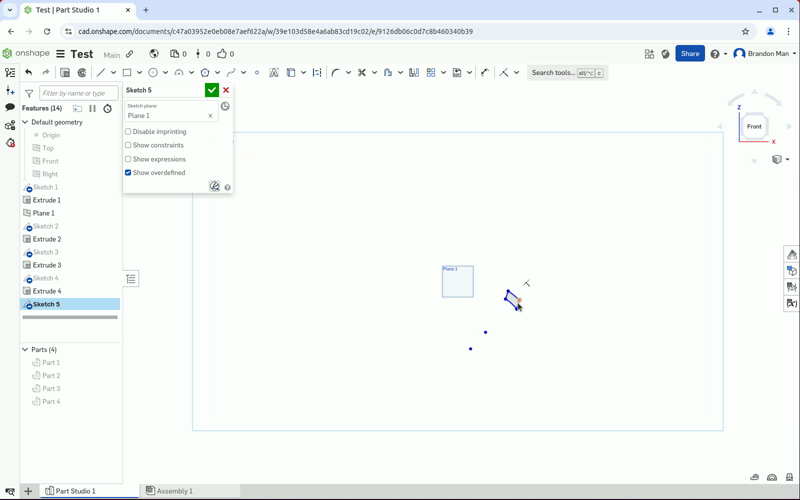
scroll(6)
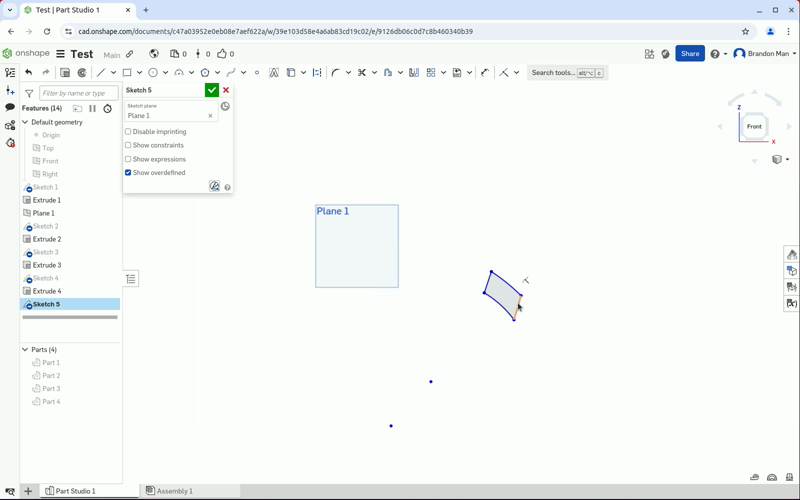
scroll(6)
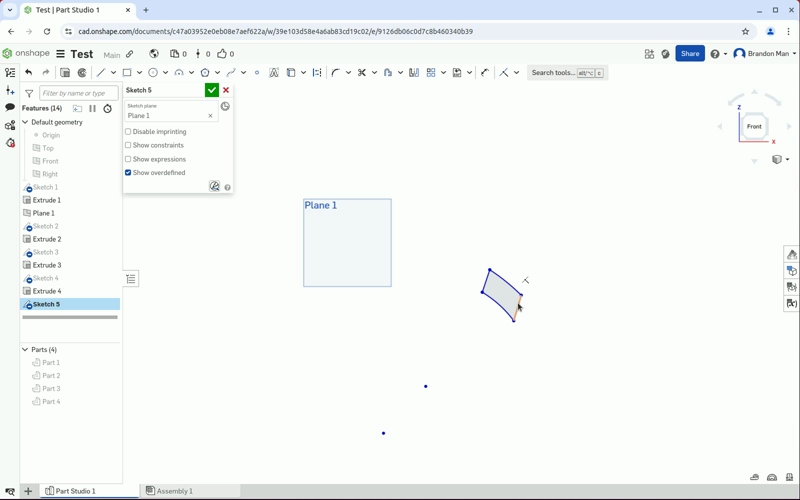
scroll(6)
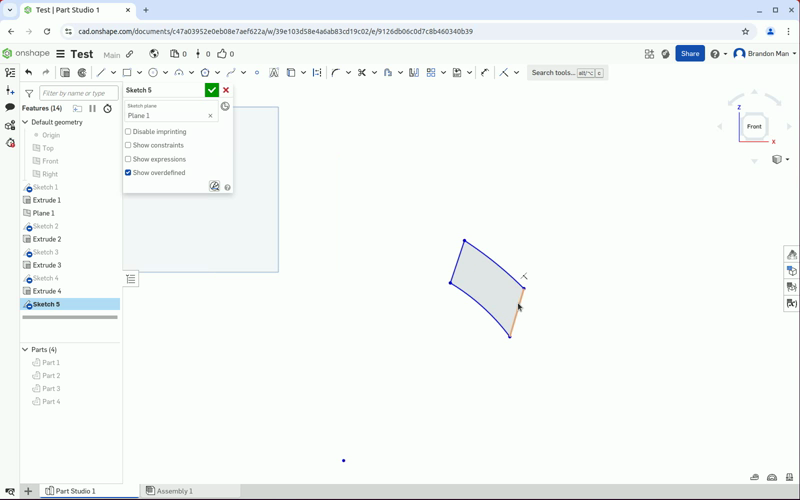
scroll(6)
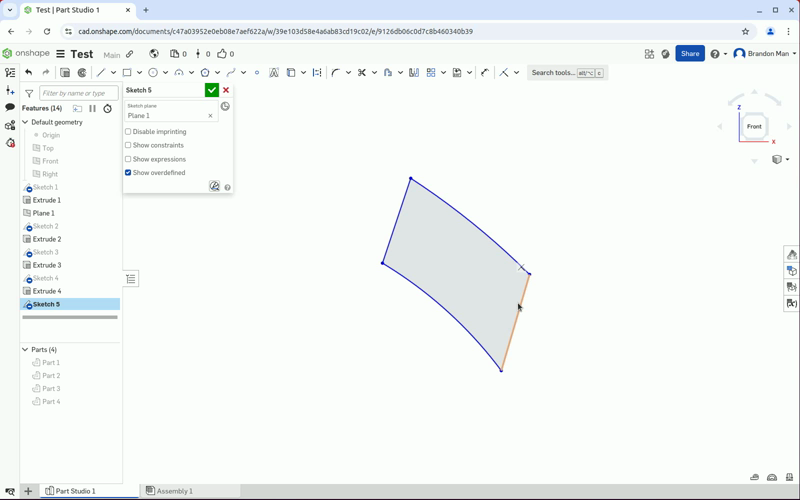
click(518, 302)
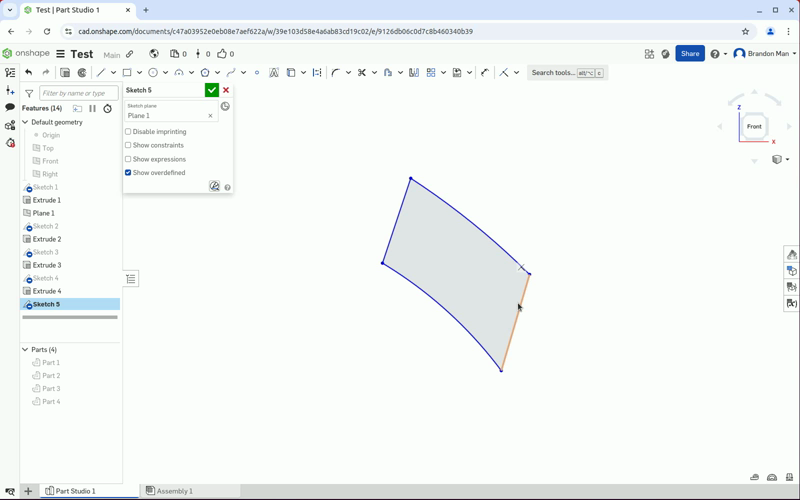
scroll(-6)
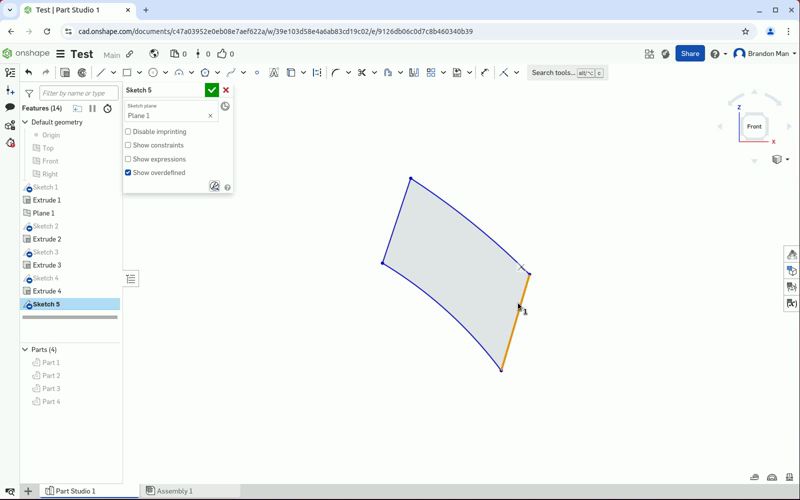
scroll(-6)
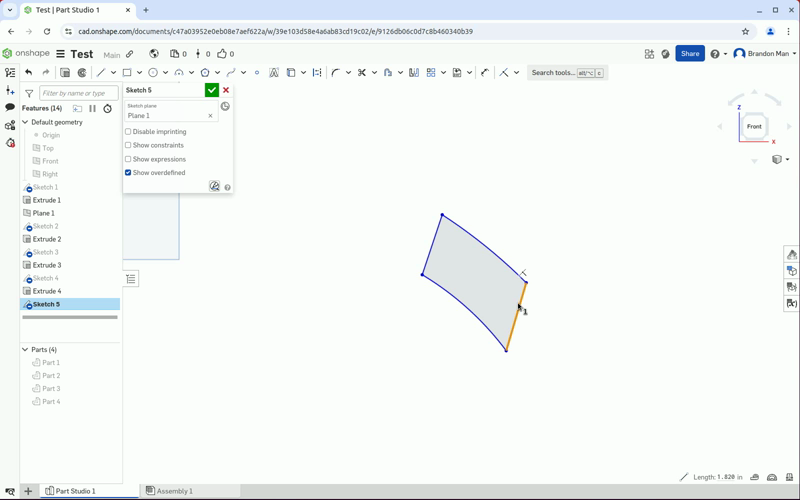
scroll(-6)
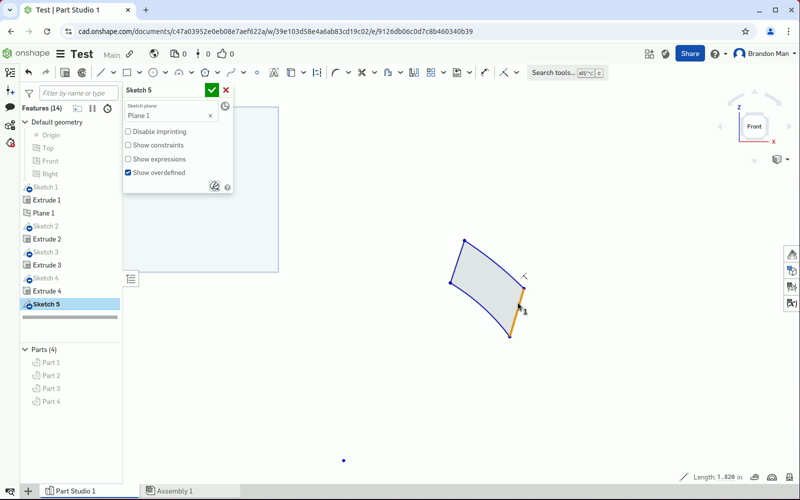
scroll(-6)
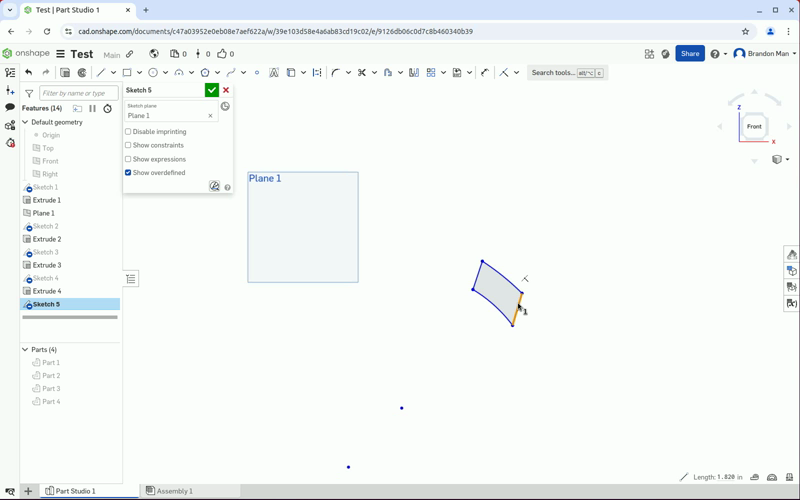
scroll(-6)
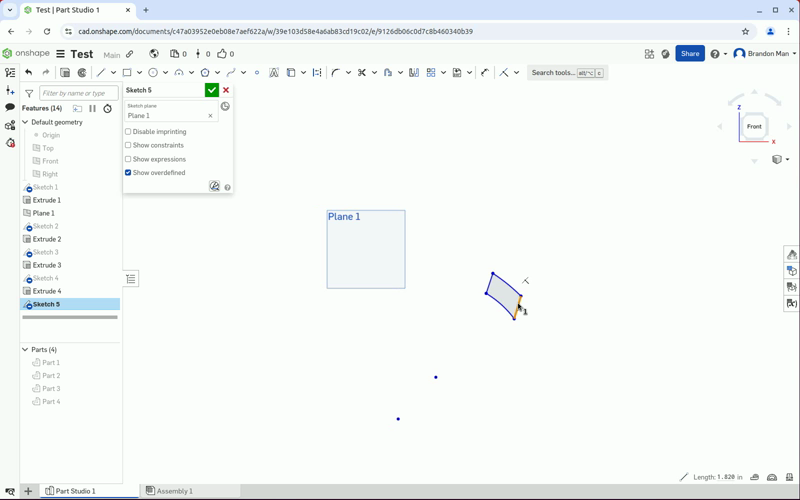
scroll(-6)
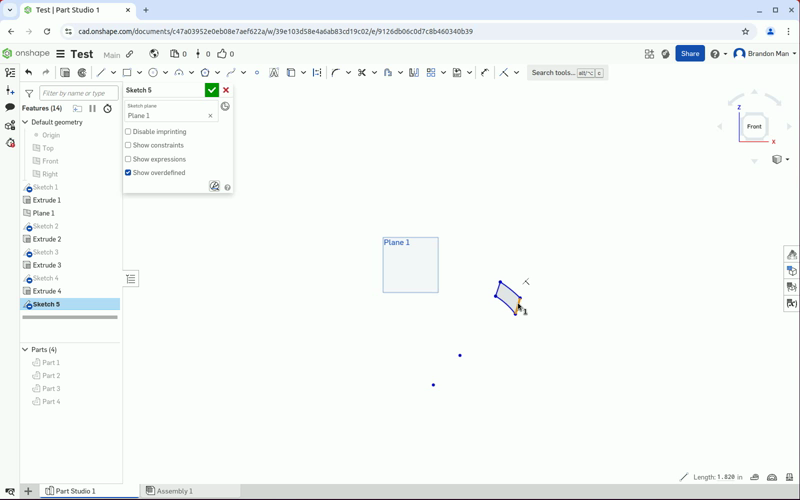
scroll(-6)
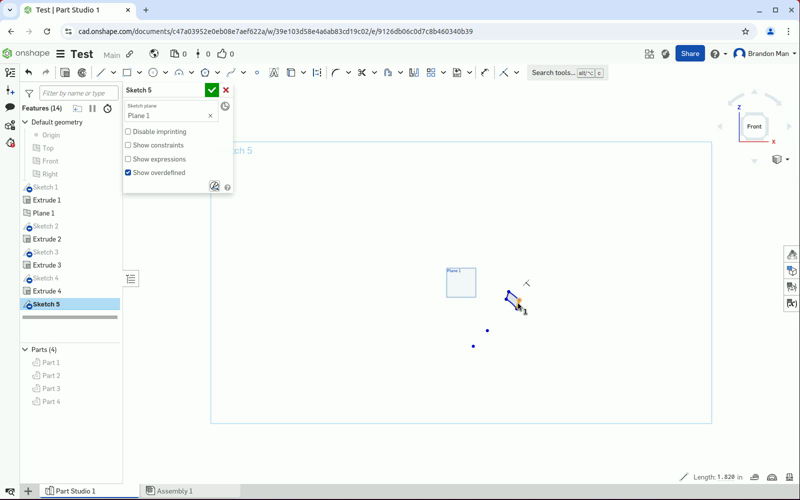
mouse_move(73, 352)
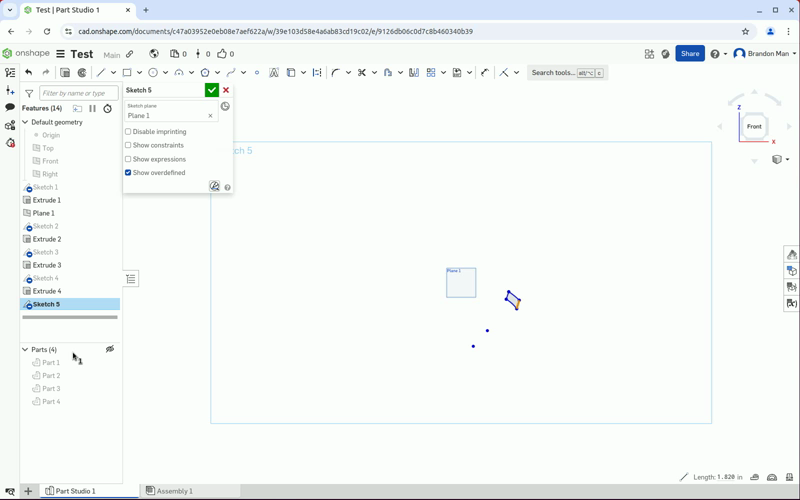
key(shift+y)
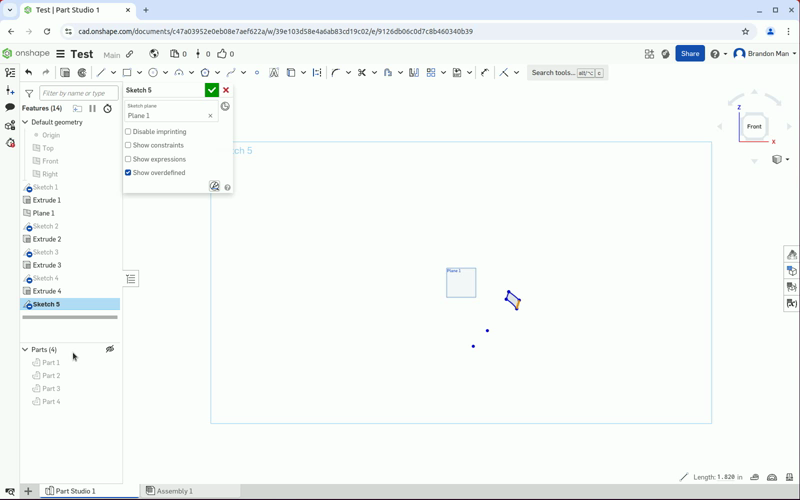
key(shift+e)
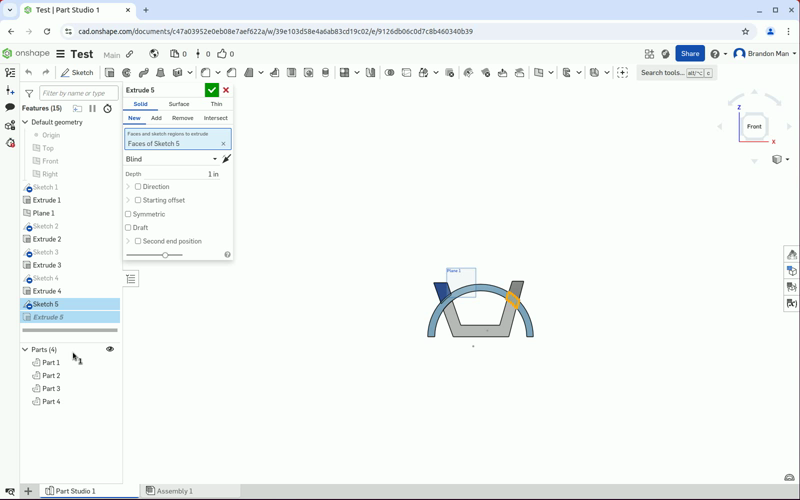
mouse_move(143, 106)
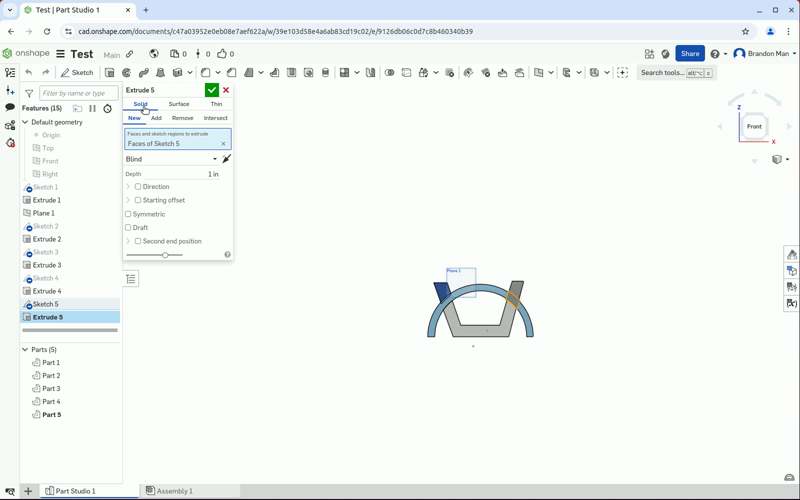
click(143, 106)
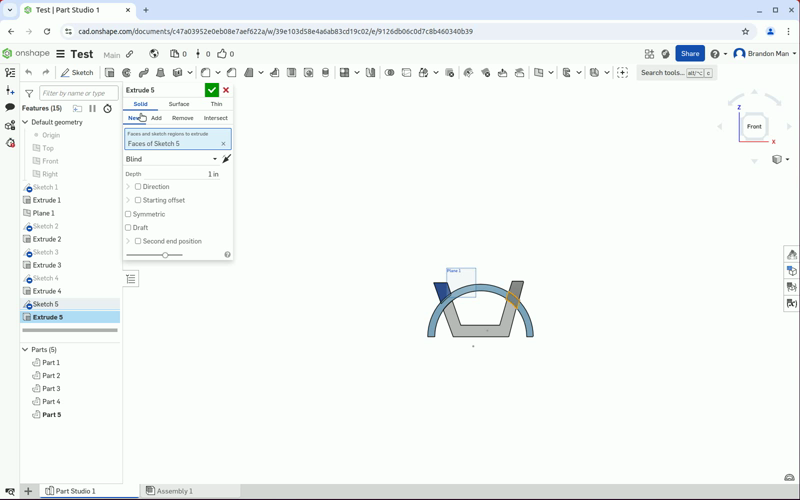
mouse_move(137, 120)
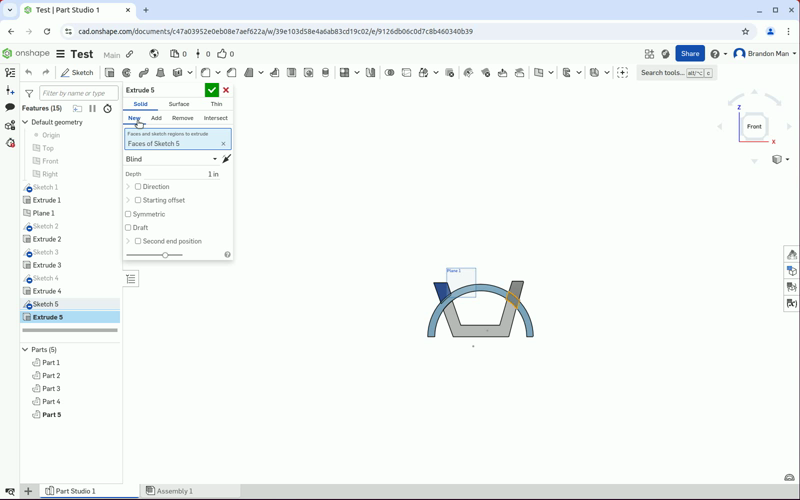
click(137, 120)
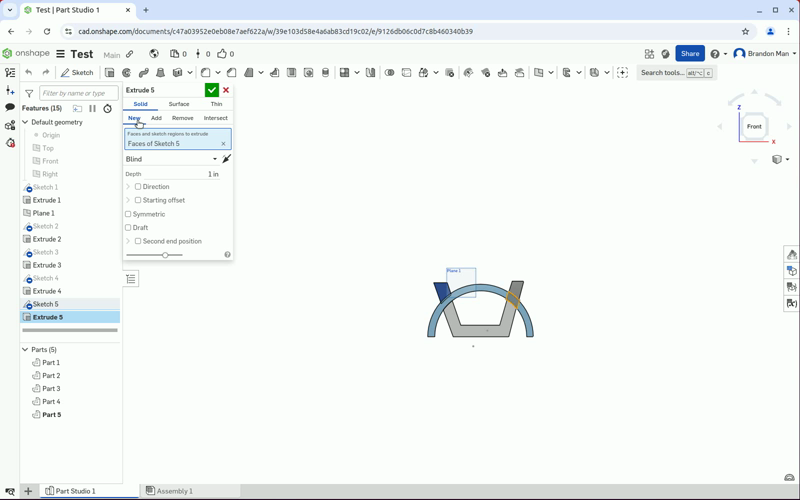
key(tab, 4)
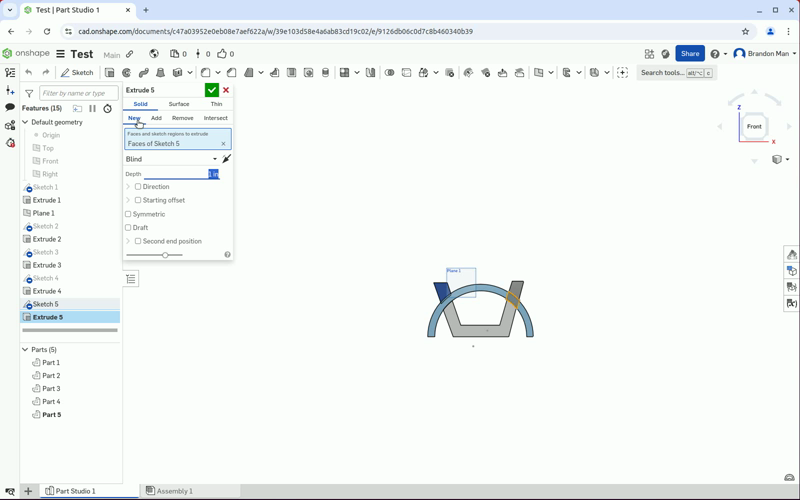
text(-23.108)
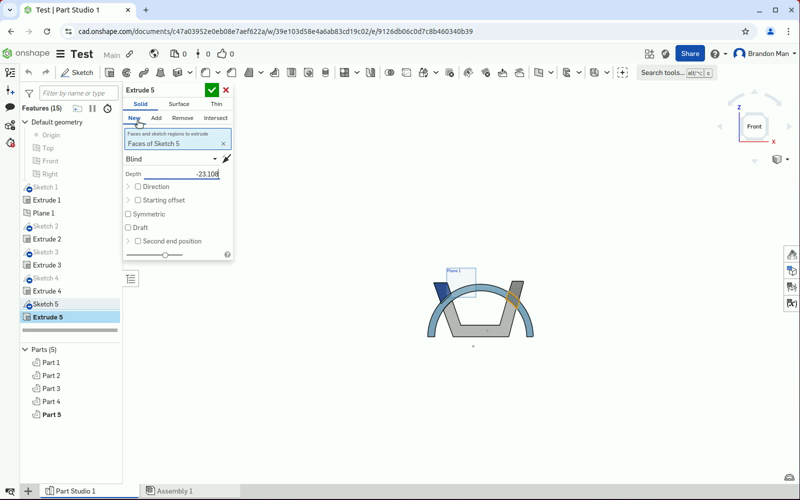
key(enter)
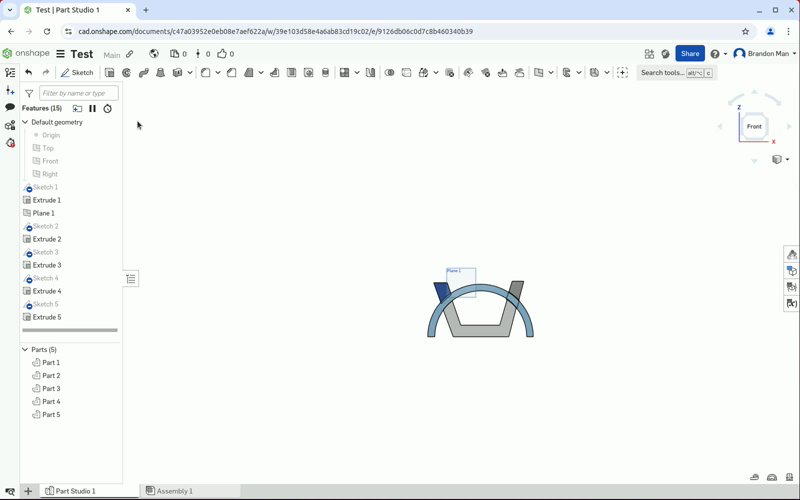
key(shift+h)
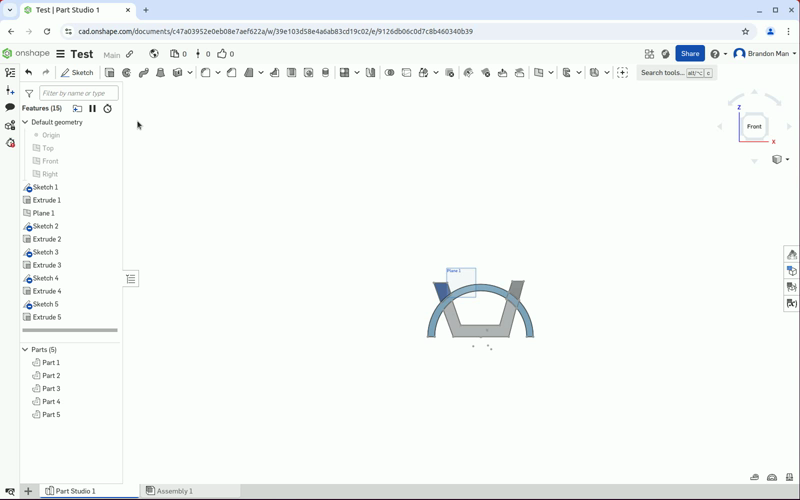
key(shift+h)
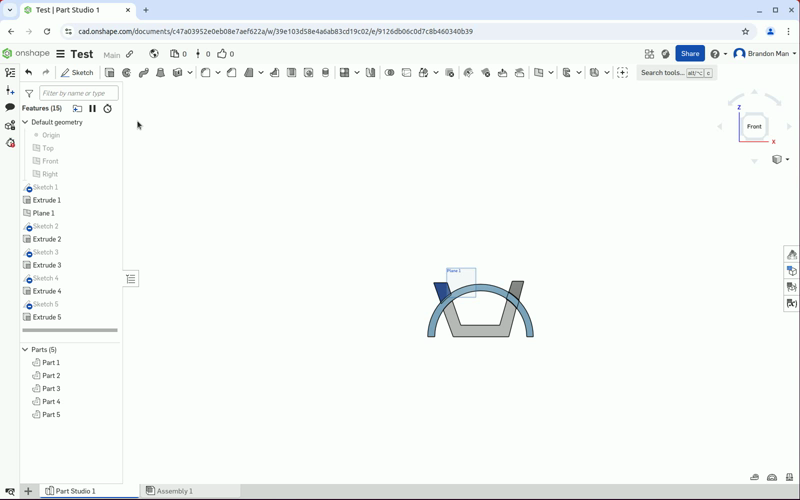
mouse_move(73, 189)
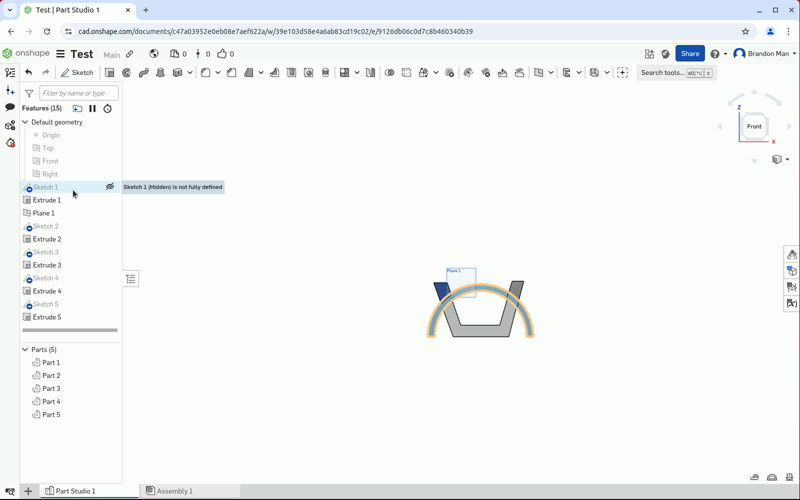
click(73, 189)
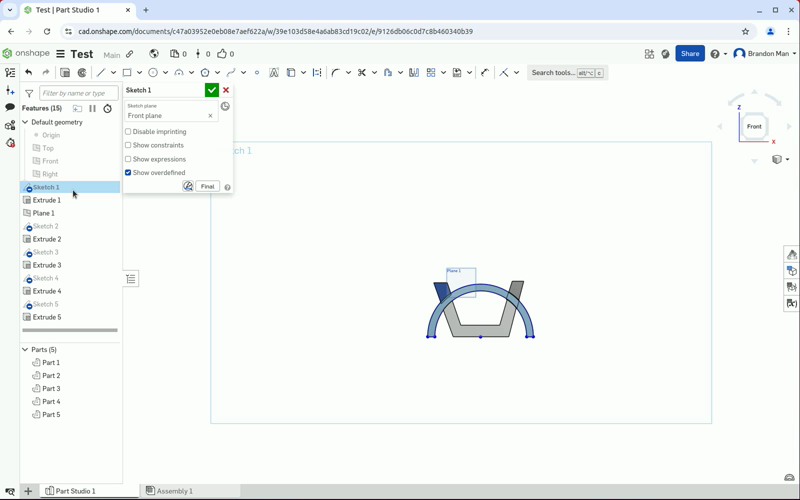
mouse_move(229, 92)
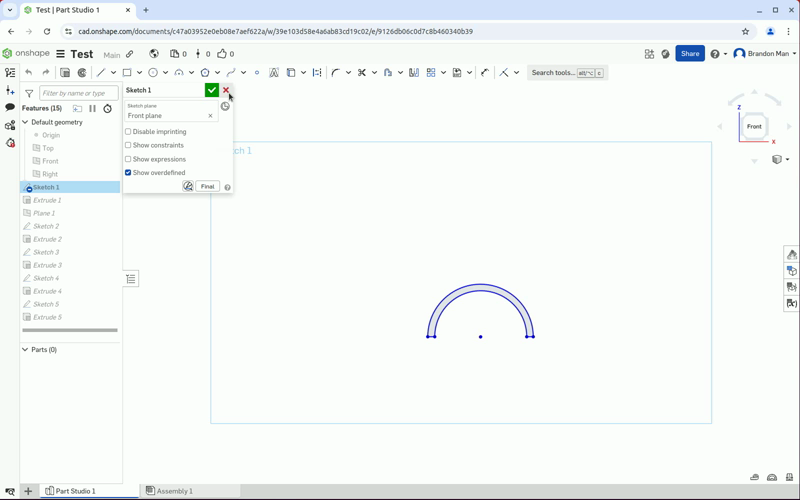
click(229, 92)
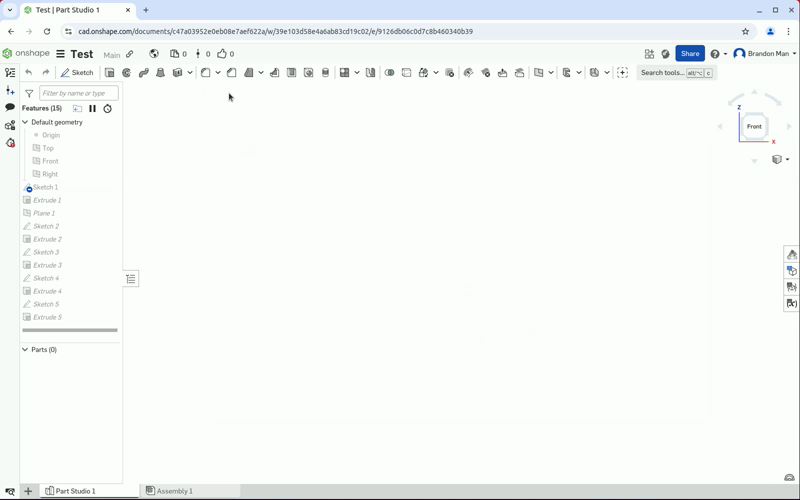
key(shift+s)
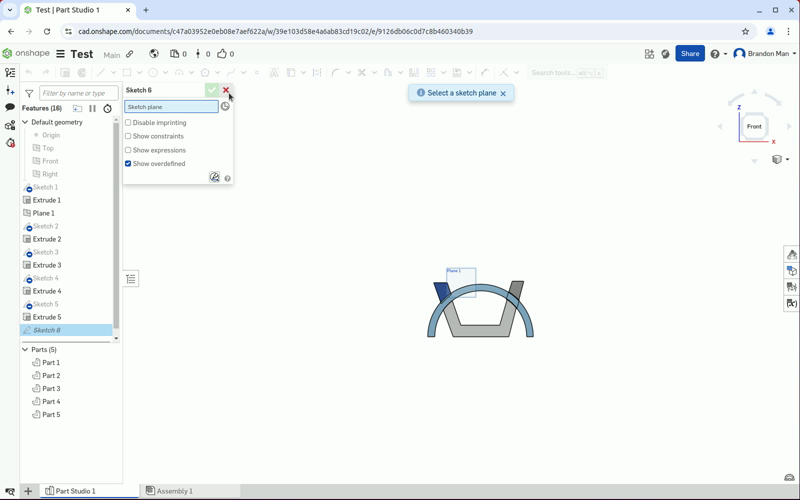
mouse_move(69, 215)
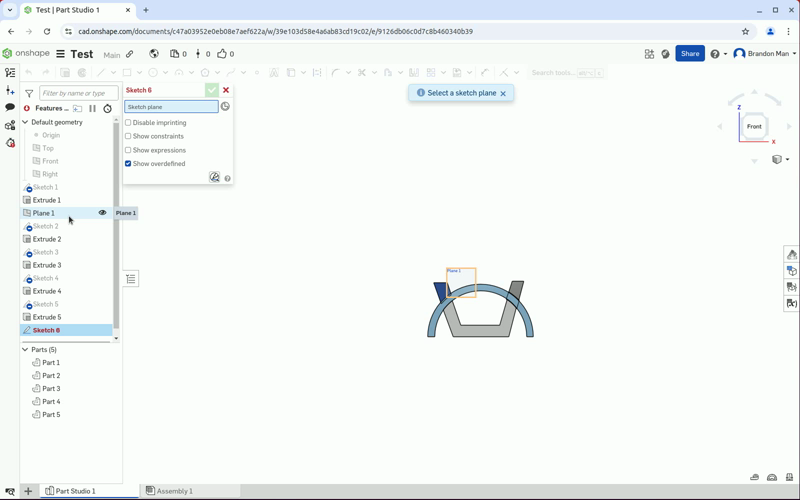
click(69, 215)
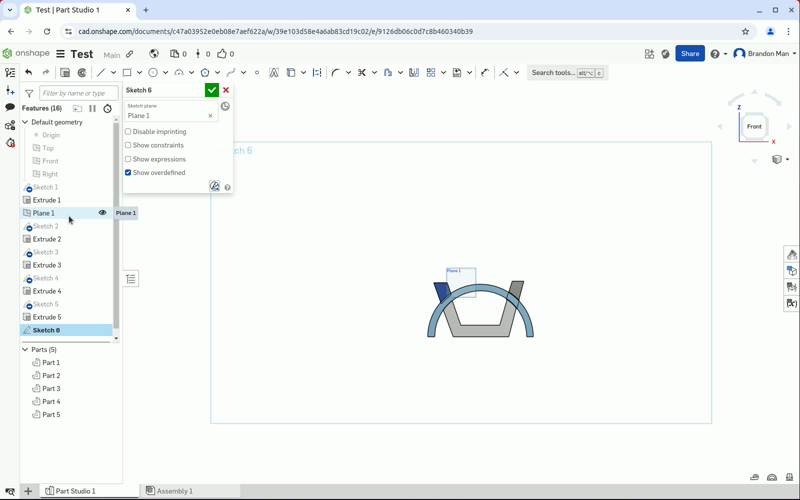
mouse_move(73, 352)
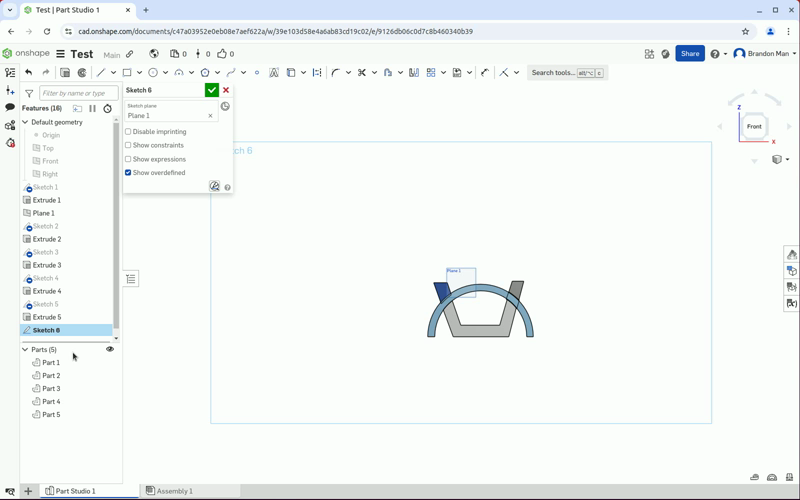
key(y)
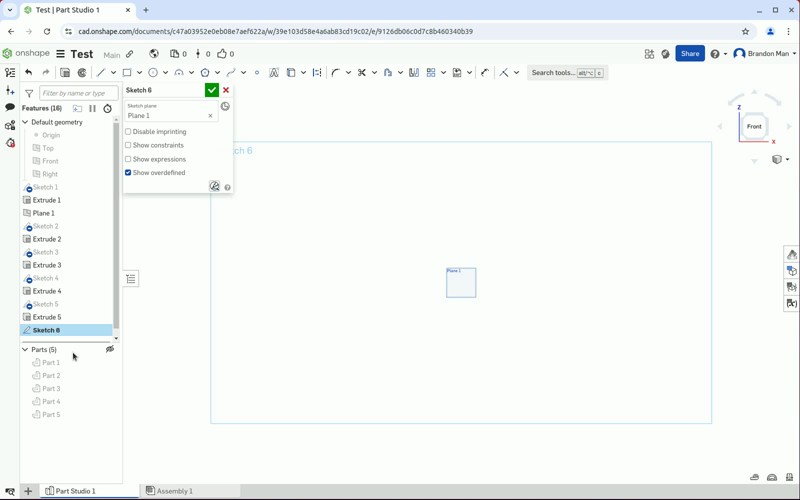
key(l)
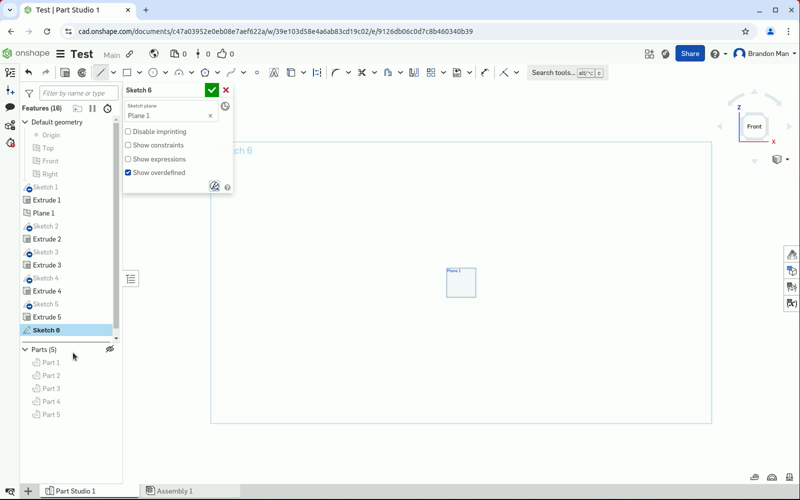
key_down(shift)
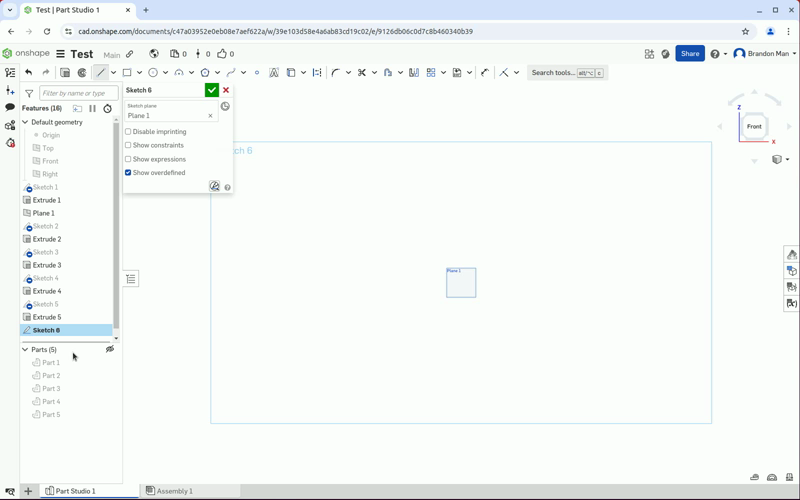
mouse_move(440, 303)
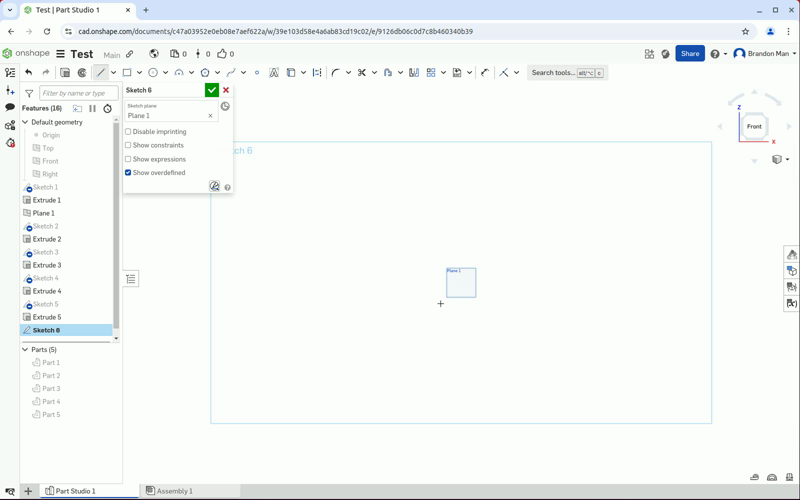
click(440, 303)
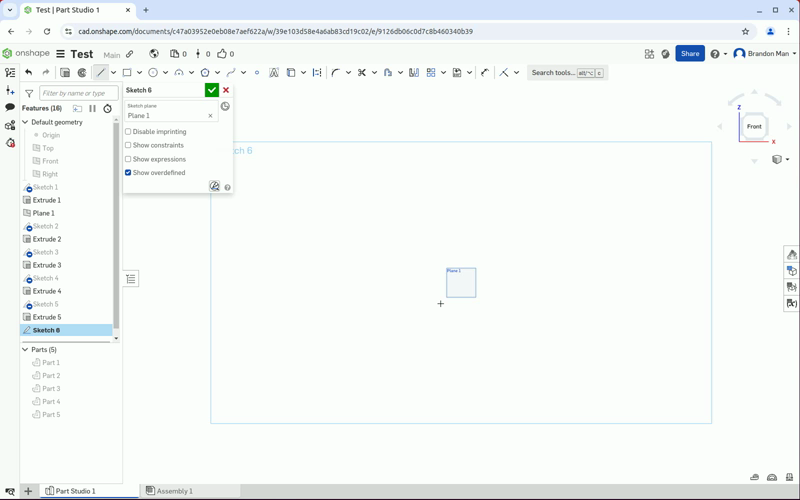
key_up(shift)
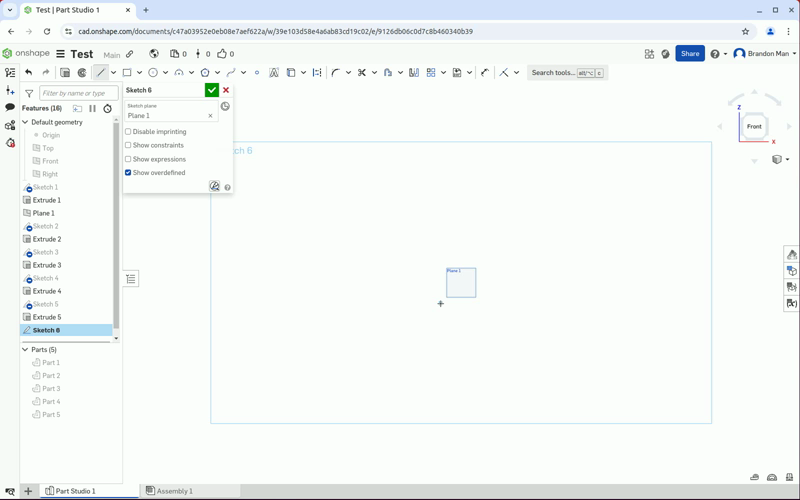
key_down(shift)
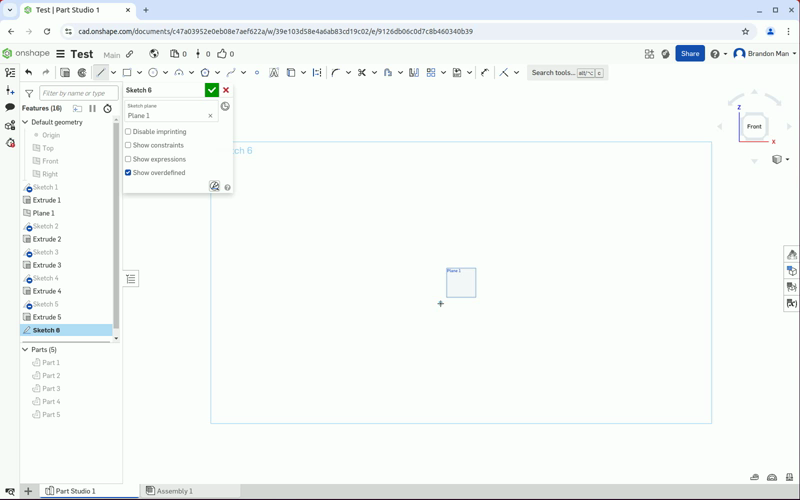
mouse_move(470, 303)
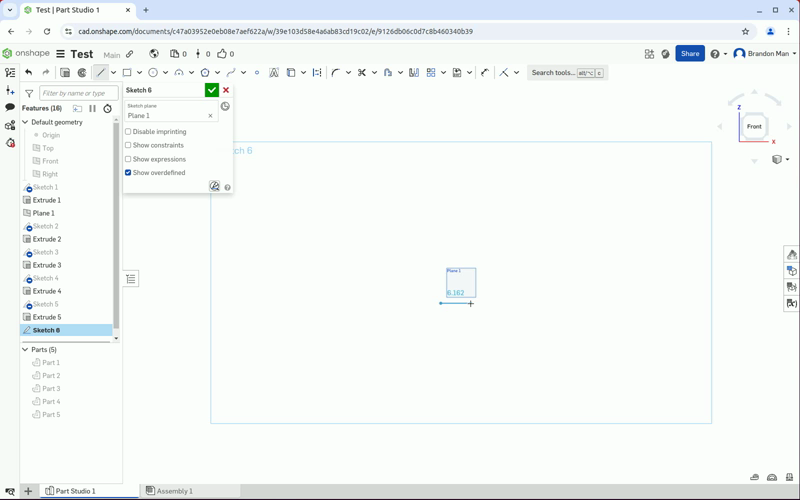
mouse_move(443, 311)
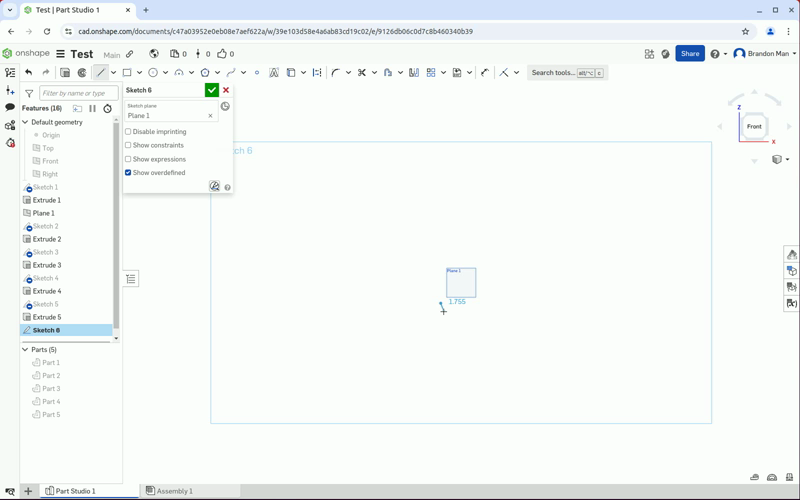
click(443, 311)
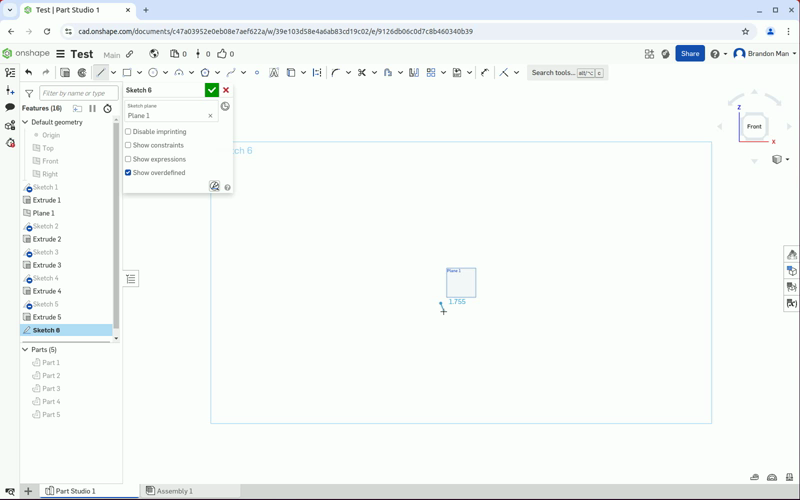
key_up(shift)
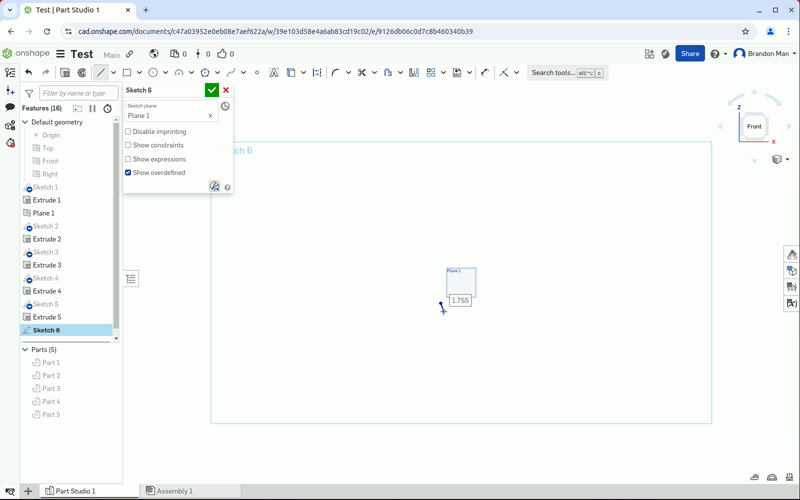
key(esc)
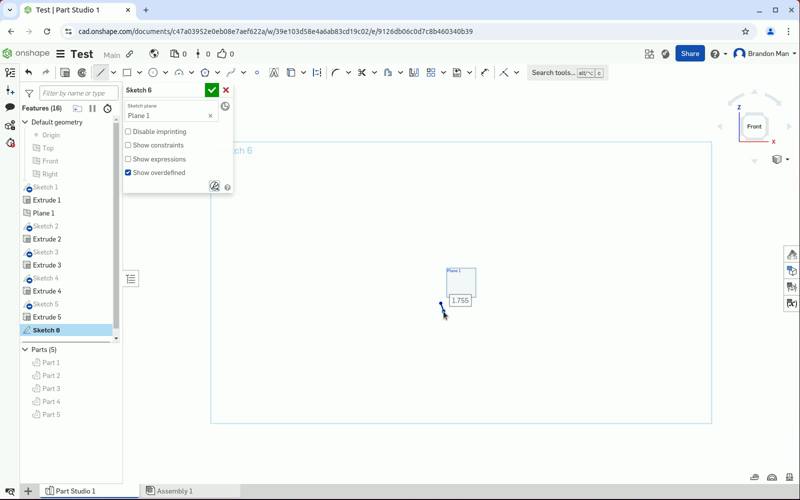
key(a)
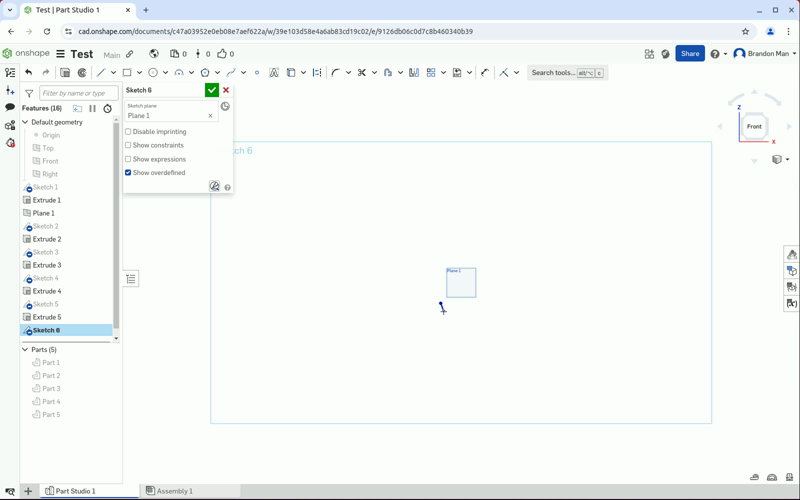
mouse_move(443, 311)
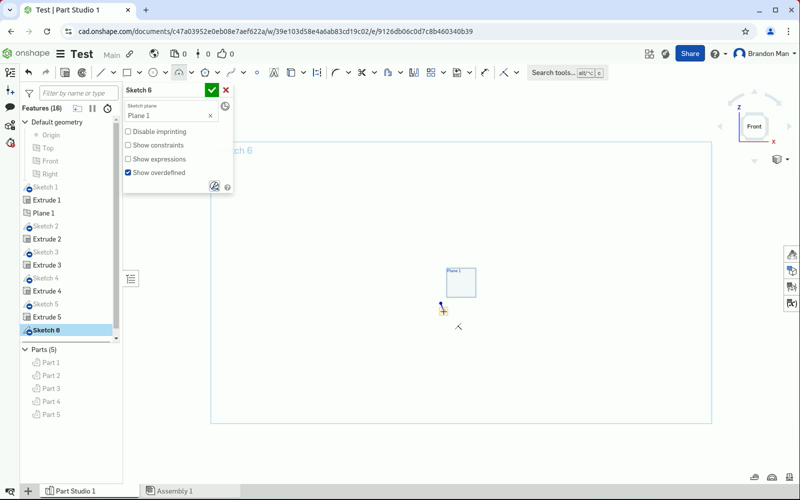
click(443, 311)
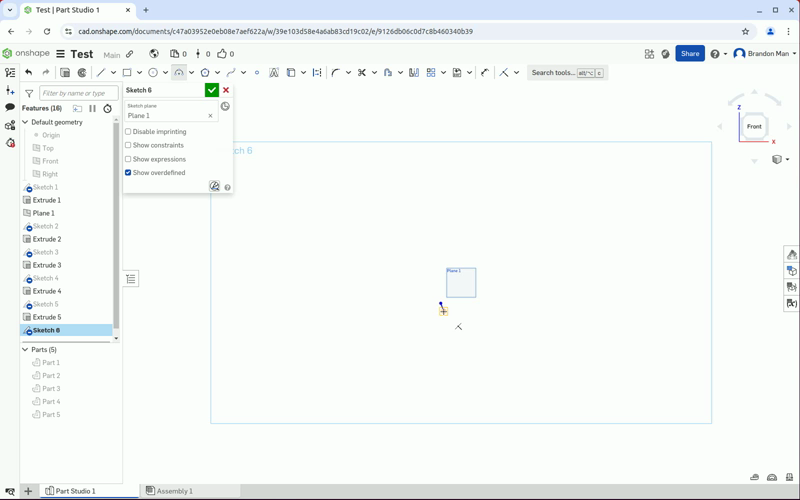
key_down(shift)
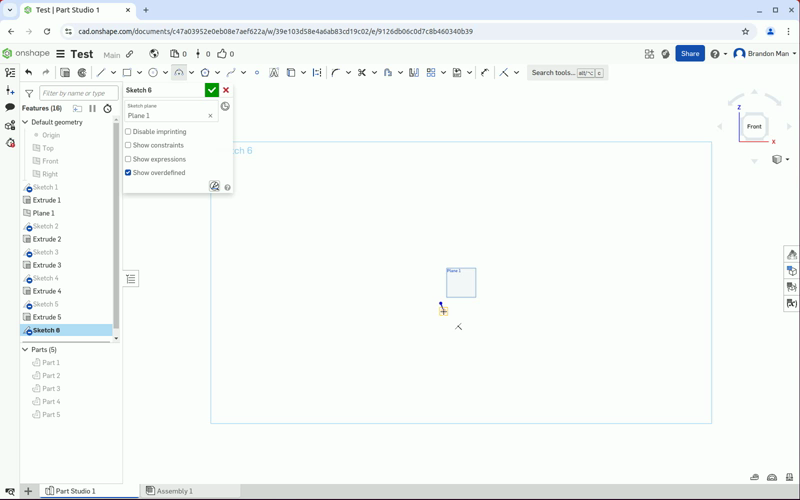
mouse_move(453, 300)
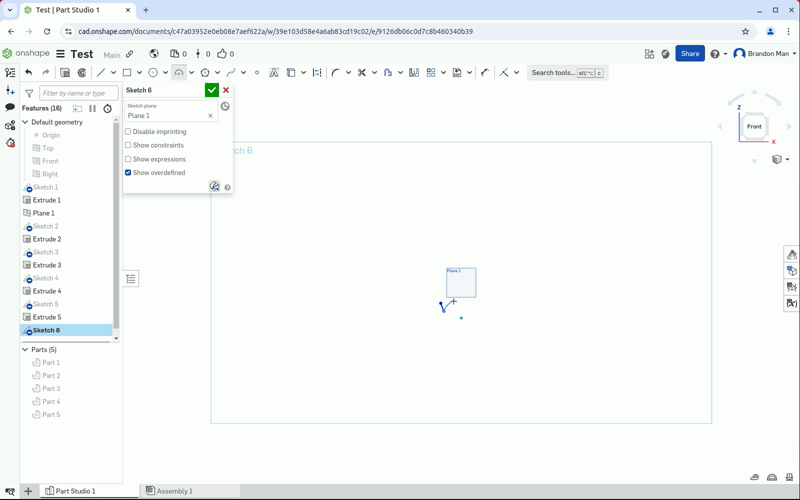
click(453, 300)
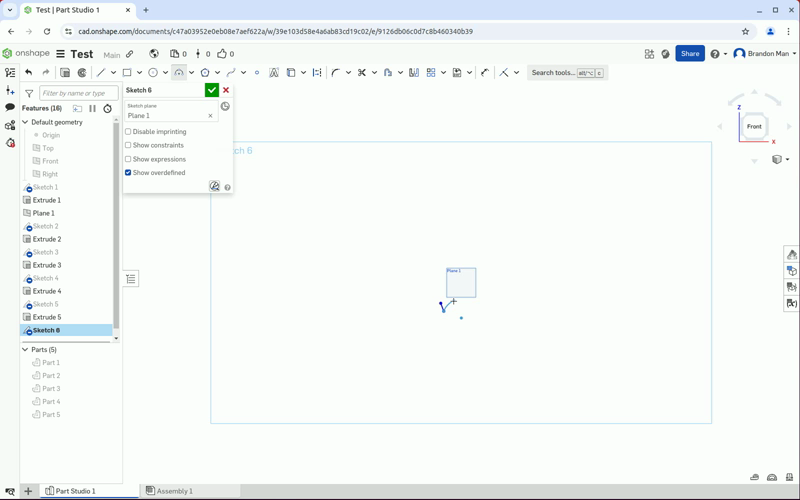
mouse_move(448, 305)
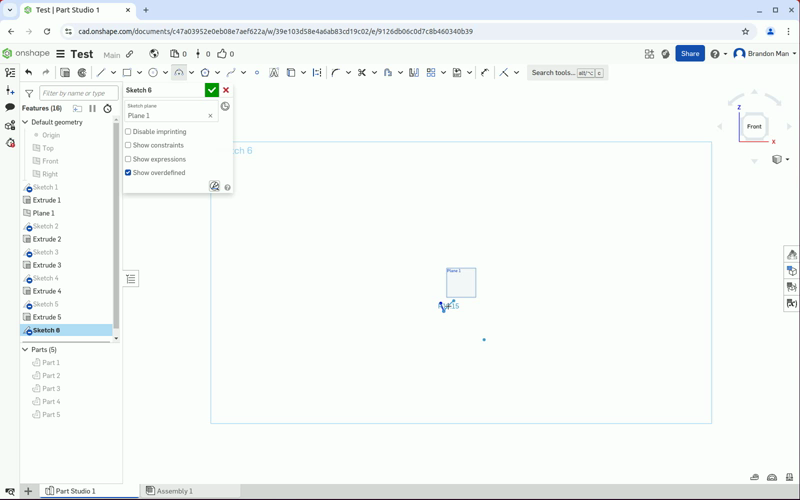
click(448, 305)
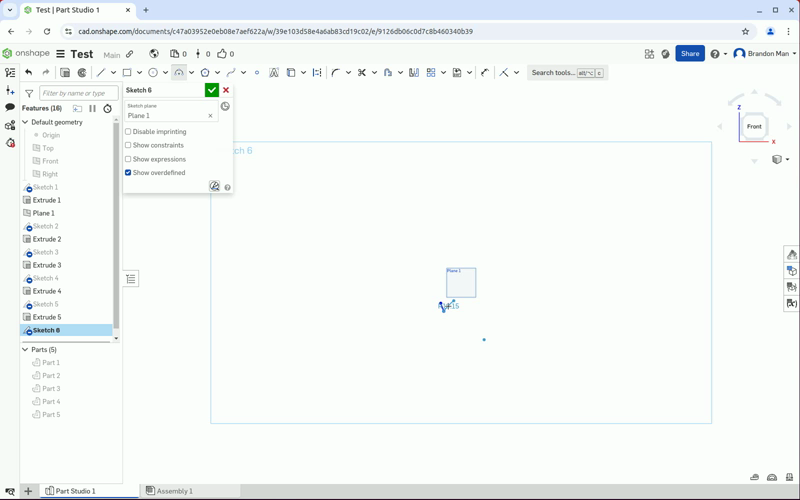
key_up(shift)
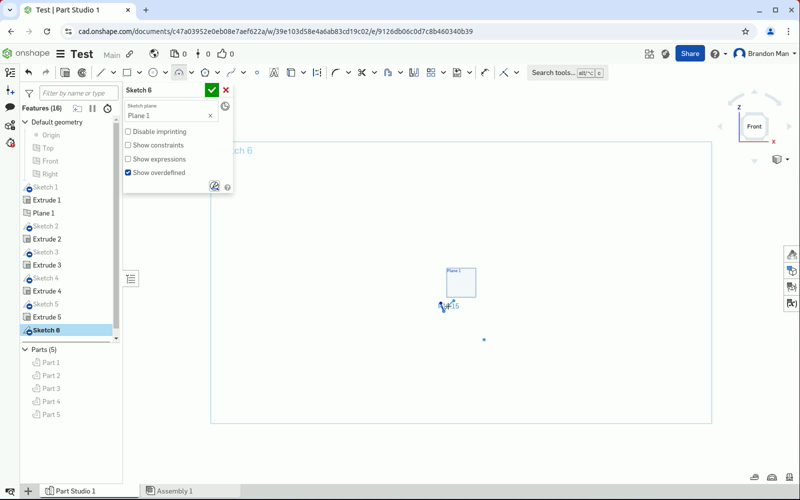
key(esc)
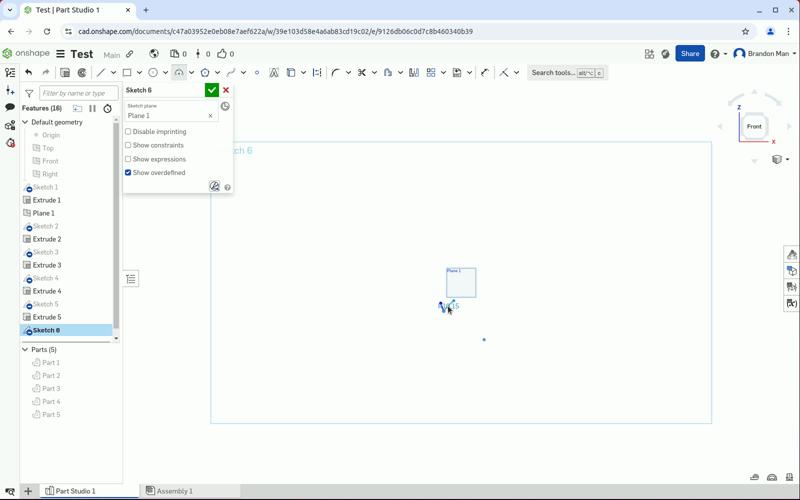
key(l)
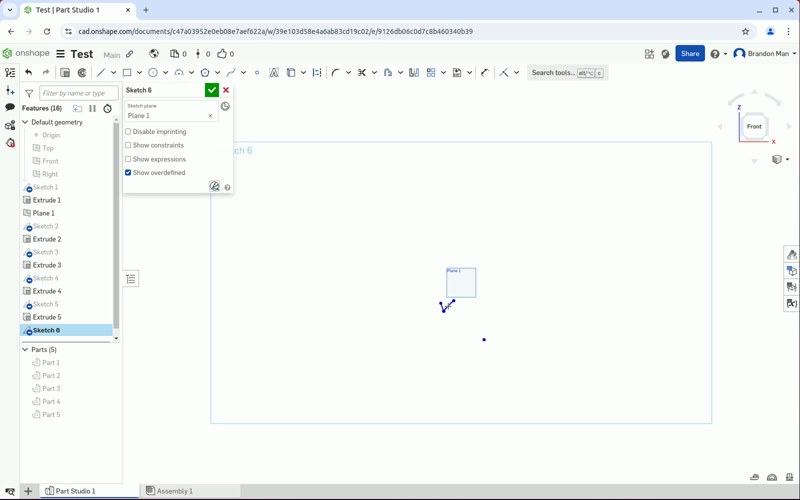
mouse_move(453, 300)
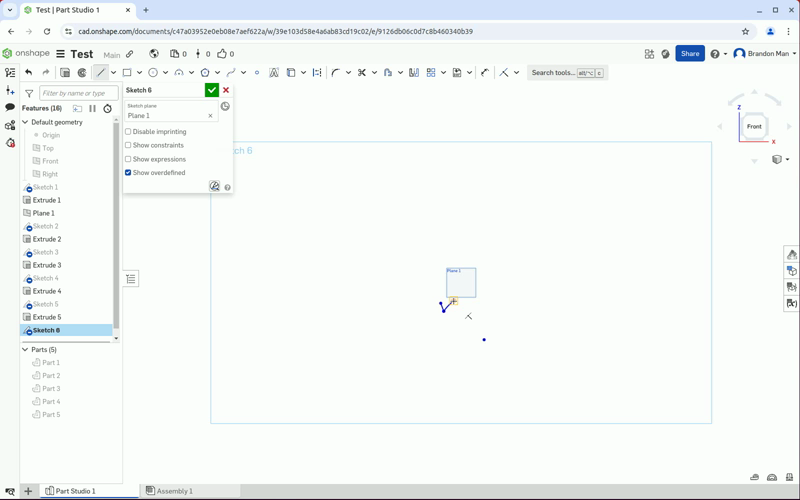
click(453, 300)
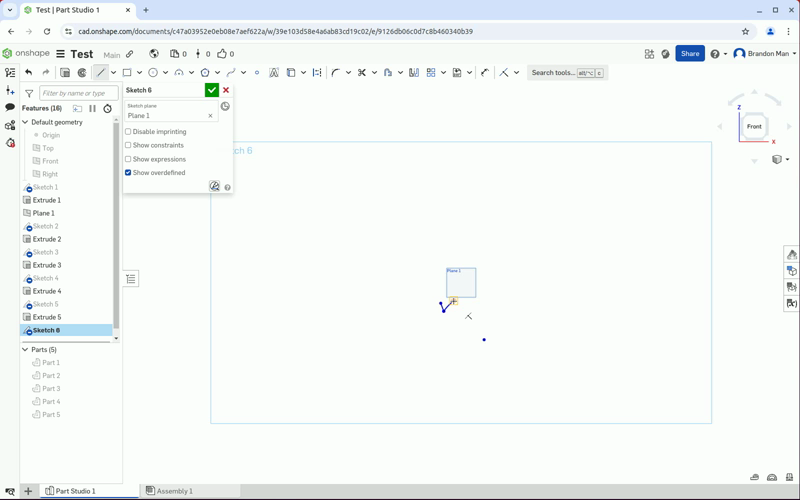
key_down(shift)
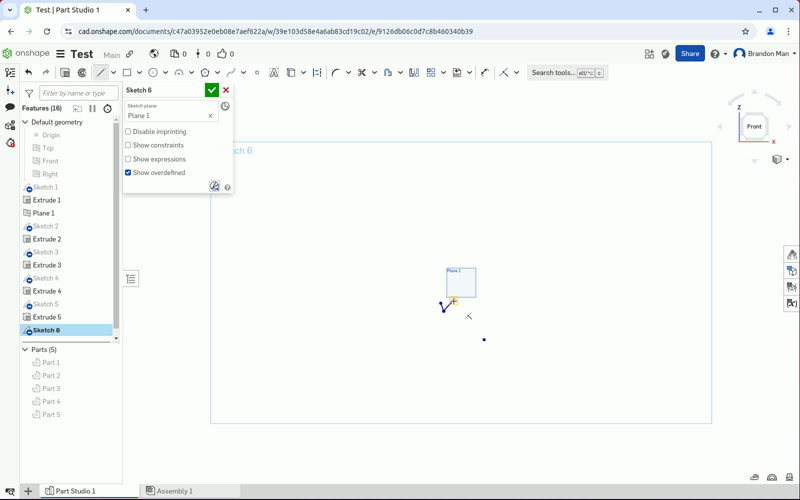
mouse_move(483, 300)
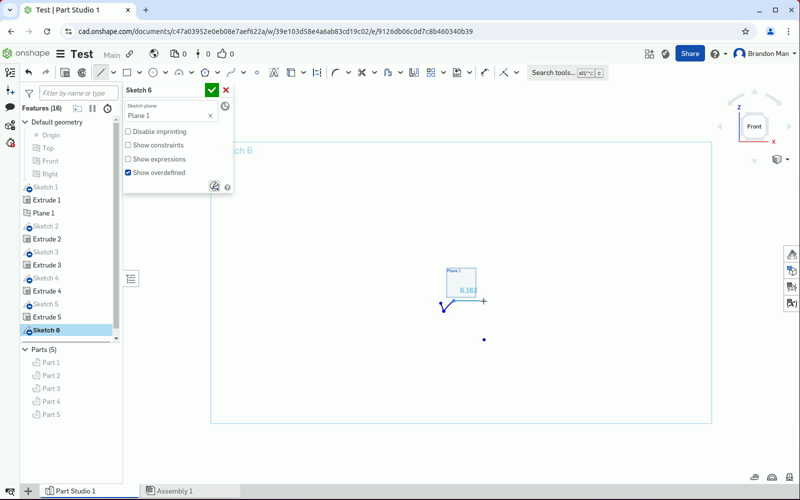
mouse_move(451, 293)
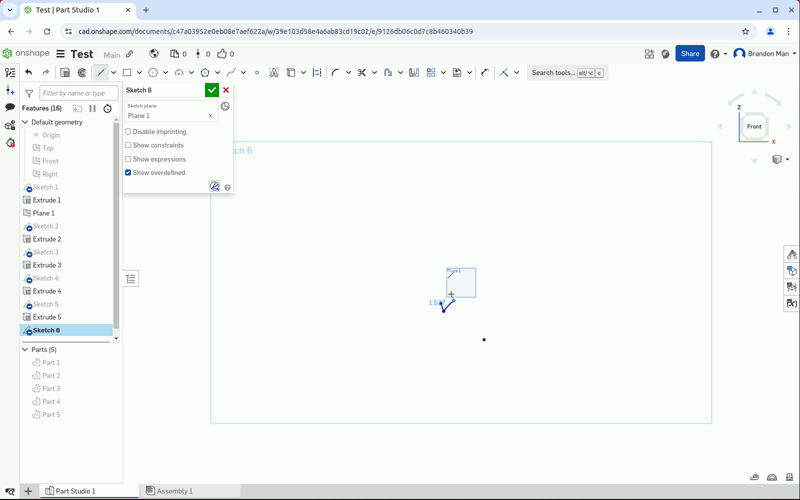
click(451, 293)
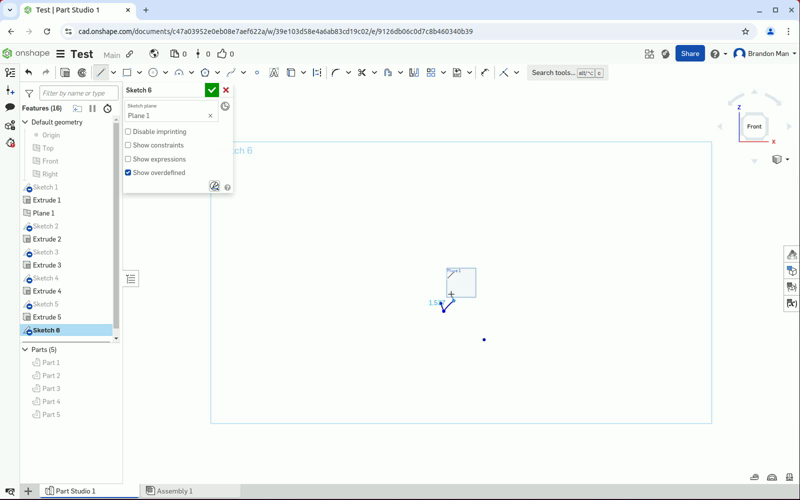
key_up(shift)
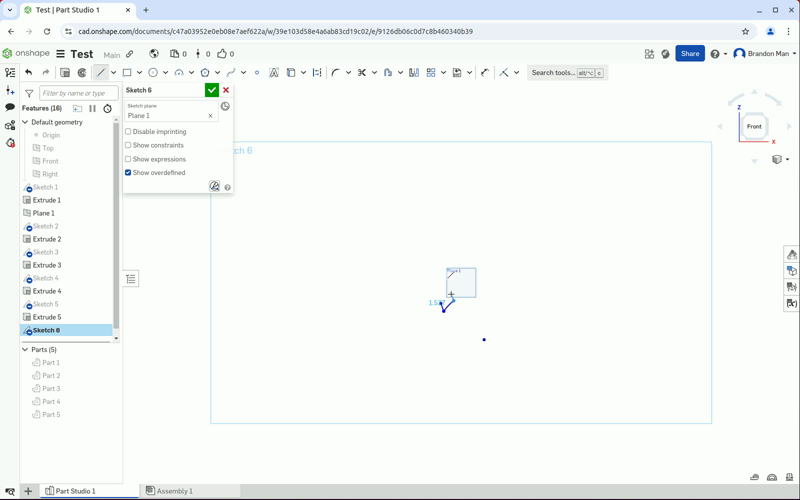
key(esc)
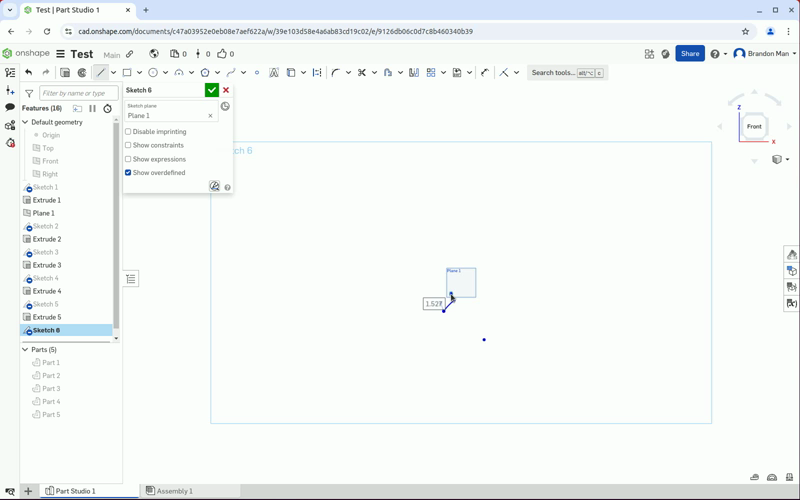
key(a)
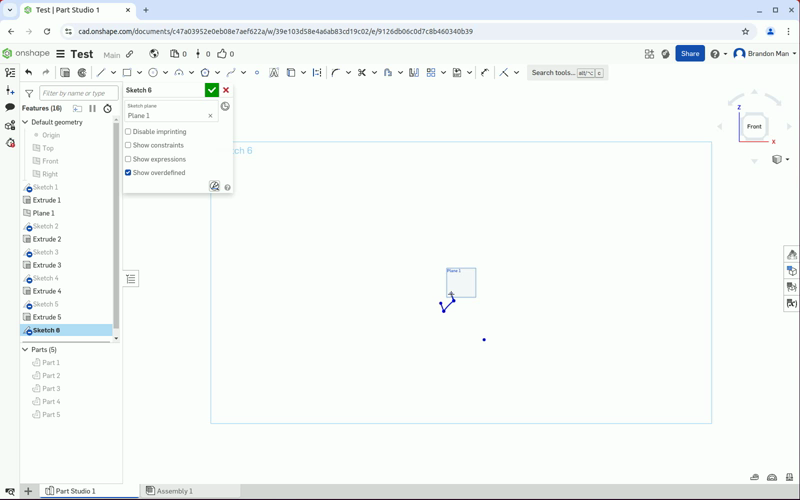
mouse_move(451, 293)
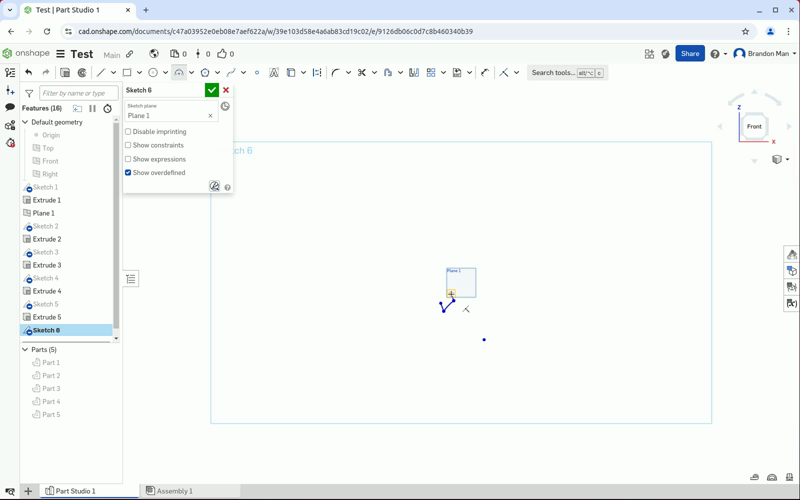
click(451, 293)
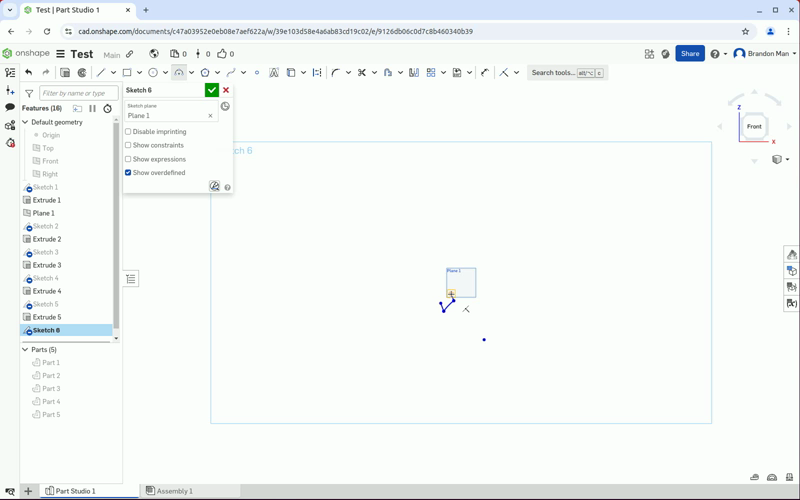
mouse_move(440, 303)
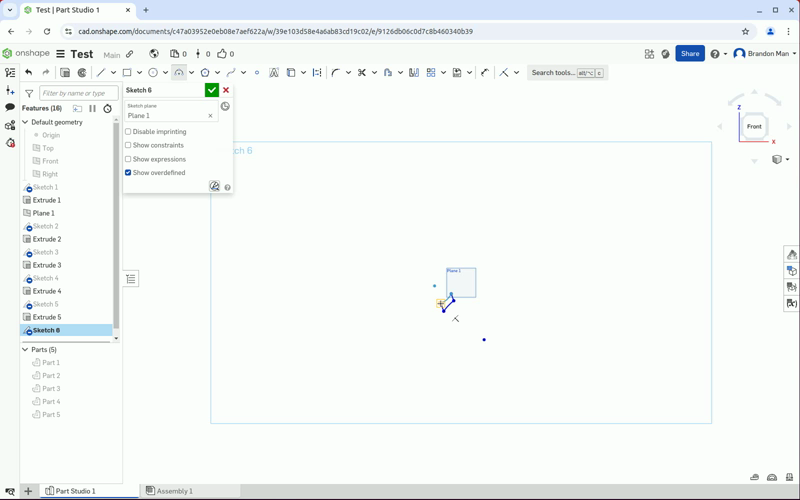
click(440, 303)
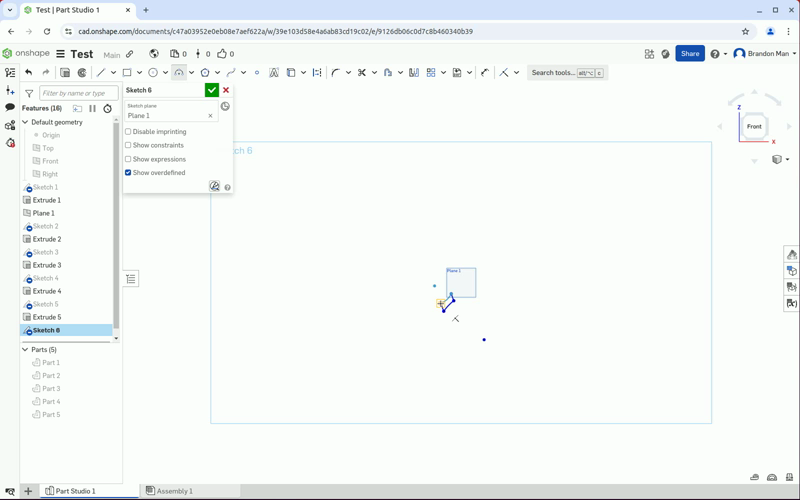
key_down(shift)
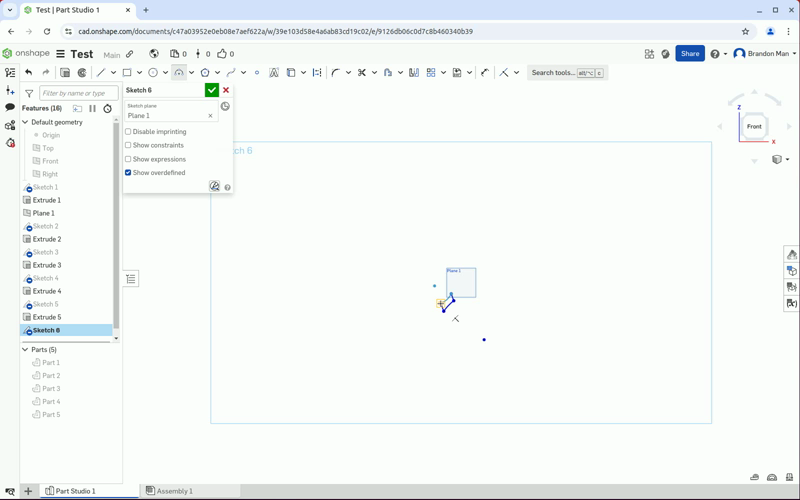
mouse_move(445, 297)
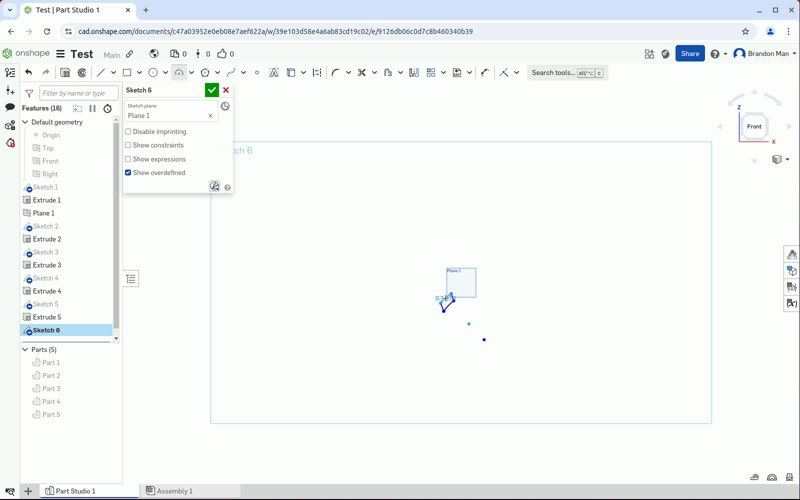
click(445, 297)
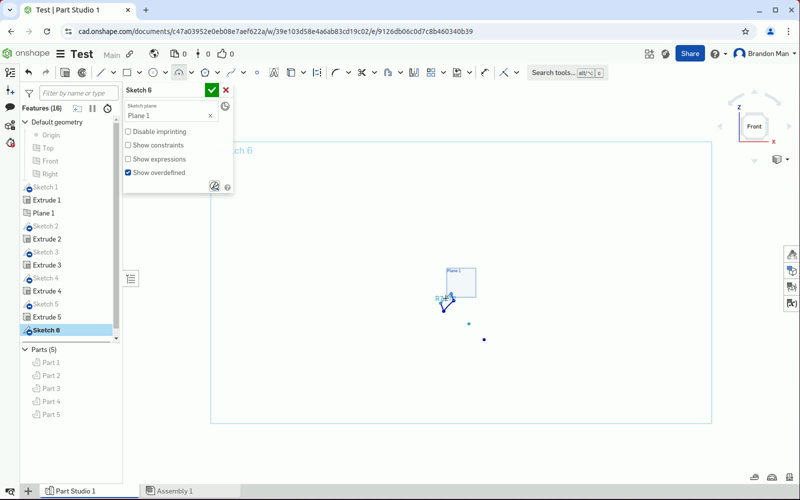
key_up(shift)
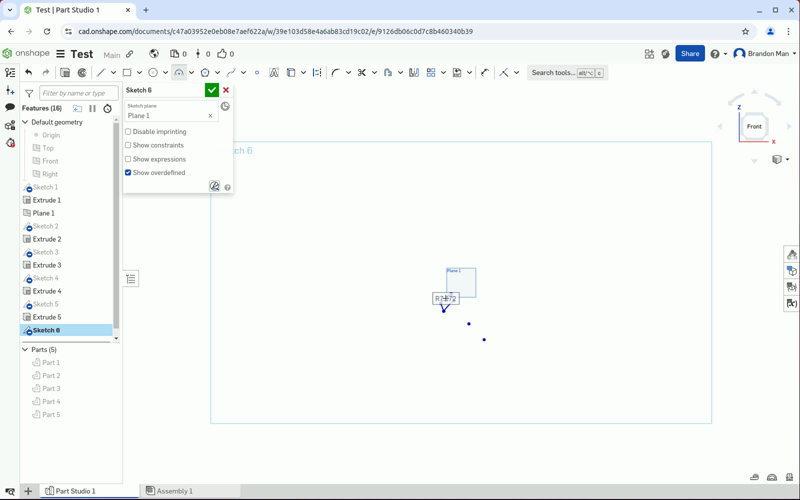
key(esc)
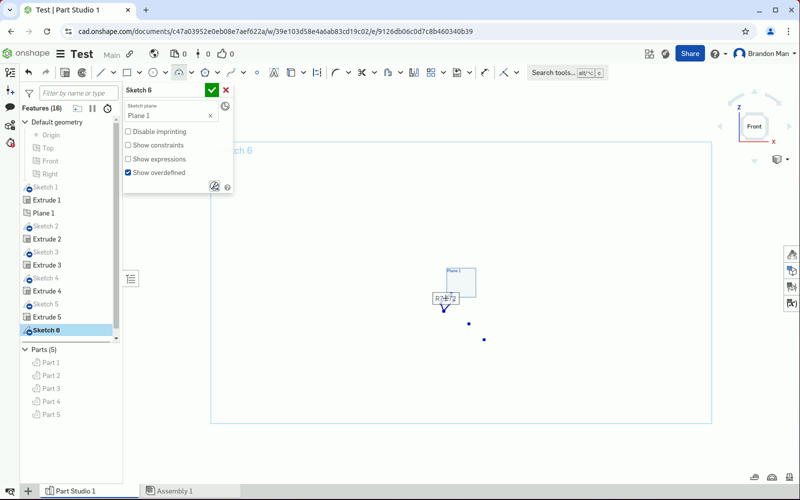
mouse_move(445, 307)
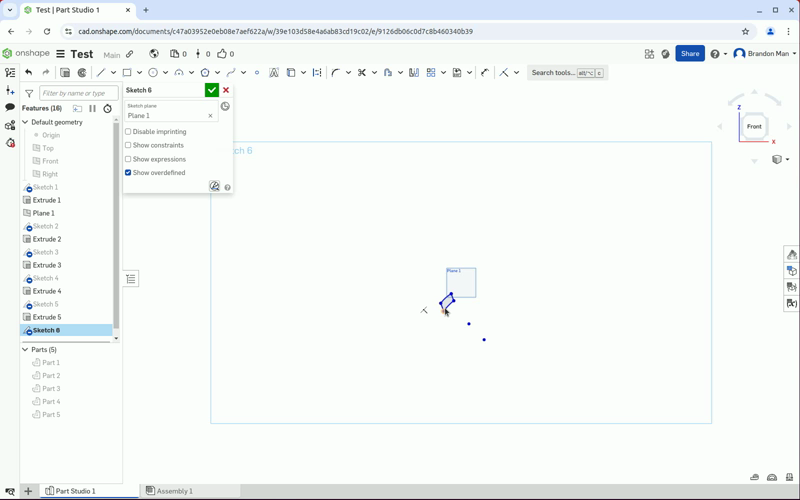
scroll(6)
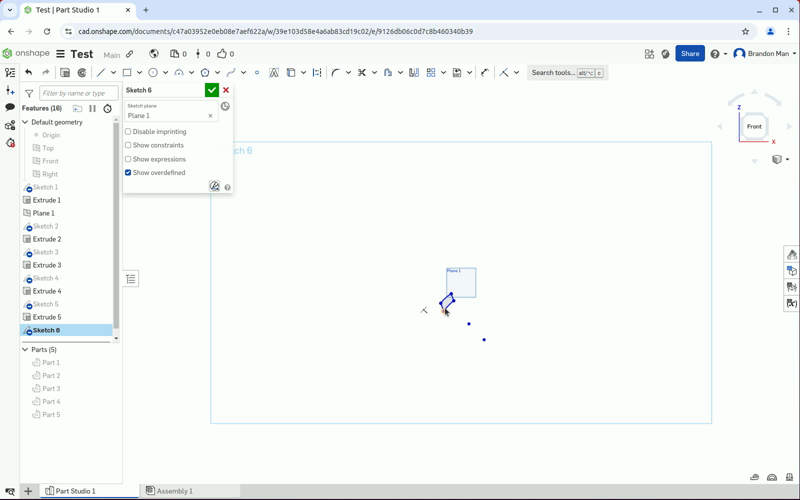
scroll(6)
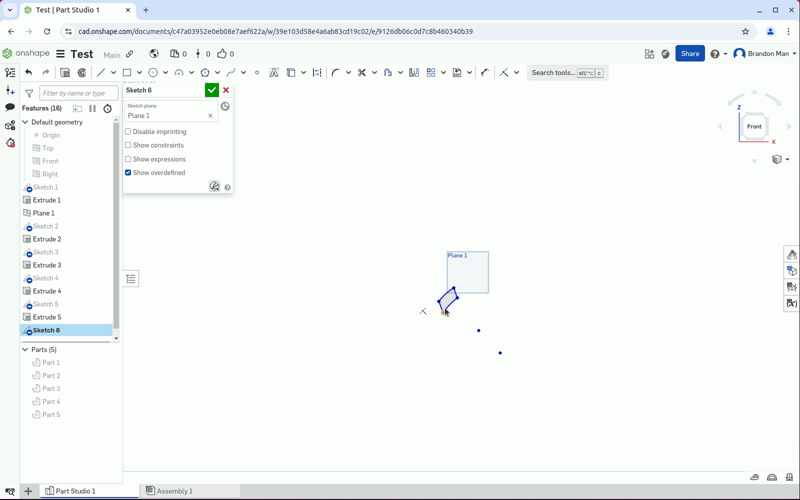
scroll(6)
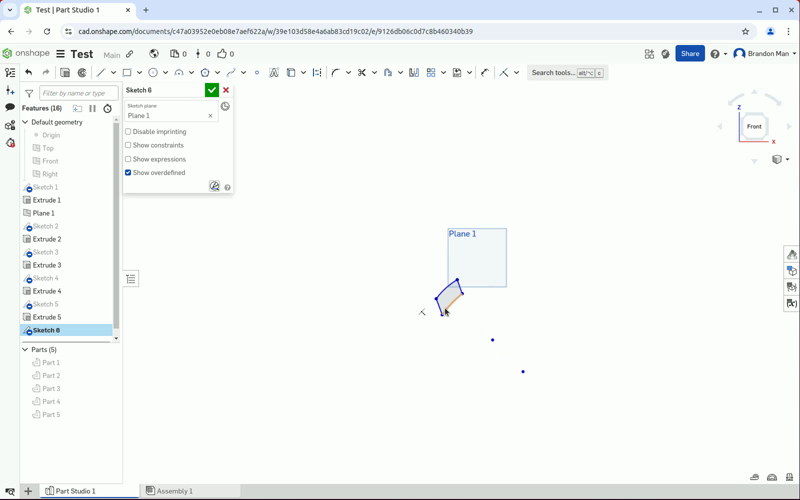
scroll(6)
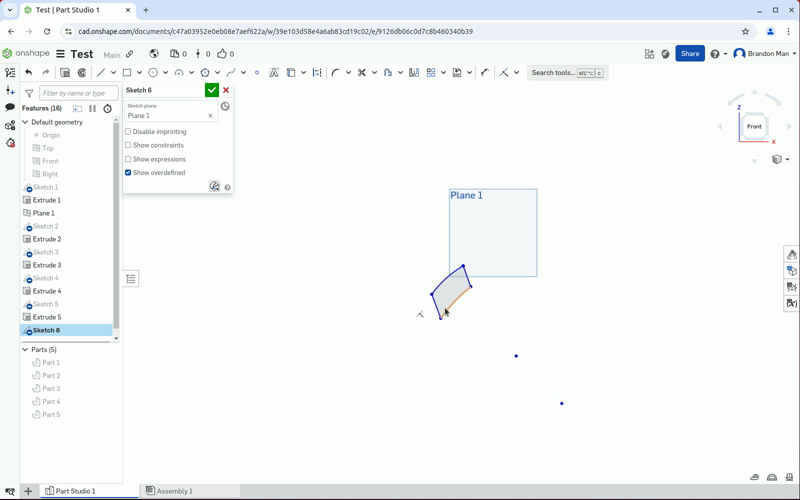
scroll(6)
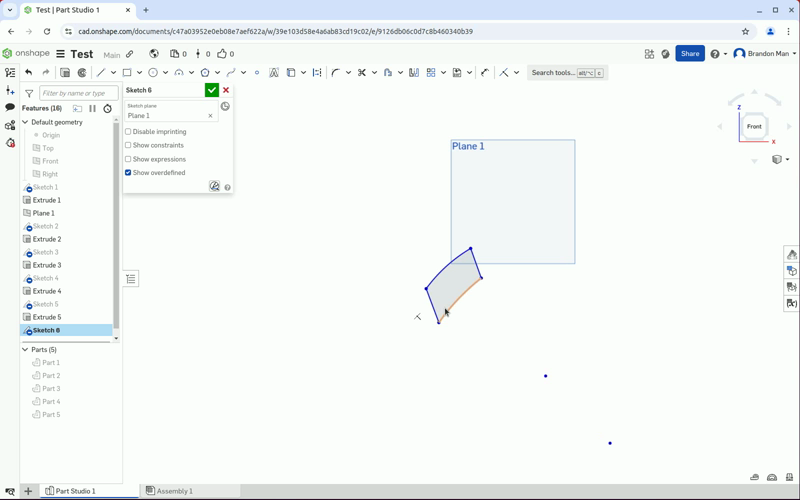
scroll(6)
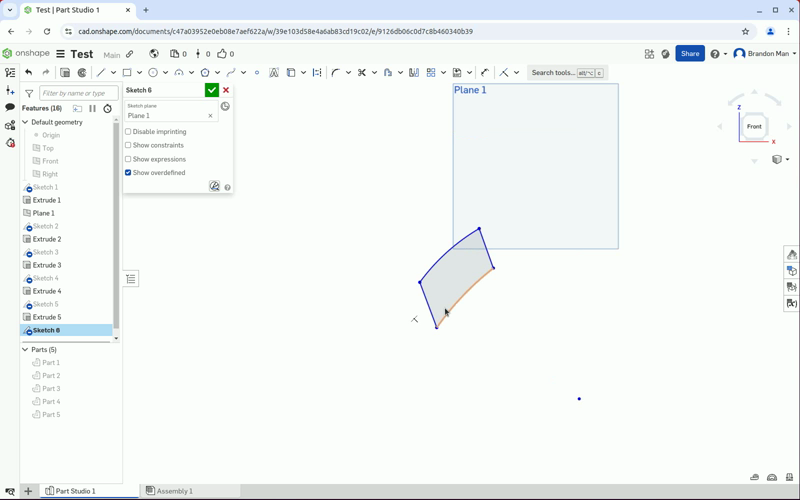
scroll(6)
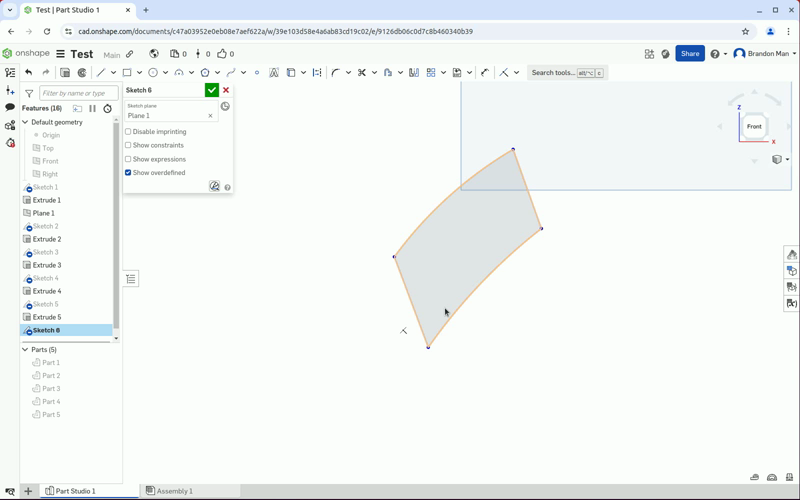
click(445, 307)
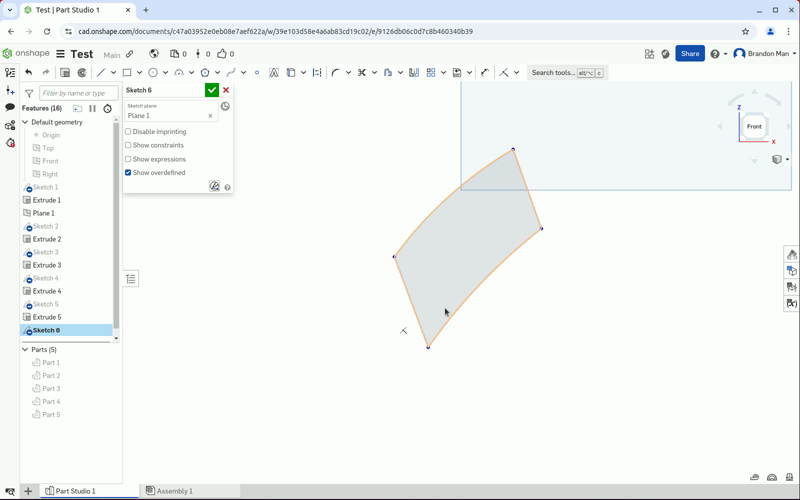
scroll(-6)
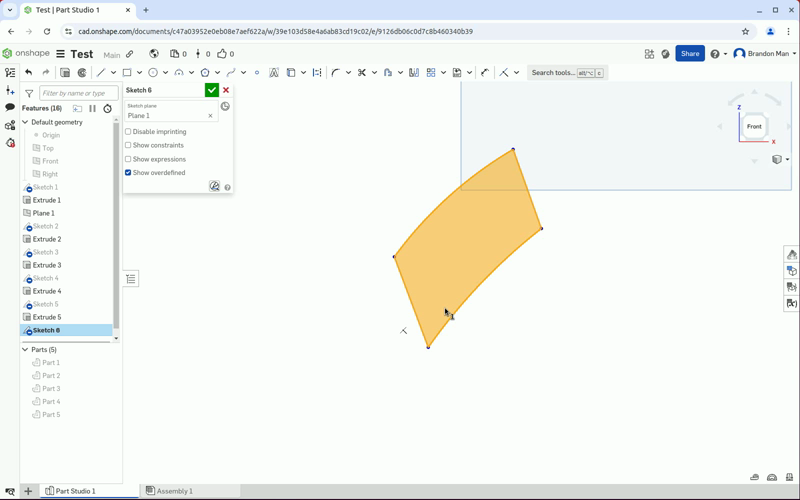
scroll(-6)
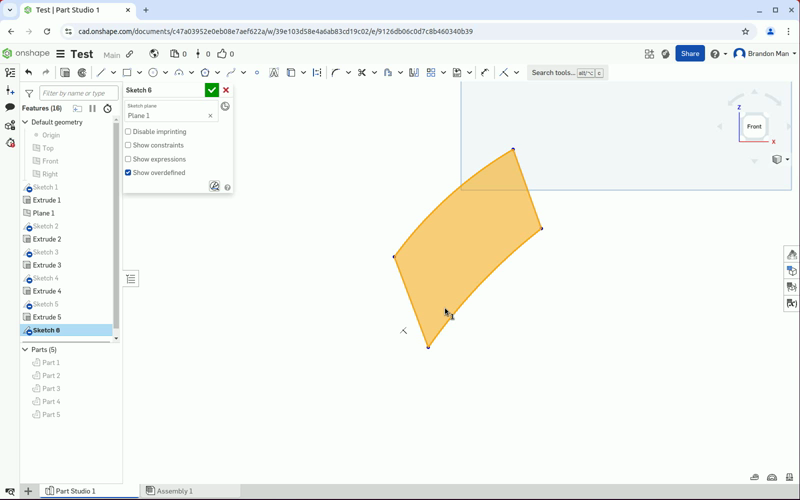
scroll(-6)
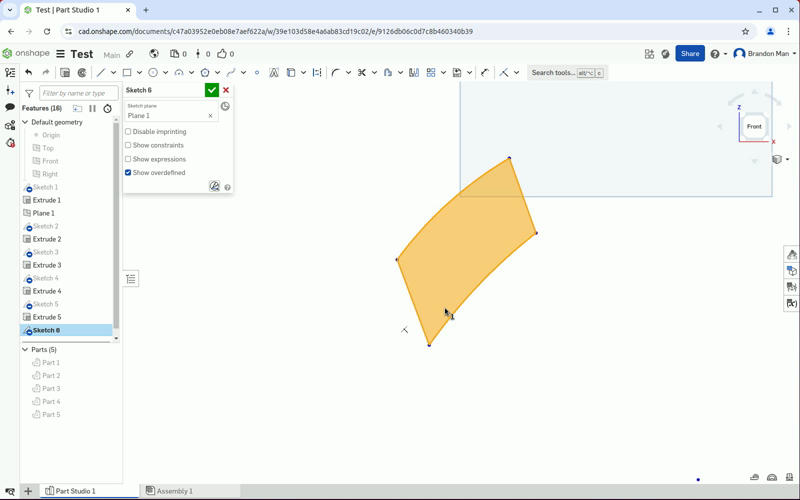
scroll(-6)
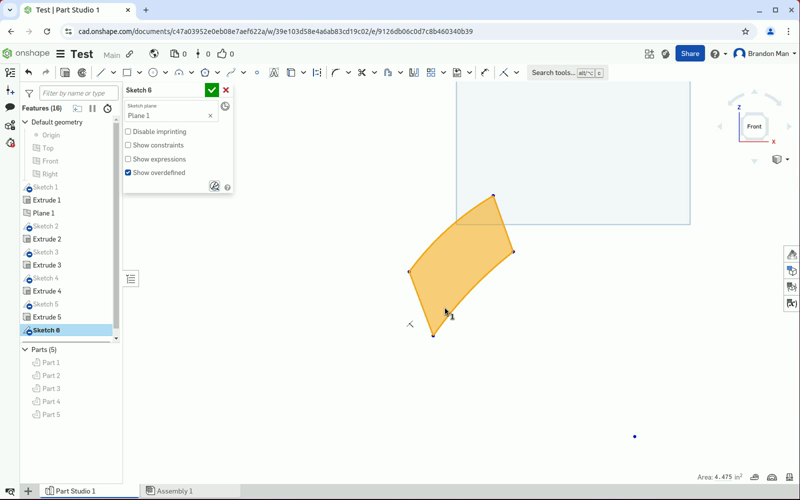
scroll(-6)
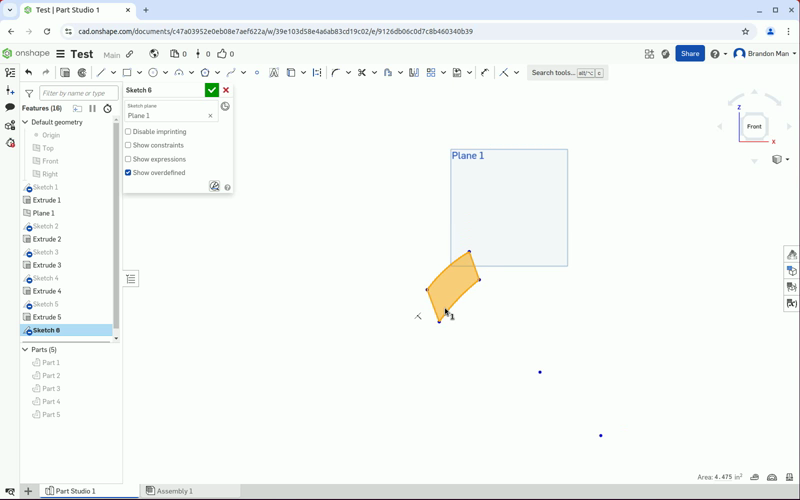
scroll(-6)
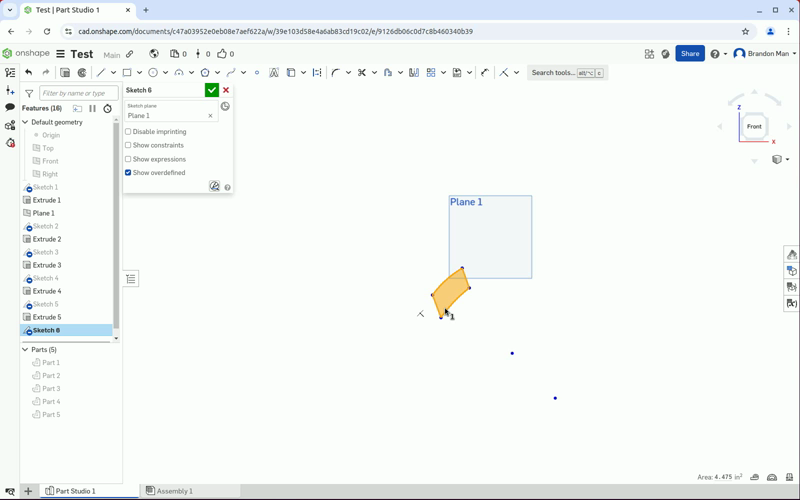
scroll(-6)
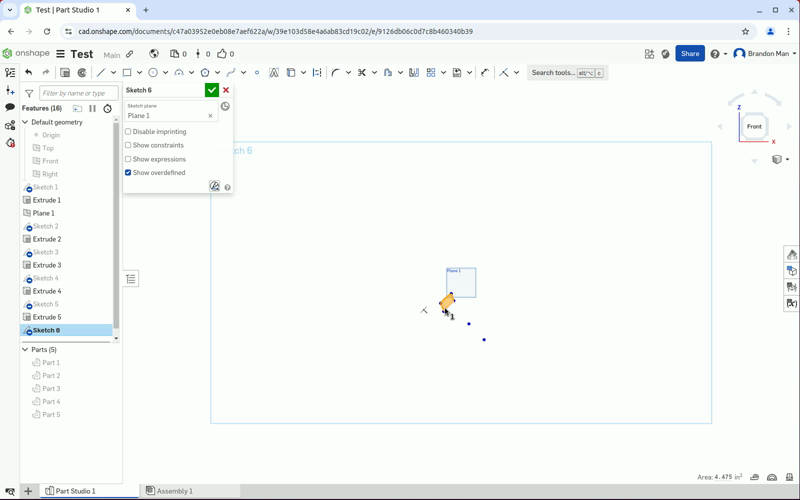
mouse_move(73, 352)
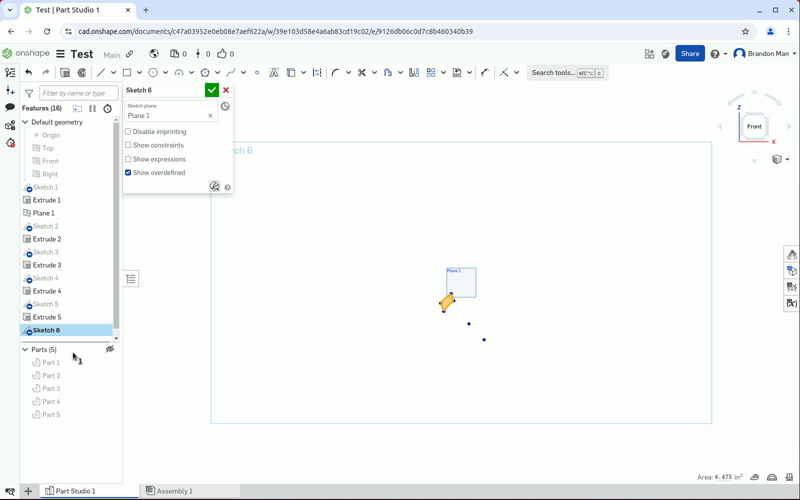
key(shift+y)
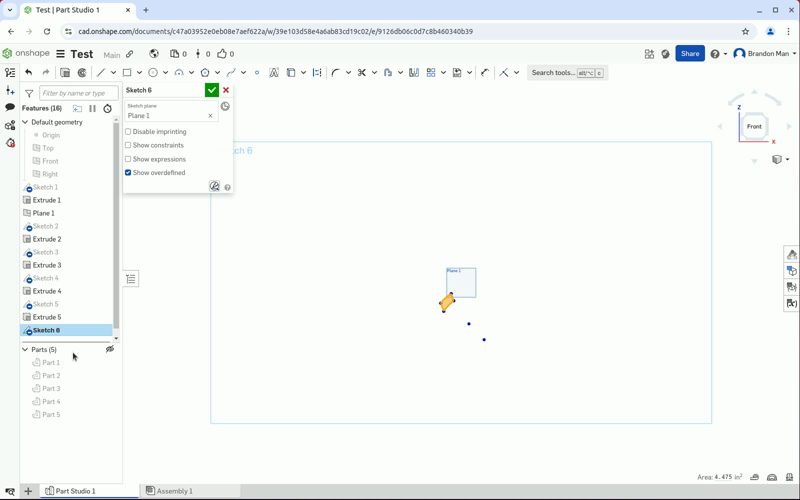
key(shift+e)
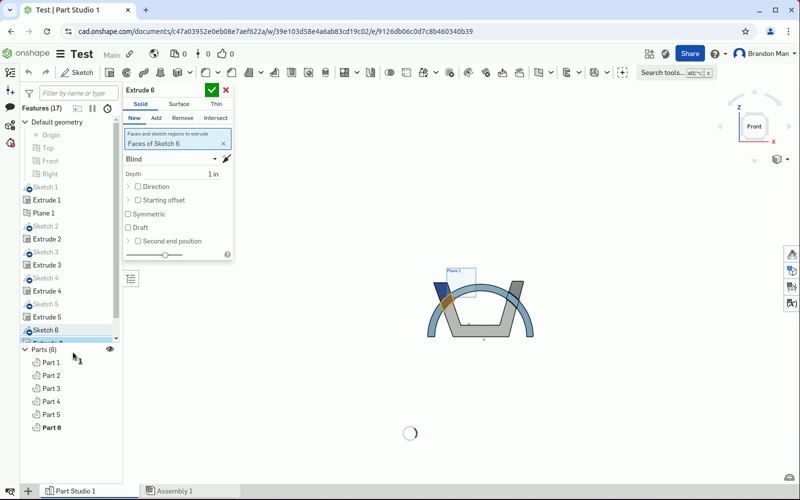
mouse_move(143, 106)
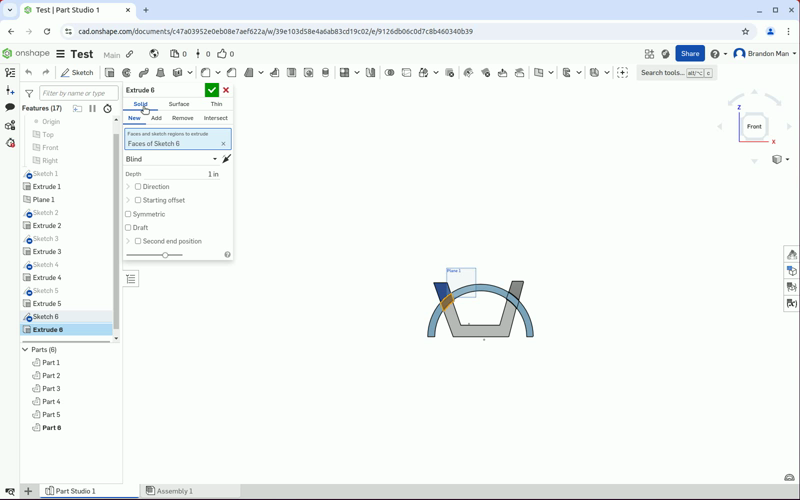
click(143, 106)
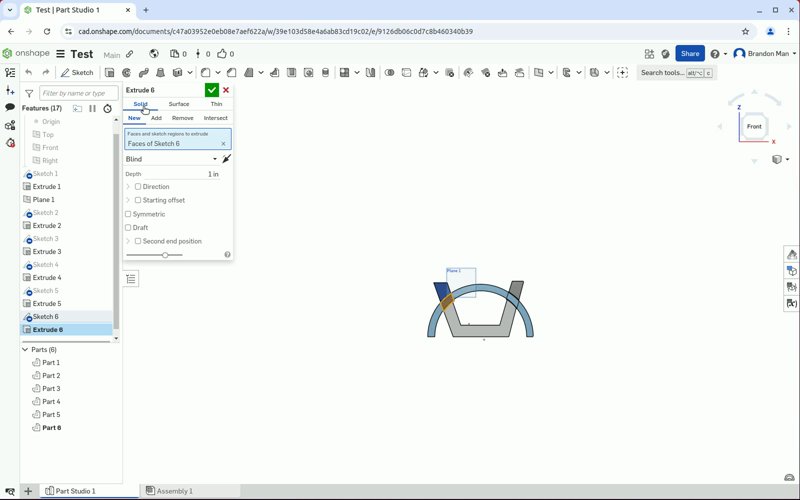
mouse_move(137, 120)
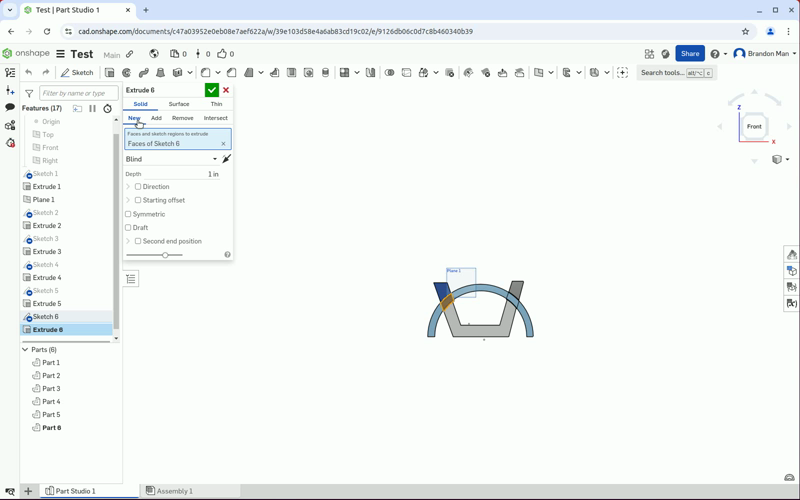
click(137, 120)
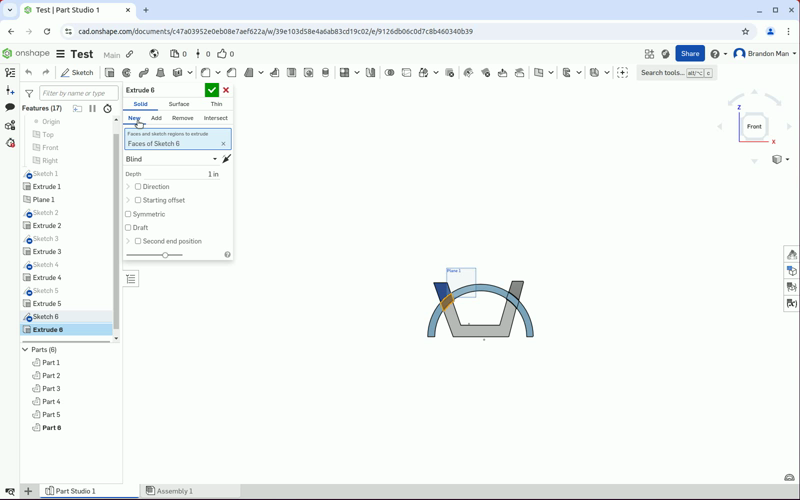
key(tab, 4)
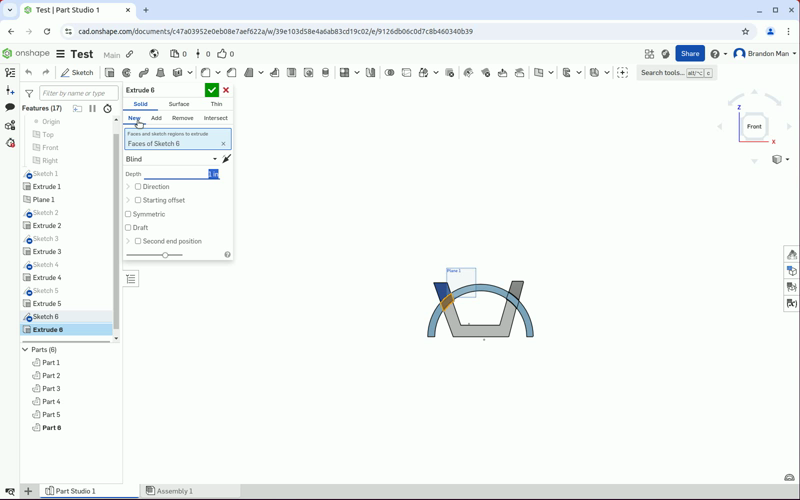
text(-23.108)
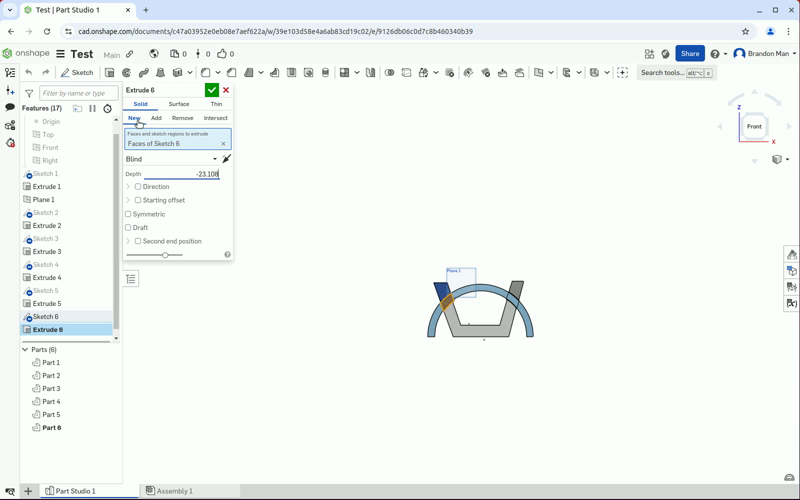
key(enter)
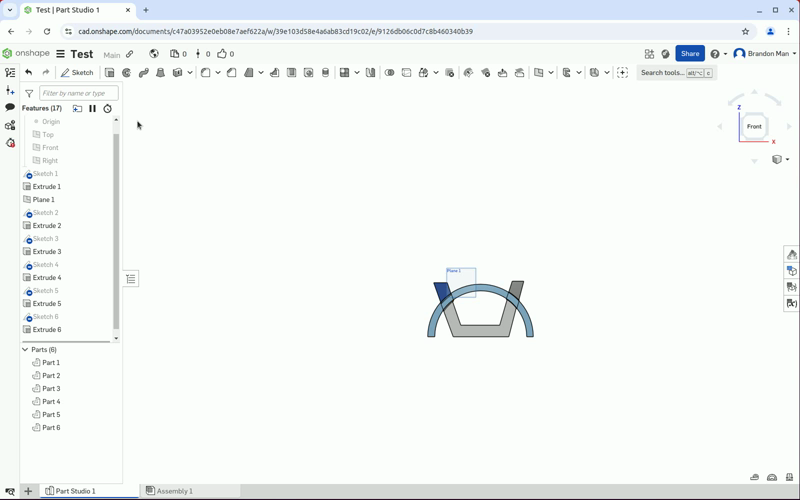
key(shift+h)
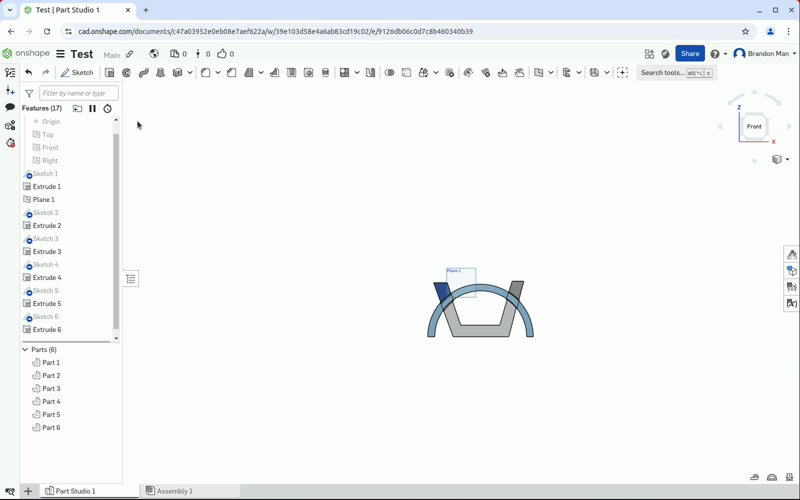
key(shift+h)
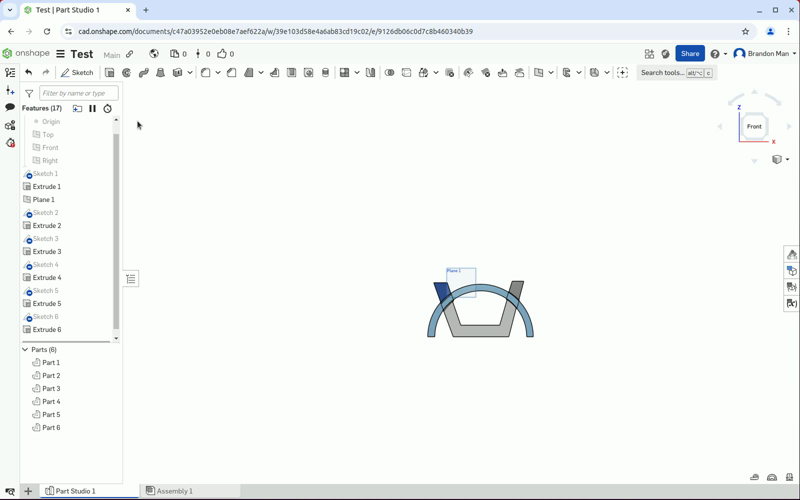
mouse_move(69, 176)
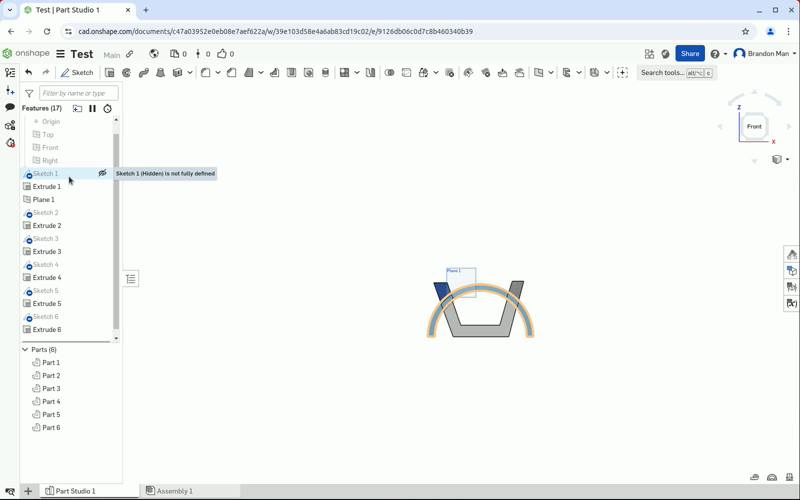
click(69, 176)
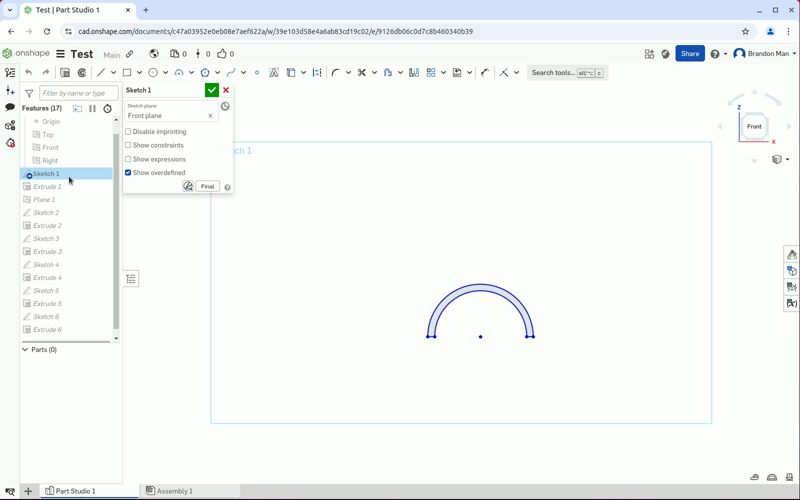
mouse_move(229, 92)
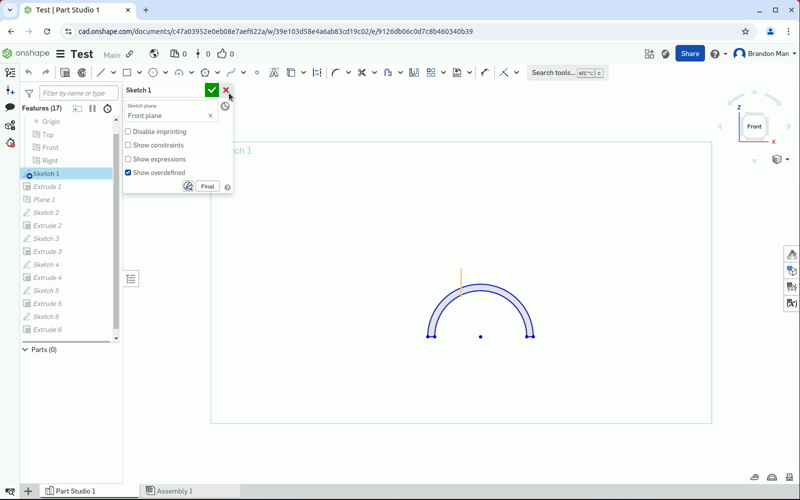
click(229, 92)
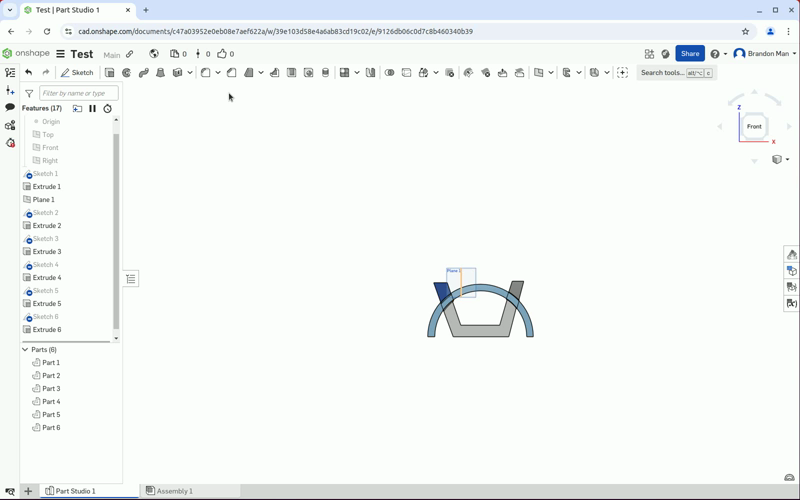
mouse_move(73, 352)
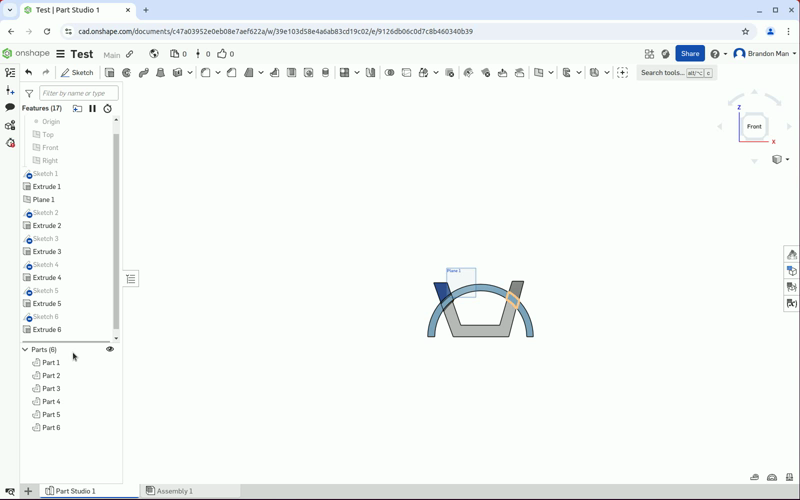
key(y)
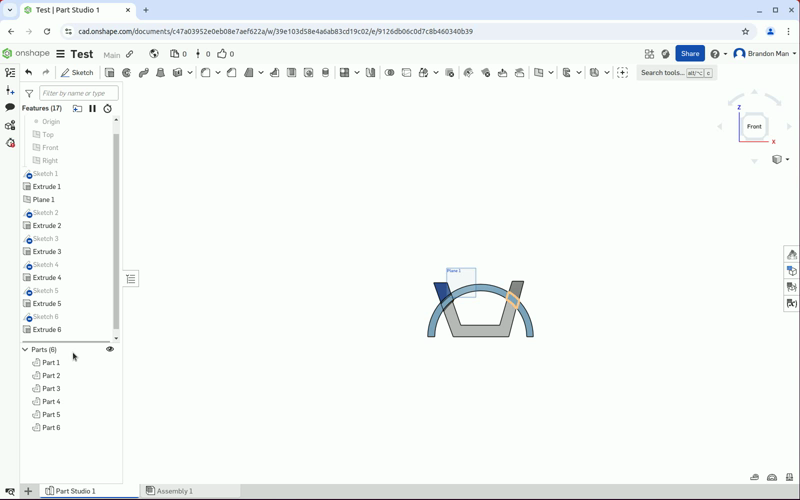
key(shift+p)
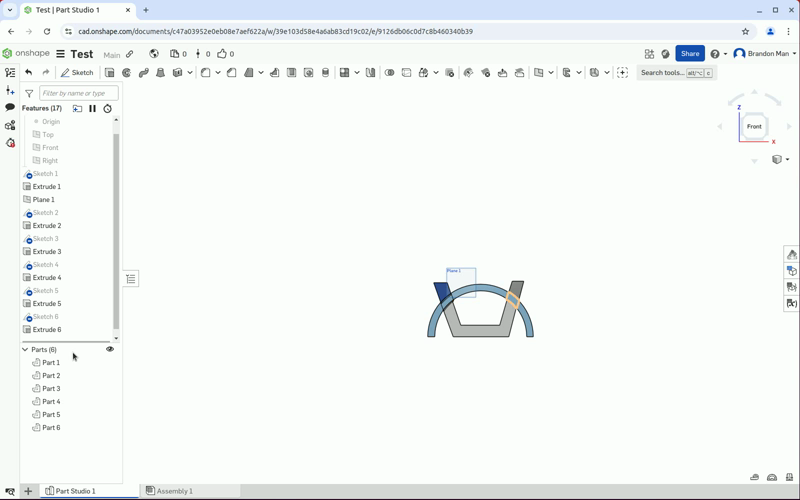
key(space)
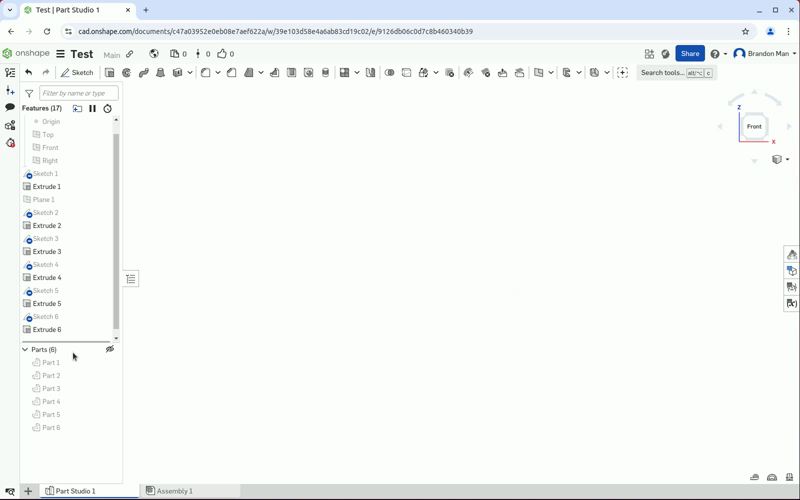
key_down(shift)
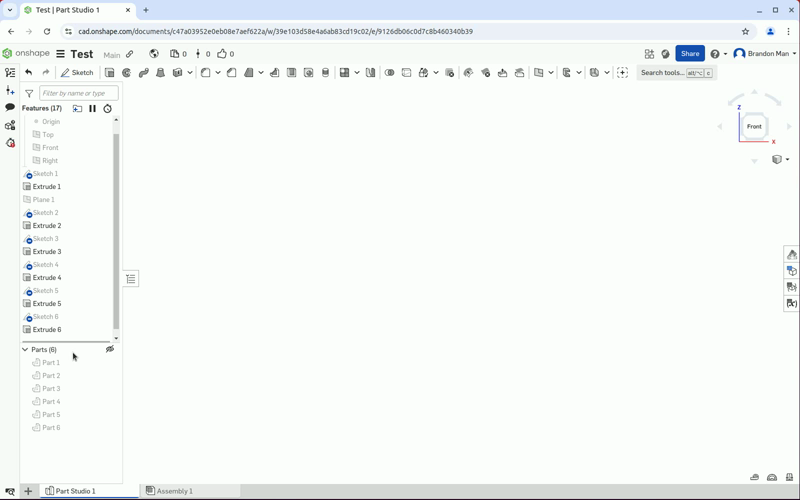
key(down)
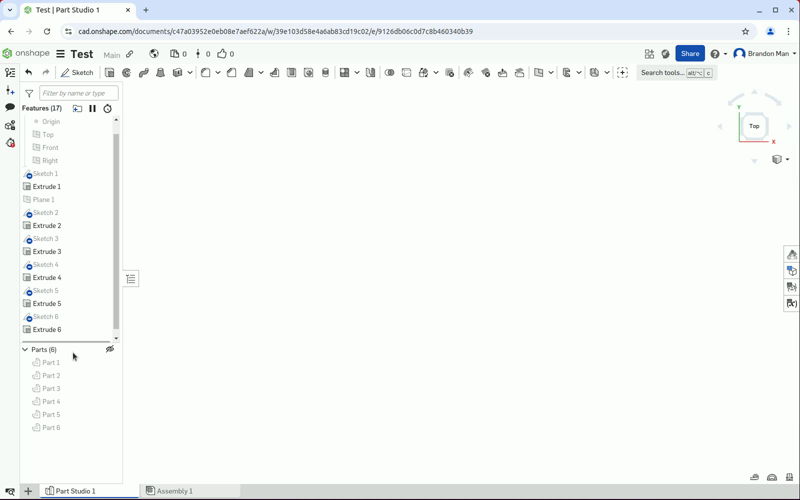
key_up(shift)
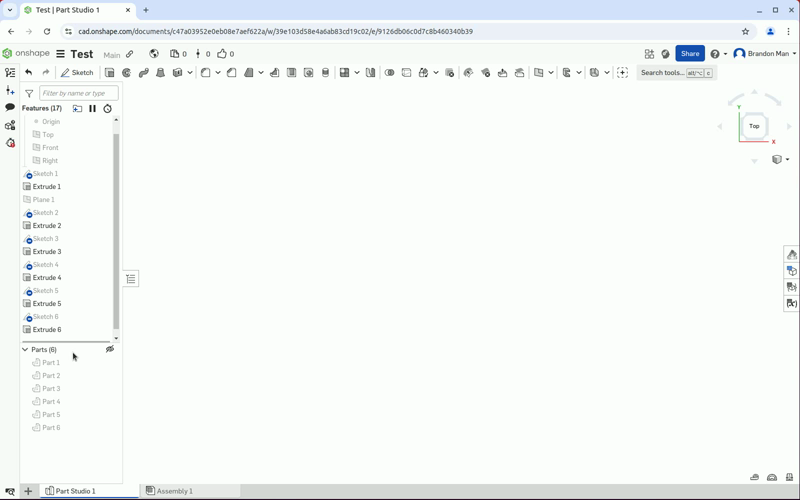
mouse_move(73, 352)
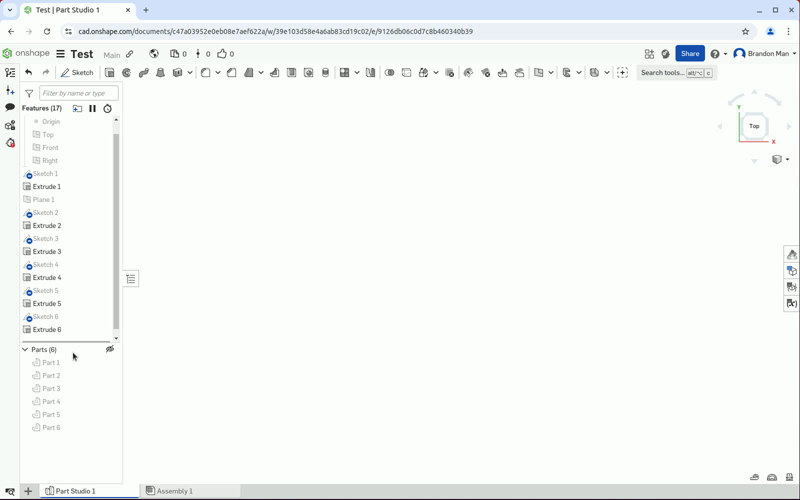
key(shift+y)
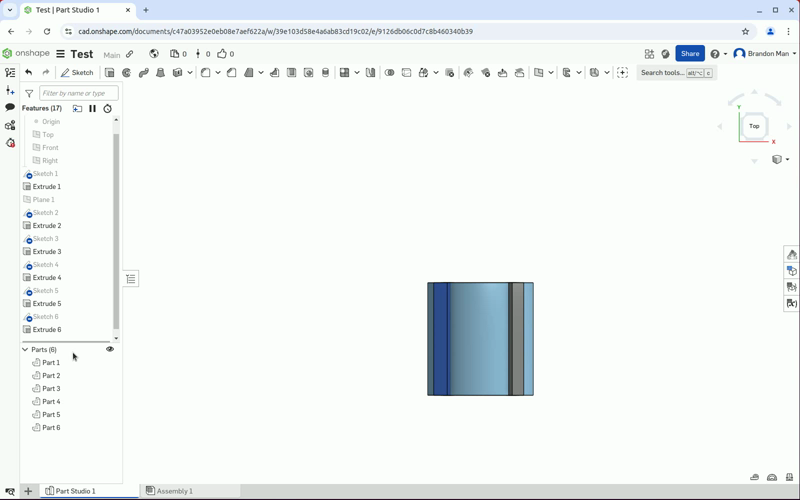
mouse_move(541, 75)
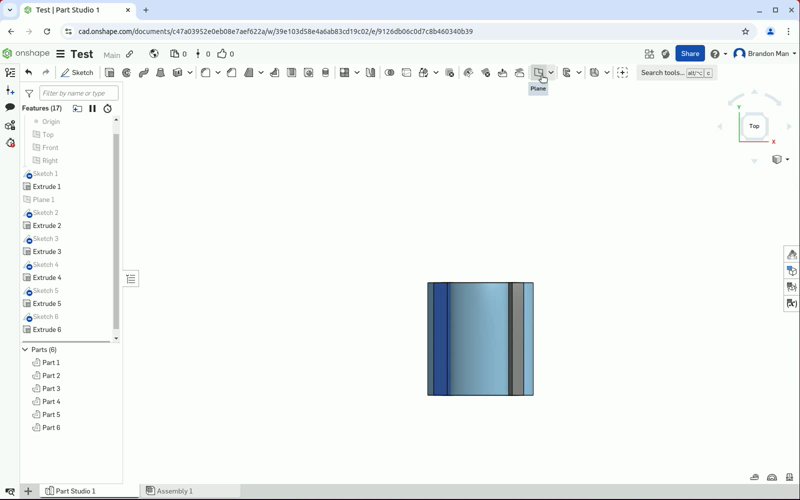
click(541, 75)
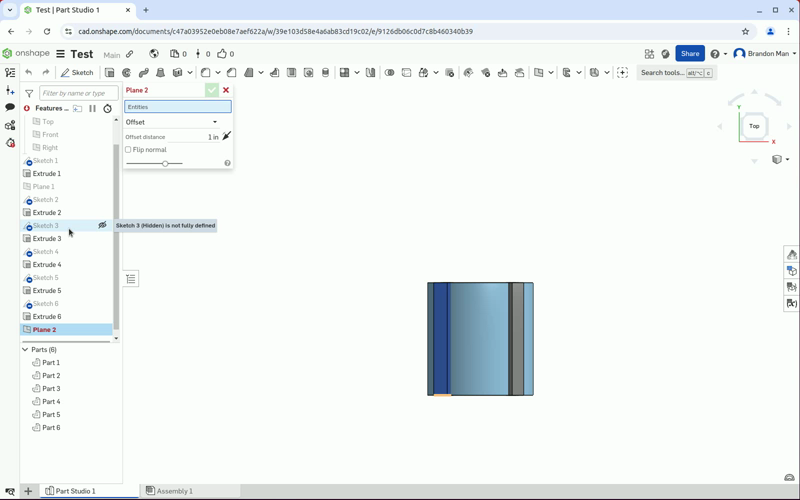
scroll(3)
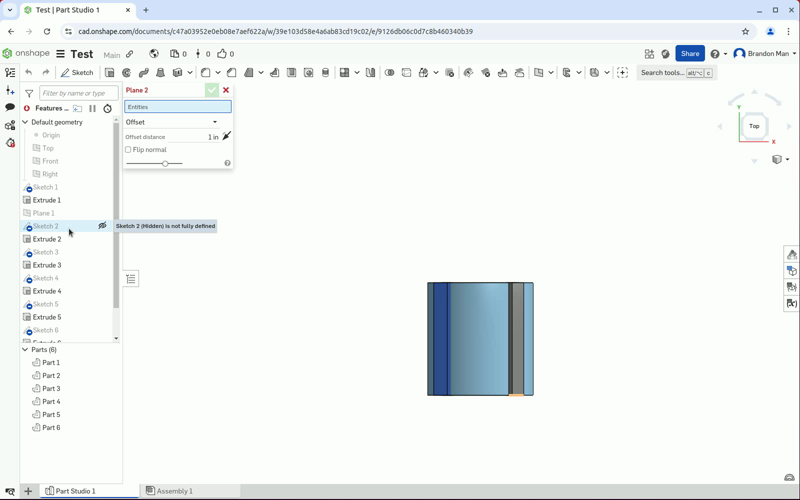
mouse_move(69, 150)
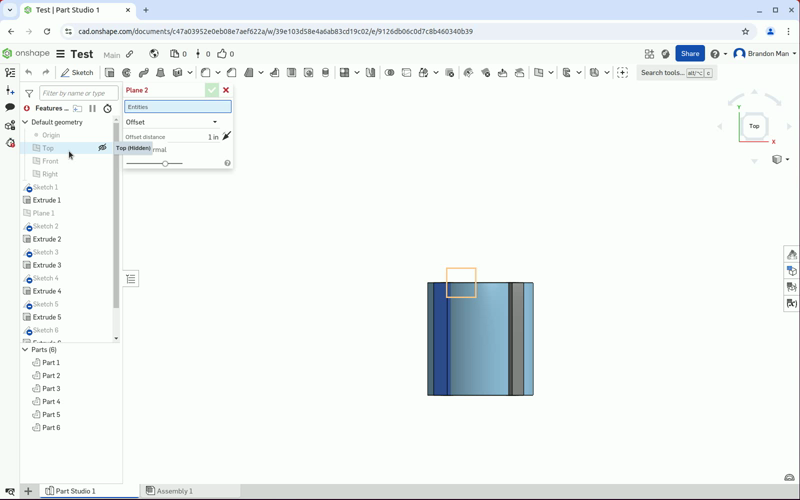
click(69, 150)
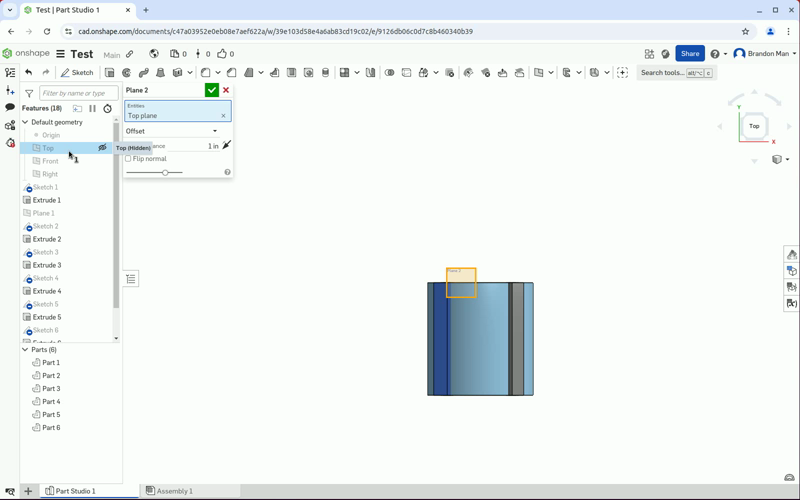
key(tab, 2)
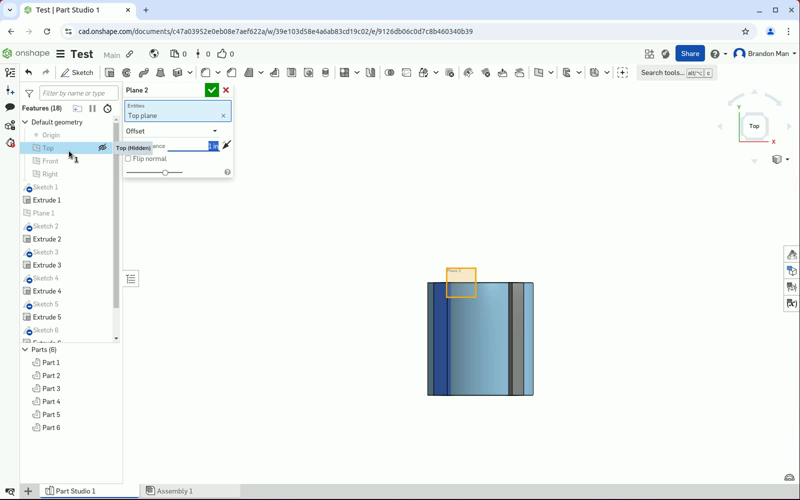
text(0.246)
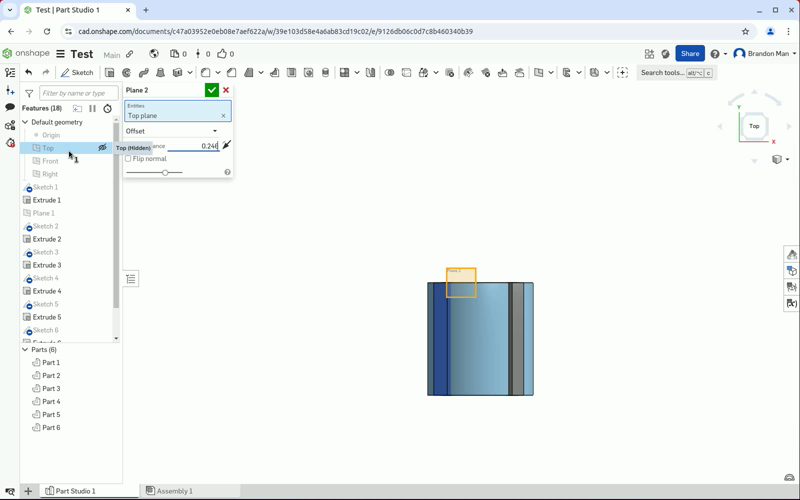
key(enter, 2)
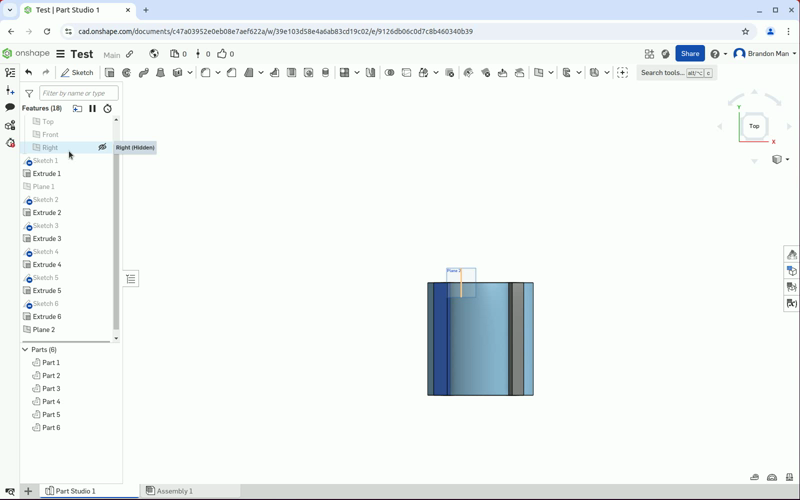
key(shift+s)
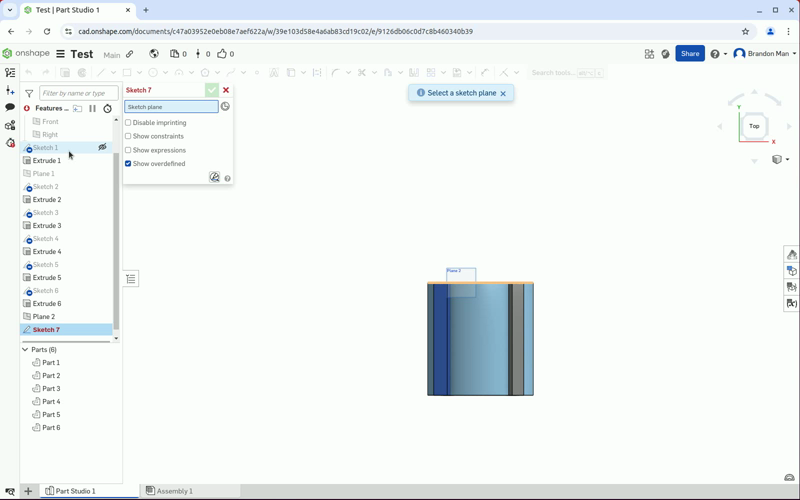
mouse_move(69, 319)
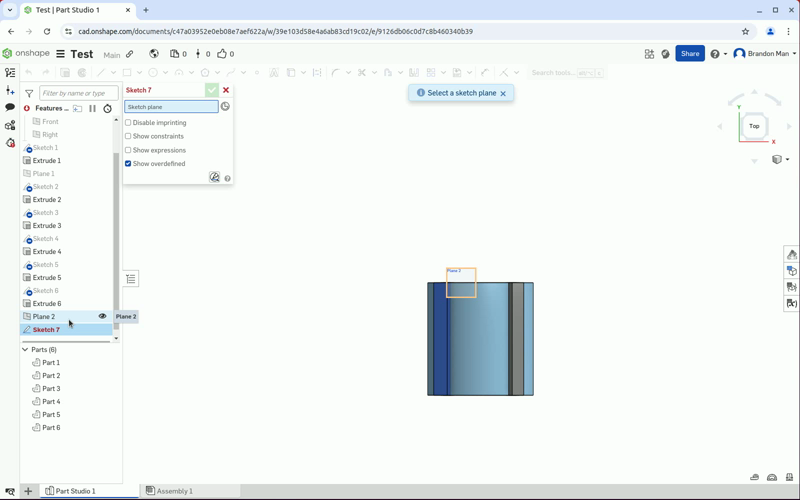
click(69, 319)
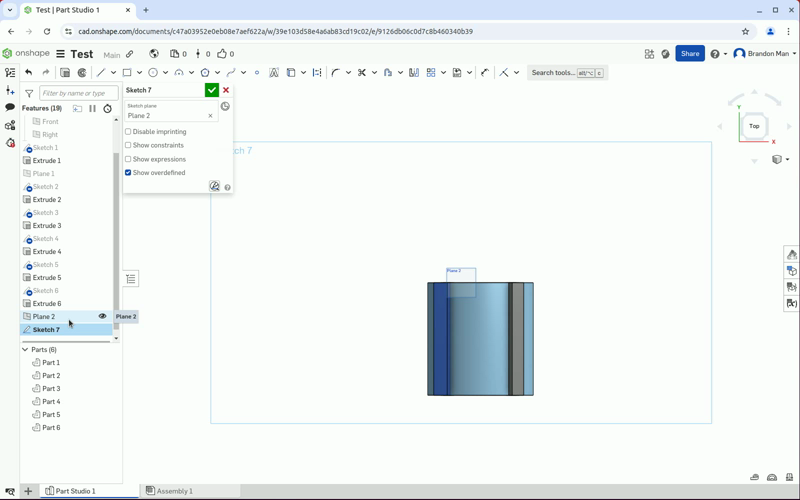
mouse_move(73, 352)
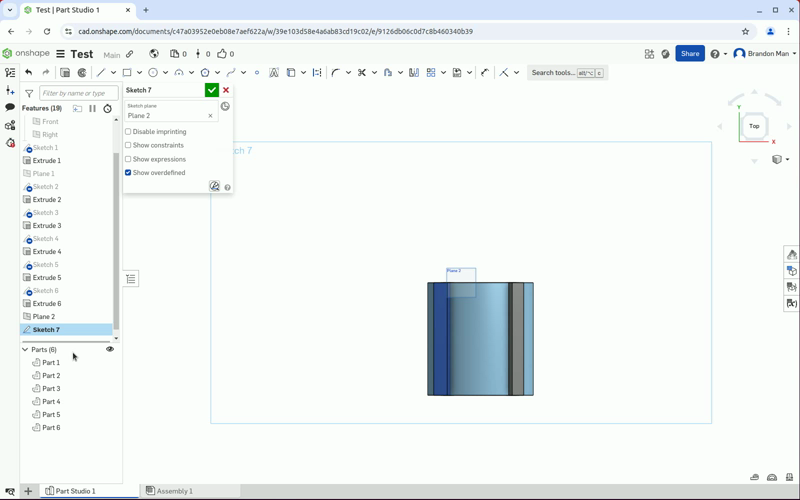
key(y)
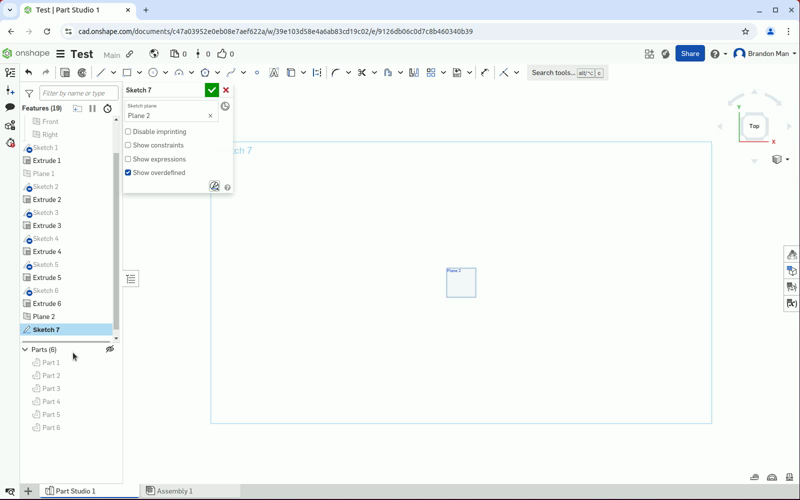
key(l)
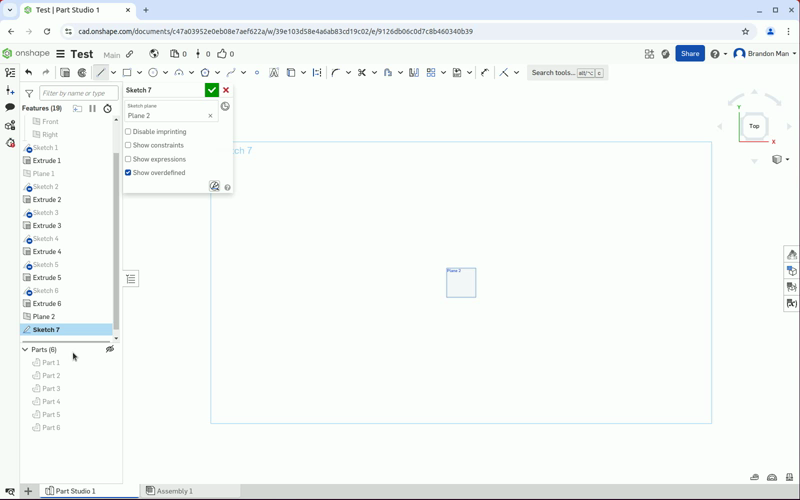
key_down(shift)
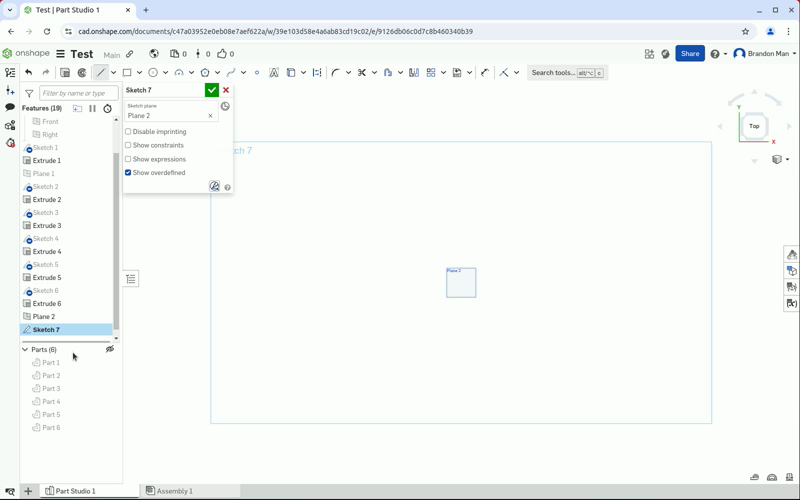
mouse_move(459, 386)
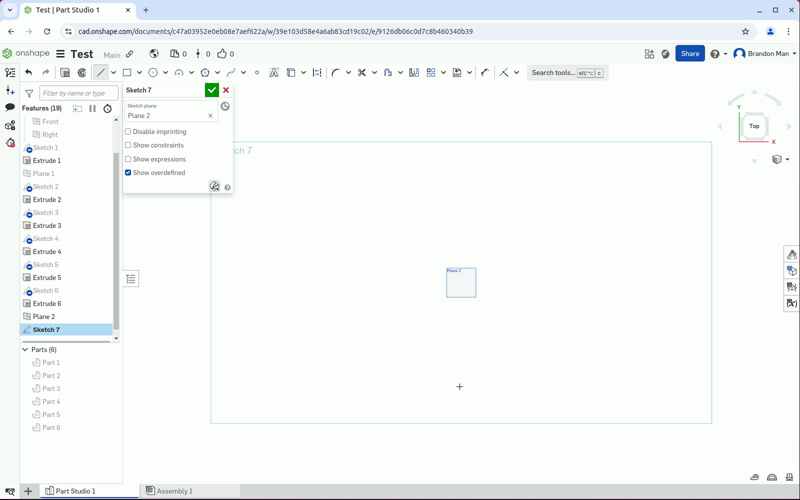
click(459, 386)
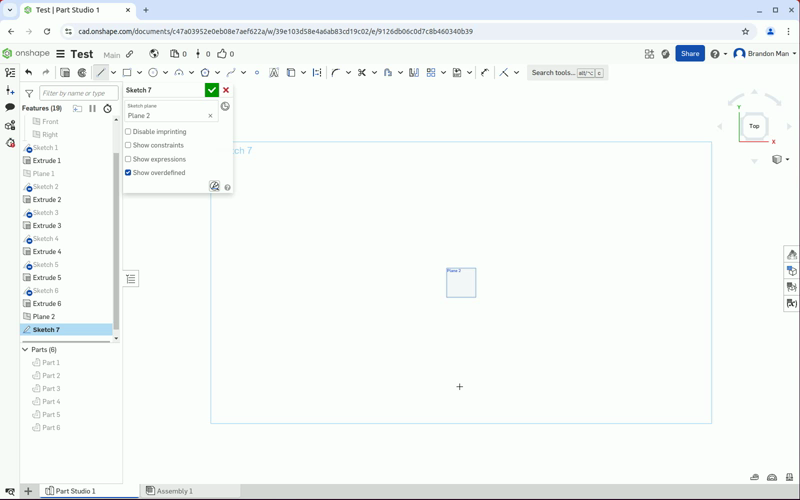
key_up(shift)
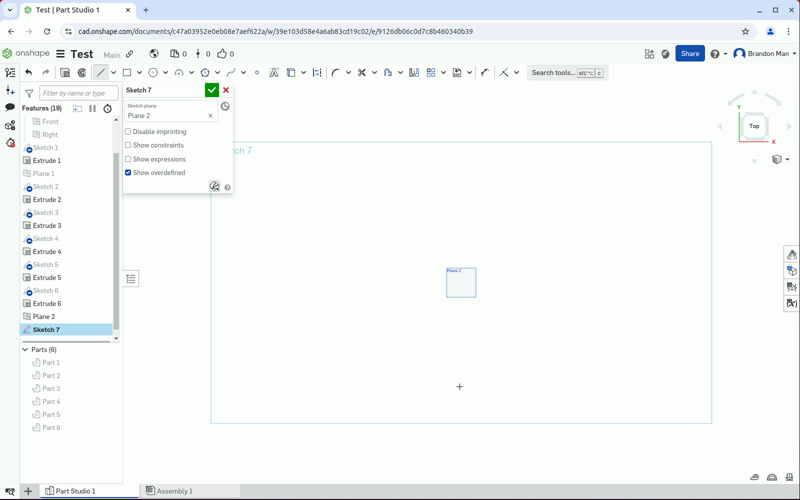
key_down(shift)
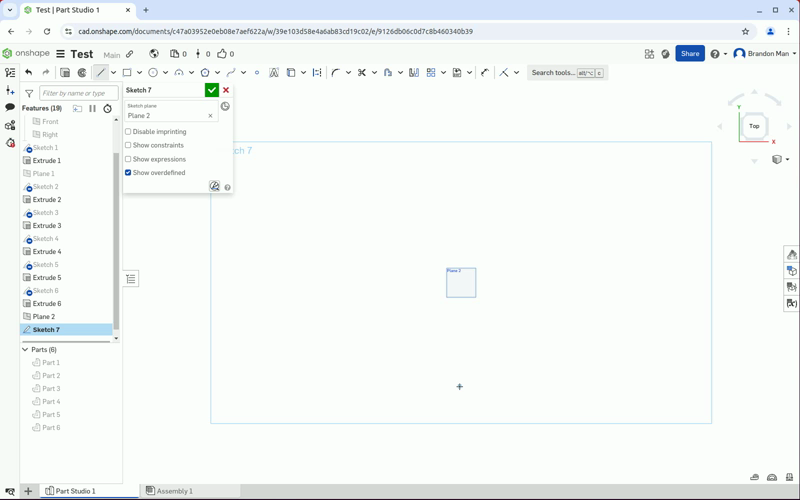
mouse_move(489, 386)
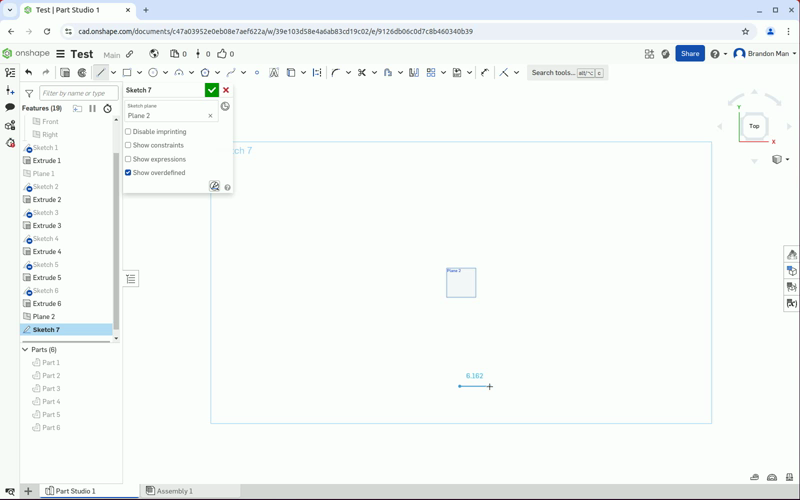
mouse_move(499, 386)
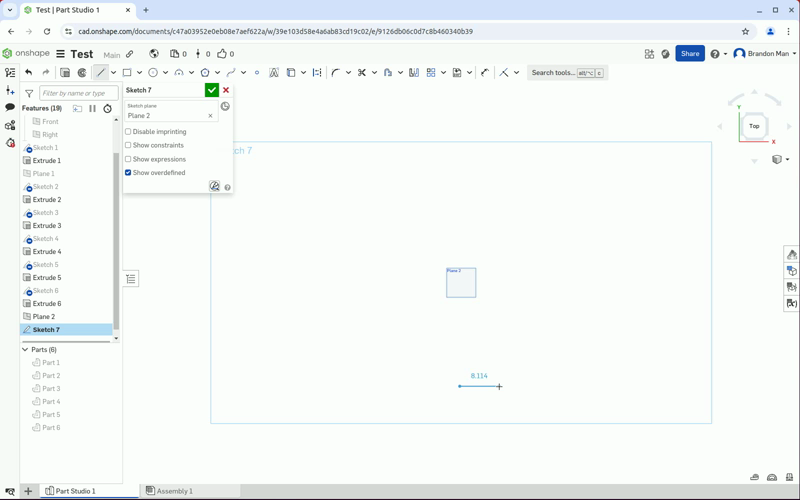
click(499, 386)
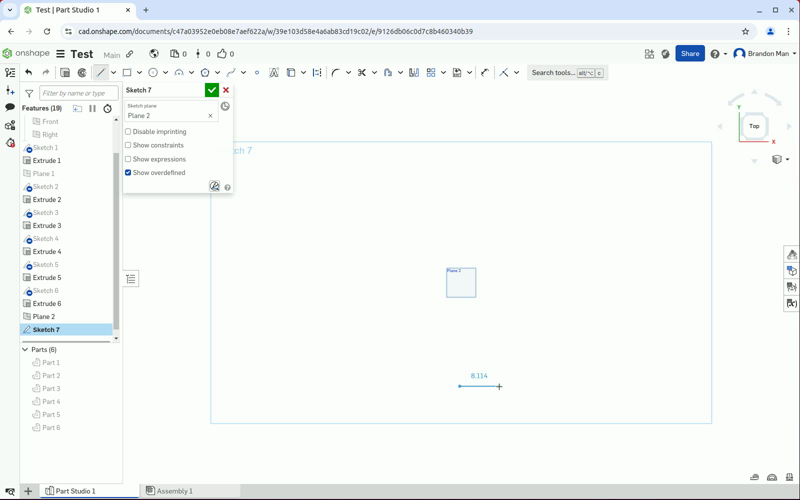
key_up(shift)
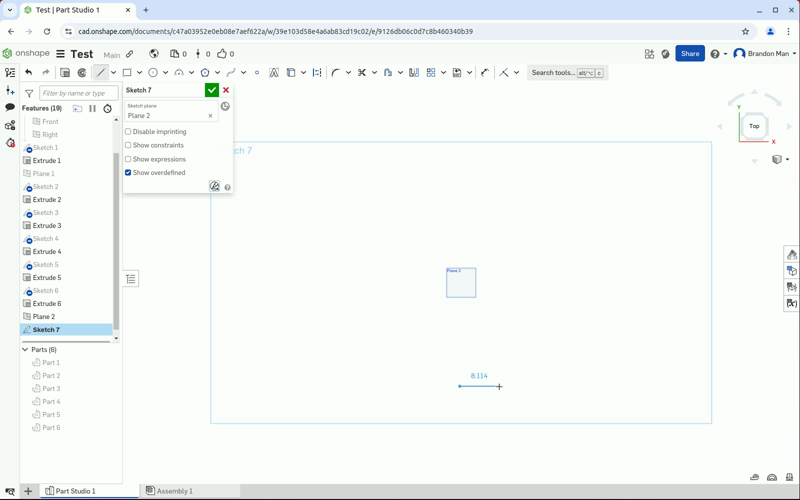
key_down(shift)
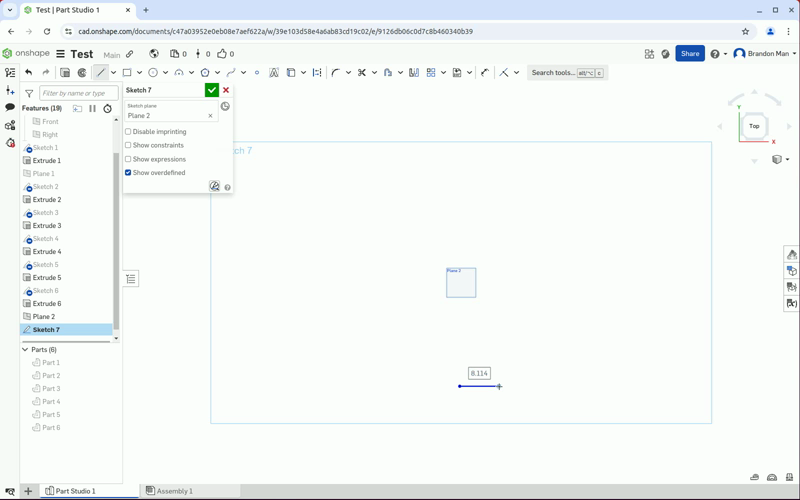
mouse_move(499, 292)
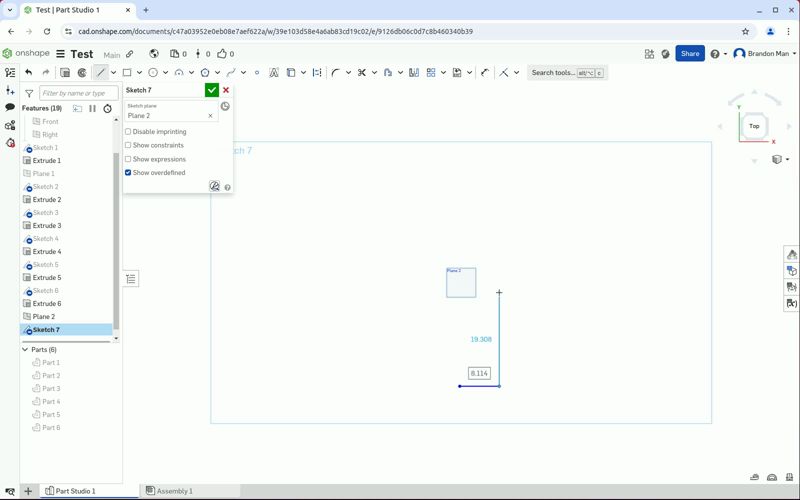
click(499, 292)
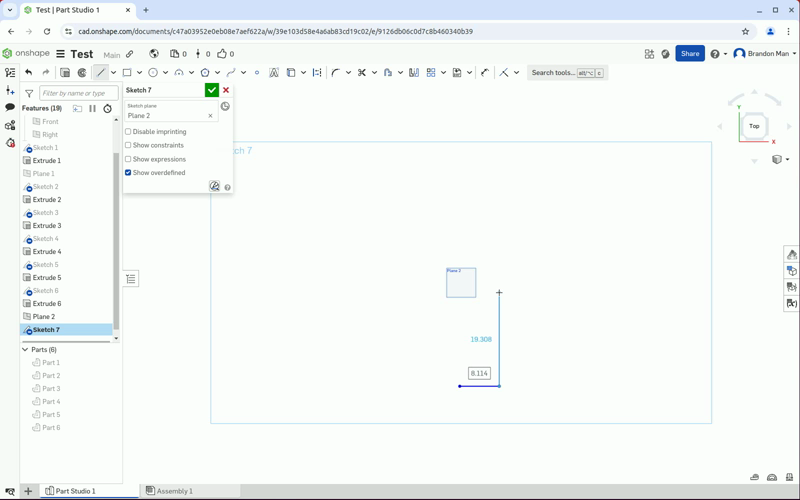
key_up(shift)
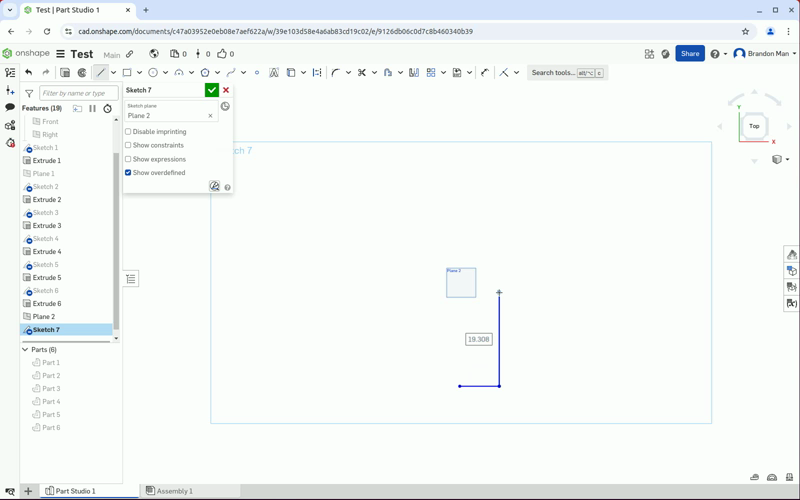
key_down(shift)
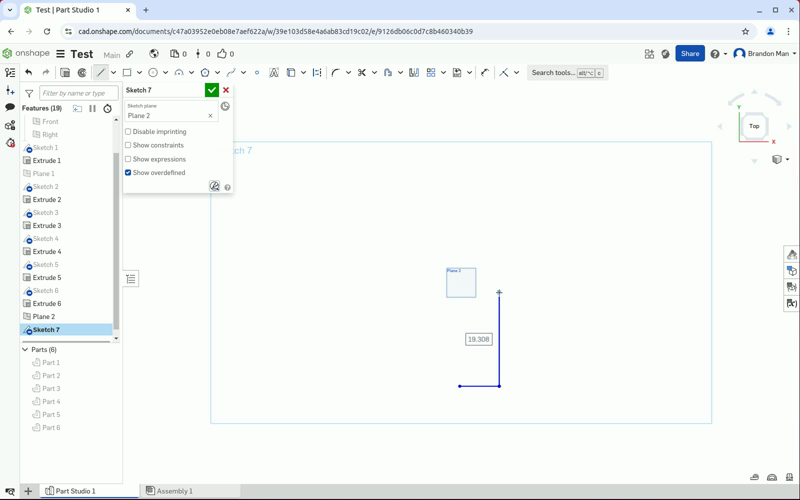
mouse_move(529, 292)
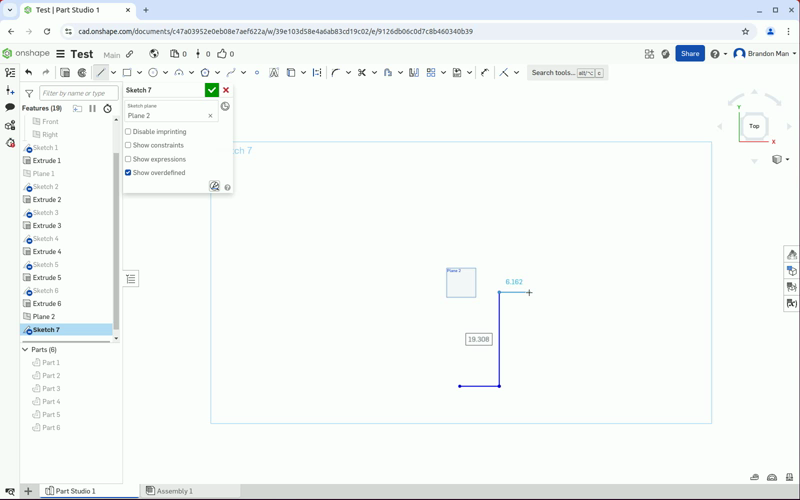
mouse_move(459, 292)
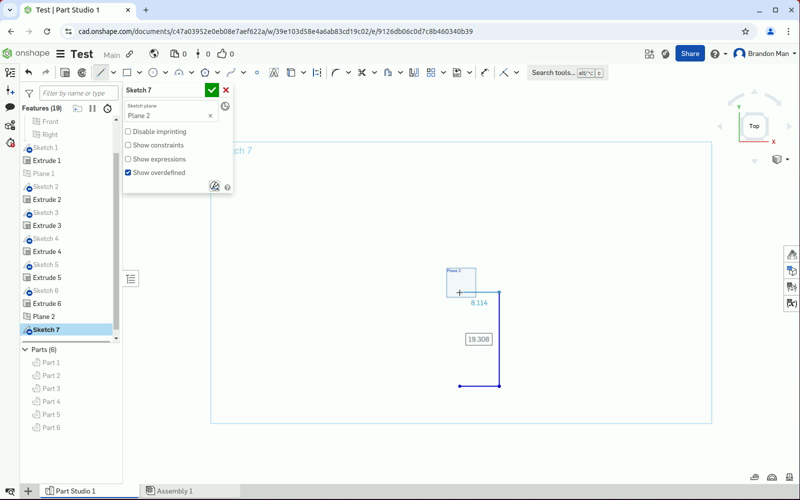
click(459, 292)
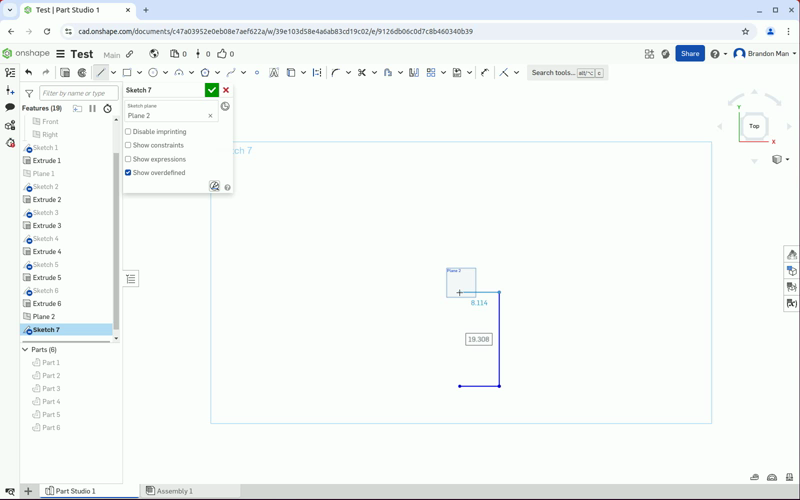
key_up(shift)
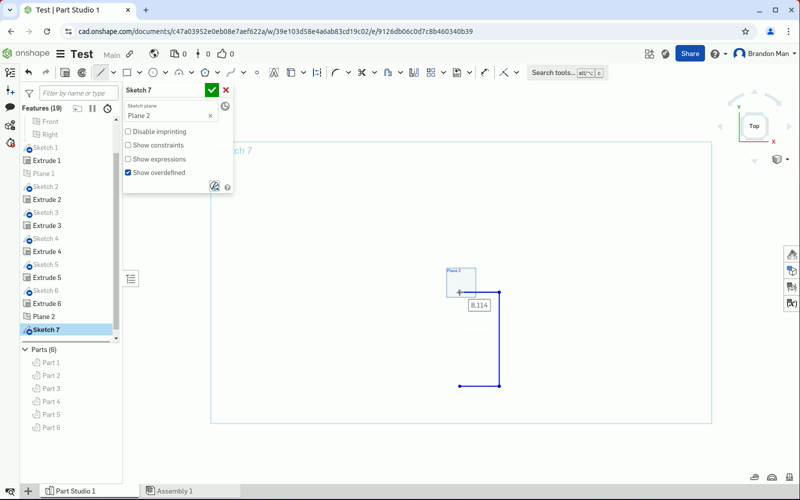
key_down(shift)
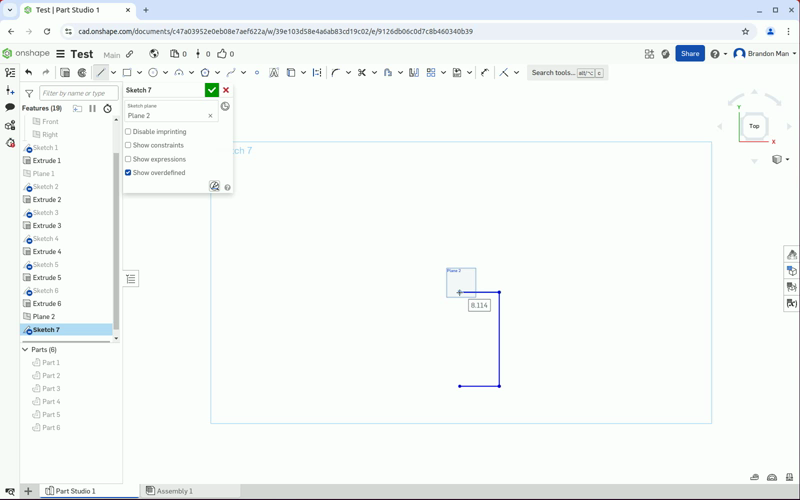
mouse_move(459, 386)
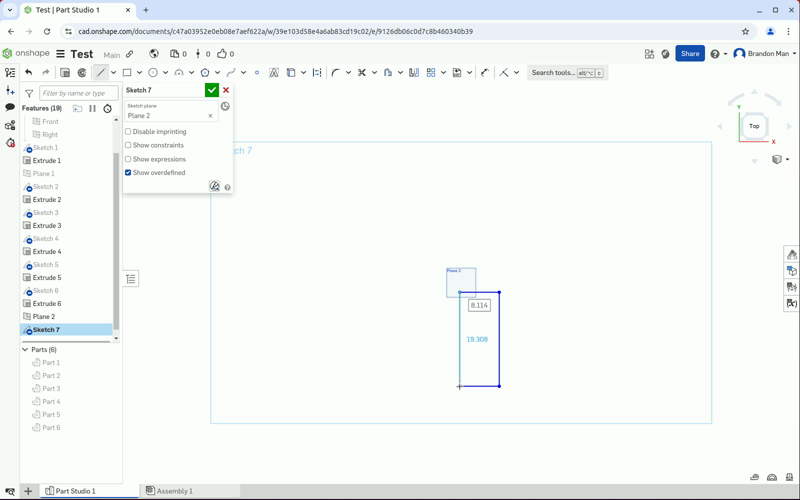
key_up(shift)
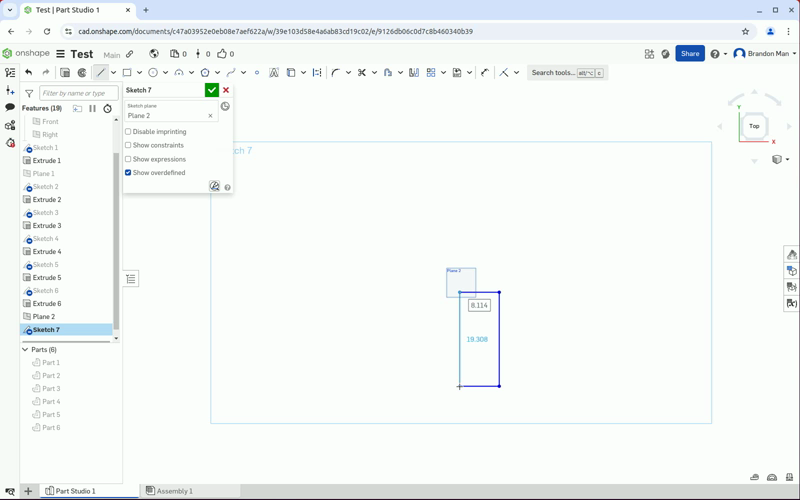
click(459, 386)
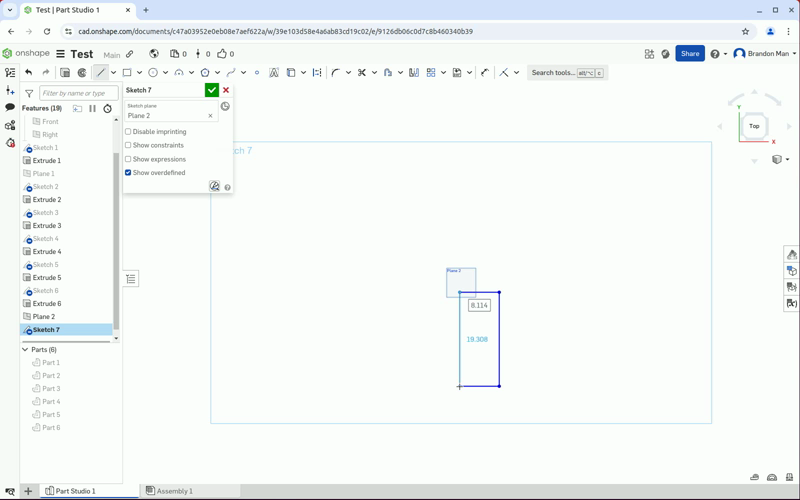
key(esc)
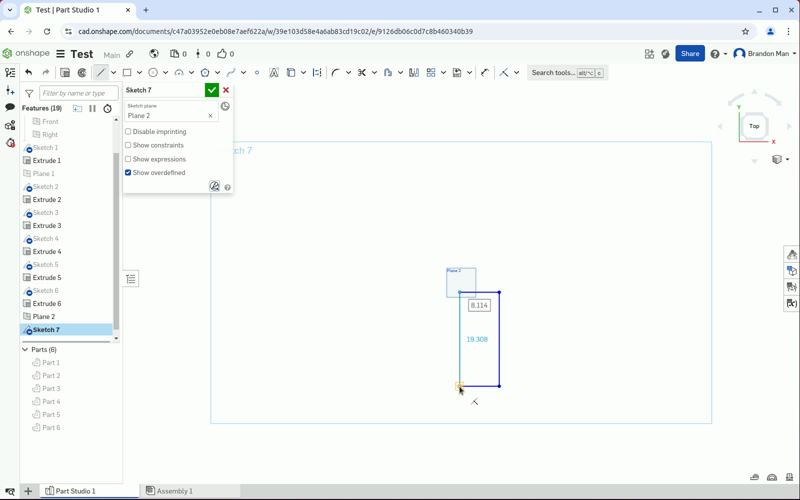
mouse_move(495, 322)
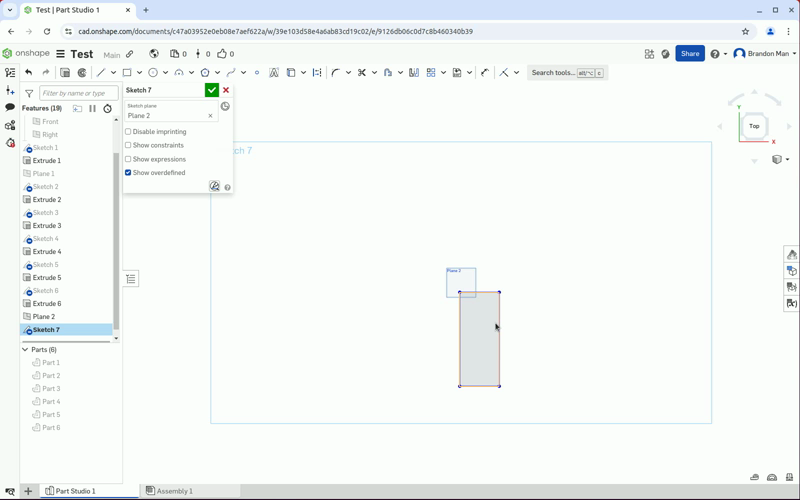
click(495, 322)
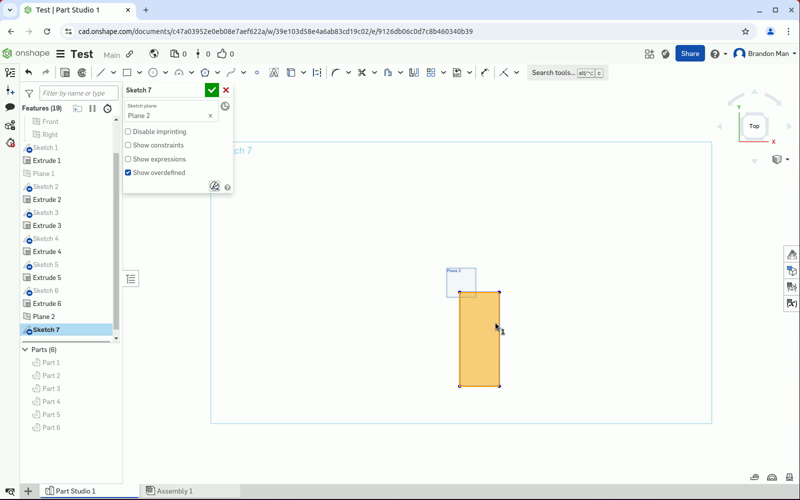
mouse_move(73, 352)
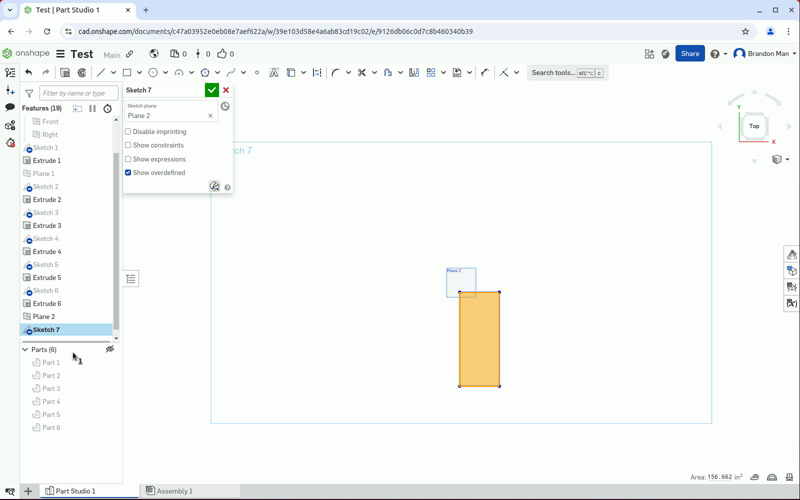
key(shift+y)
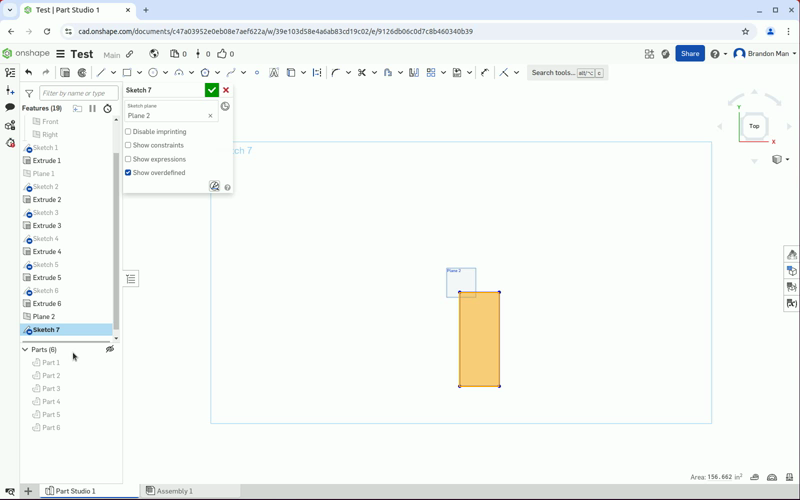
key(shift+e)
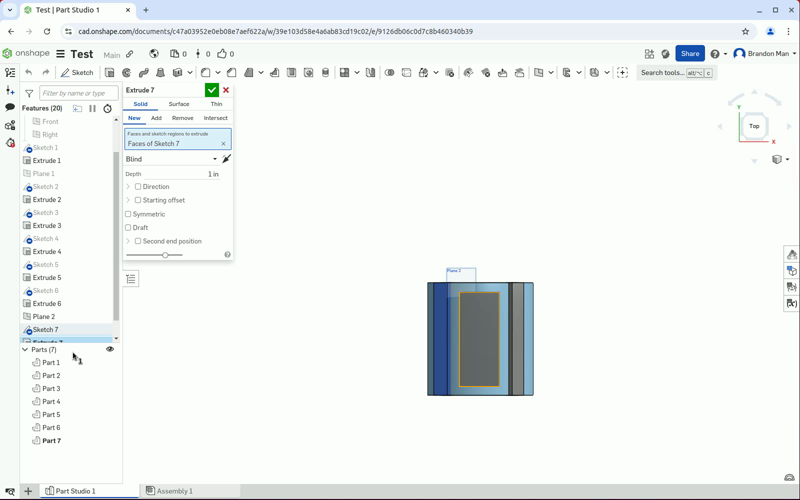
mouse_move(143, 106)
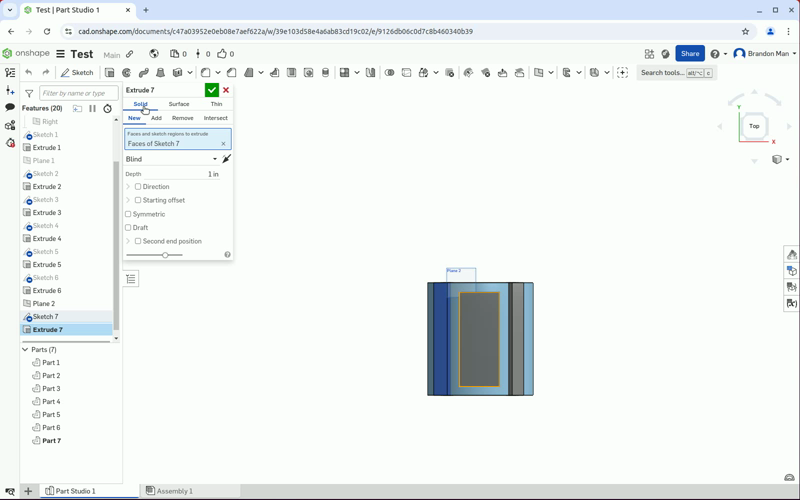
click(143, 106)
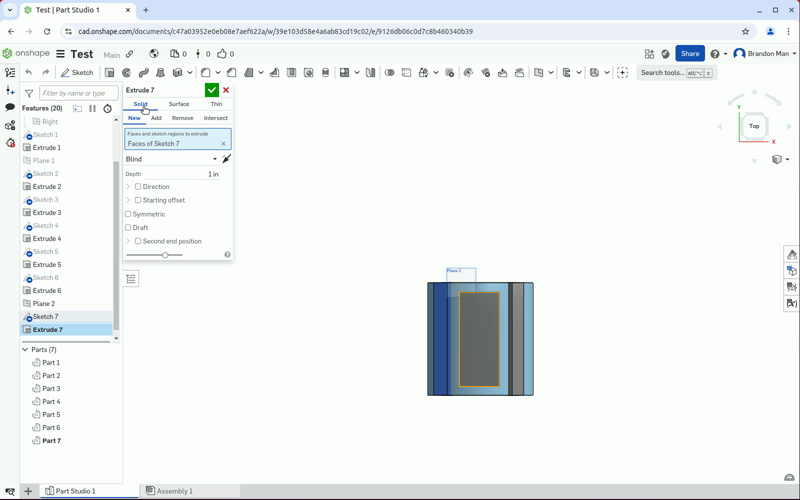
mouse_move(186, 120)
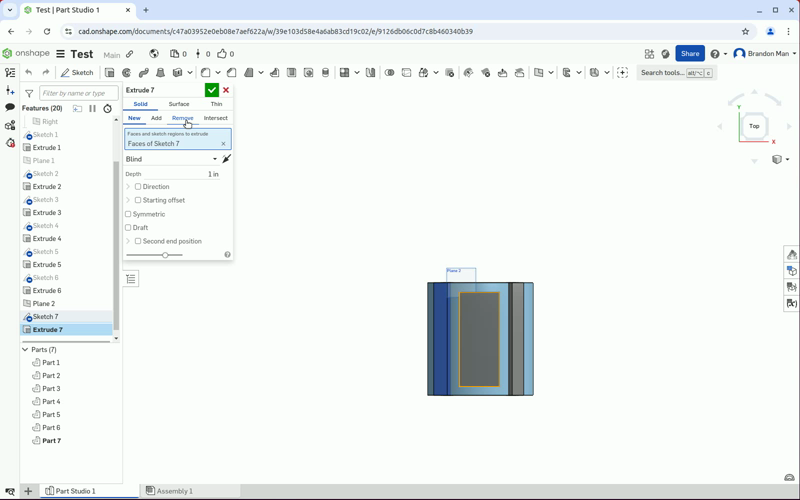
click(186, 120)
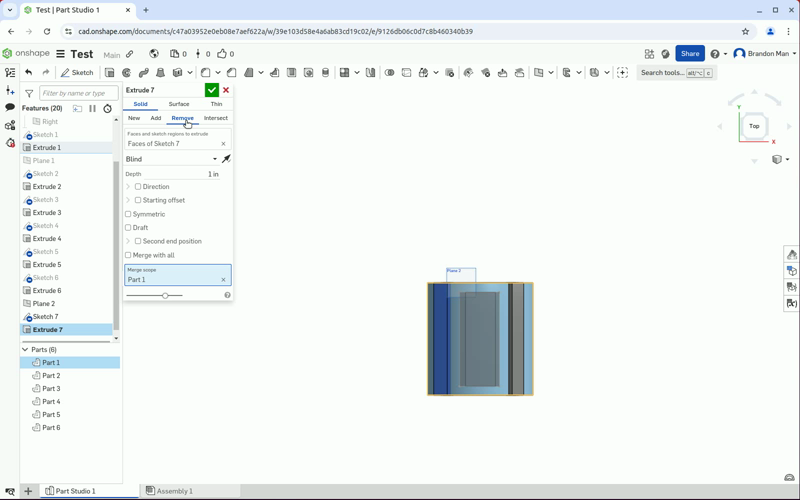
key(tab, 4)
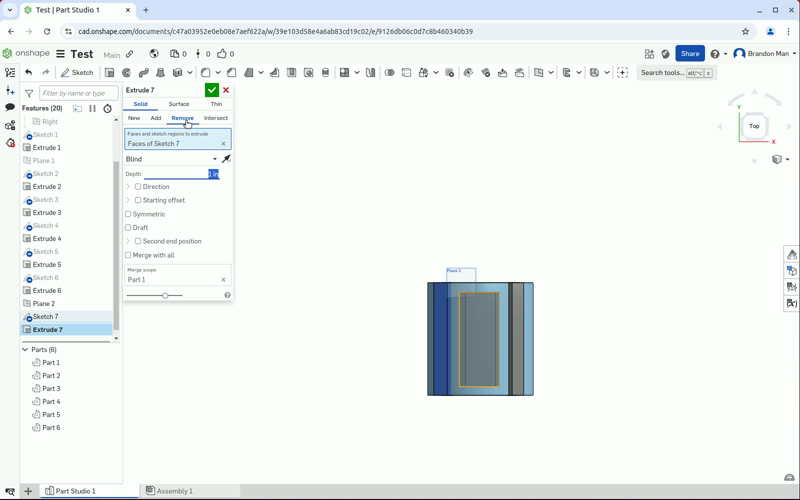
text(3.611)
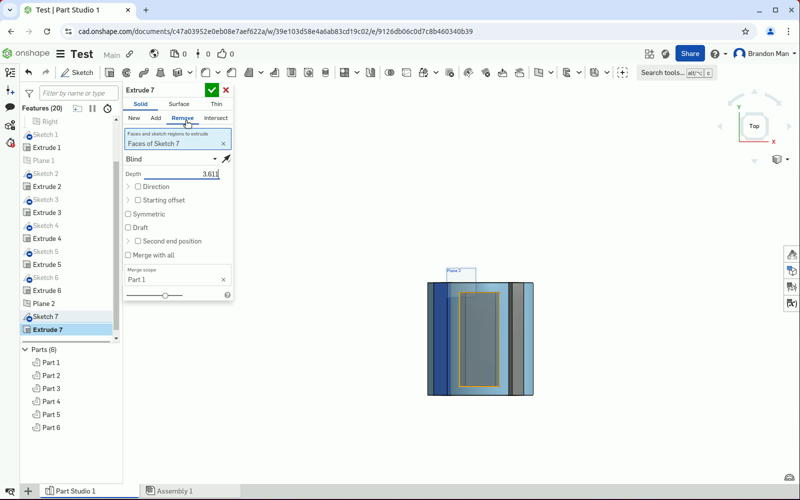
key(tab, 6)
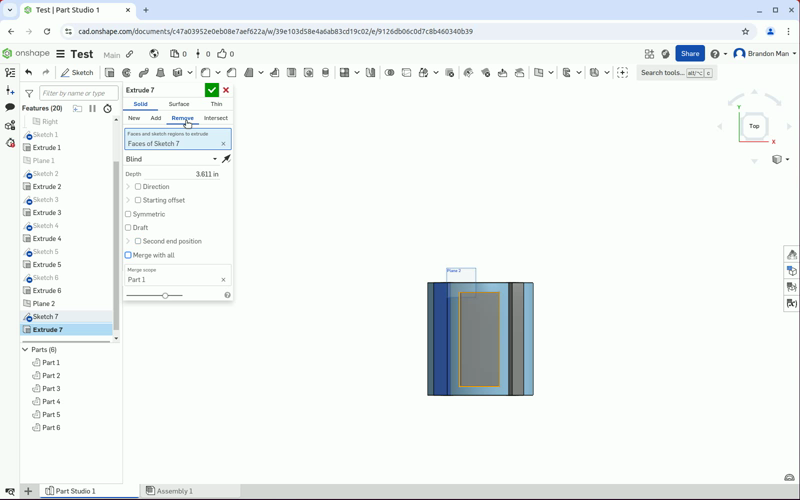
key(space)
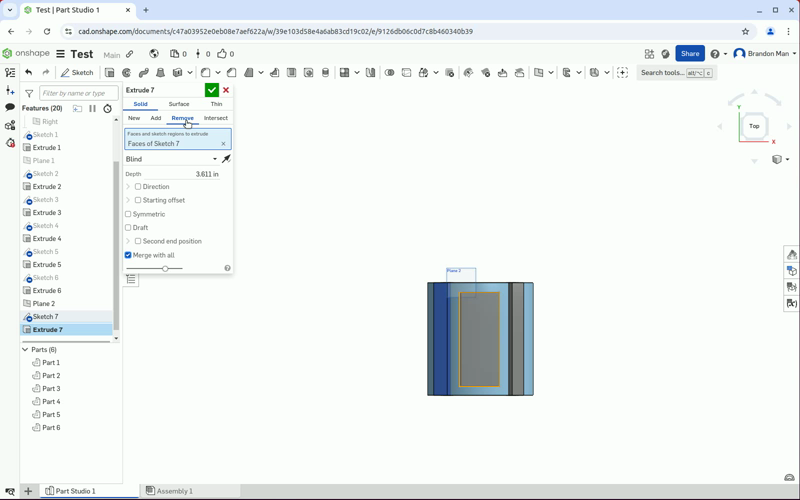
key(enter)
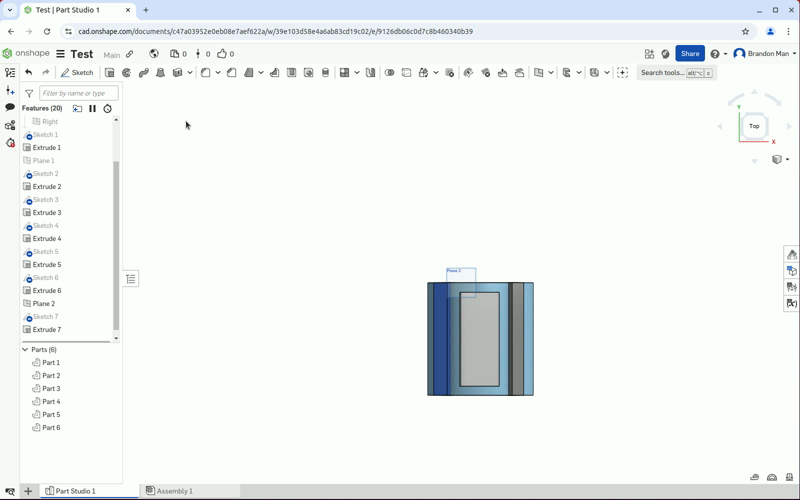
key(shift+h)
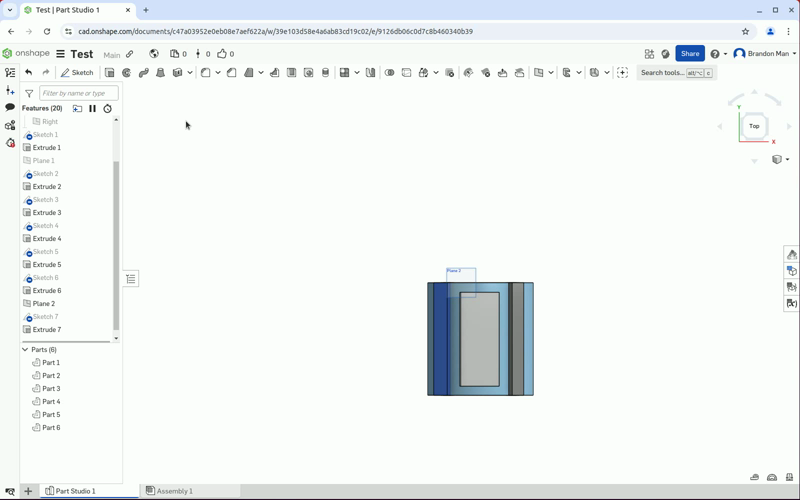
key(shift+h)
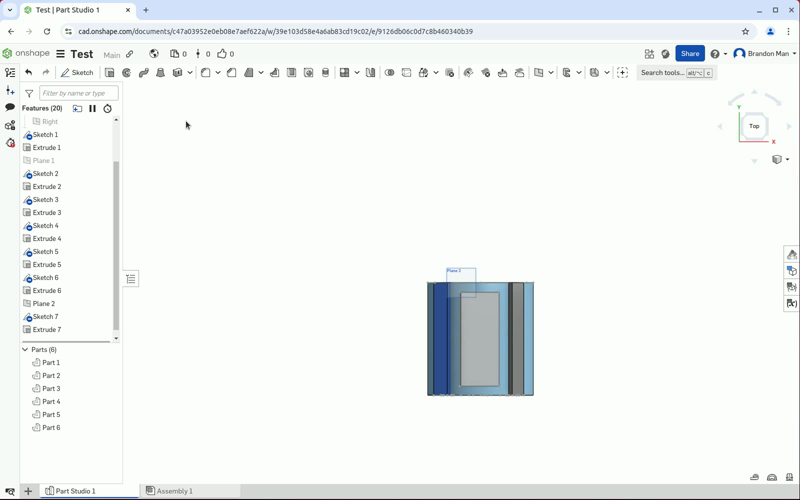
key(shift+7)
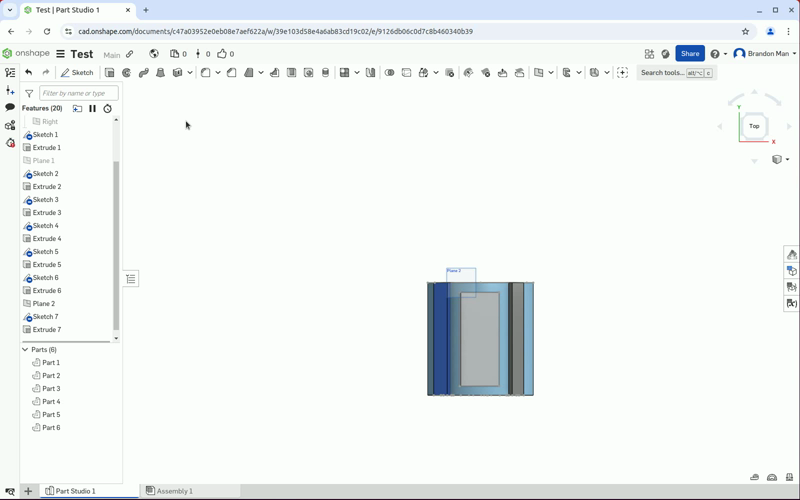
key(up, 3)
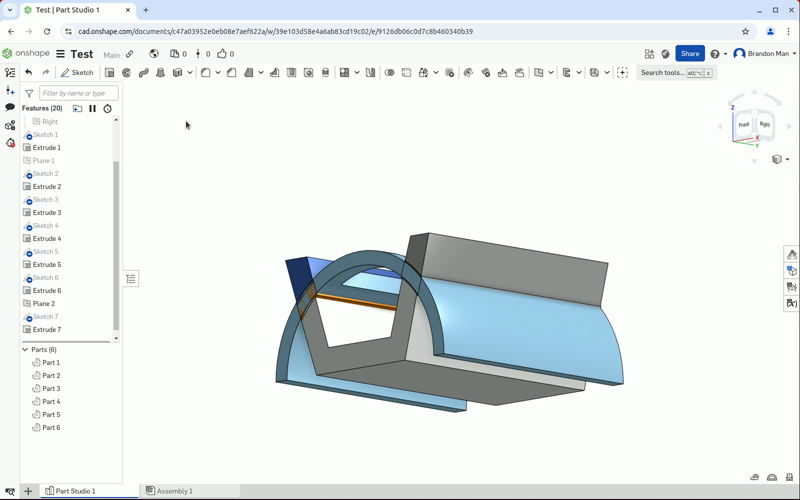
key(left, 3)
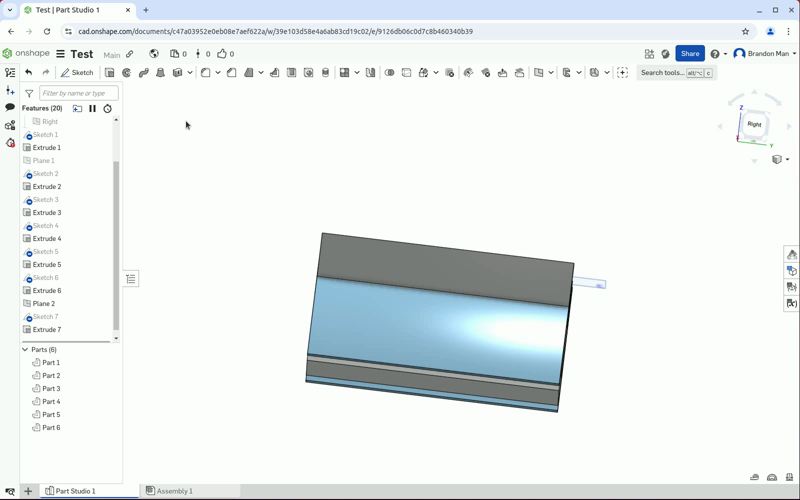
key(right, 3)
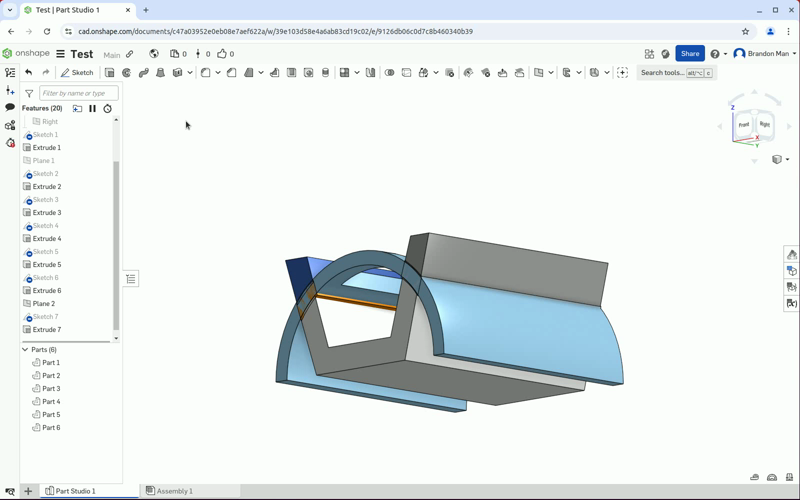
key(down, 3)
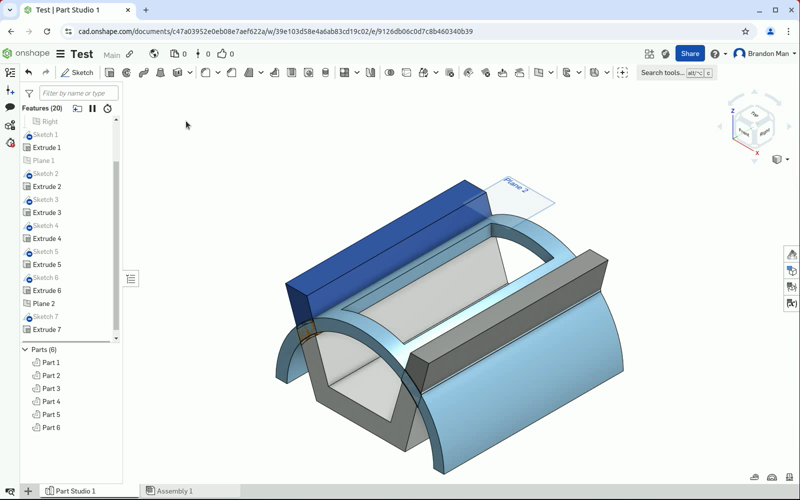
mouse_move(69, 137)
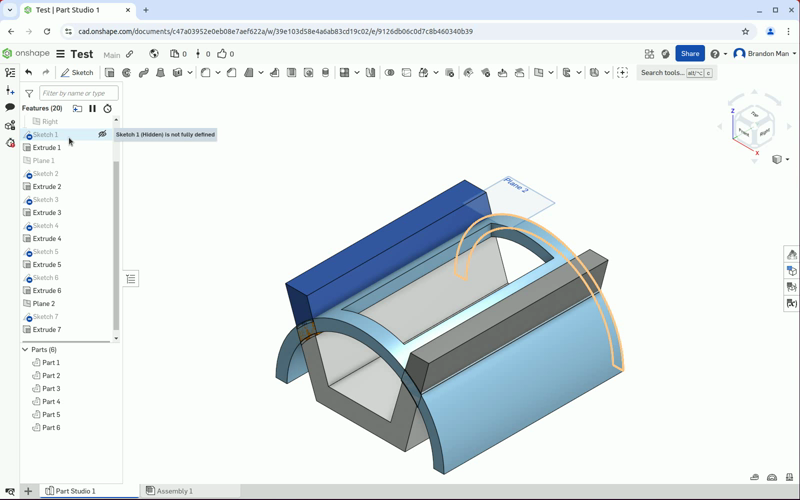
click(69, 137)